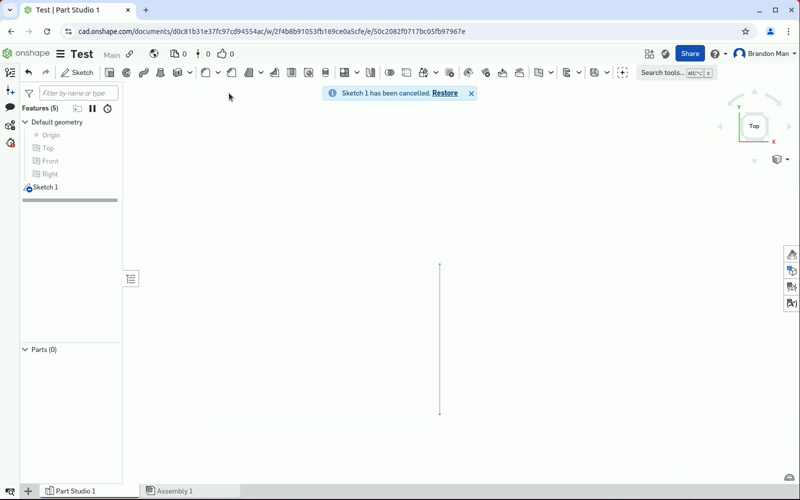
key(shift+h)
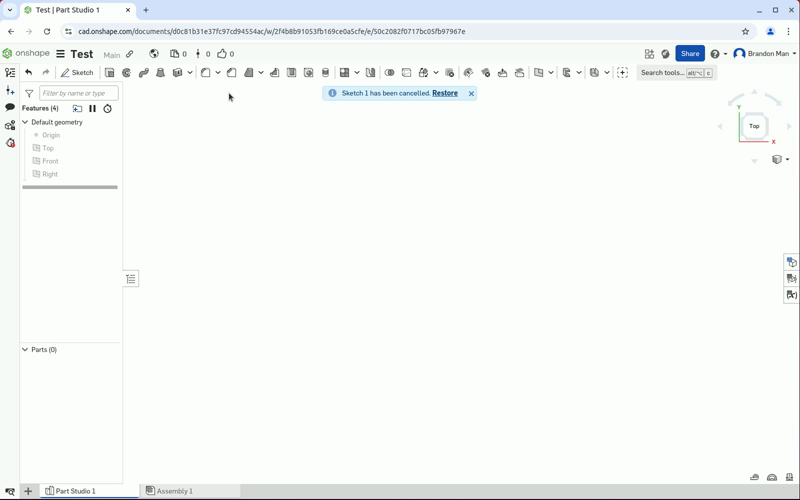
mouse_move(73, 352)
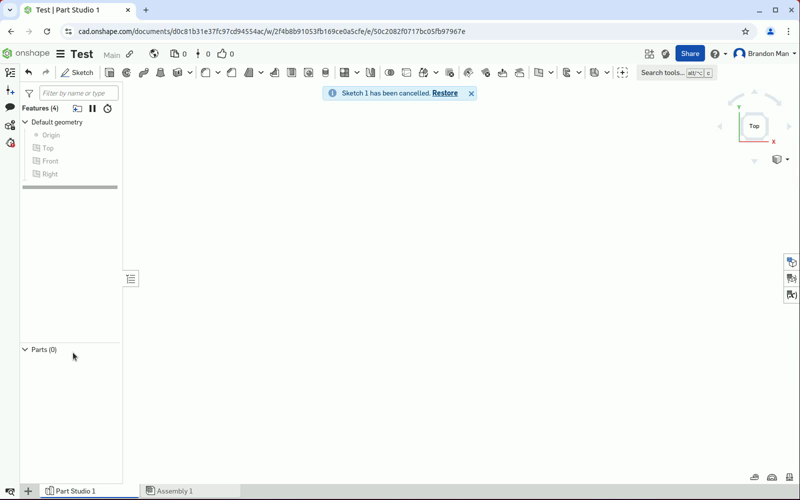
key(y)
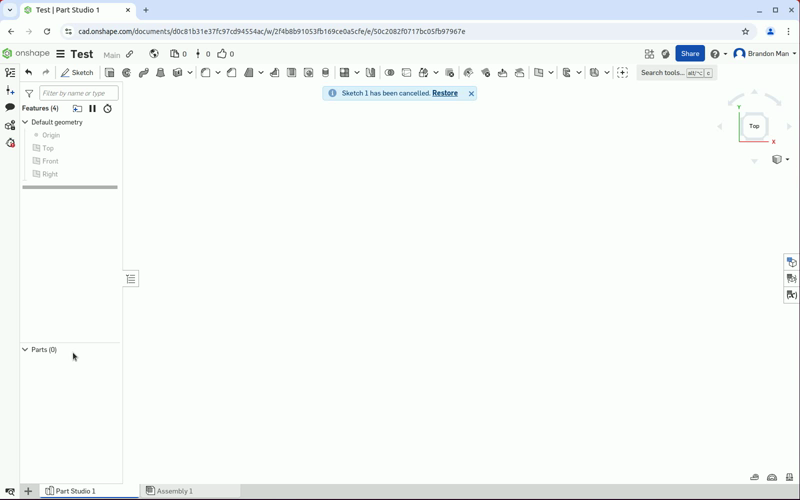
key(shift+p)
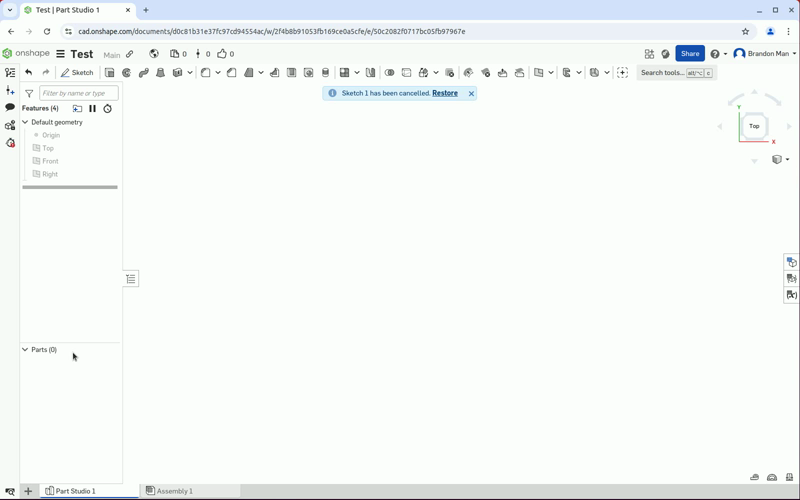
key(space)
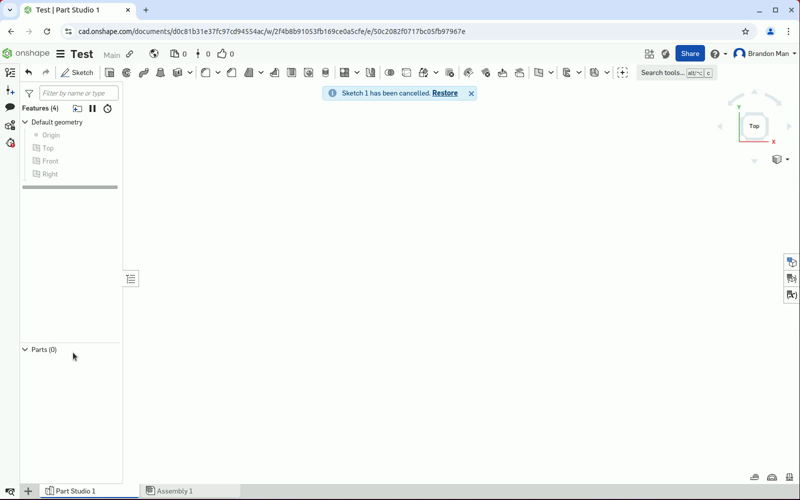
key_down(shift)
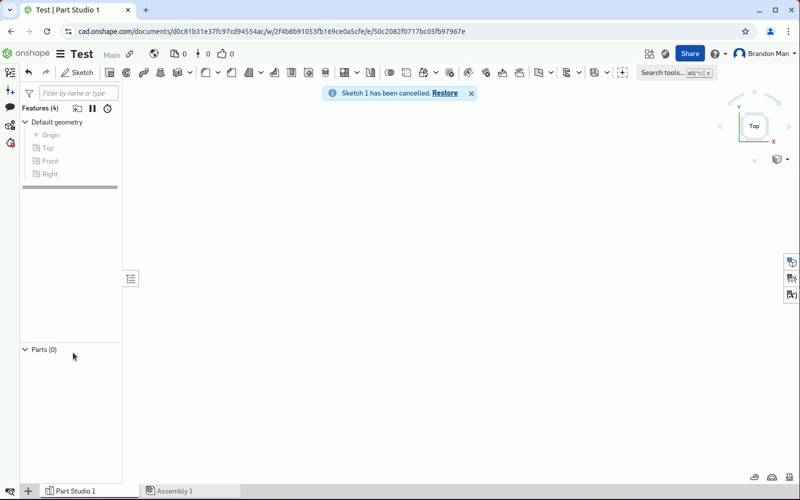
key(up)
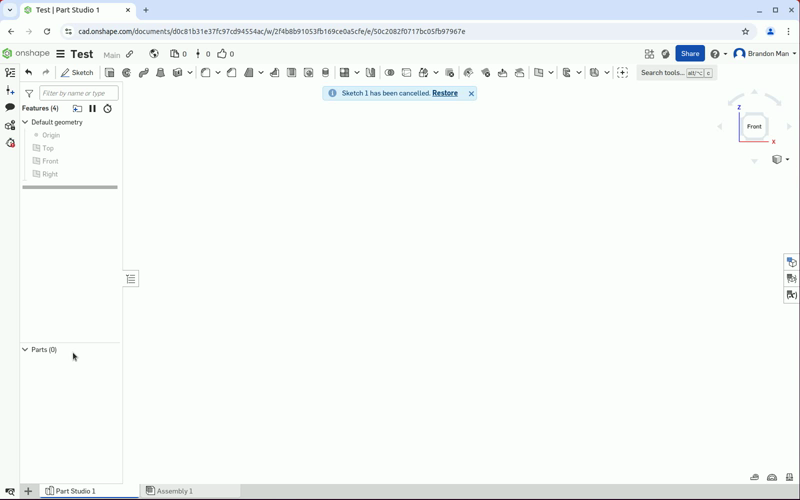
key_up(shift)
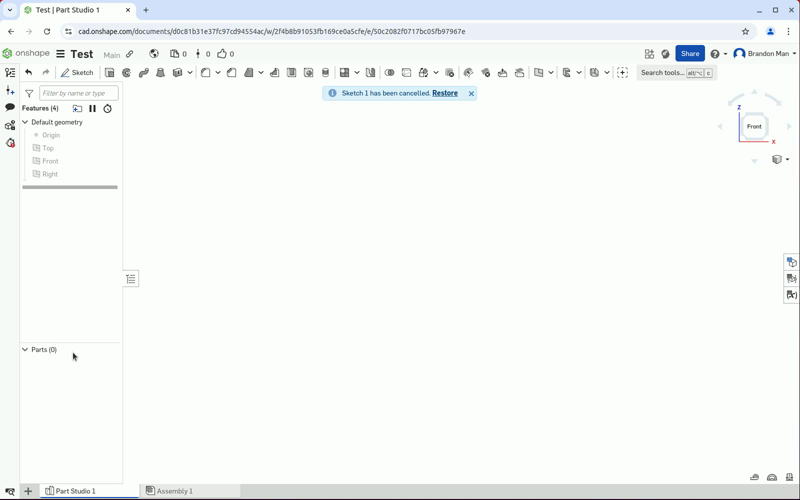
mouse_move(73, 352)
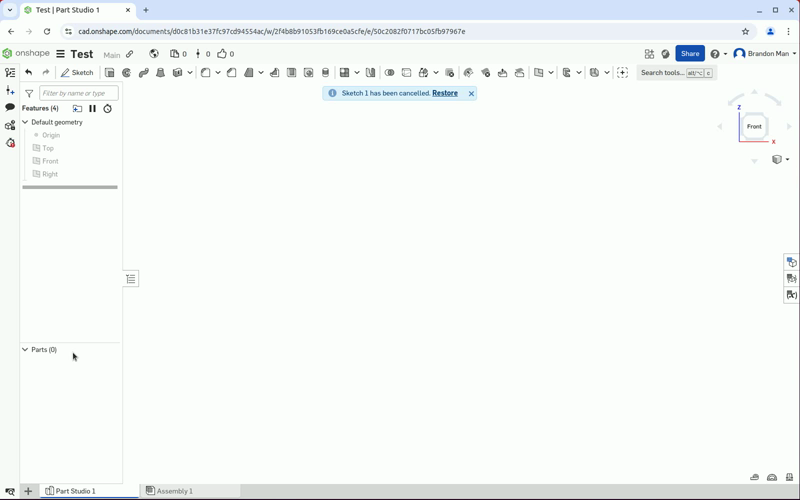
key(shift+y)
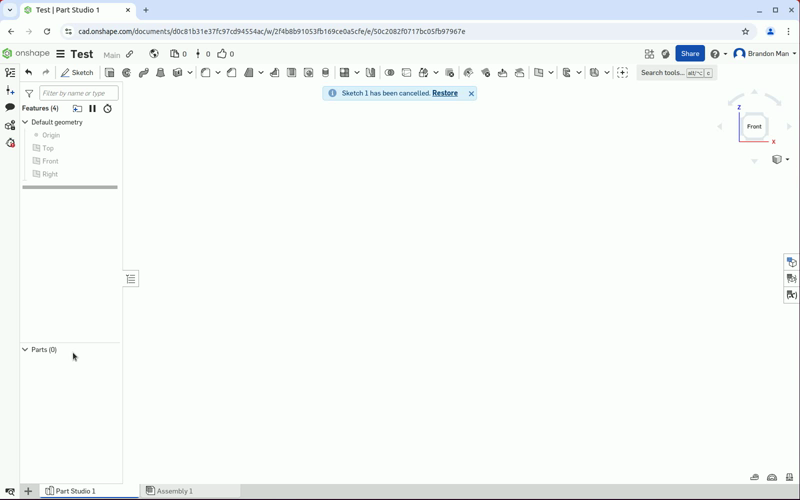
key(shift+s)
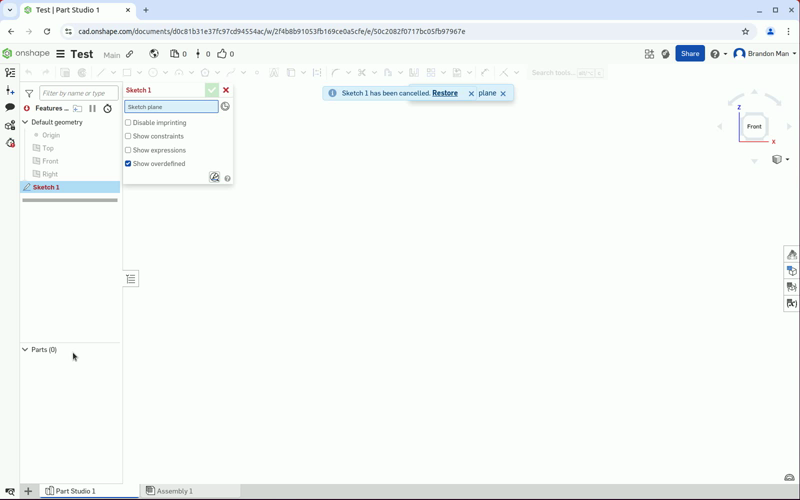
mouse_move(73, 163)
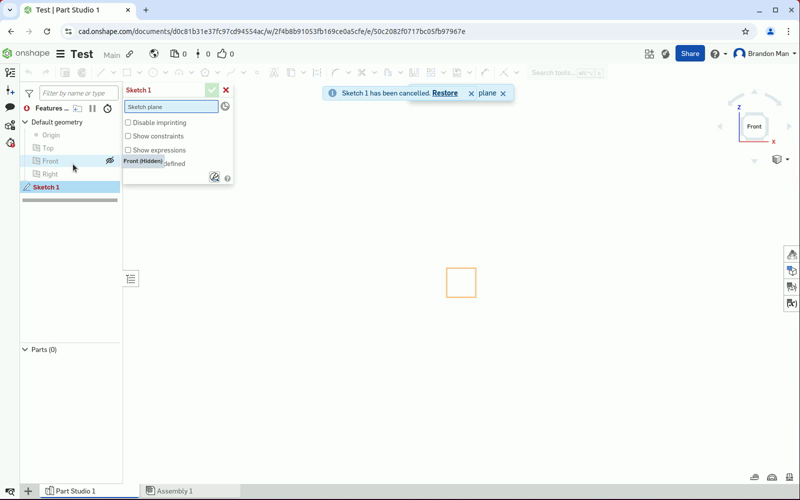
click(73, 163)
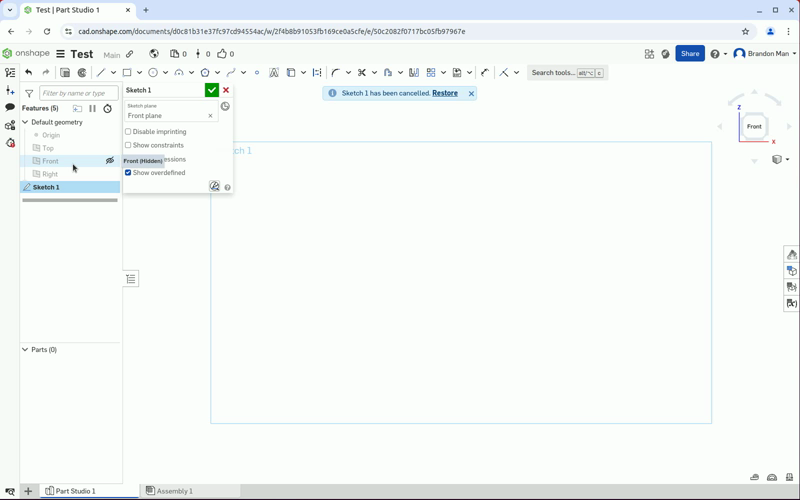
mouse_move(73, 352)
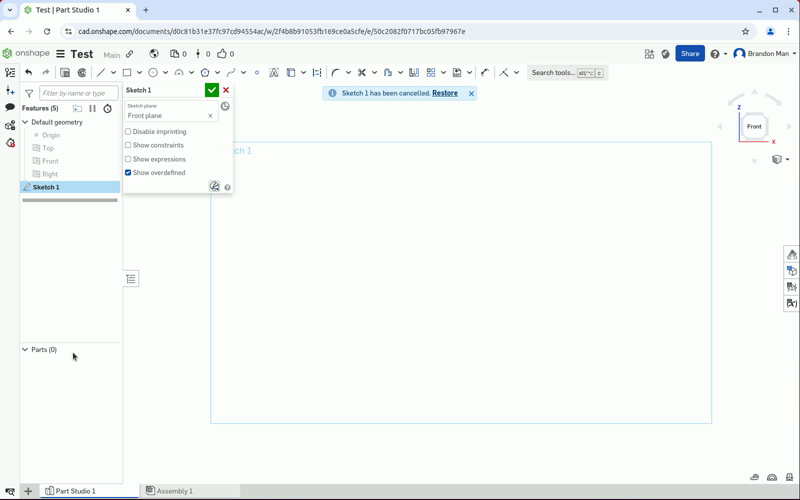
key(y)
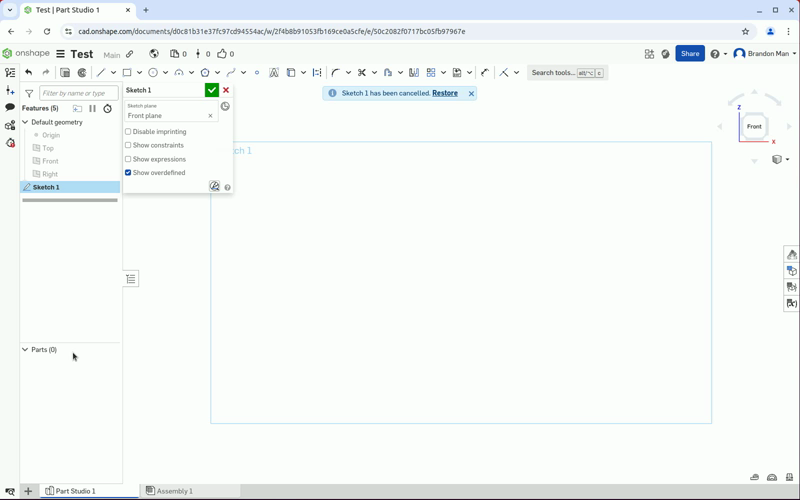
key(l)
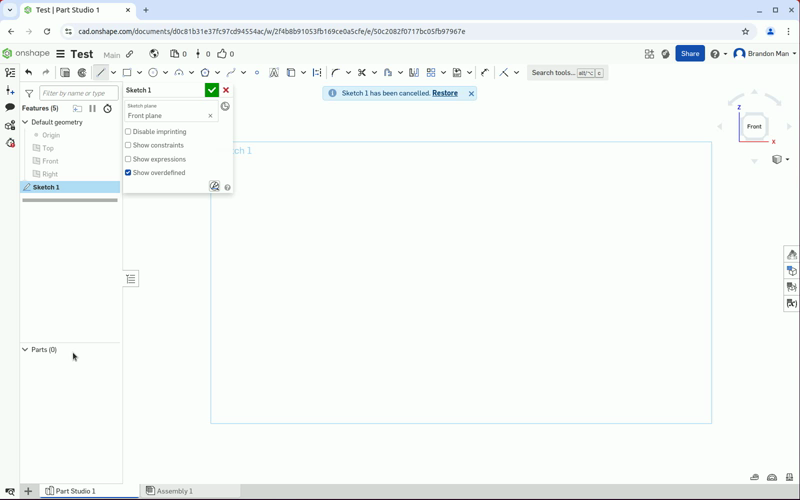
key_down(shift)
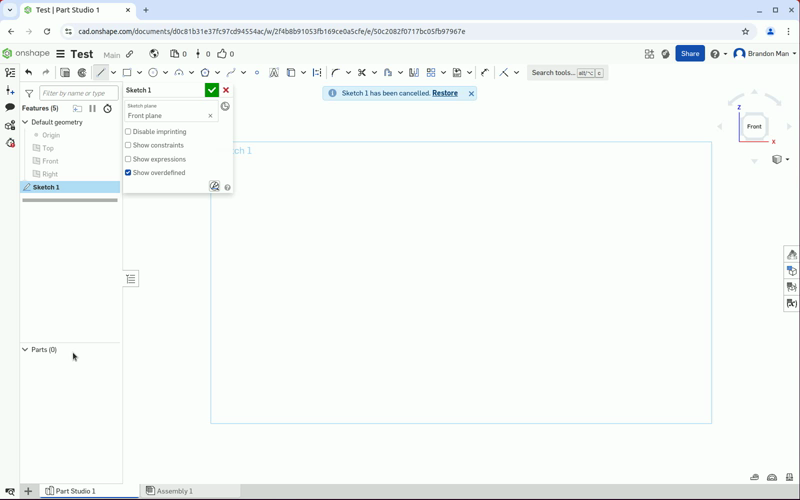
mouse_move(451, 395)
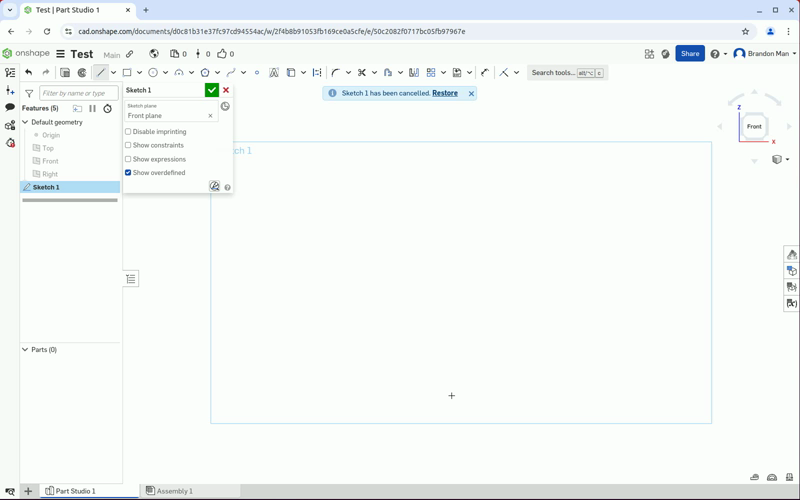
click(451, 395)
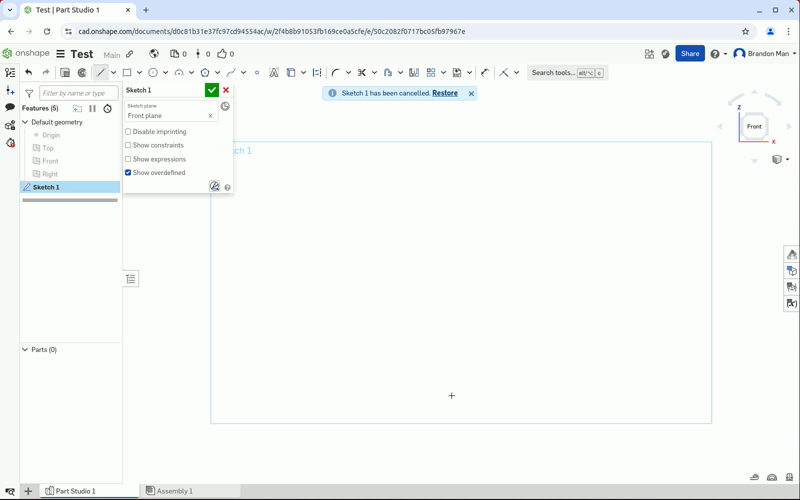
key_up(shift)
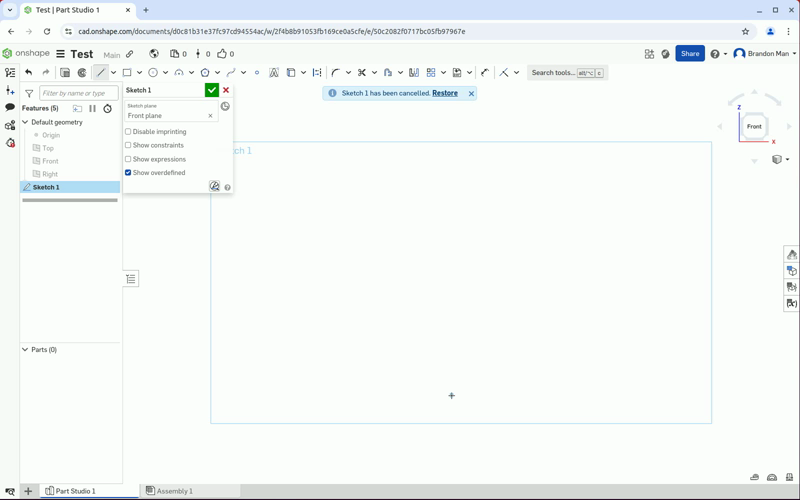
key_down(shift)
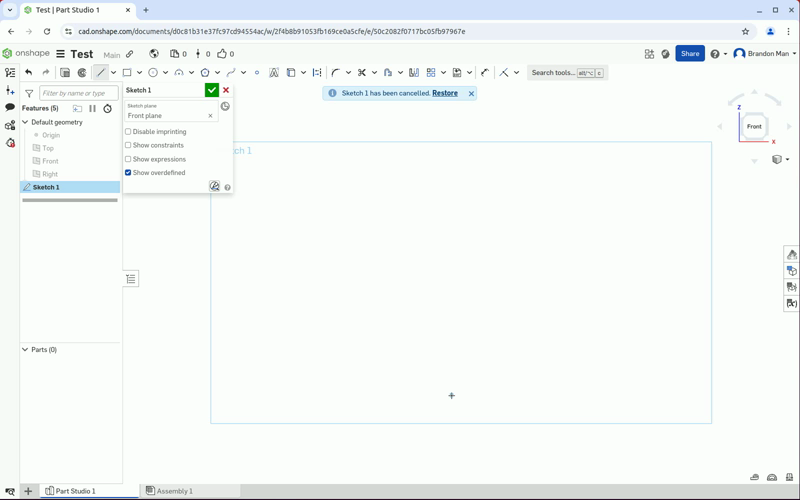
mouse_move(481, 395)
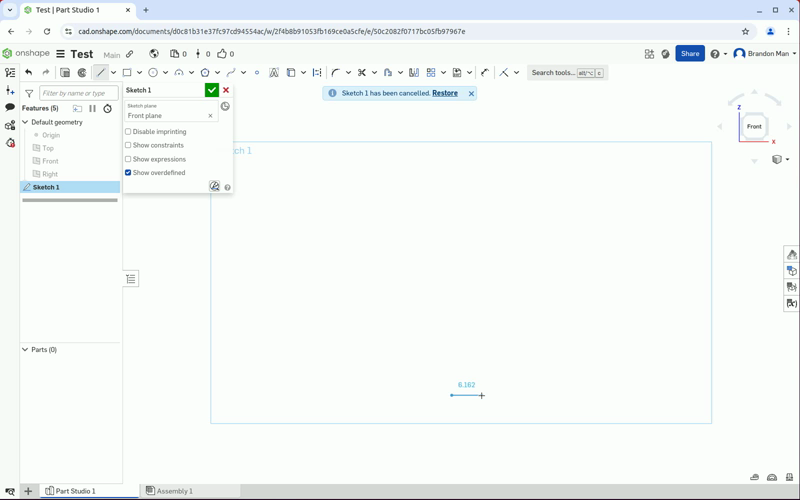
mouse_move(470, 395)
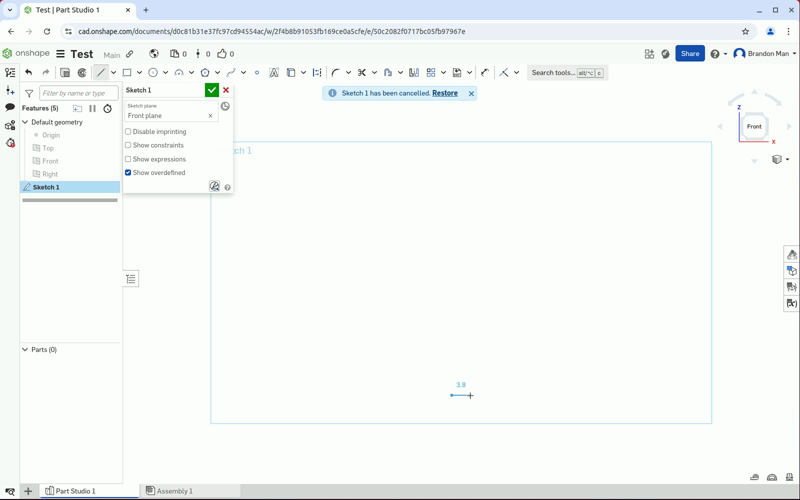
click(470, 395)
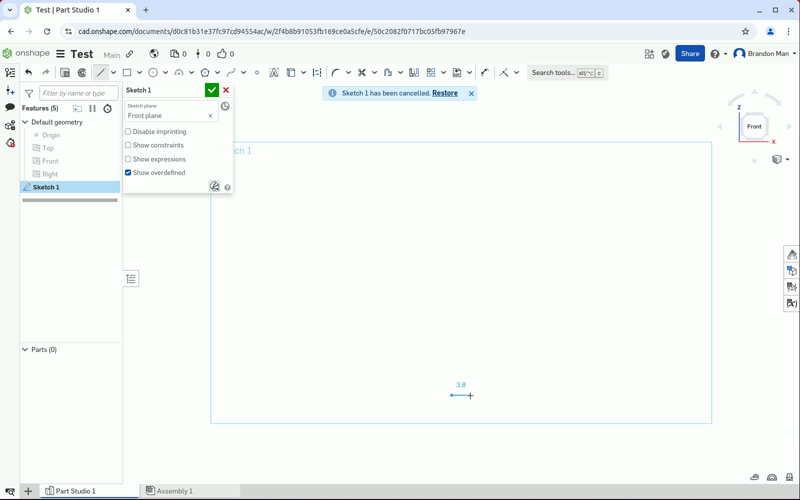
key_up(shift)
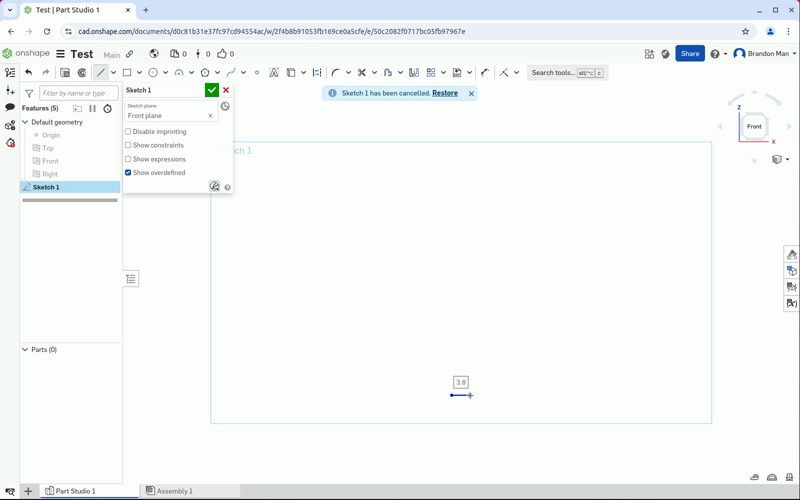
key_down(shift)
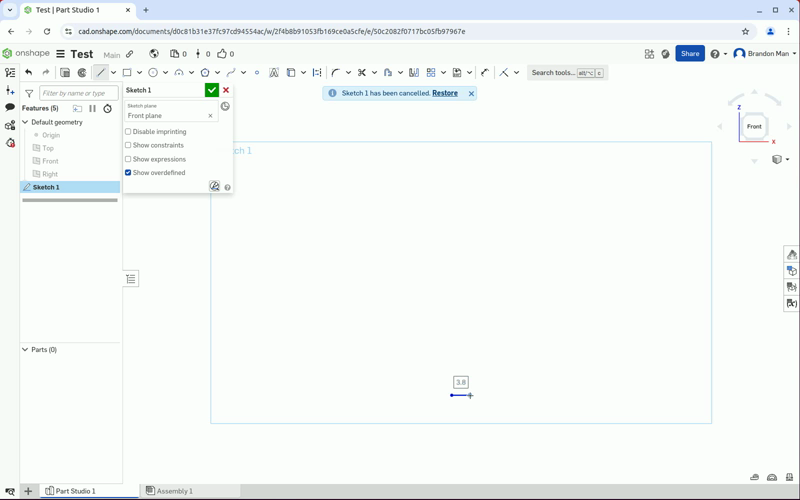
mouse_move(470, 171)
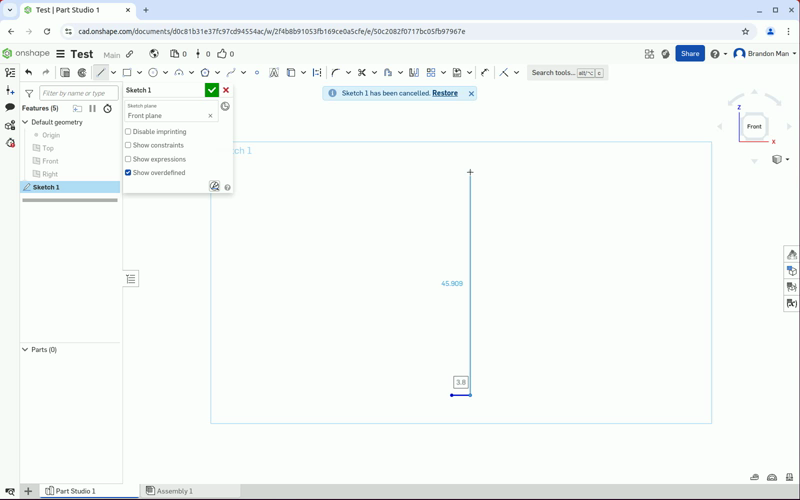
click(470, 171)
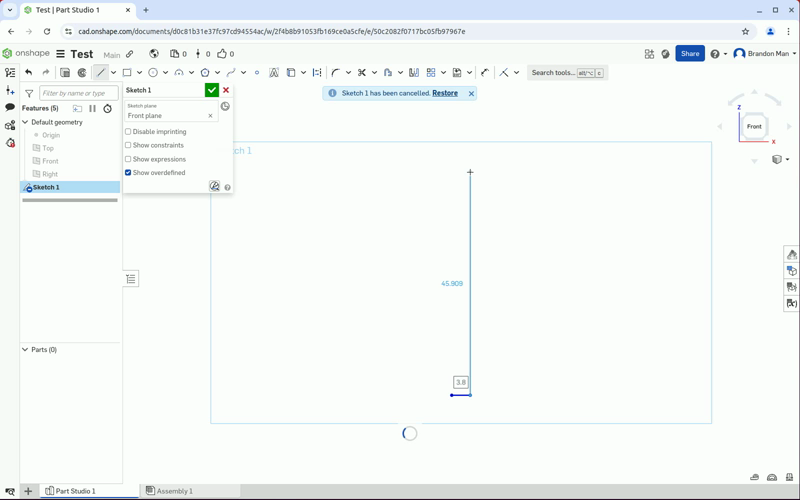
key_up(shift)
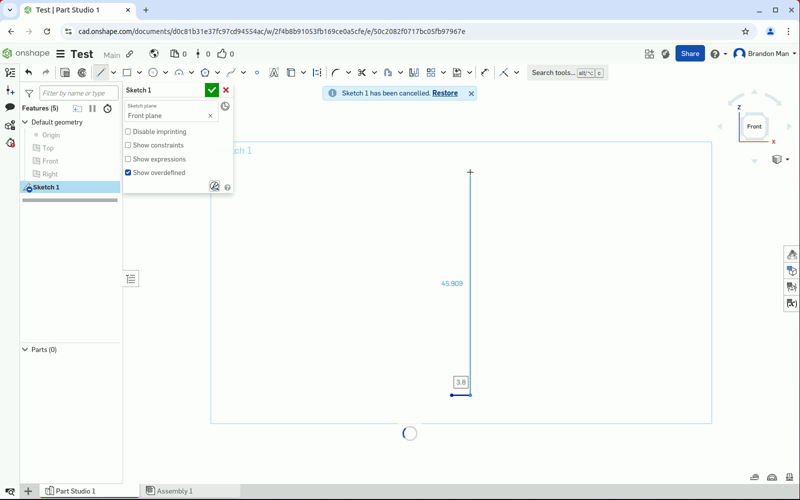
key_down(shift)
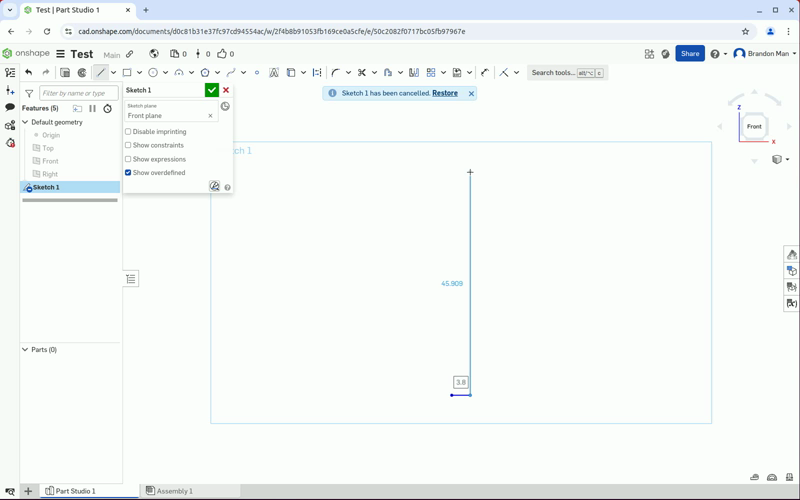
mouse_move(500, 171)
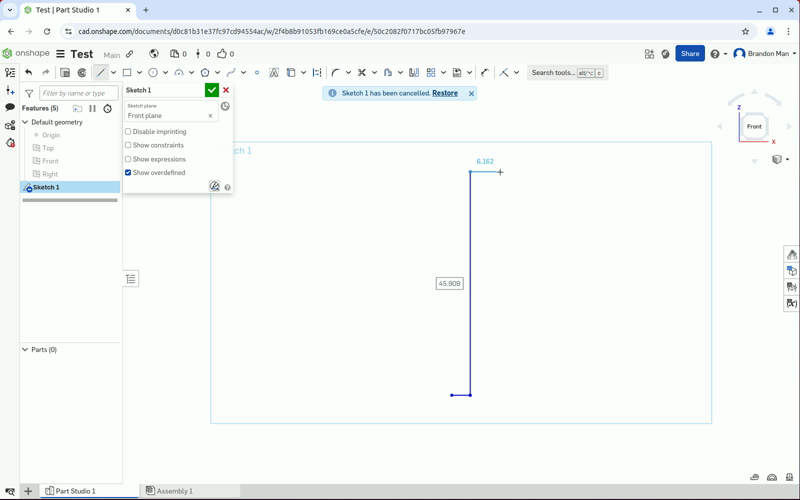
mouse_move(451, 171)
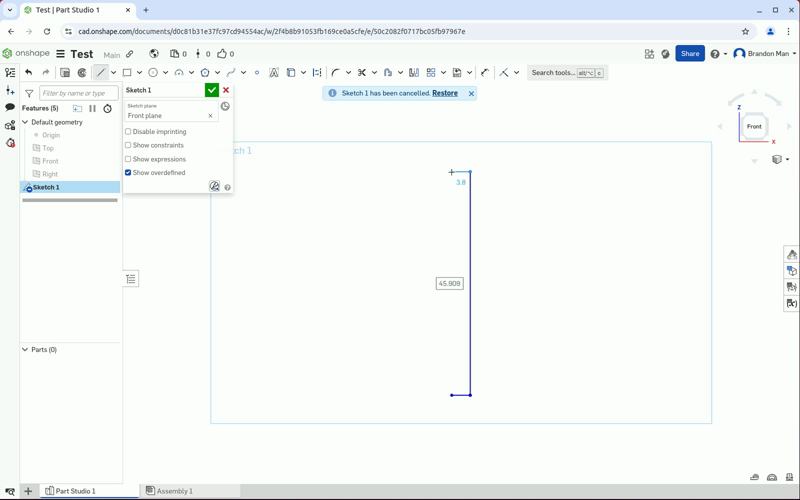
click(451, 171)
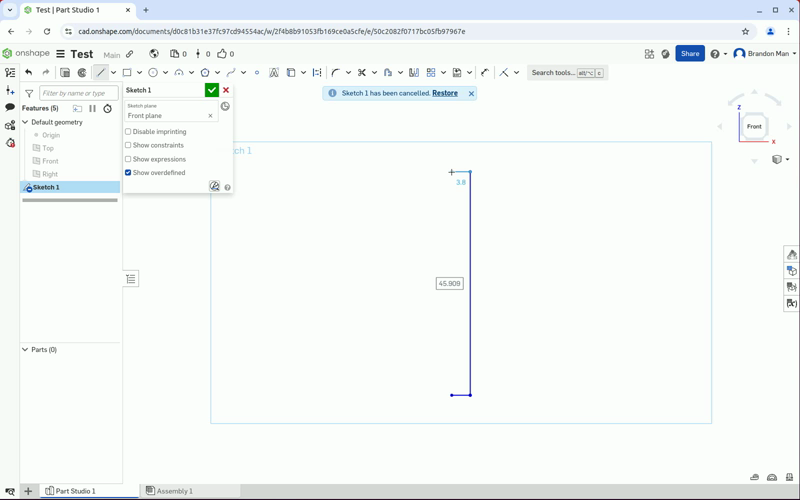
key_up(shift)
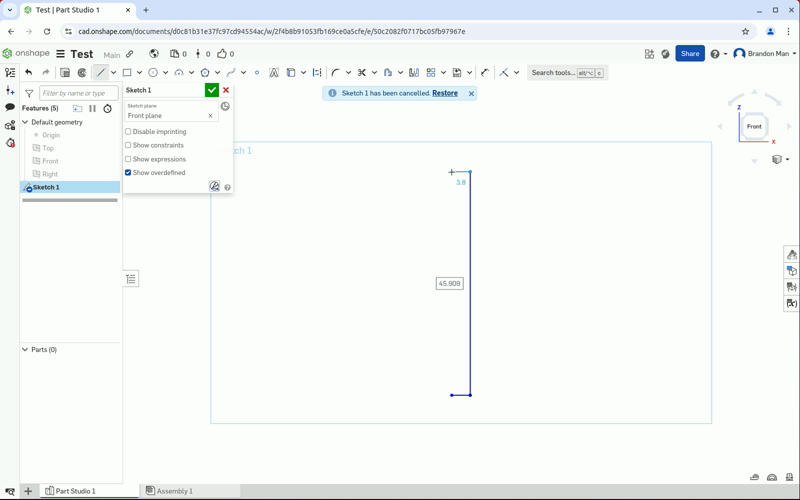
key_down(shift)
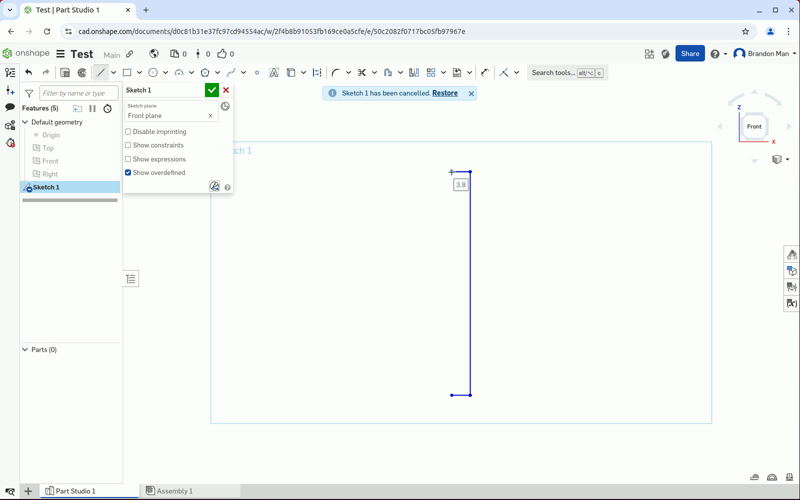
mouse_move(451, 395)
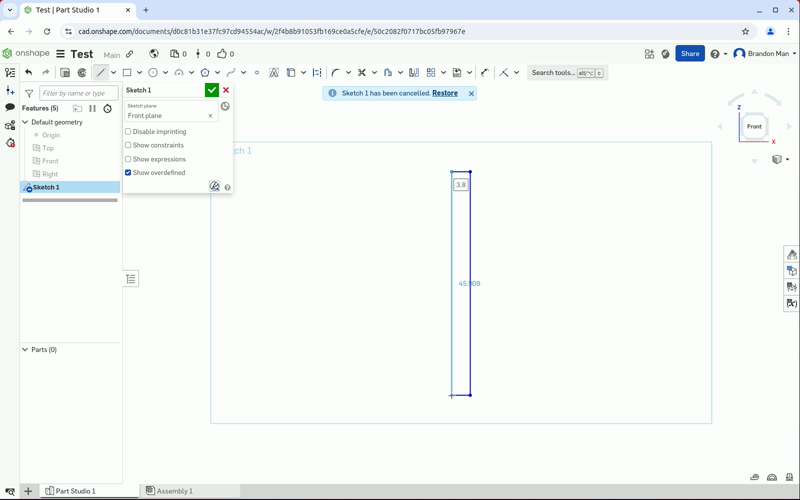
key_up(shift)
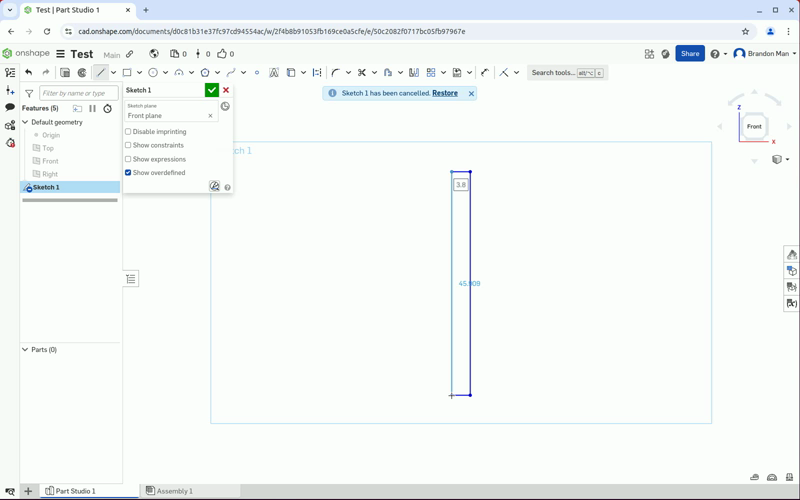
click(451, 395)
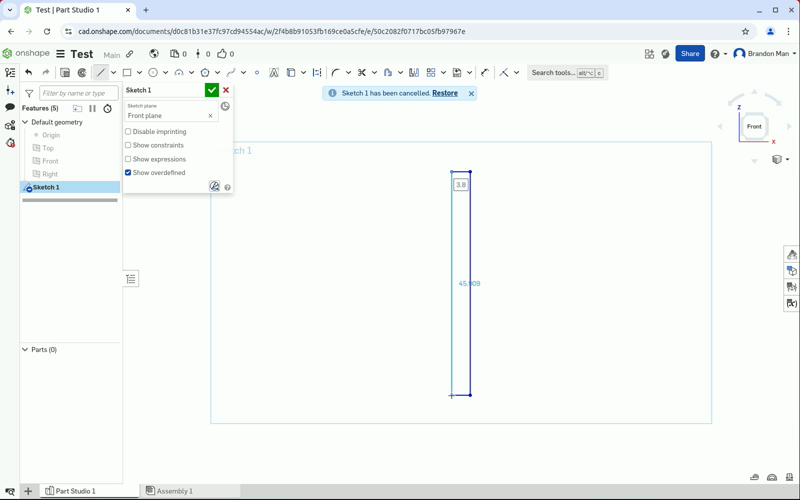
key(esc)
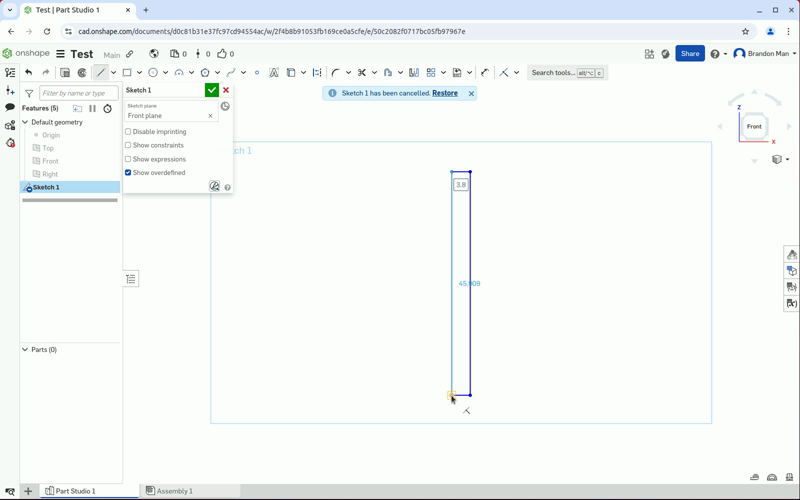
mouse_move(457, 225)
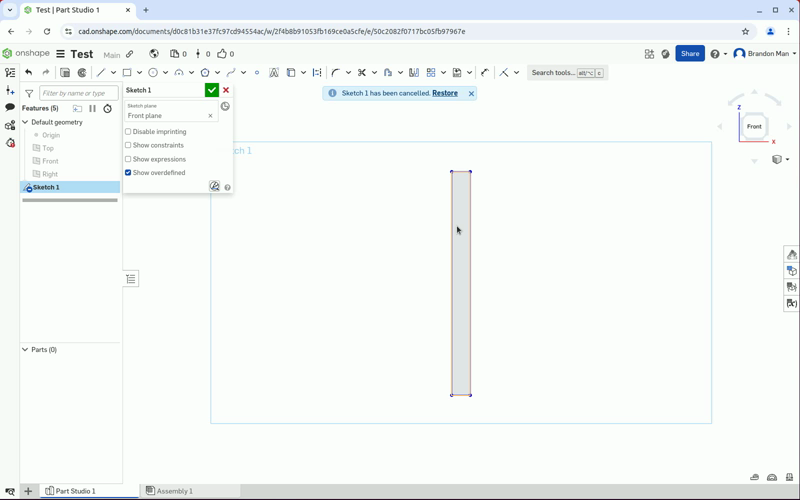
click(457, 225)
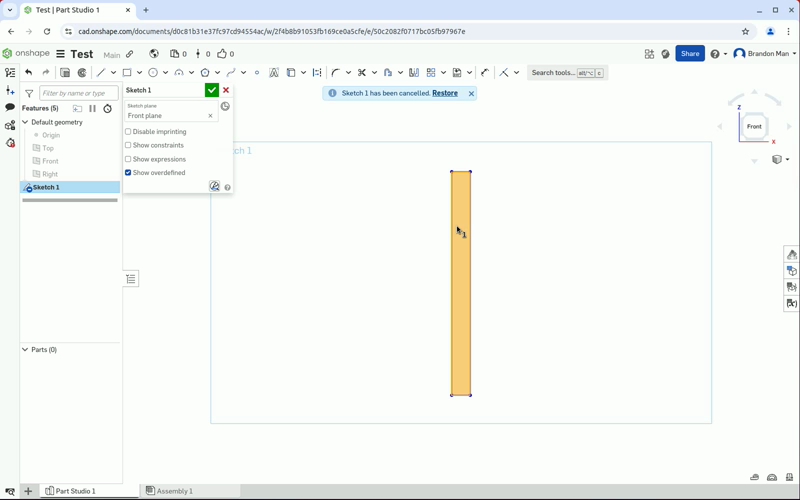
mouse_move(73, 352)
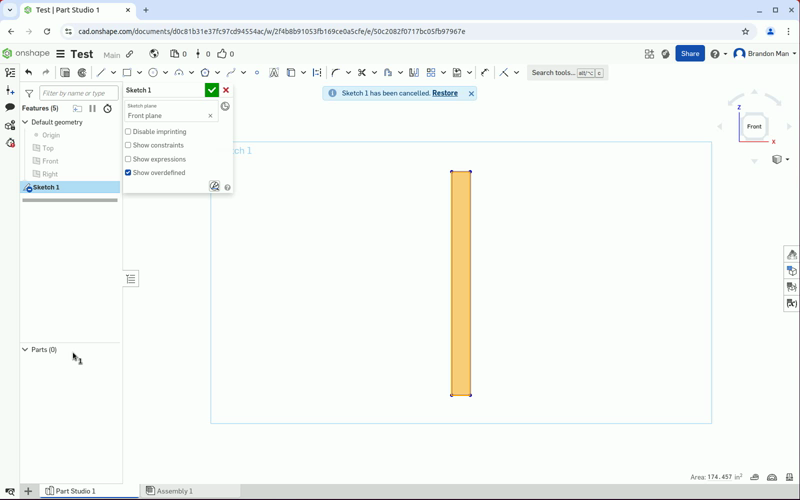
key(shift+y)
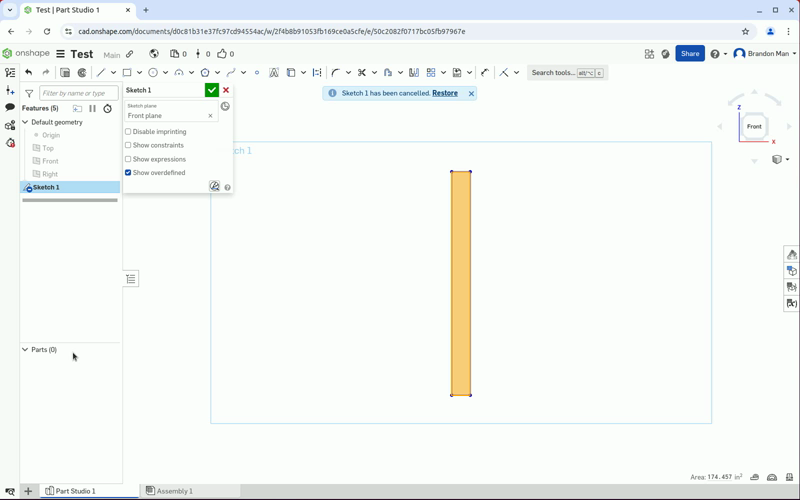
key(shift+e)
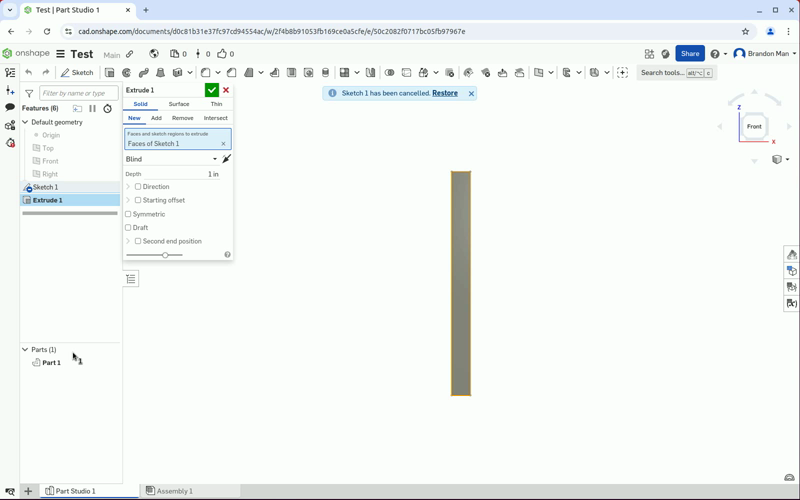
mouse_move(143, 106)
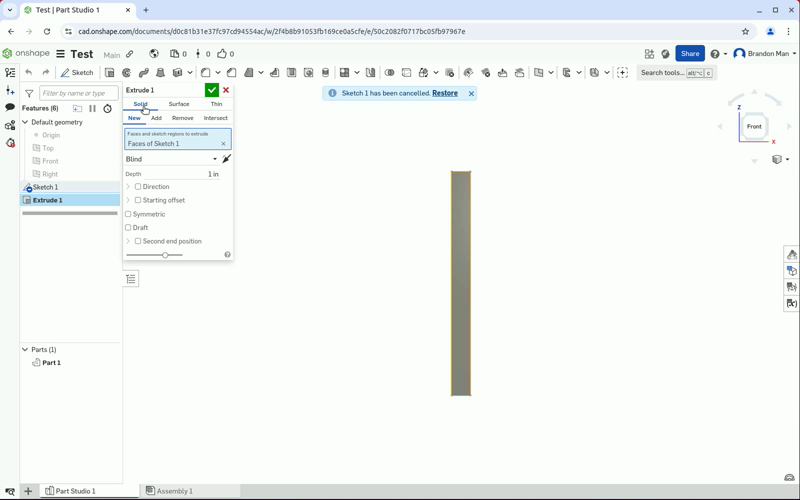
click(143, 106)
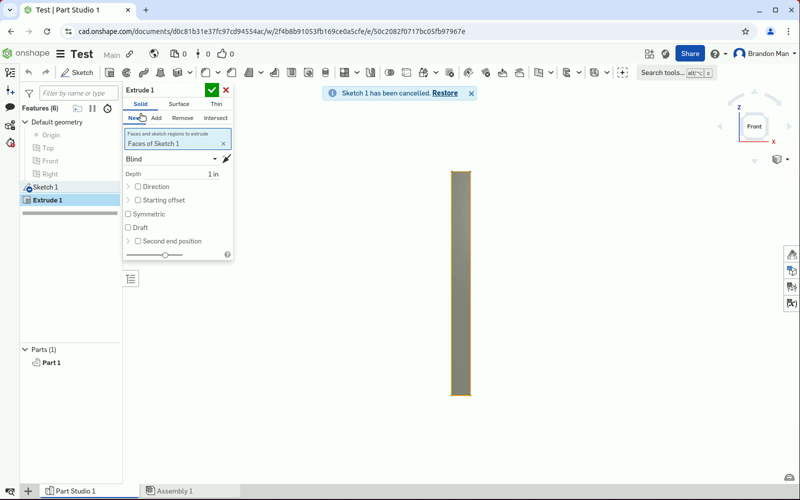
mouse_move(137, 120)
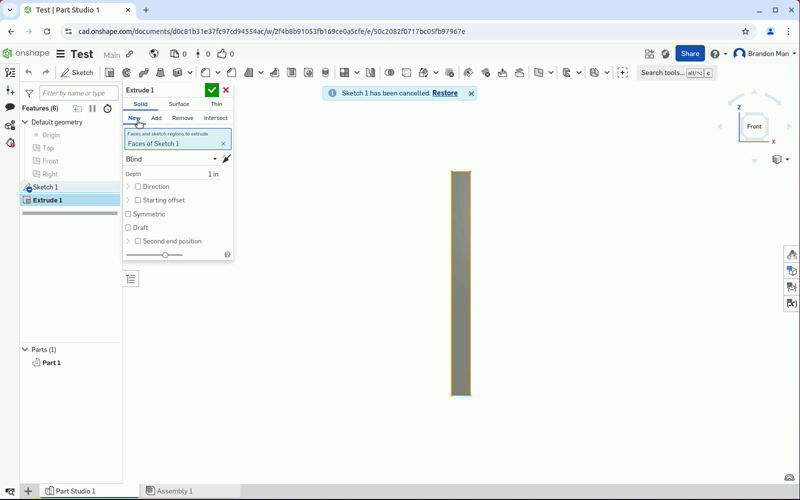
click(137, 120)
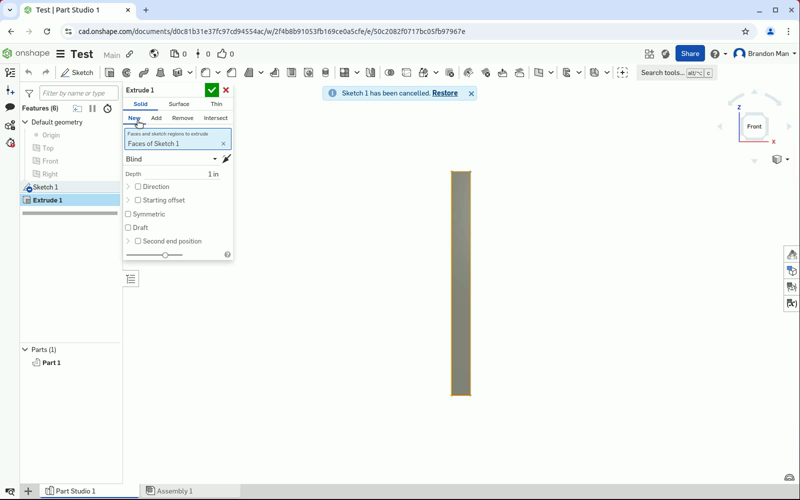
key(tab, 4)
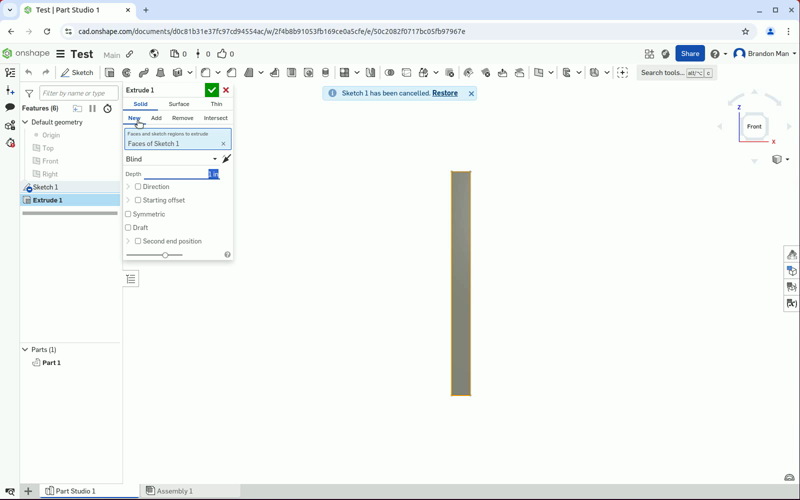
text(3.851)
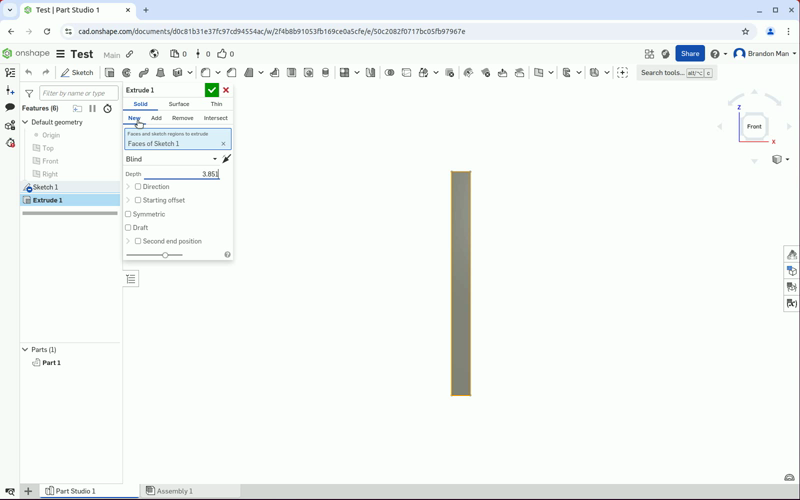
key(enter)
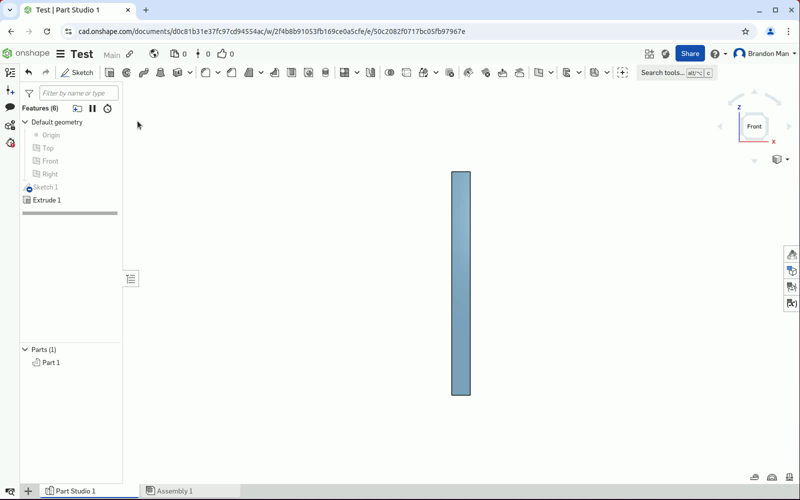
key(shift+h)
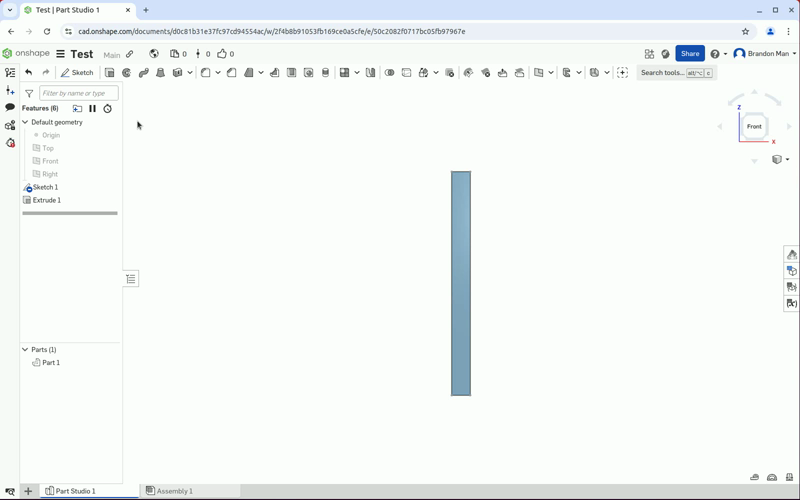
key(shift+h)
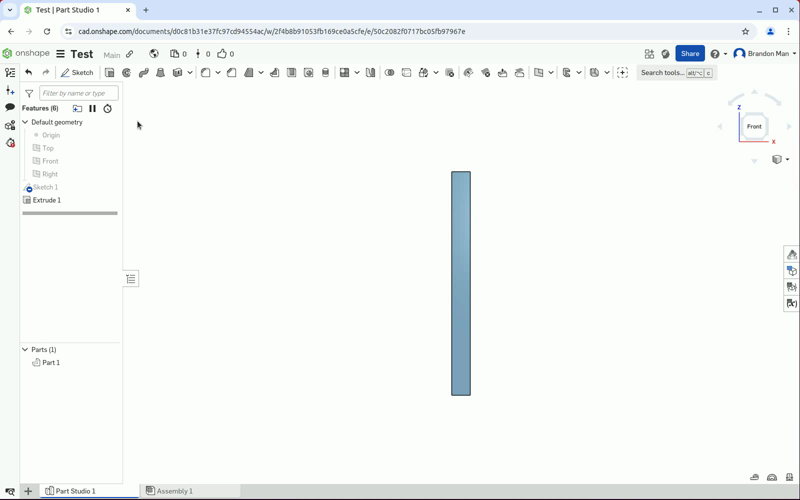
mouse_move(73, 189)
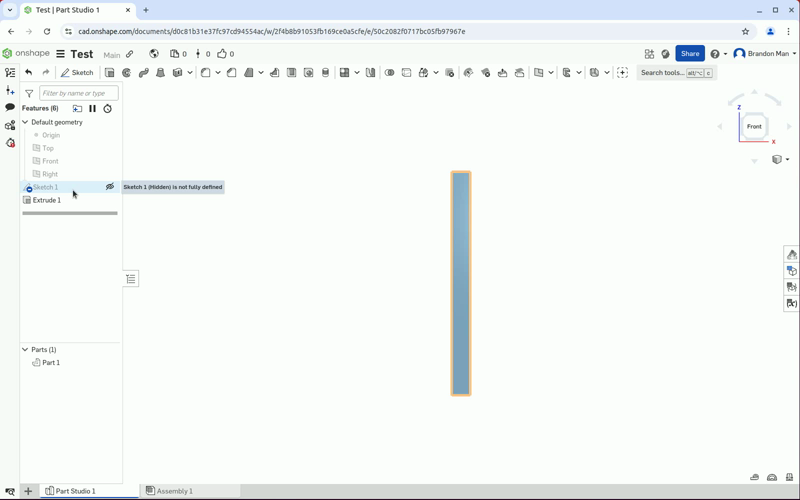
click(73, 189)
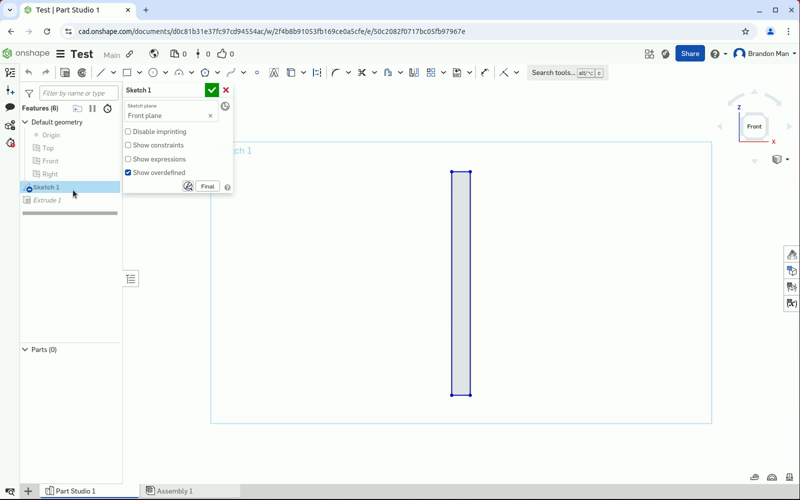
mouse_move(229, 92)
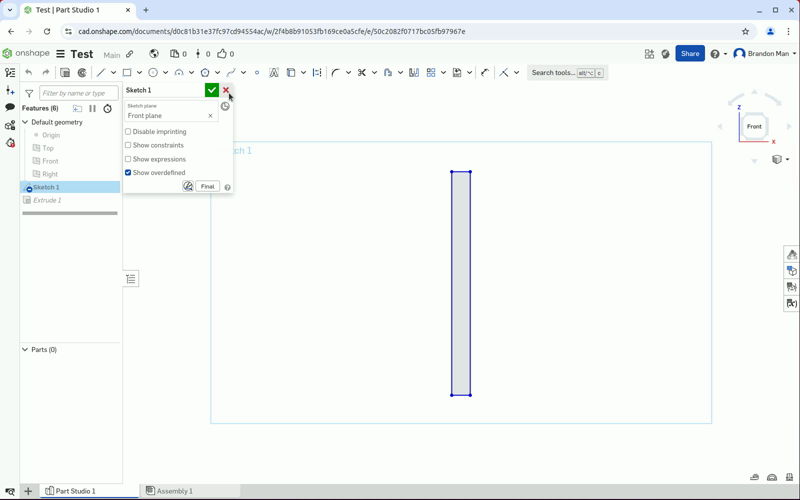
click(229, 92)
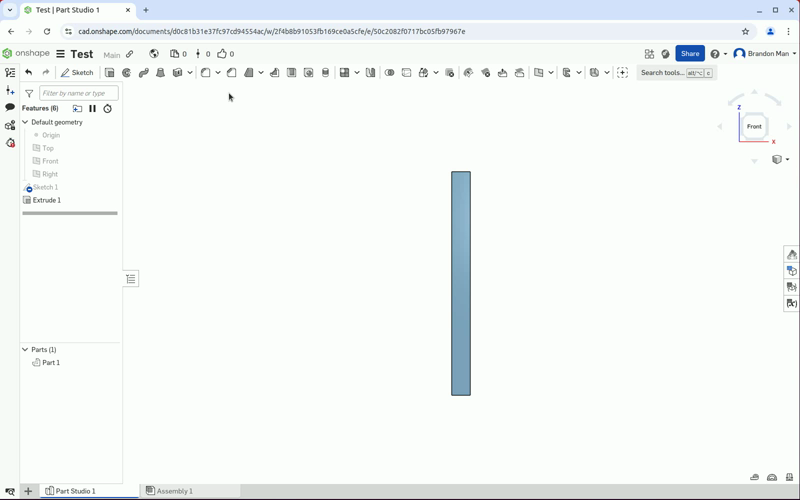
mouse_move(541, 75)
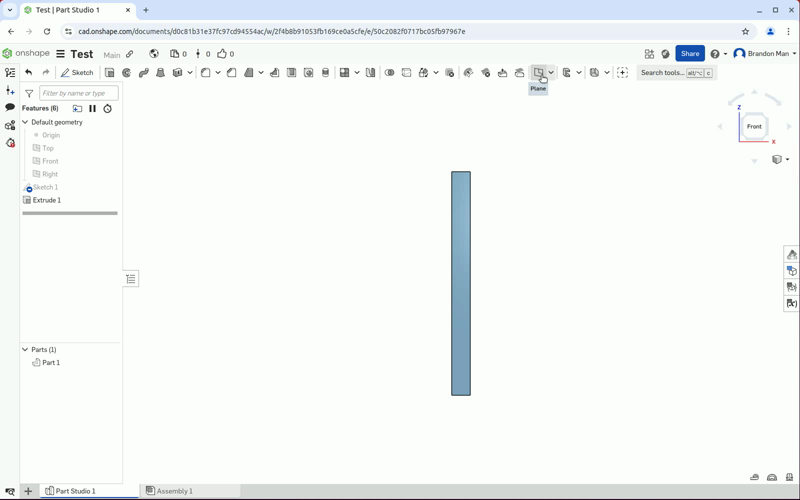
click(541, 75)
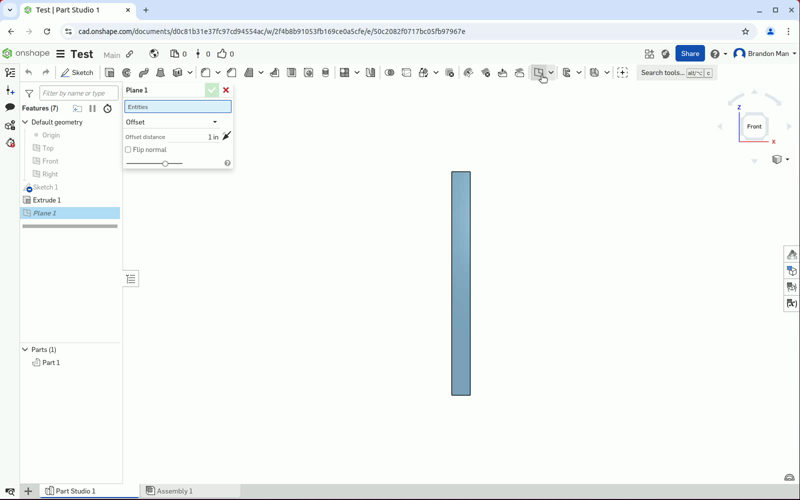
mouse_move(73, 163)
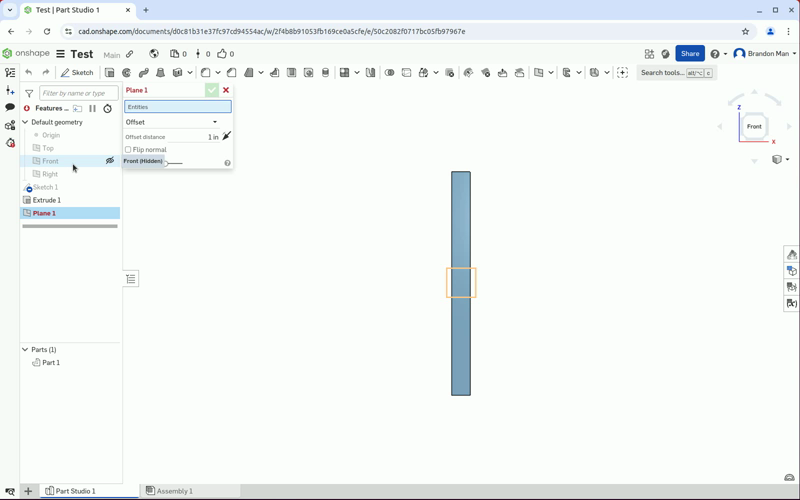
click(73, 163)
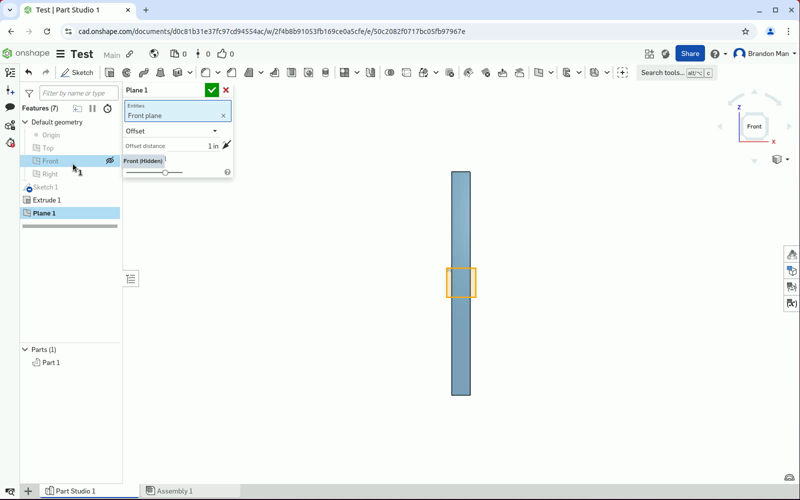
key(tab, 2)
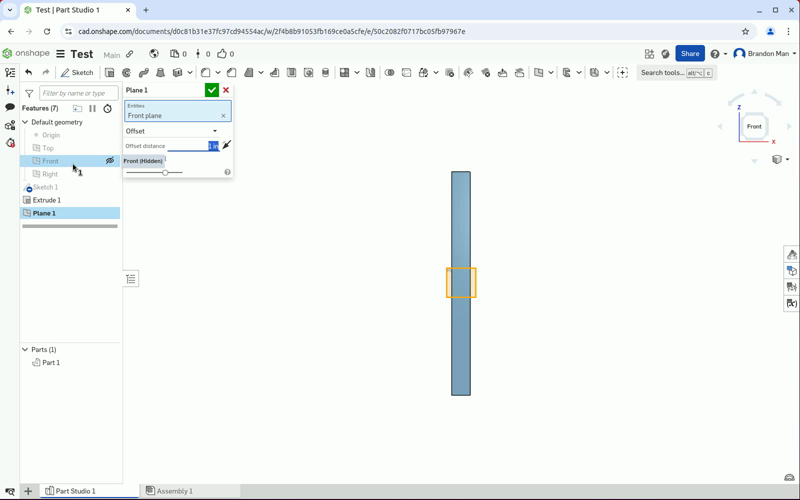
text(3.851)
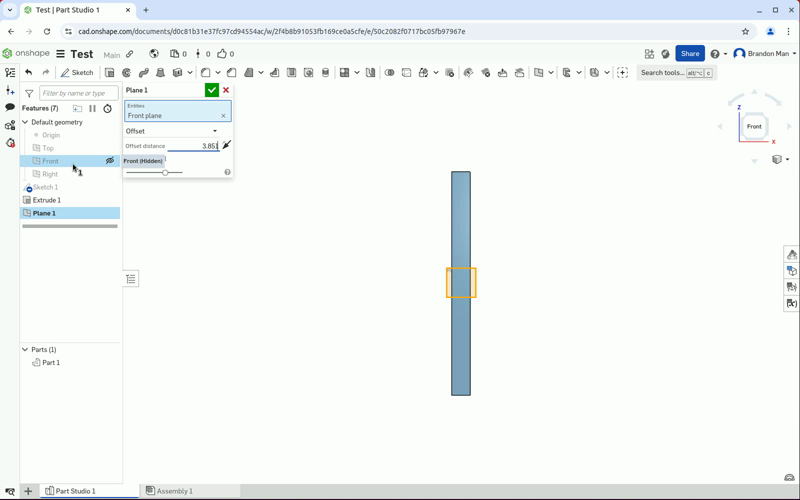
key(enter, 2)
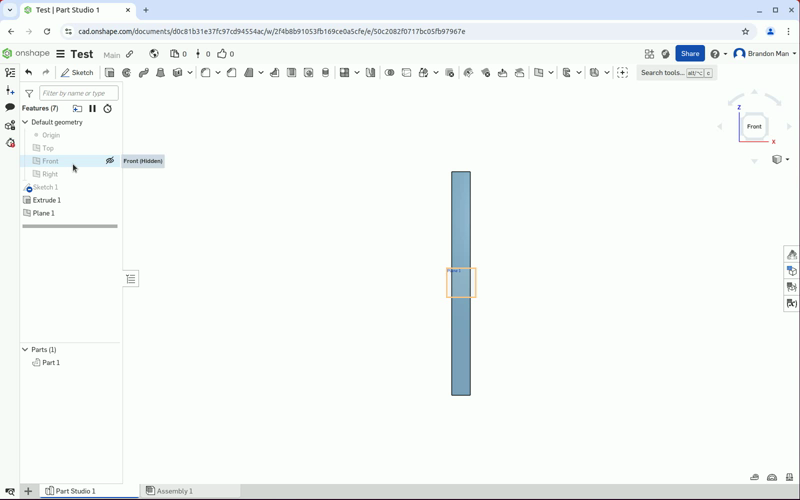
key(shift+s)
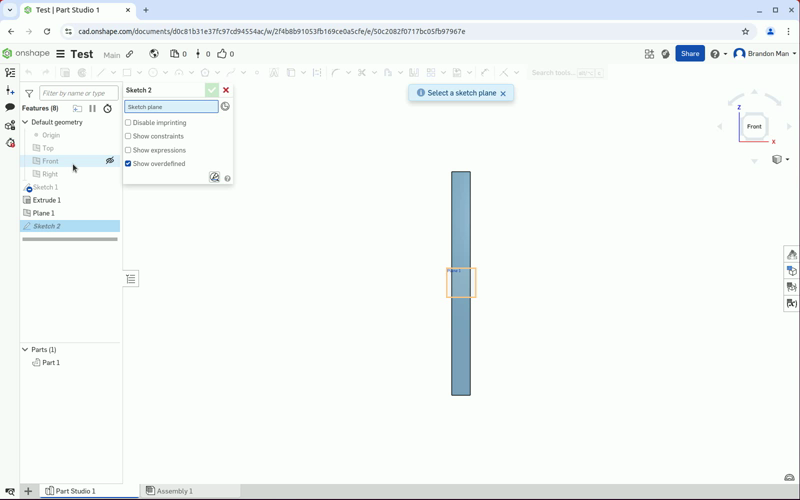
mouse_move(73, 215)
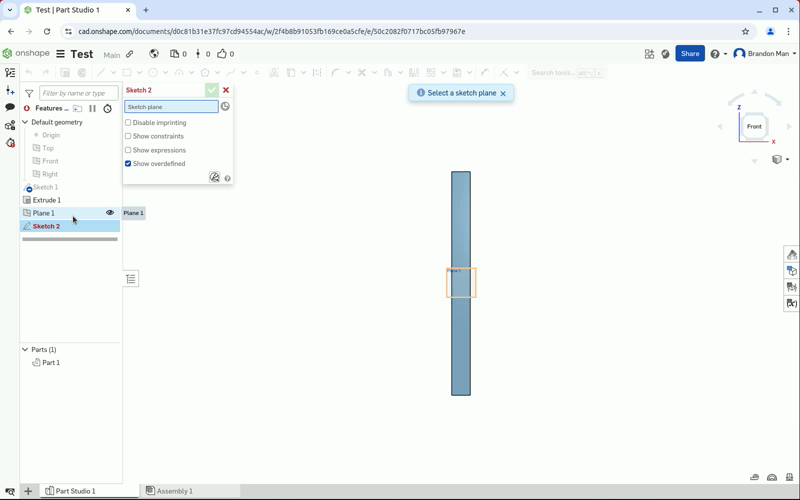
click(73, 215)
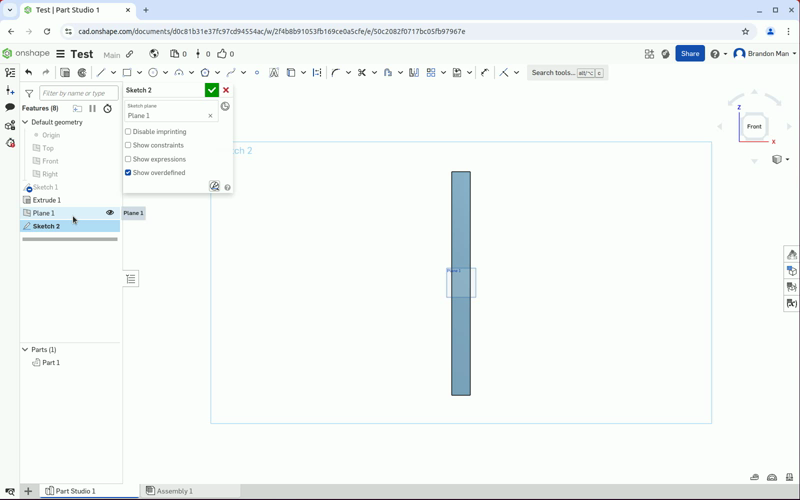
mouse_move(73, 352)
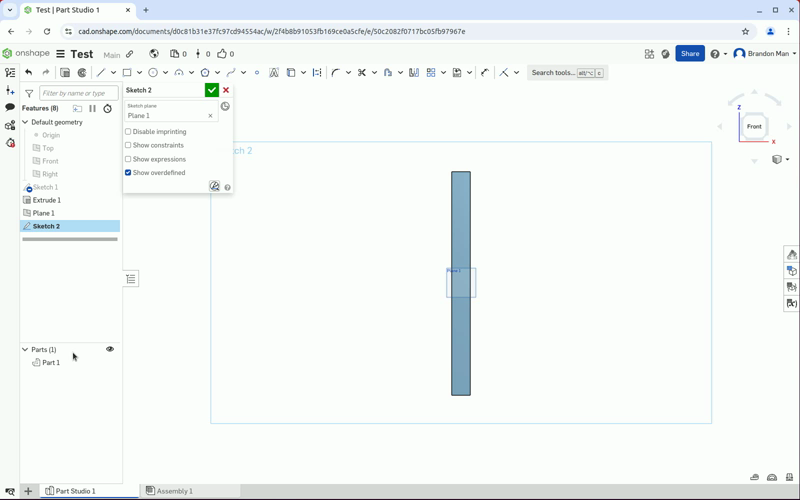
key(y)
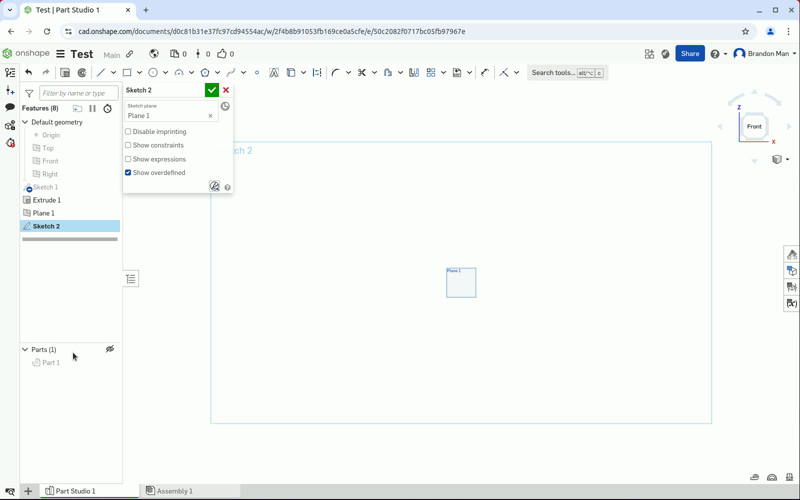
key(l)
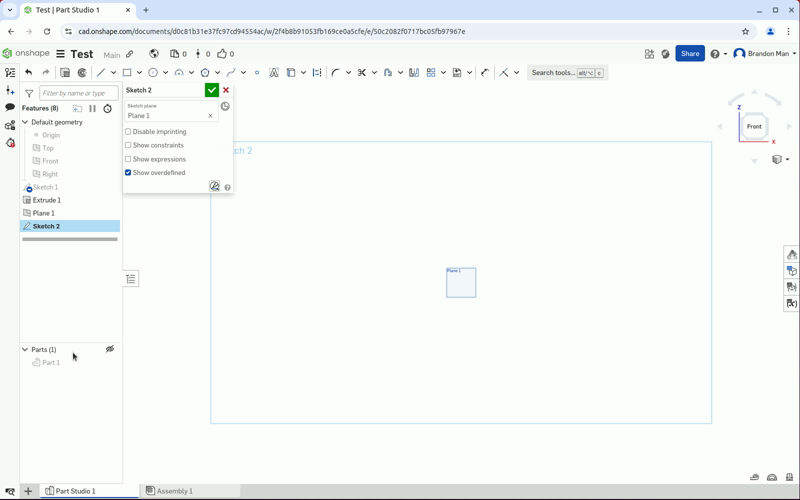
key_down(shift)
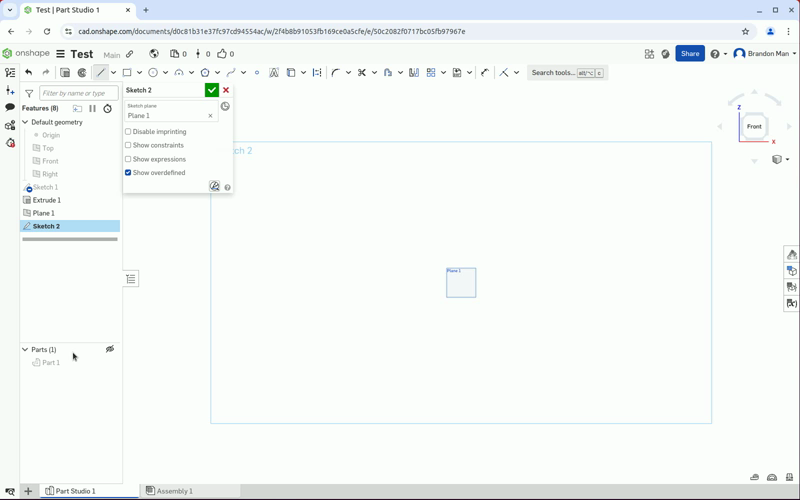
mouse_move(456, 200)
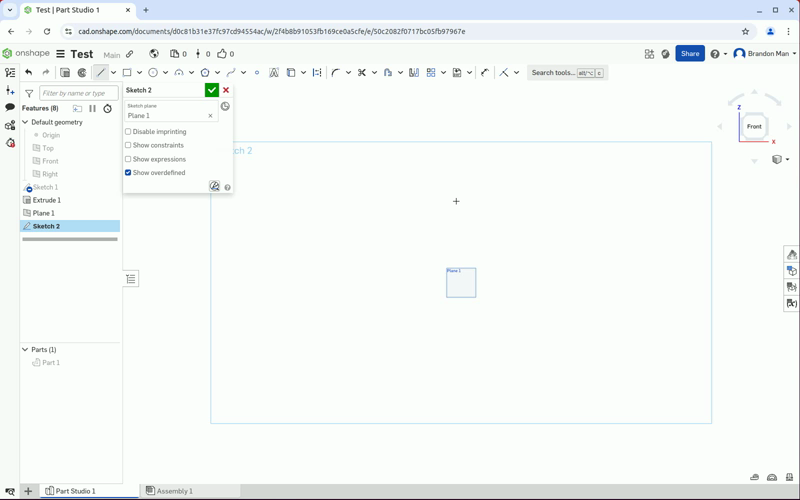
click(456, 200)
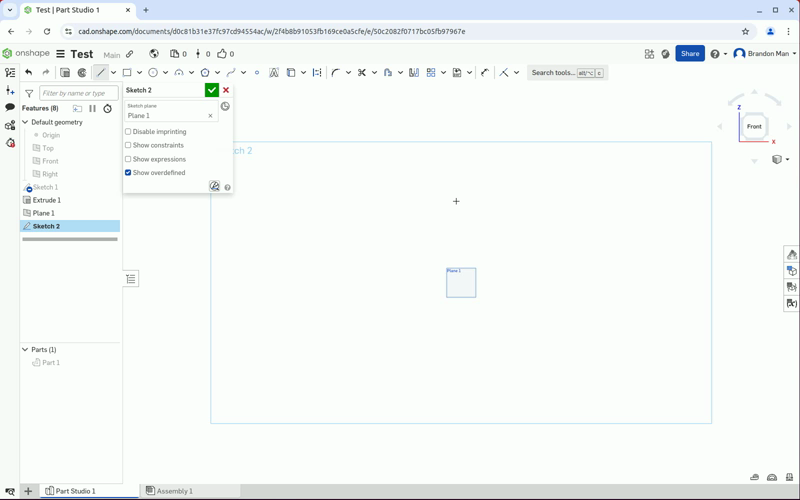
key_up(shift)
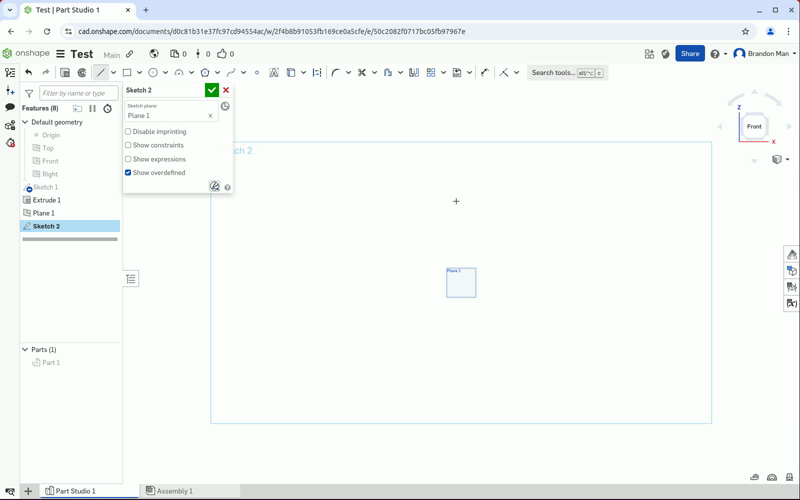
key_down(shift)
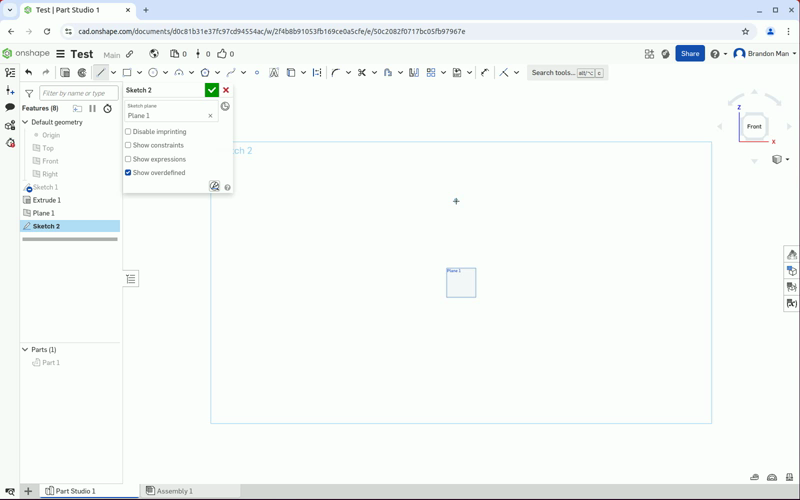
mouse_move(486, 200)
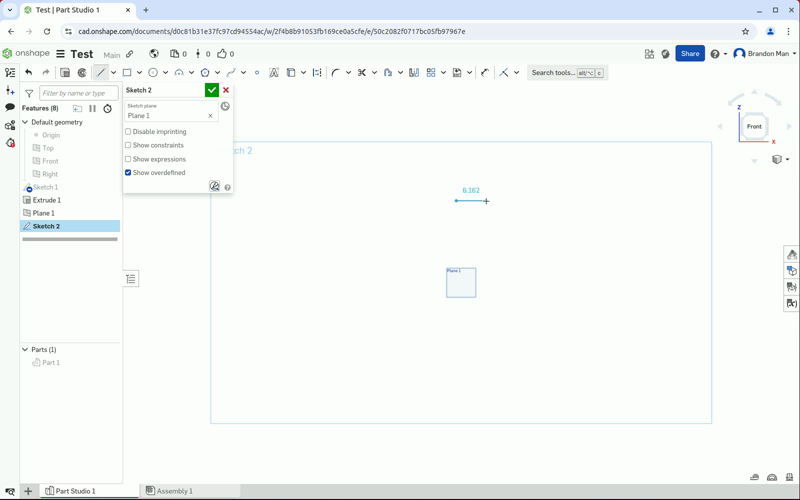
mouse_move(458, 200)
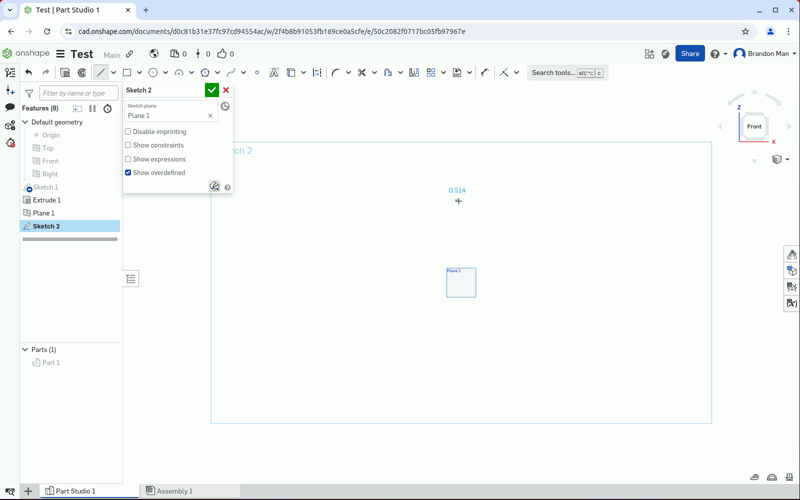
scroll(6)
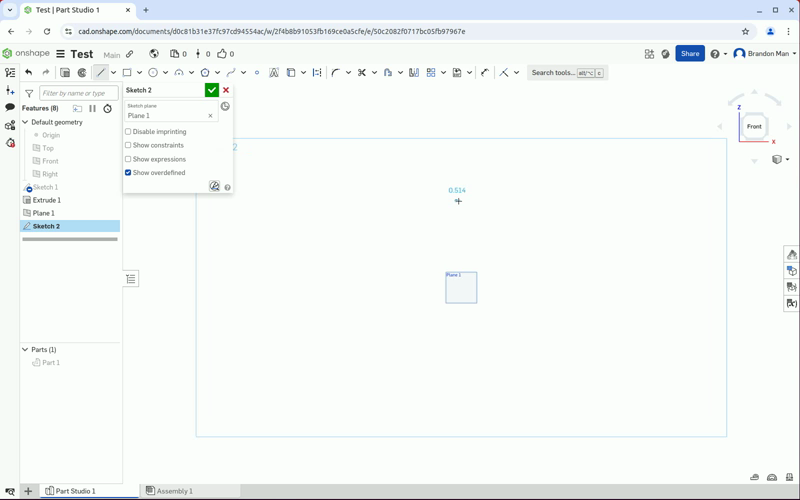
scroll(6)
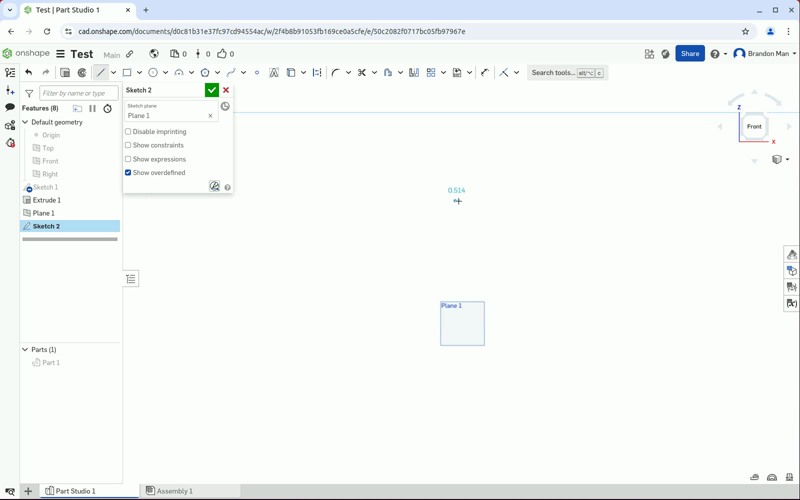
scroll(6)
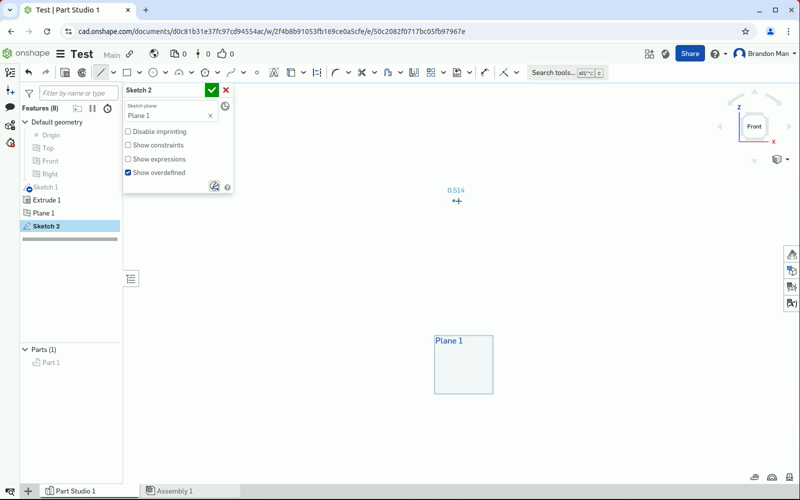
scroll(6)
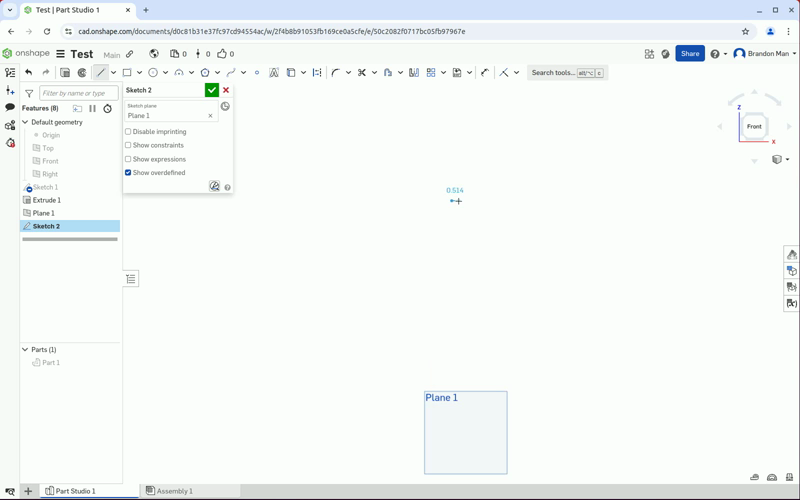
scroll(6)
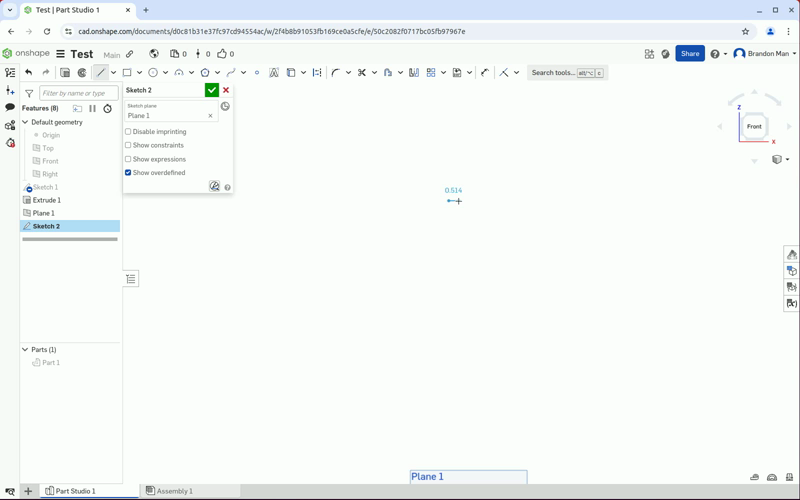
scroll(6)
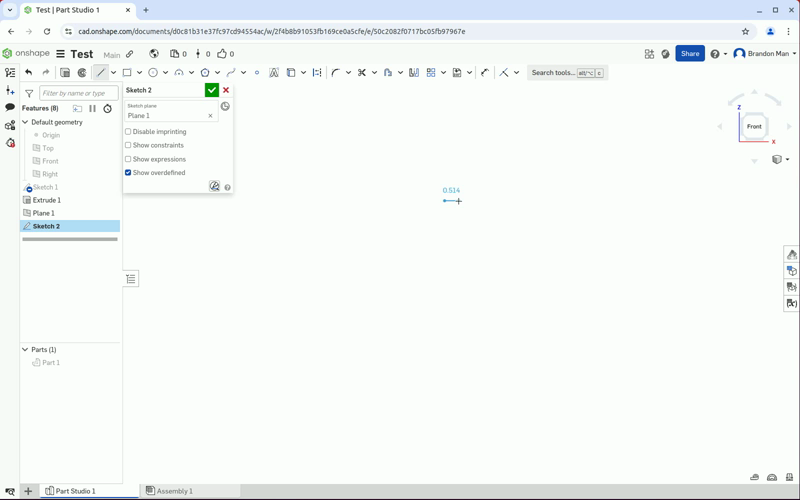
scroll(6)
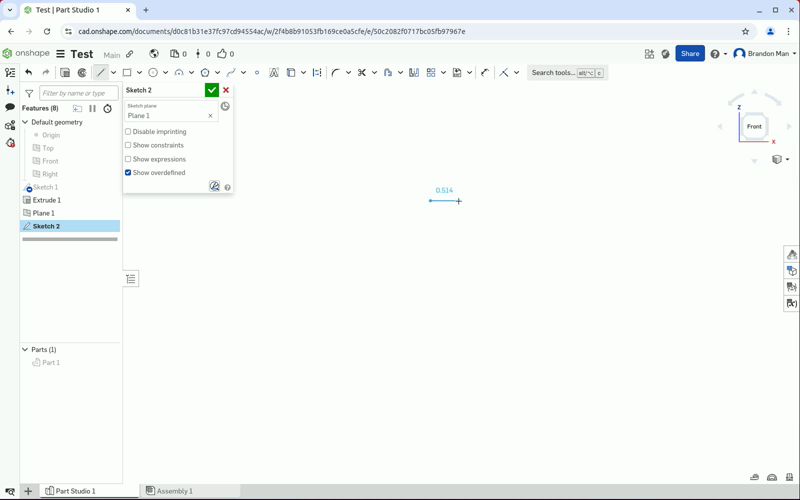
click(458, 200)
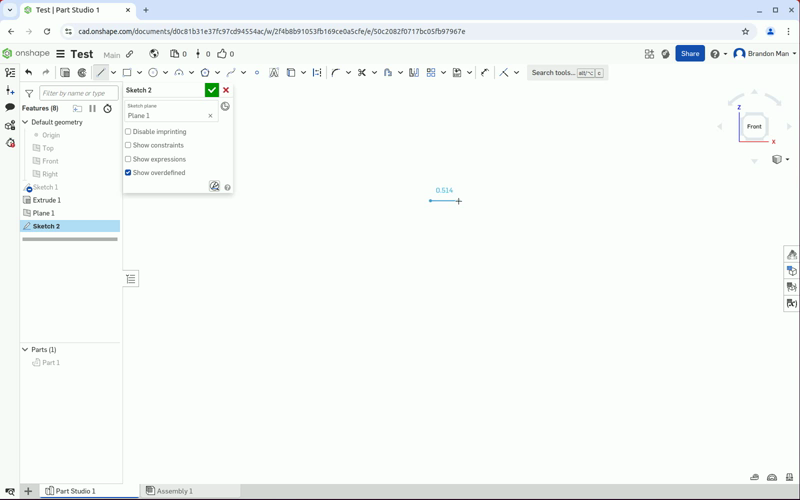
scroll(-6)
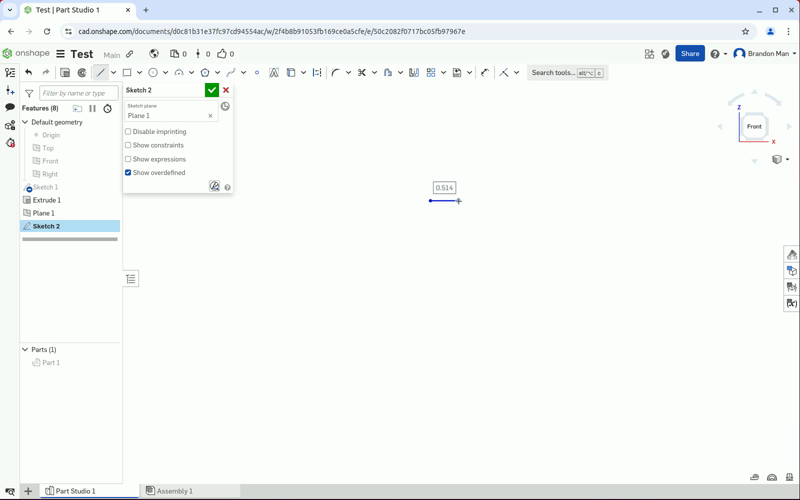
scroll(-6)
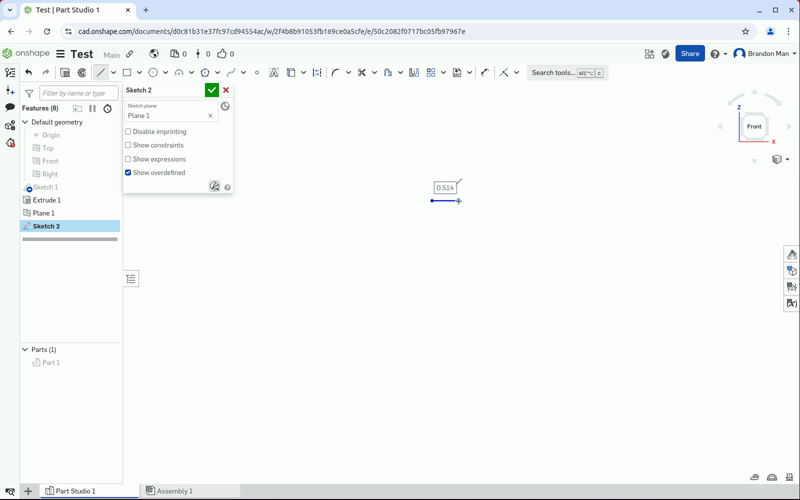
scroll(-6)
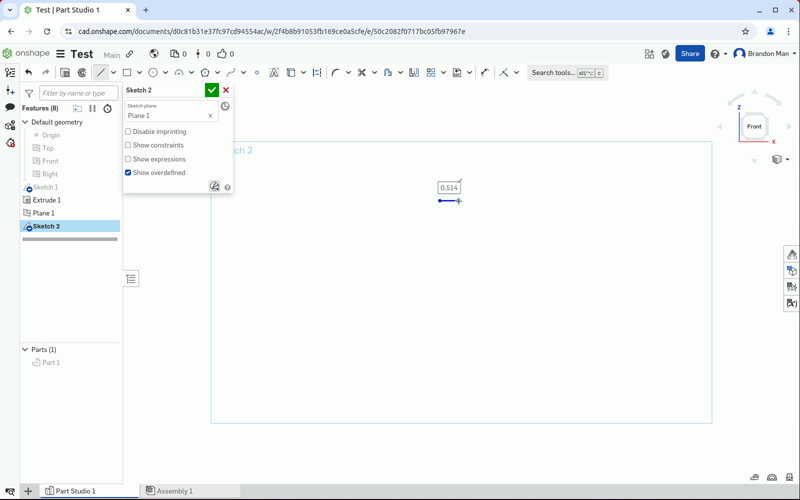
scroll(-6)
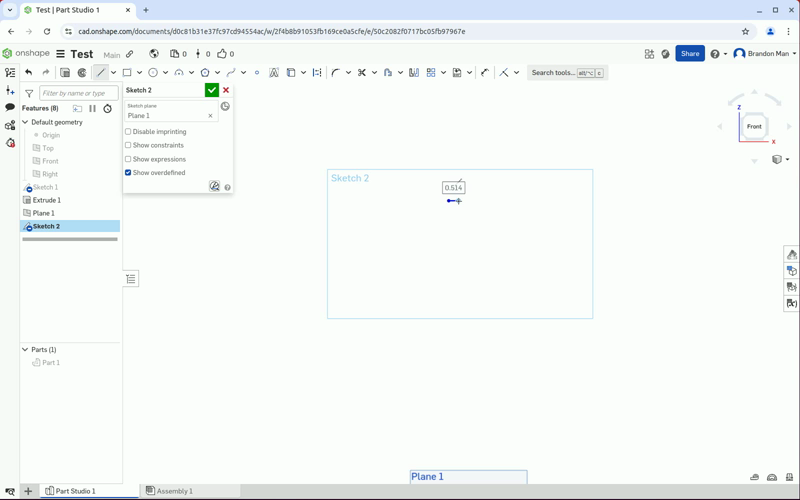
scroll(-6)
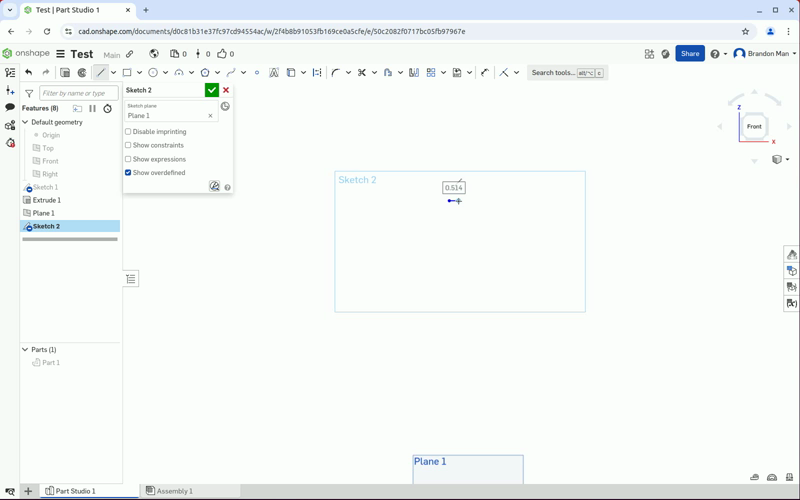
scroll(-6)
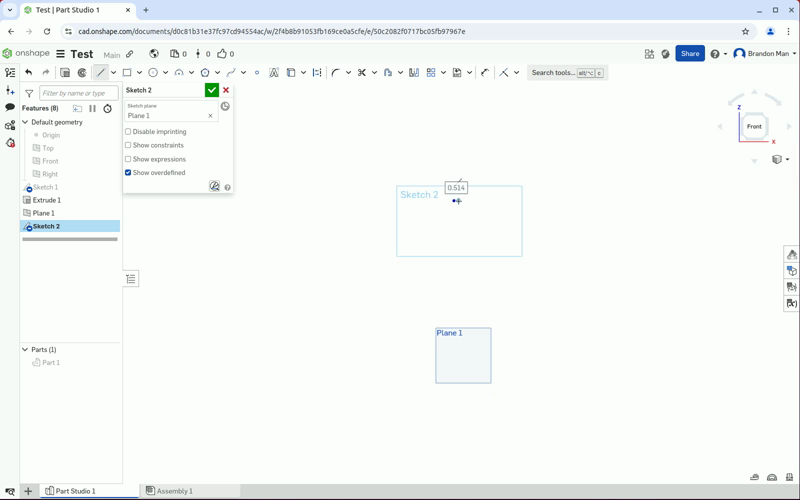
scroll(-6)
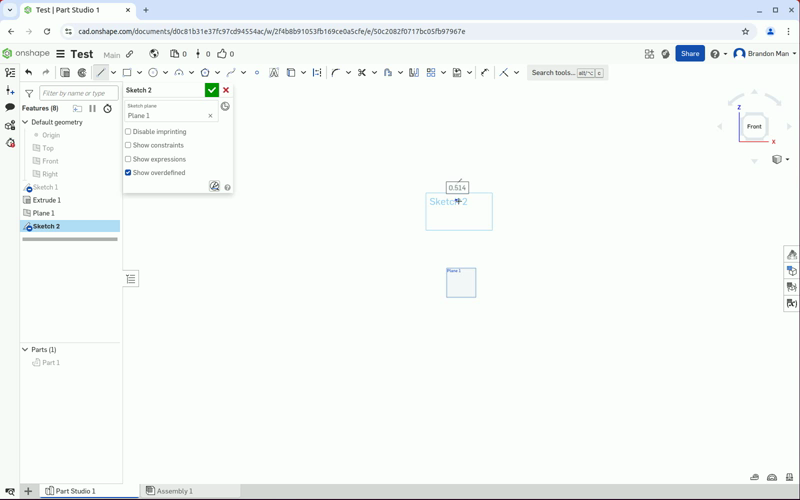
key_up(shift)
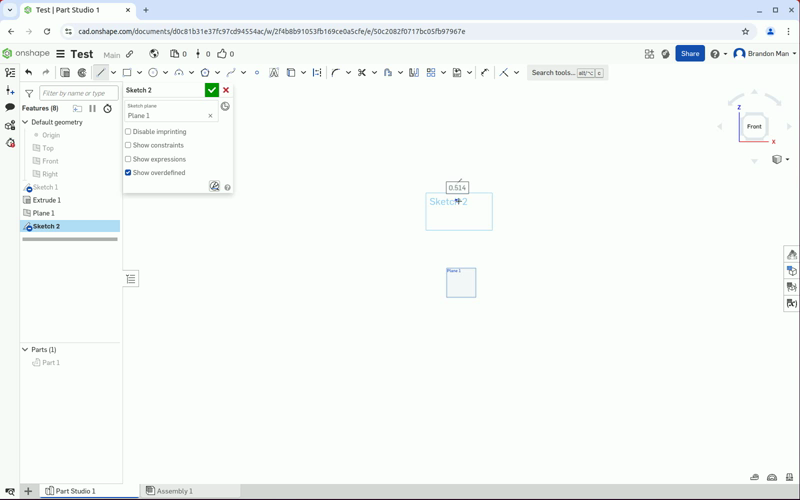
key_down(shift)
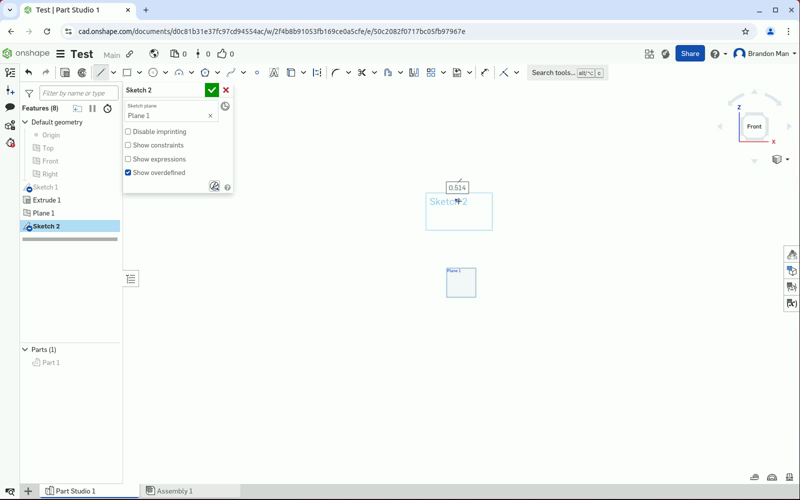
mouse_move(489, 200)
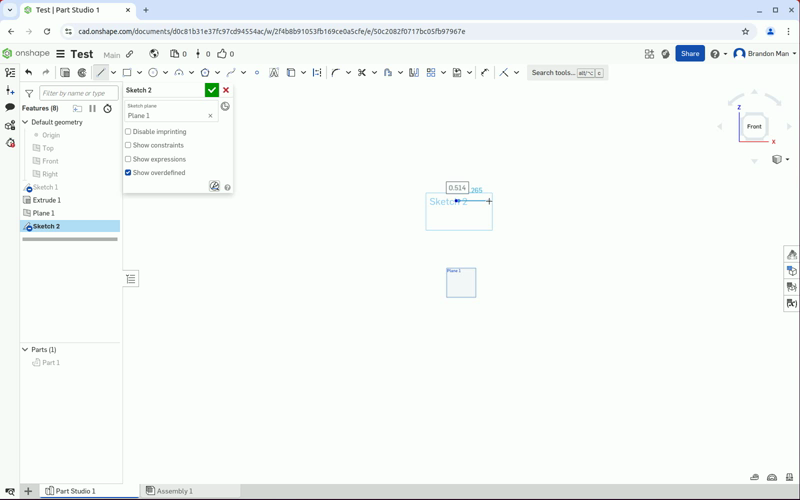
mouse_move(458, 174)
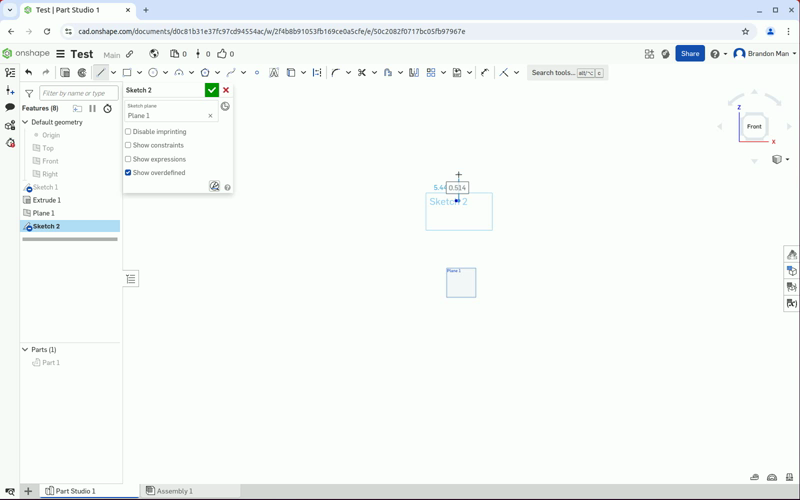
click(458, 174)
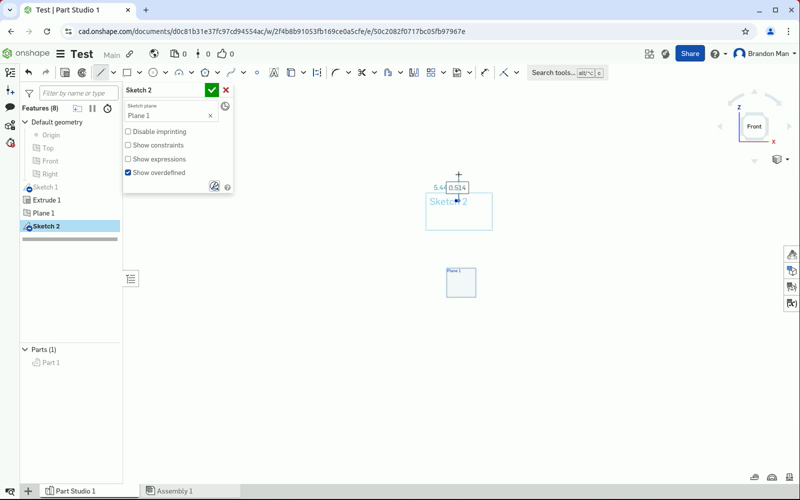
key_up(shift)
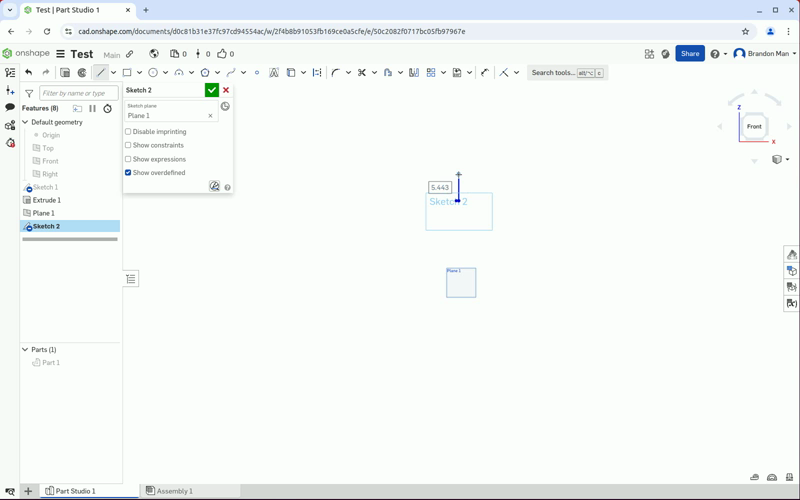
key_down(shift)
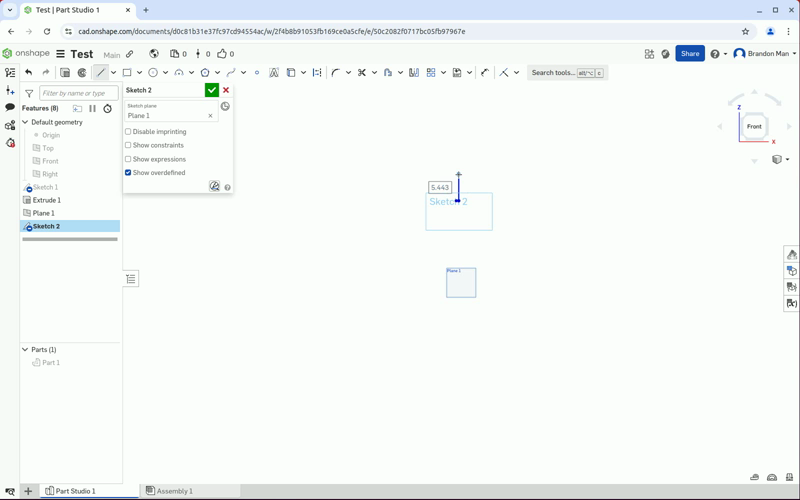
mouse_move(489, 174)
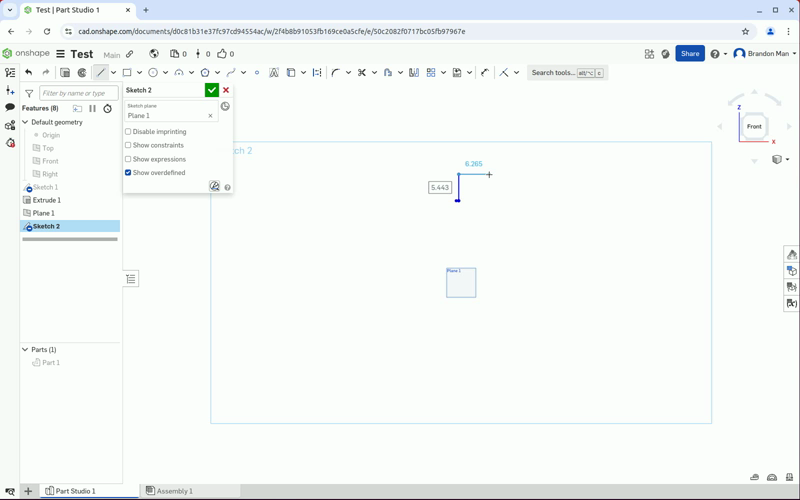
mouse_move(456, 174)
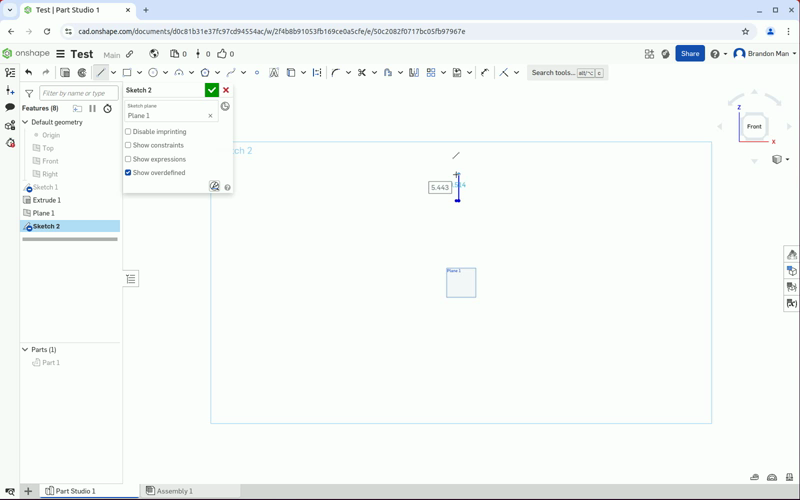
scroll(6)
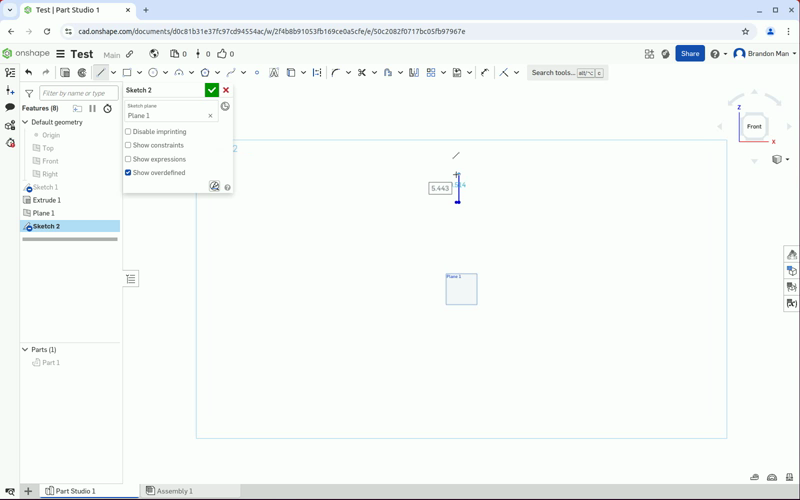
scroll(6)
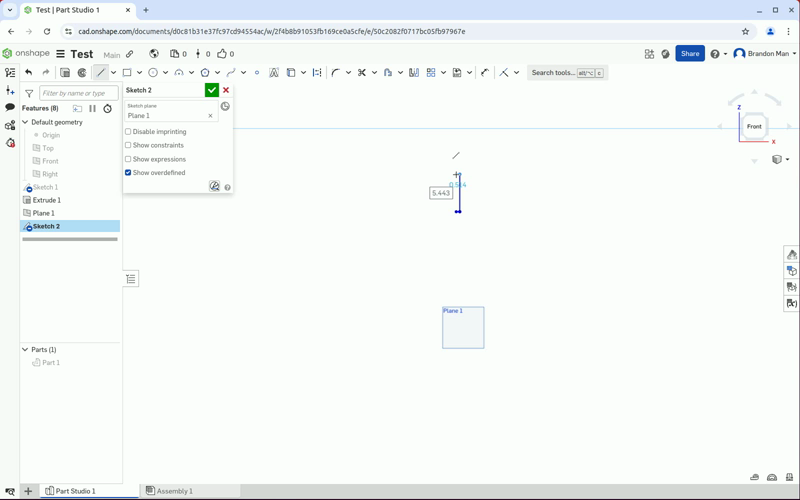
scroll(6)
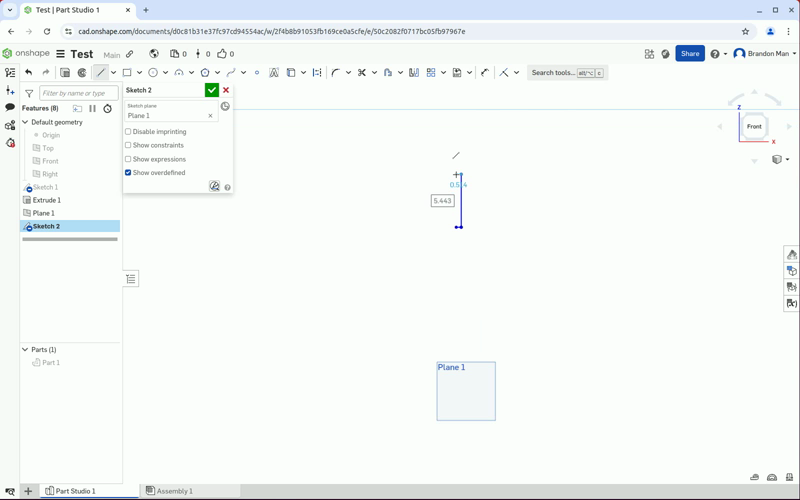
scroll(6)
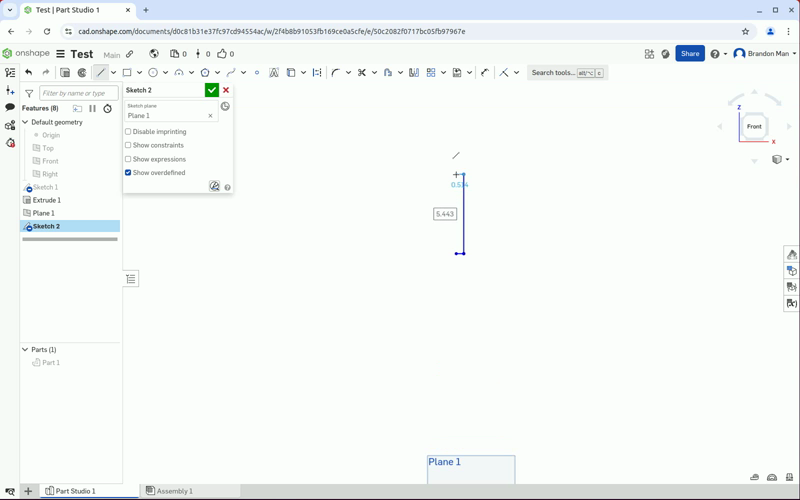
scroll(6)
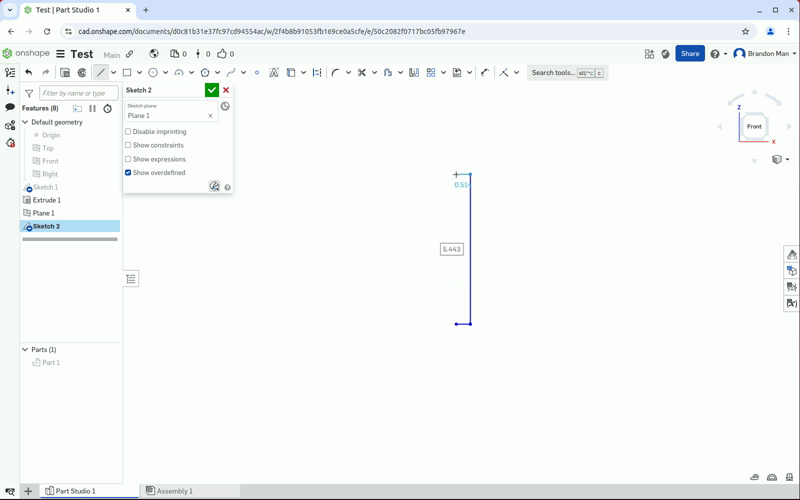
scroll(6)
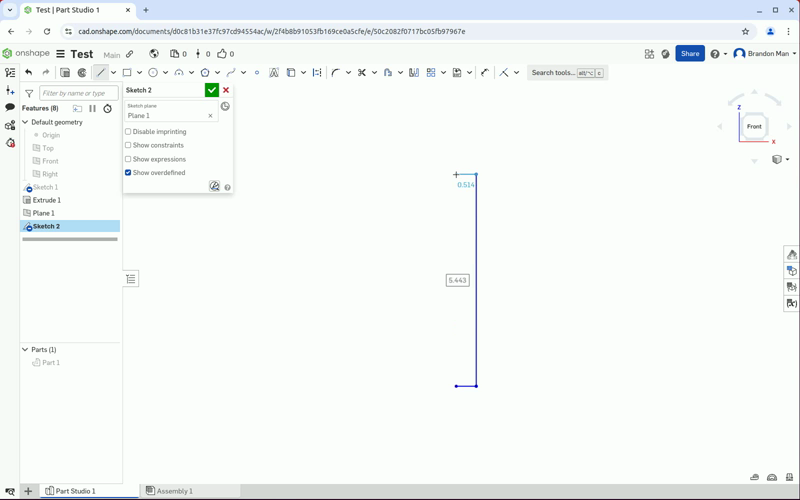
scroll(6)
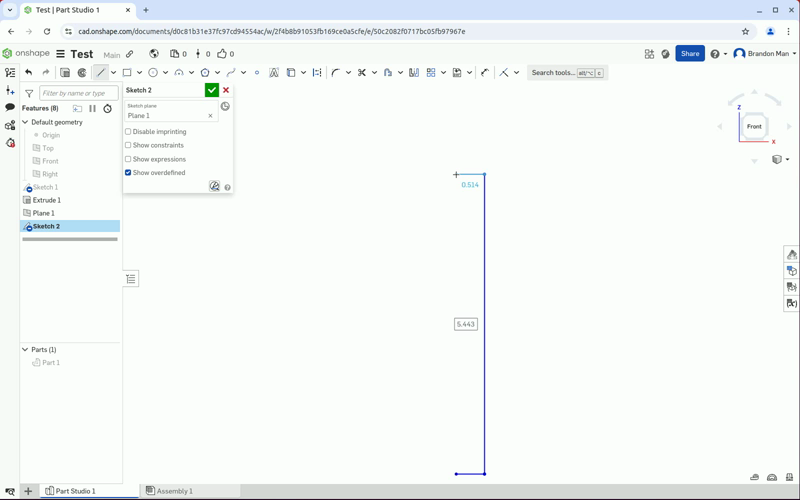
click(456, 174)
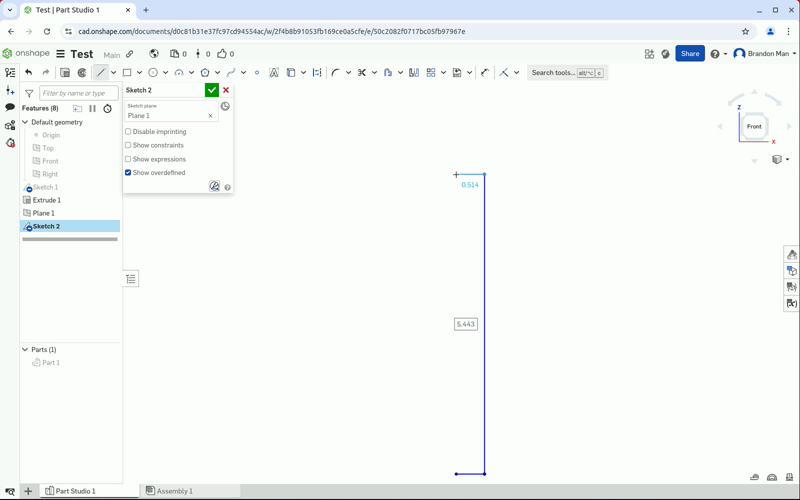
scroll(-6)
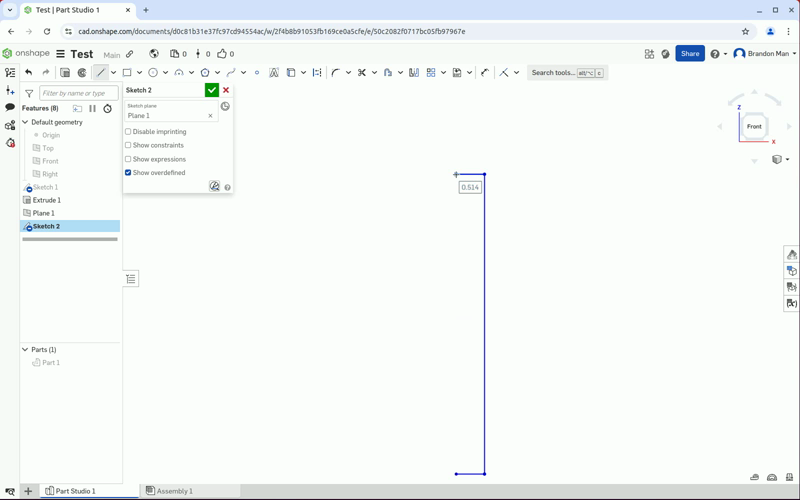
scroll(-6)
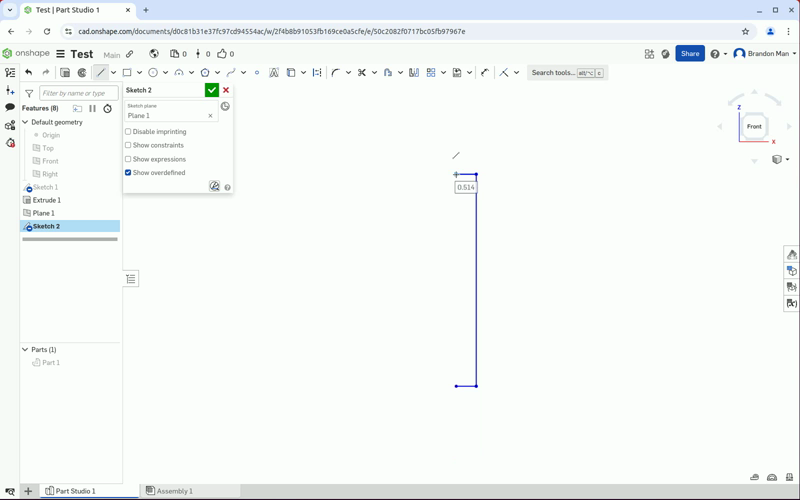
scroll(-6)
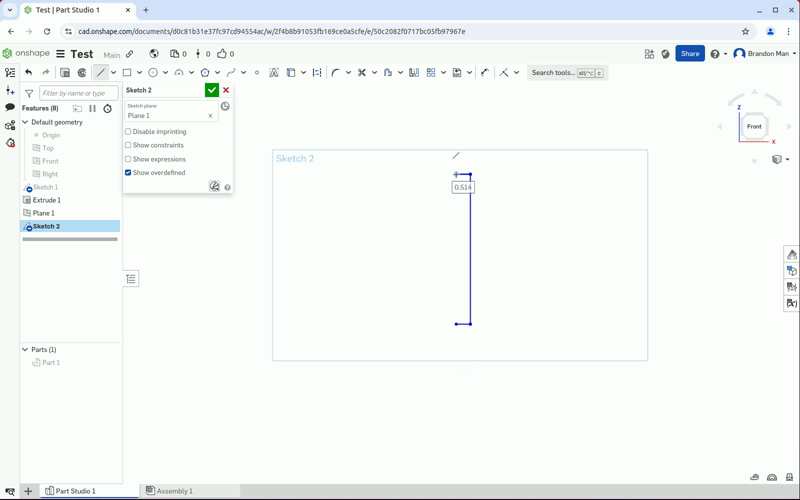
scroll(-6)
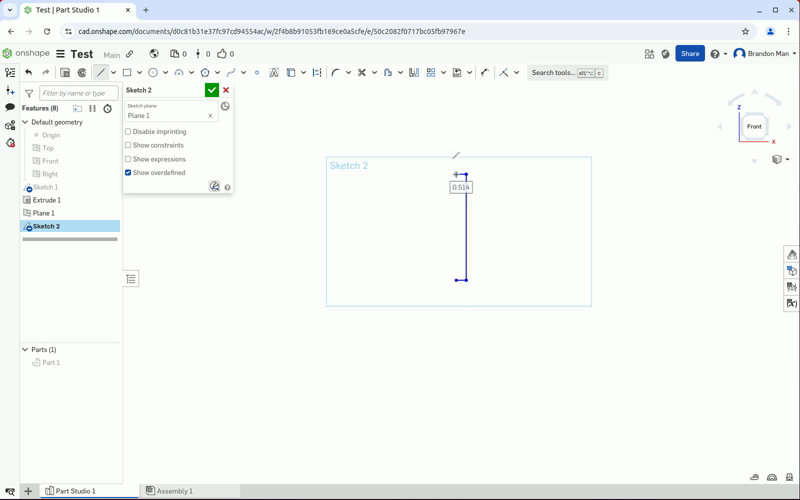
scroll(-6)
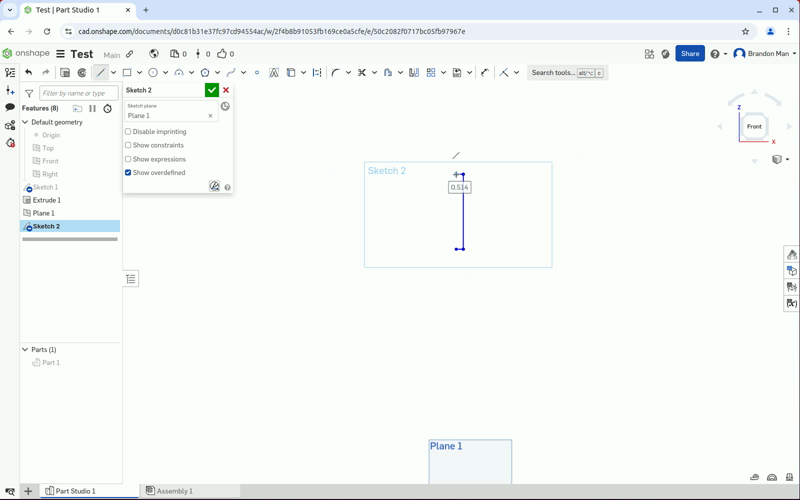
scroll(-6)
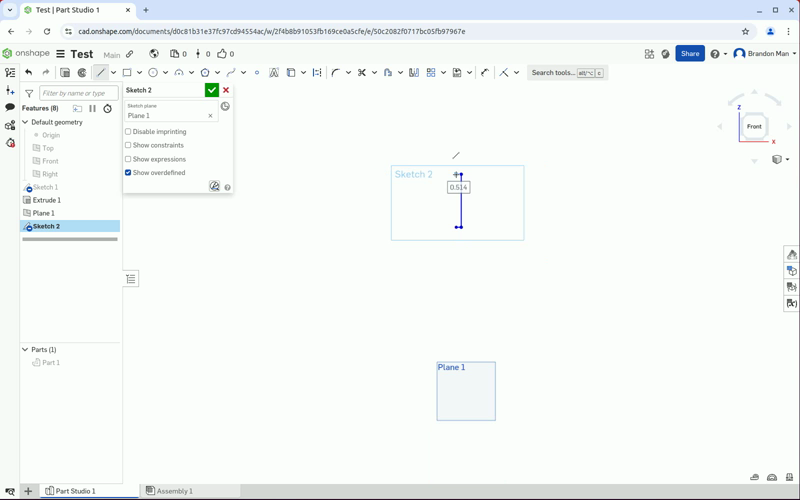
scroll(-6)
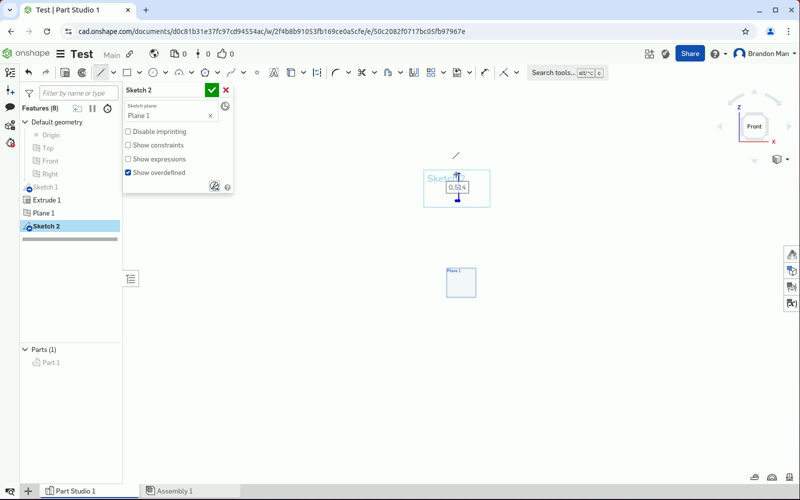
key_up(shift)
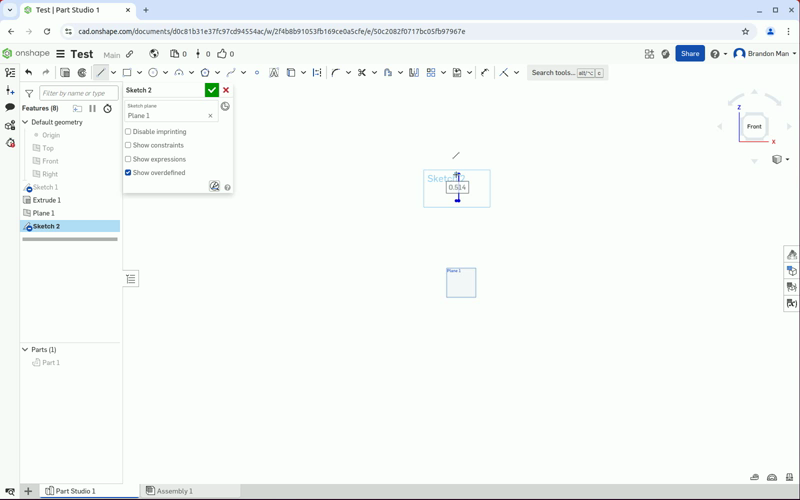
mouse_move(486, 174)
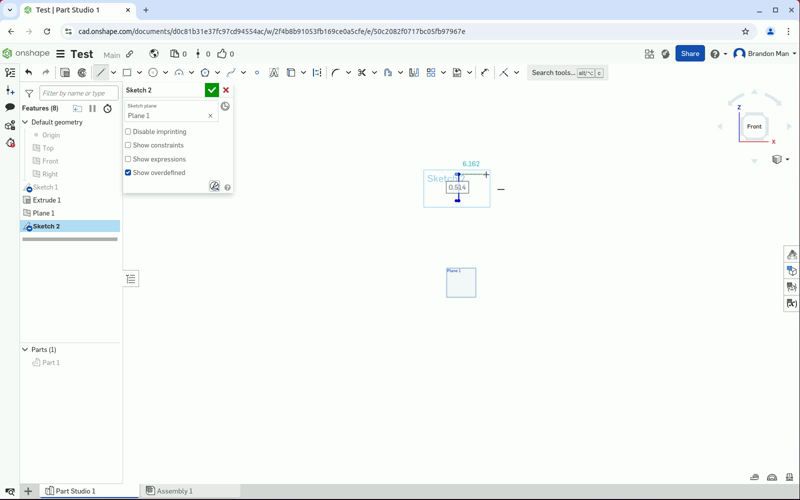
key_down(shift)
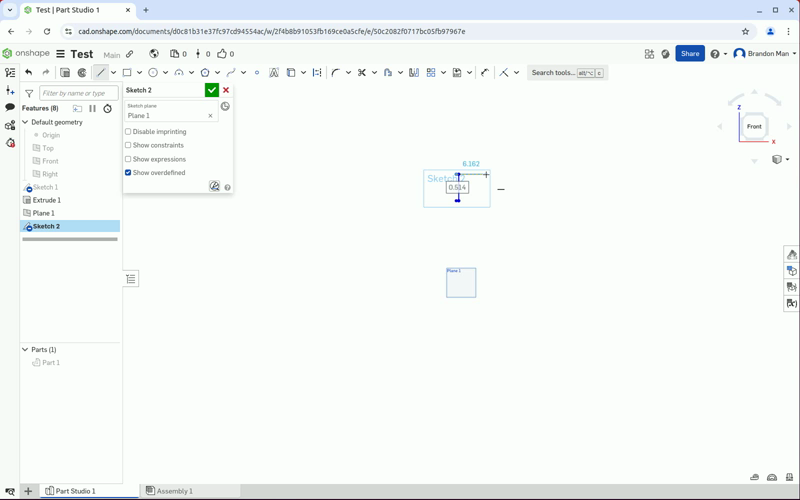
mouse_move(456, 200)
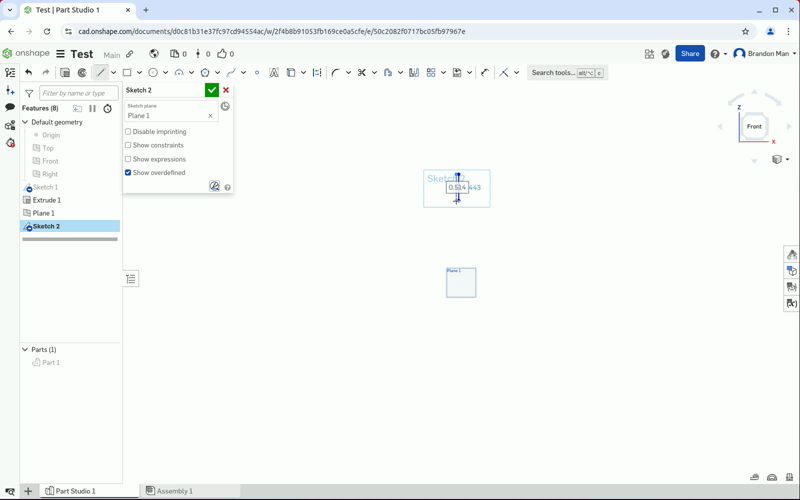
scroll(6)
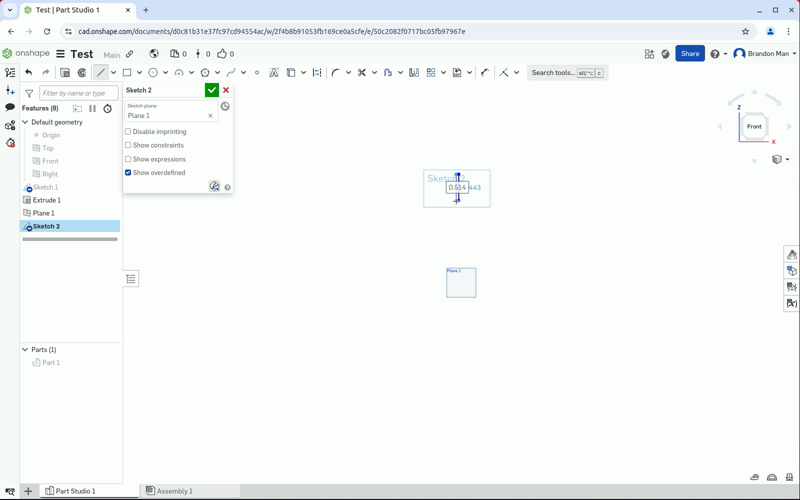
scroll(6)
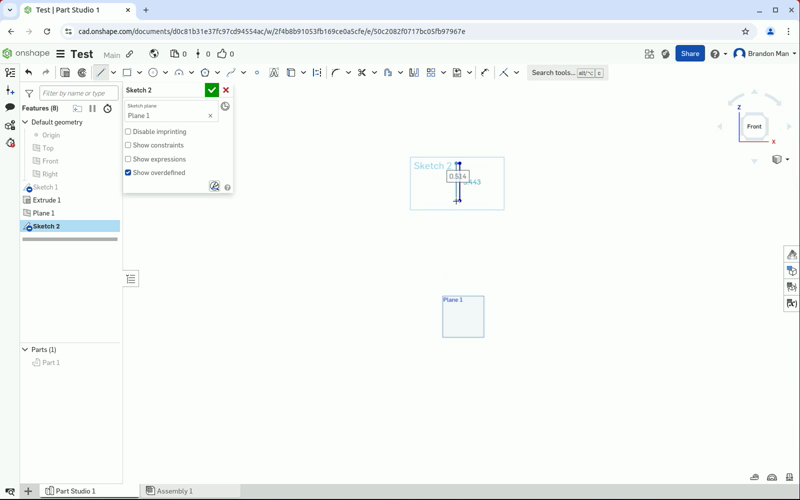
scroll(6)
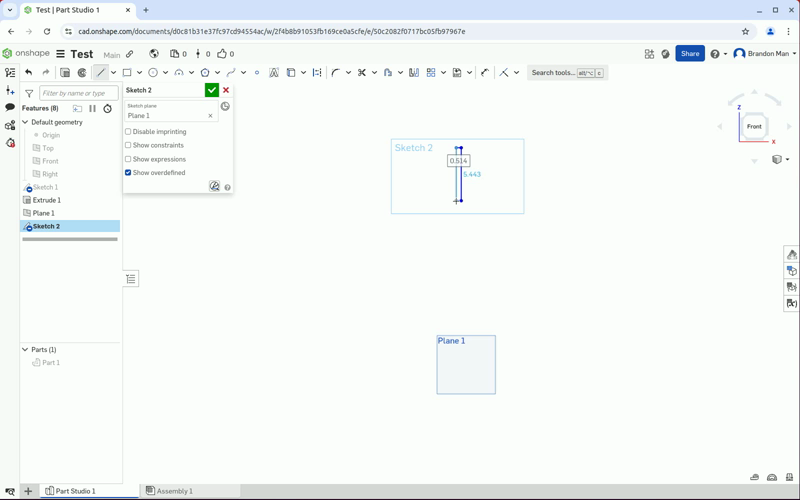
scroll(6)
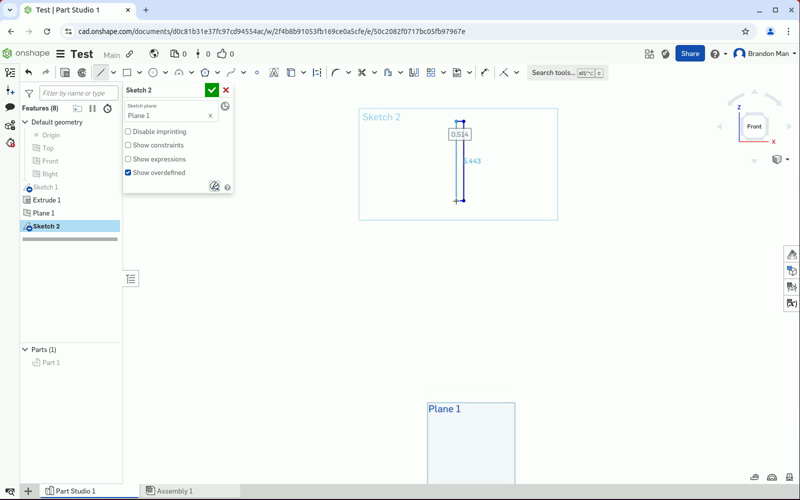
scroll(6)
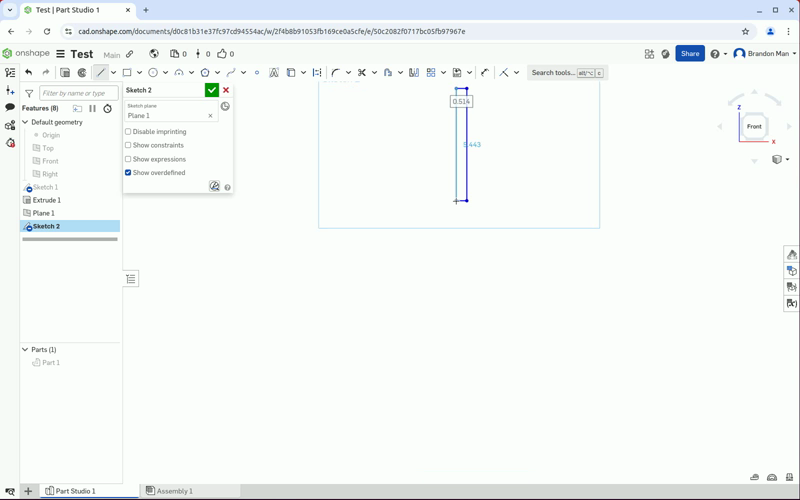
scroll(6)
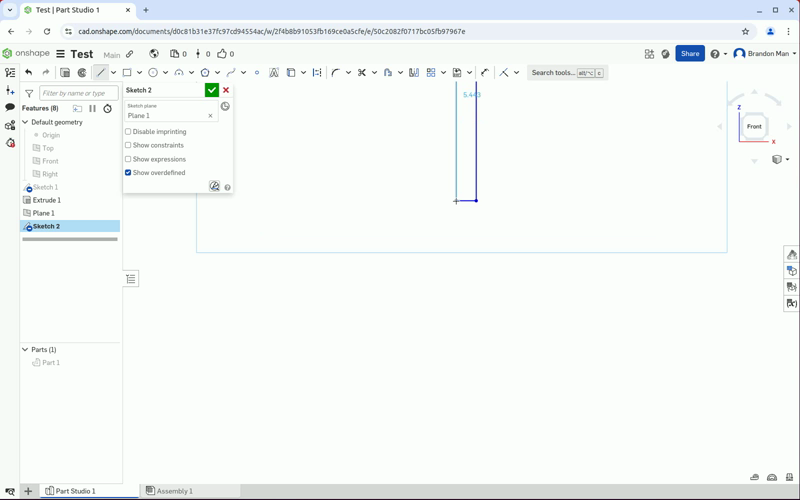
scroll(6)
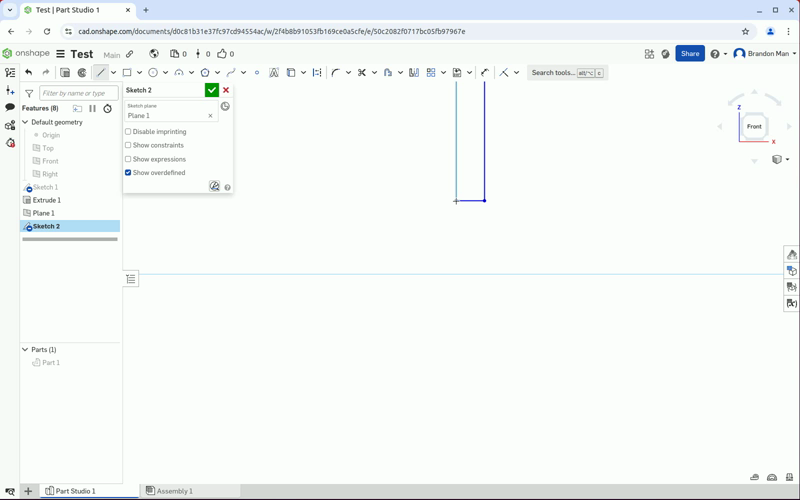
key_up(shift)
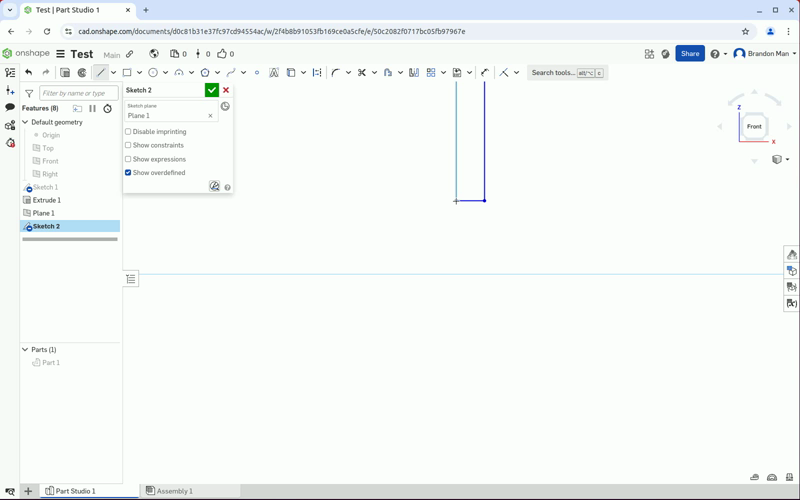
click(456, 200)
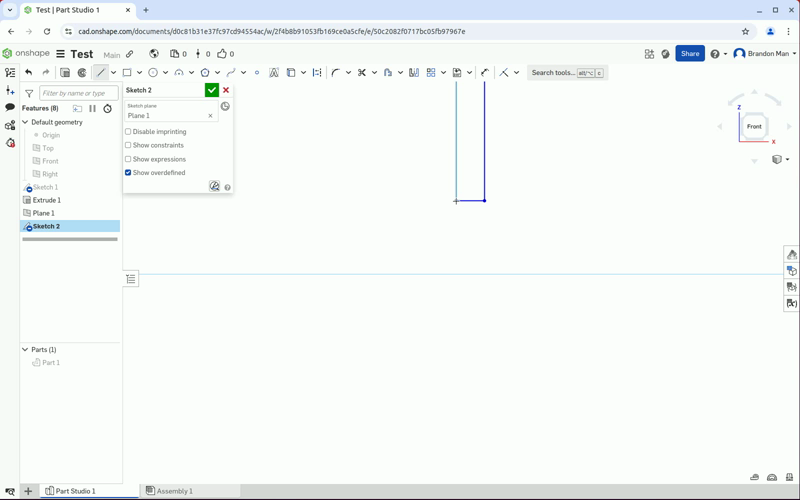
scroll(-6)
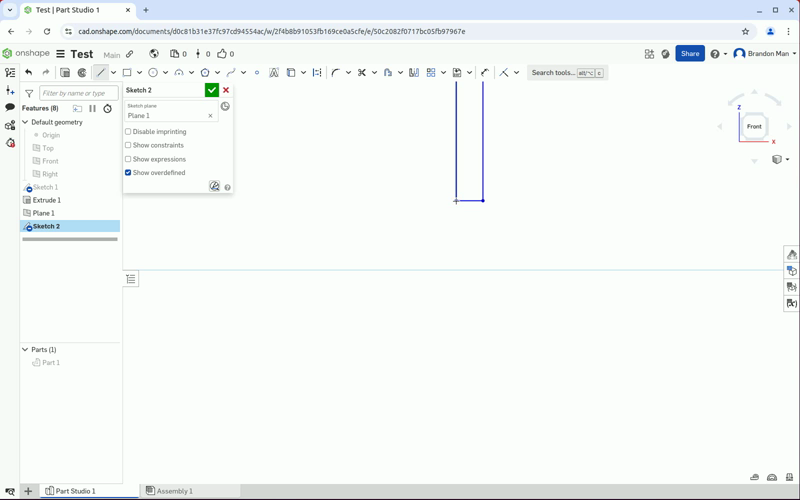
scroll(-6)
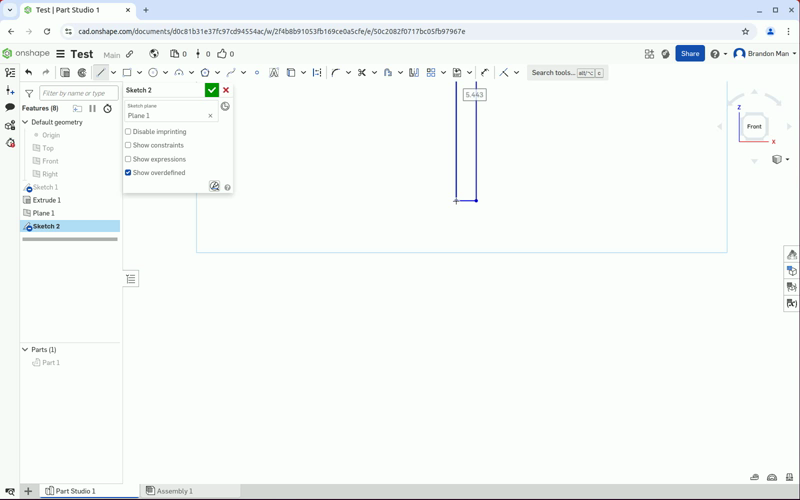
scroll(-6)
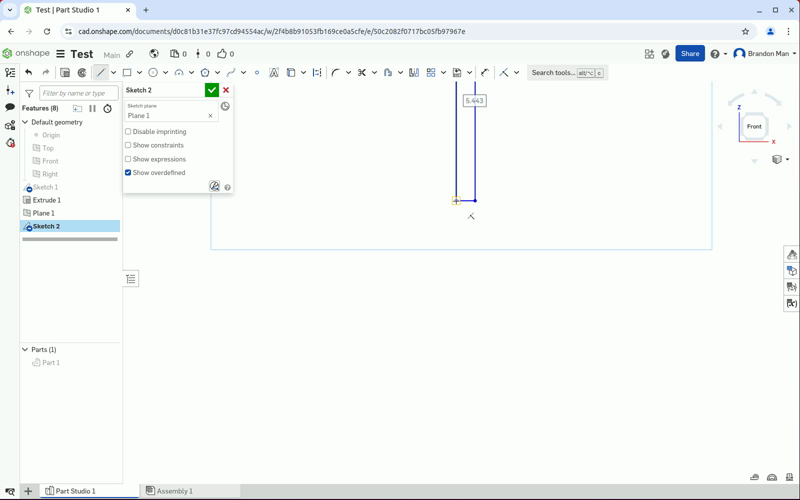
scroll(-6)
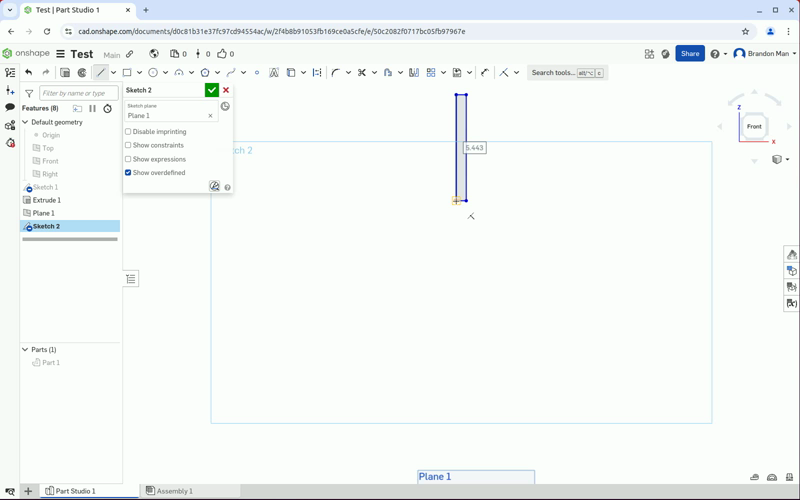
scroll(-6)
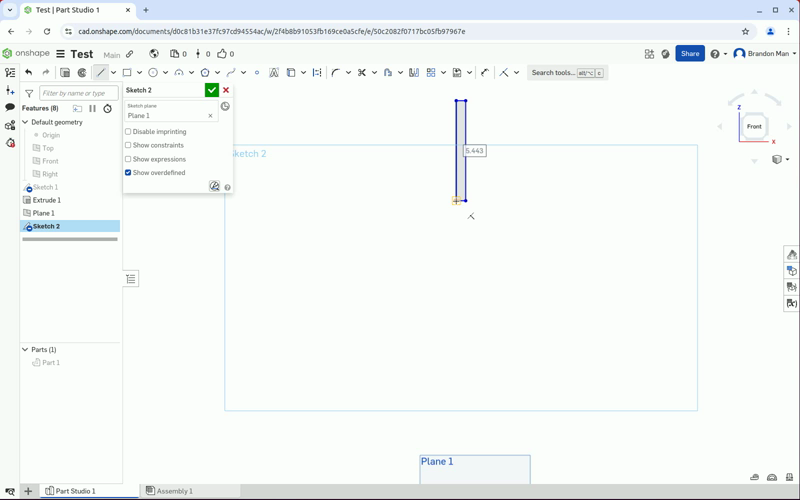
scroll(-6)
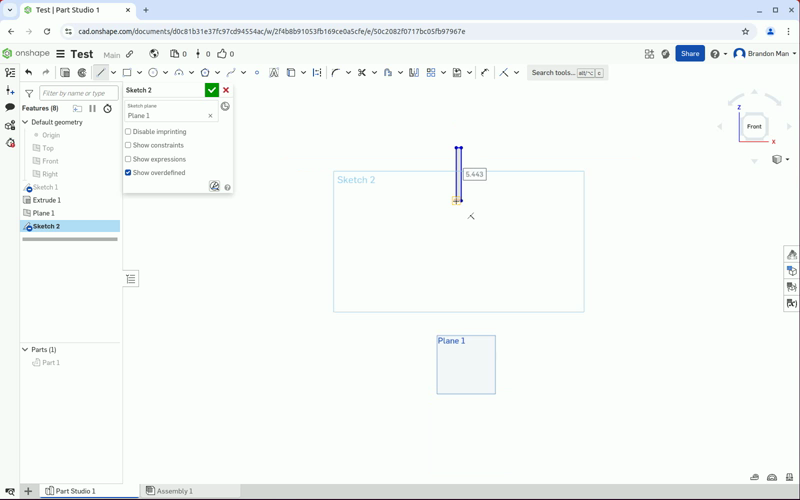
scroll(-6)
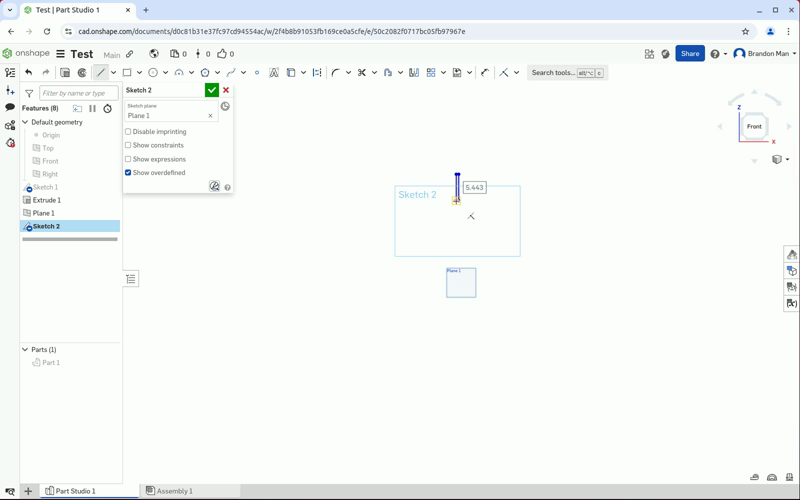
key(esc)
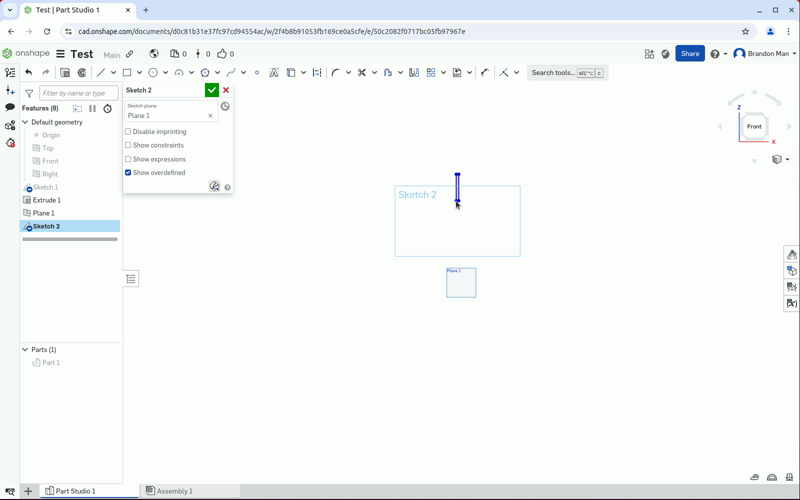
mouse_move(456, 197)
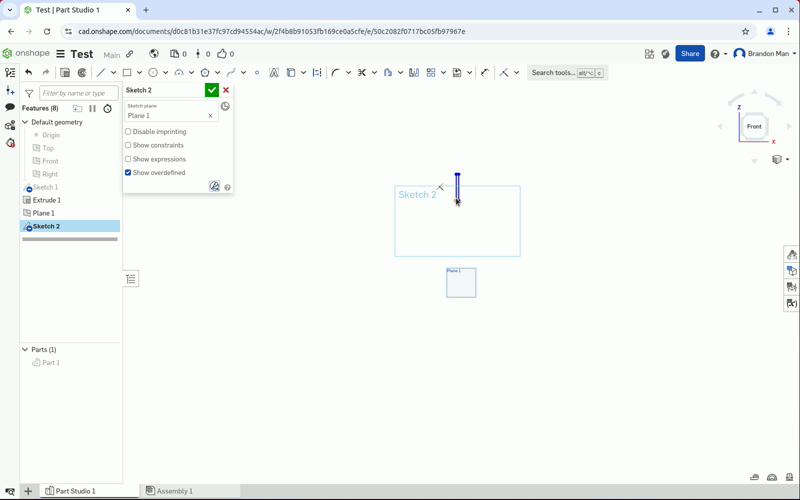
scroll(6)
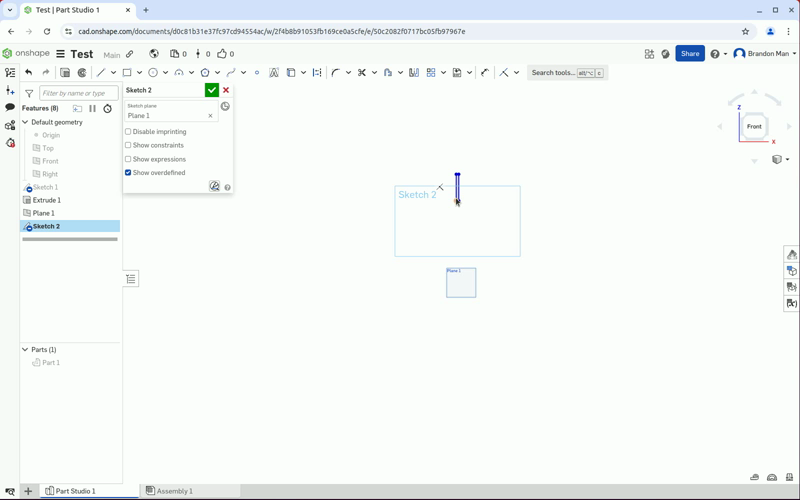
scroll(6)
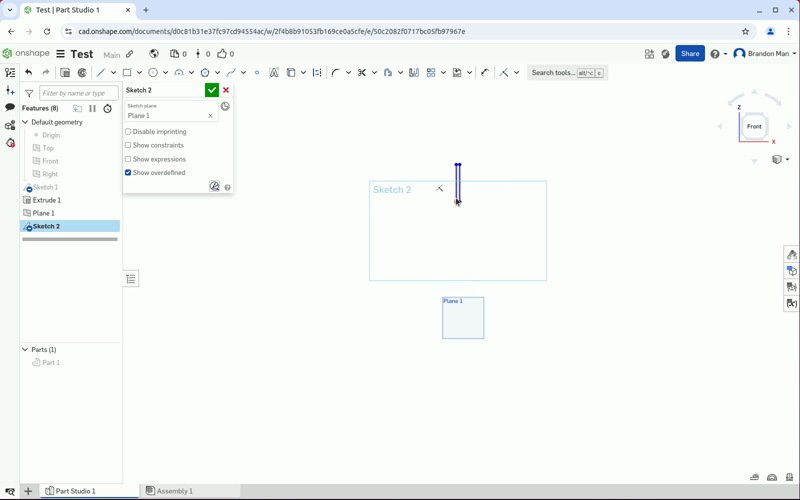
scroll(6)
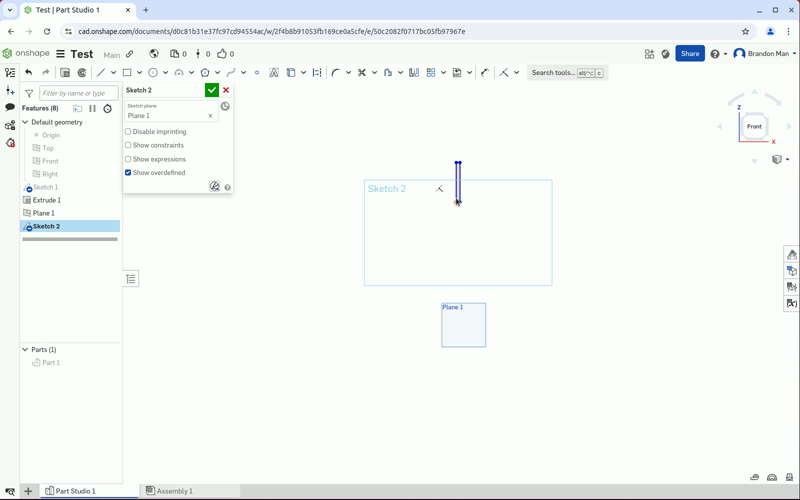
scroll(6)
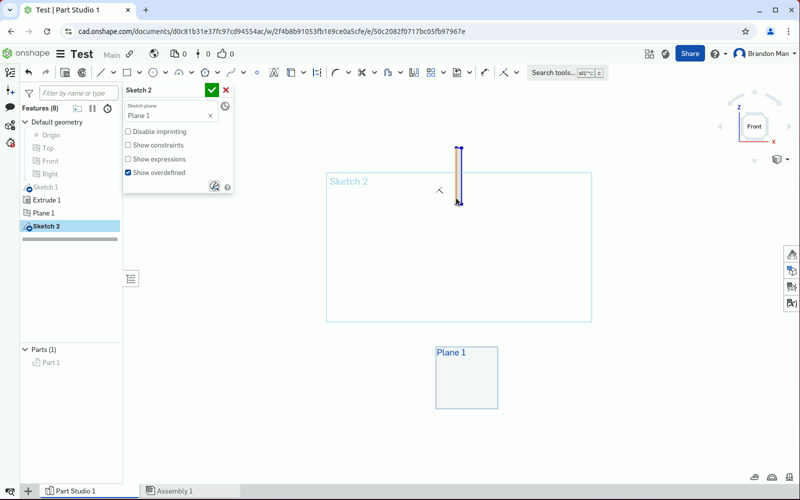
scroll(6)
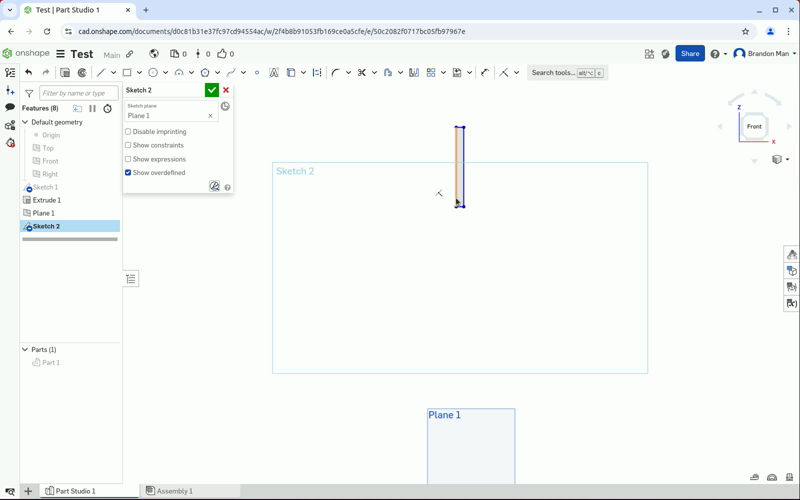
scroll(6)
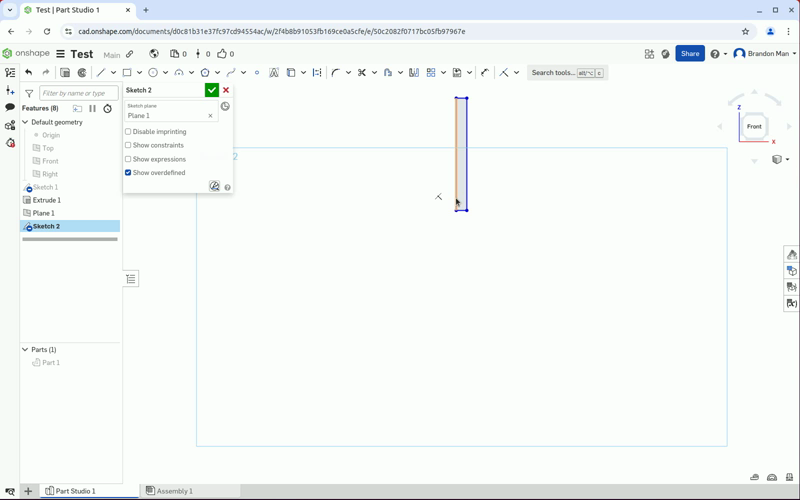
scroll(6)
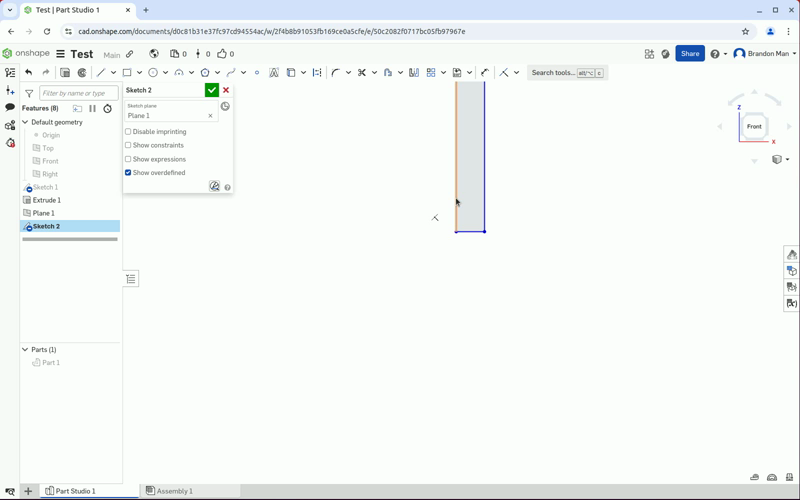
click(456, 197)
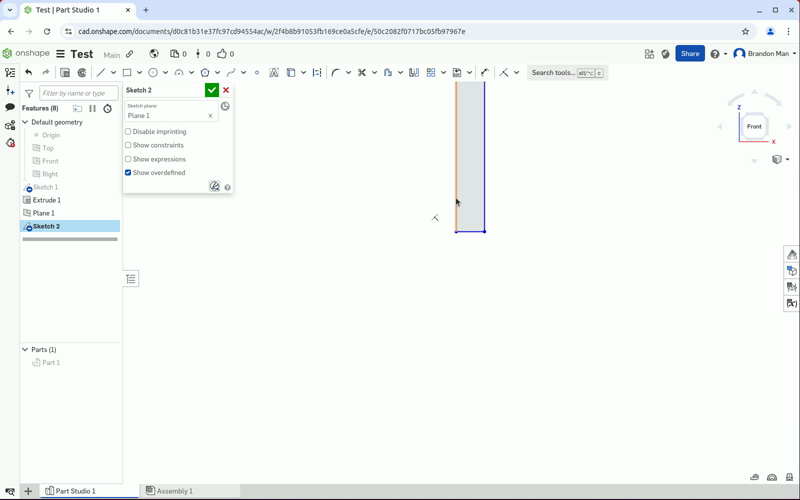
scroll(-6)
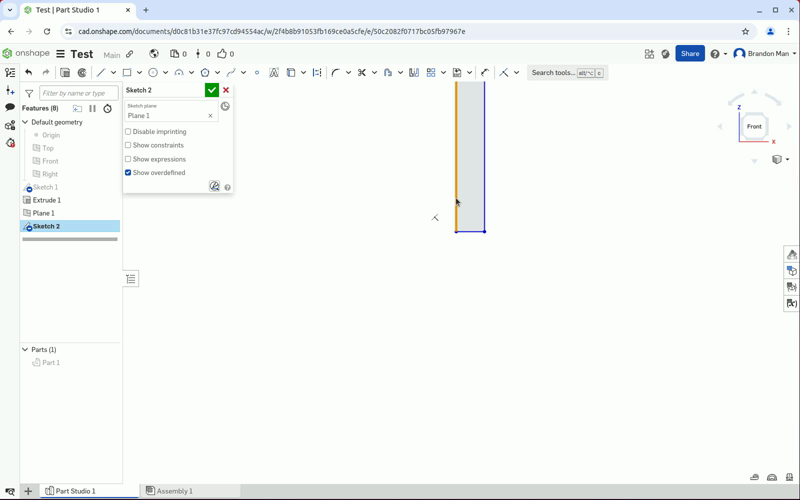
scroll(-6)
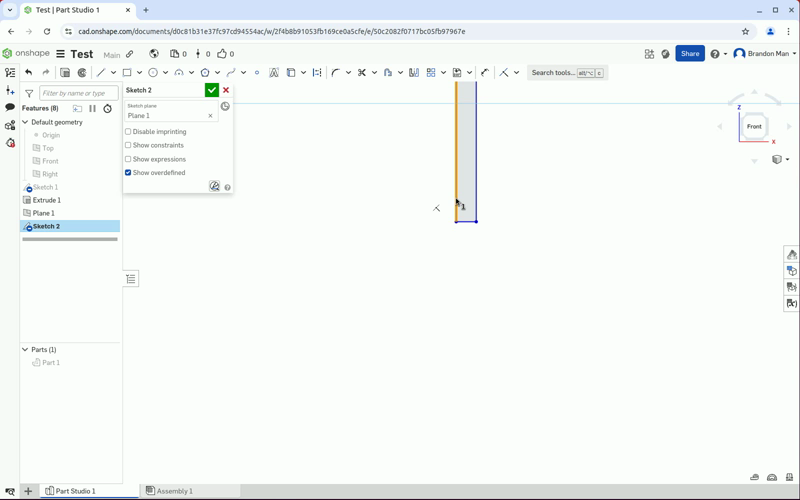
scroll(-6)
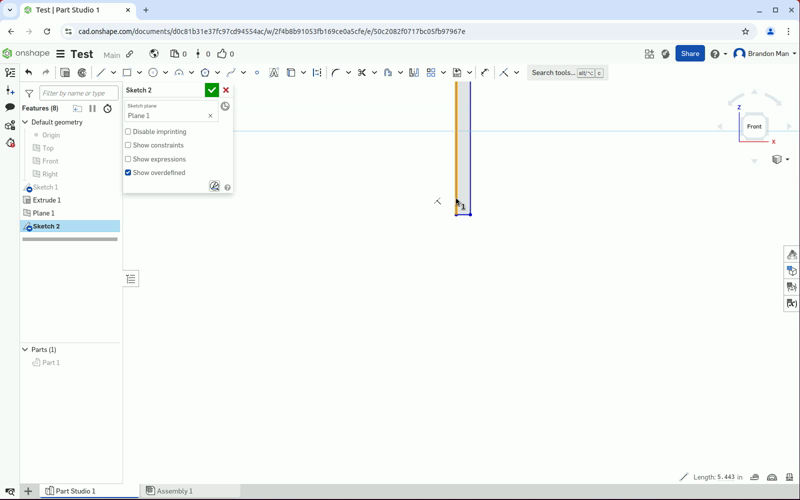
scroll(-6)
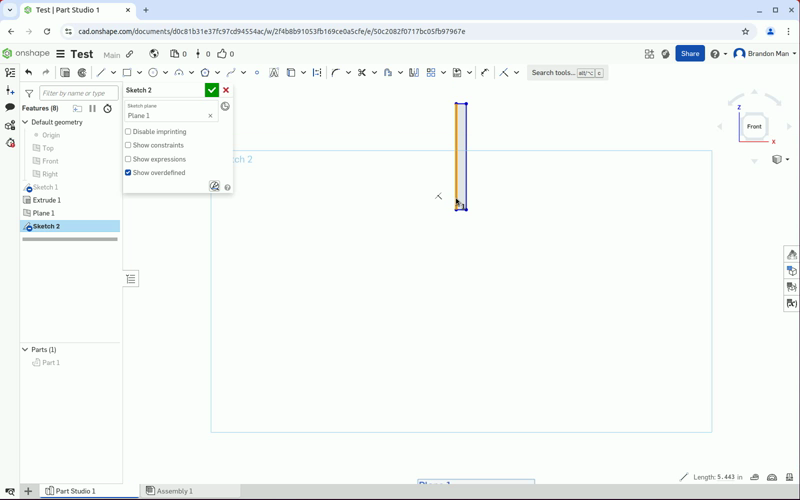
scroll(-6)
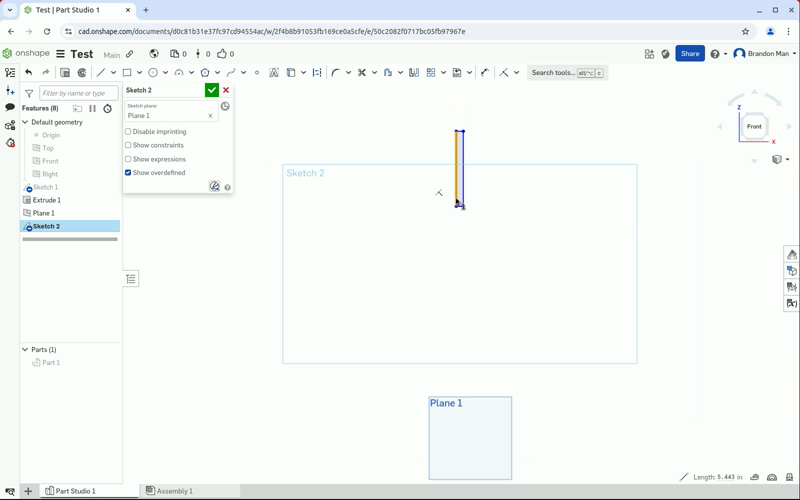
scroll(-6)
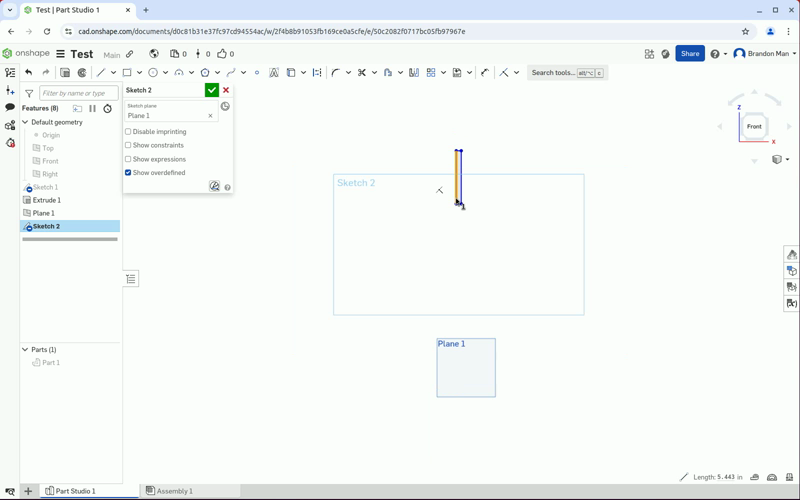
scroll(-6)
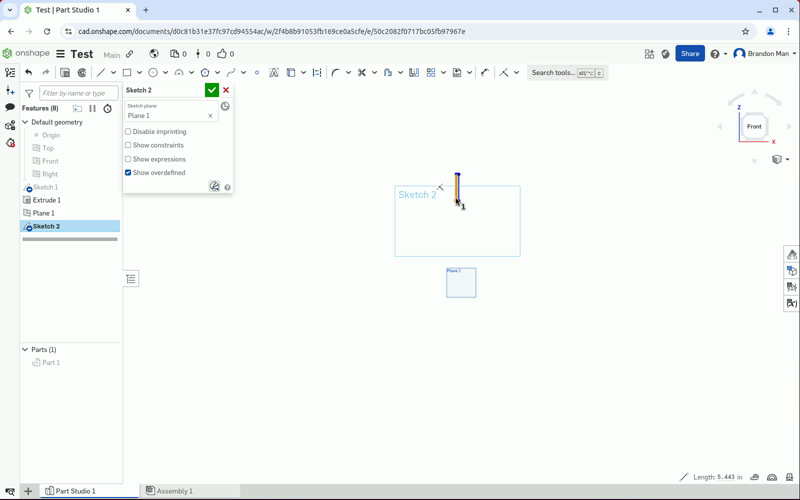
mouse_move(73, 352)
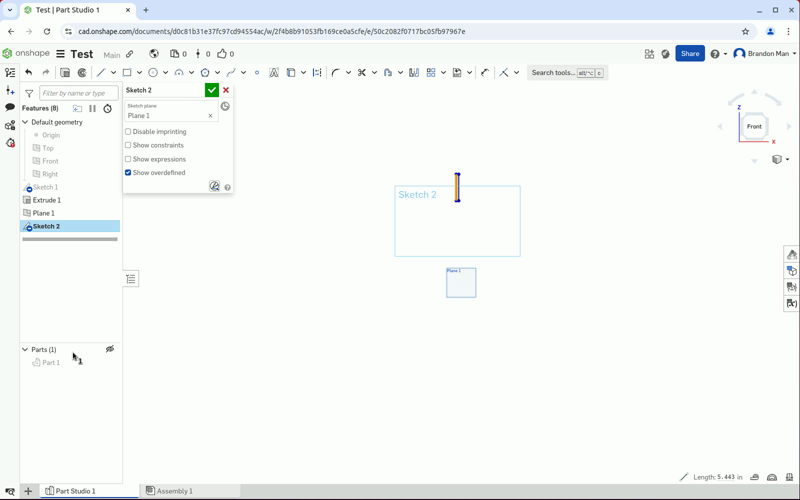
key(shift+y)
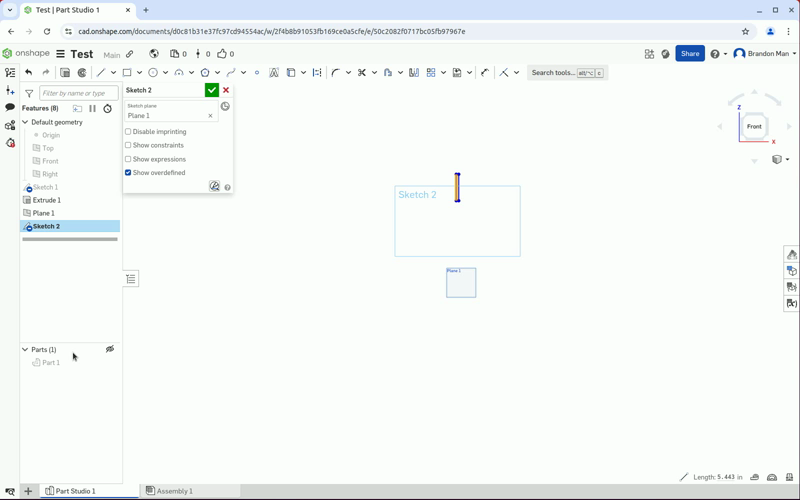
key(shift+e)
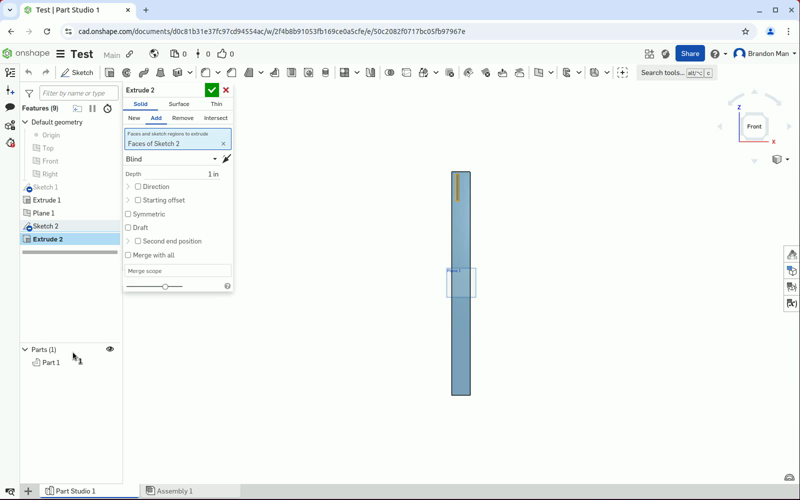
mouse_move(143, 106)
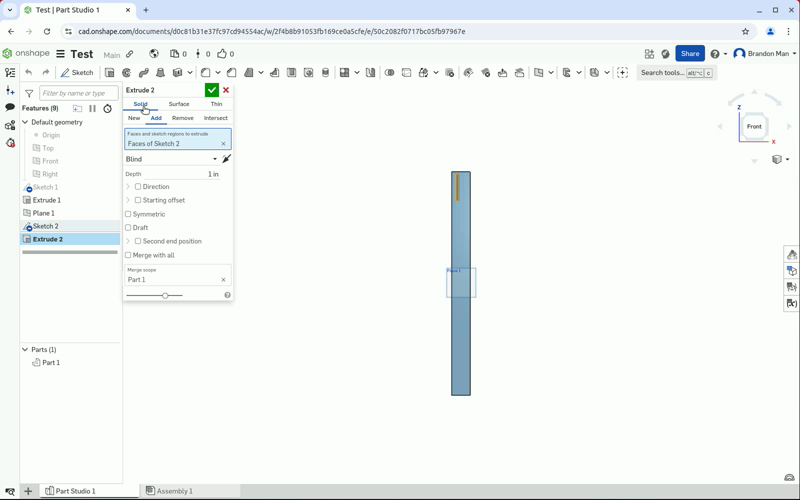
click(143, 106)
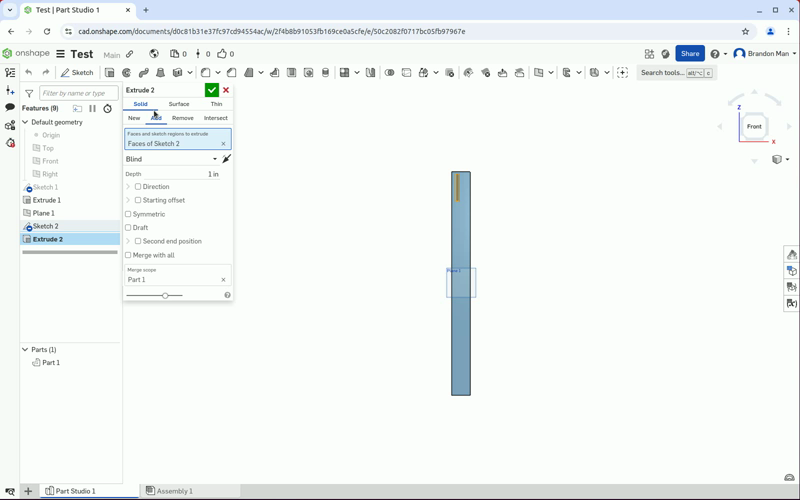
mouse_move(186, 120)
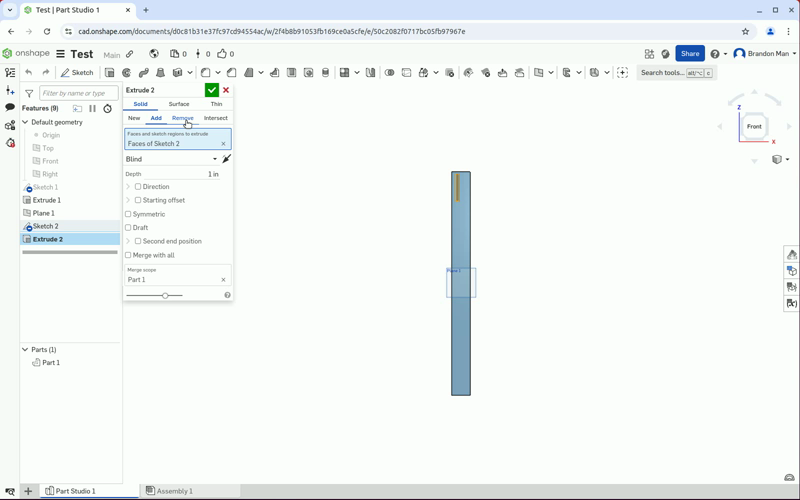
click(186, 120)
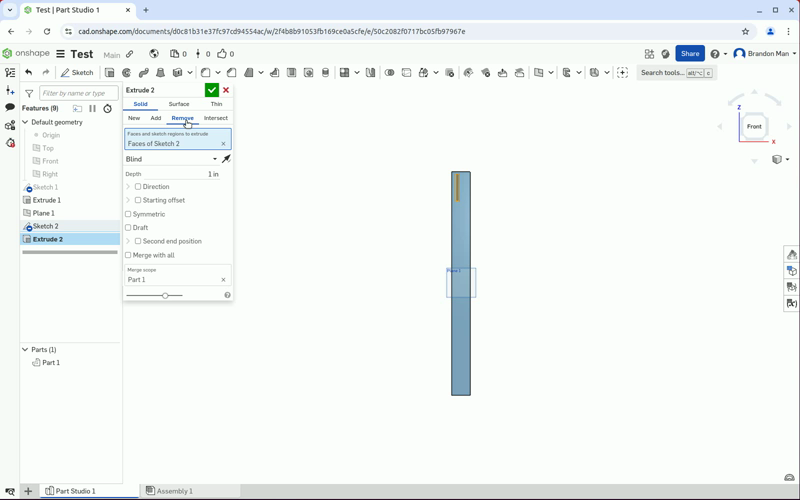
key(tab, 4)
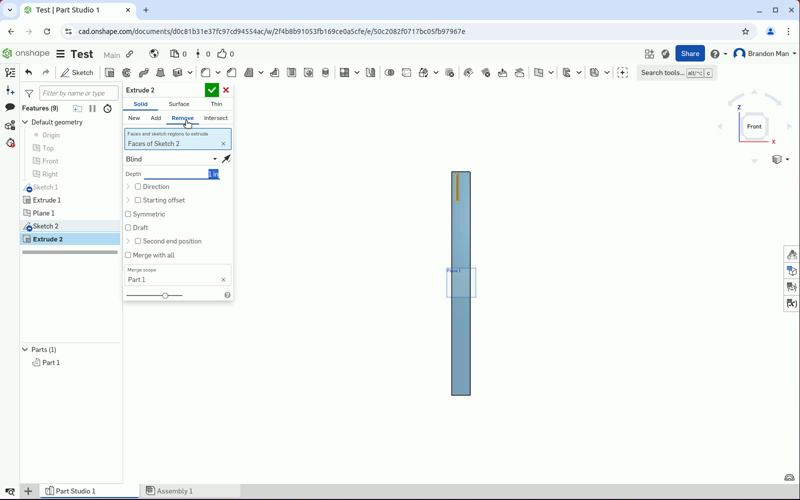
text(2.407)
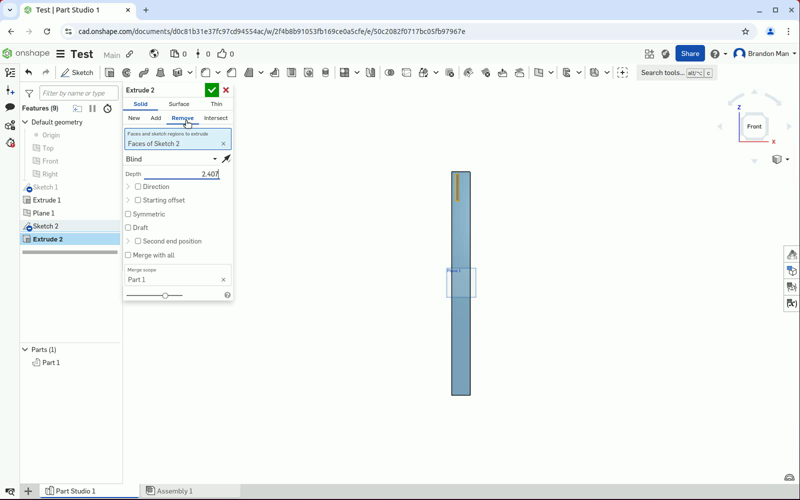
key(tab, 6)
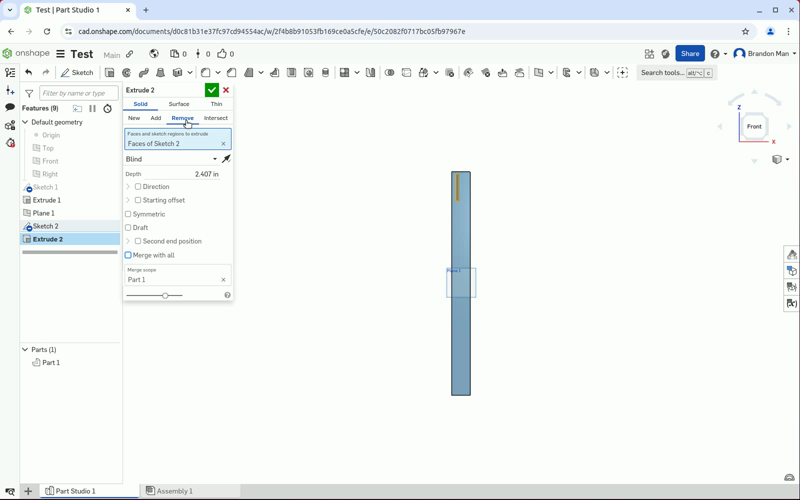
key(space)
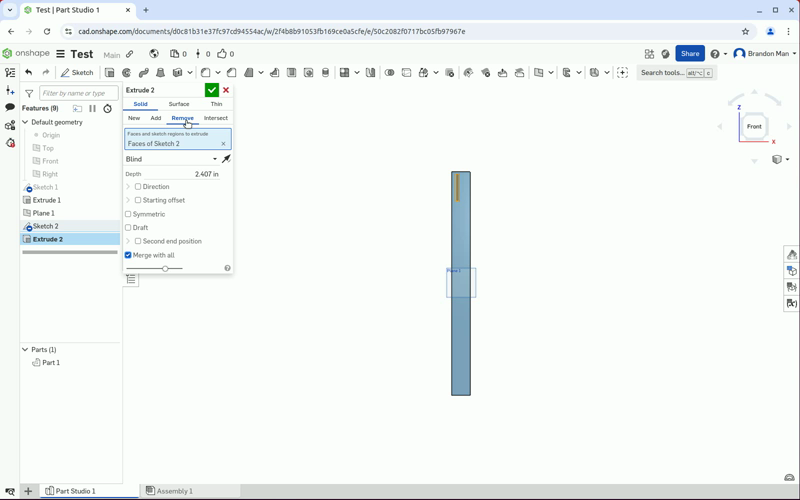
key(enter)
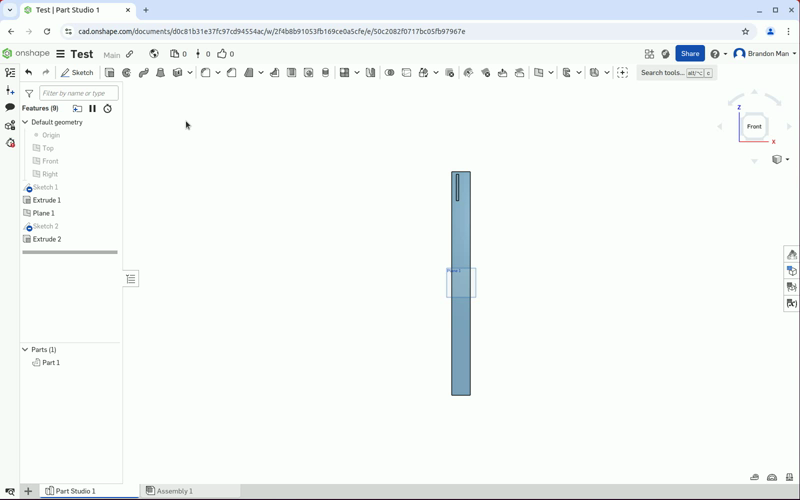
key(shift+h)
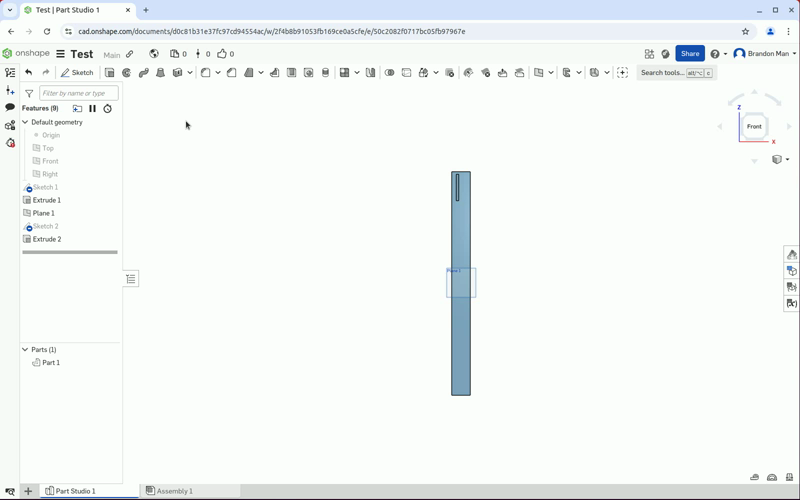
key(shift+h)
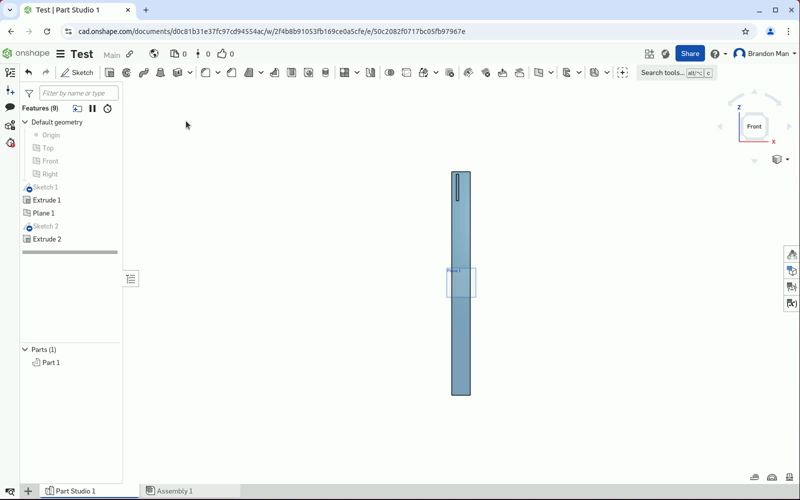
mouse_move(73, 189)
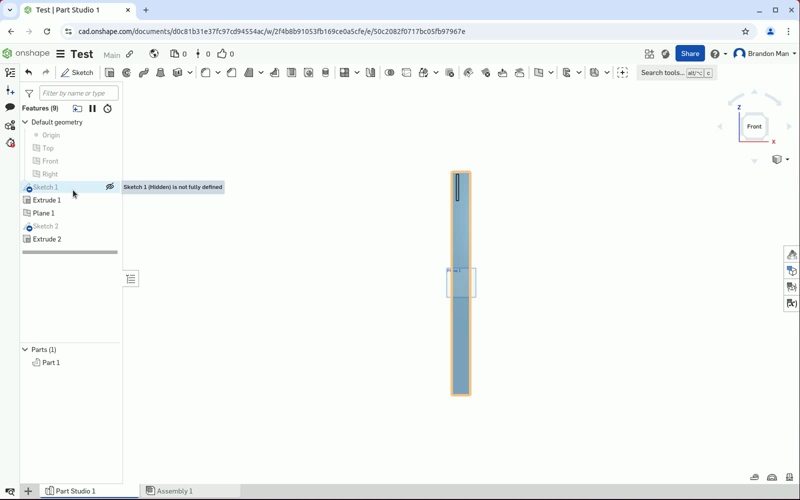
click(73, 189)
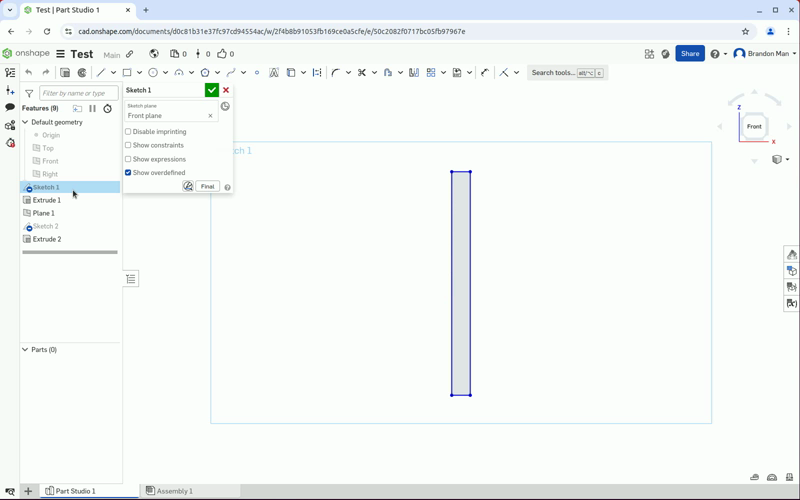
mouse_move(229, 92)
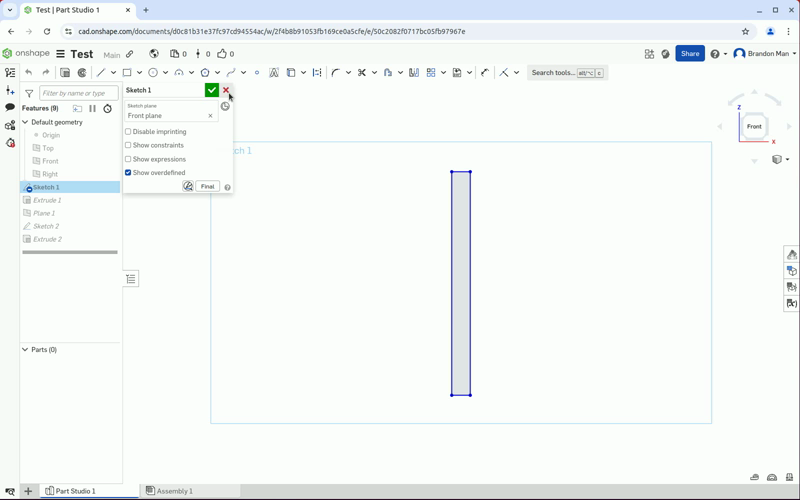
click(229, 92)
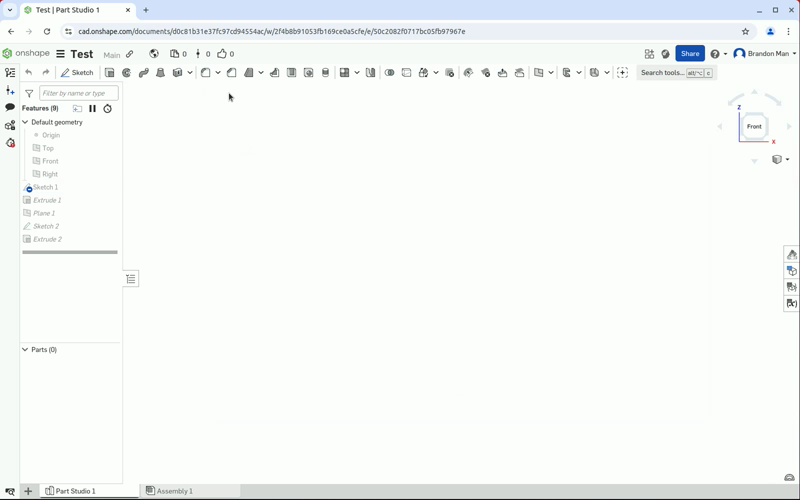
mouse_move(73, 352)
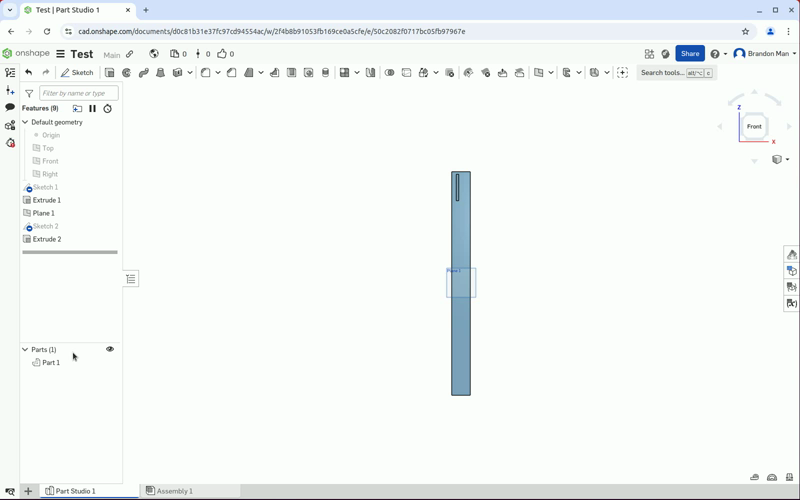
key(y)
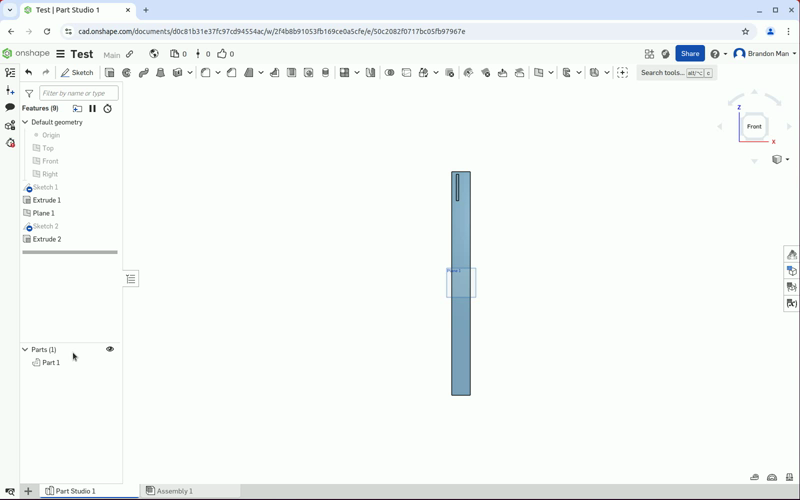
key(shift+p)
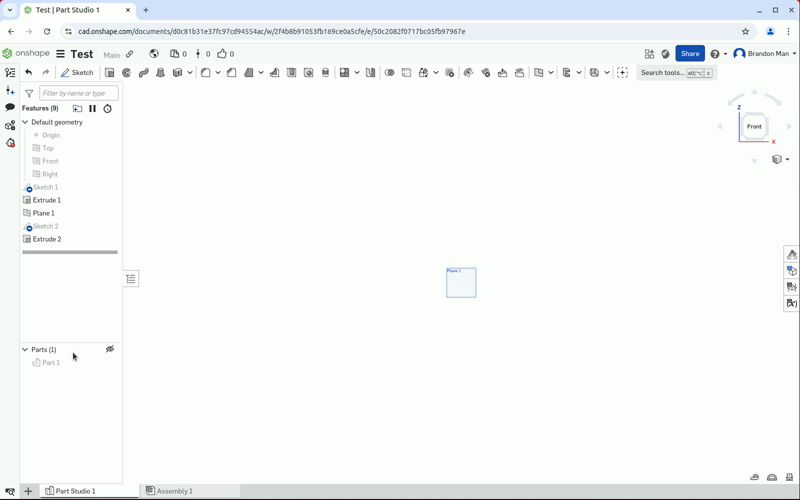
key(space)
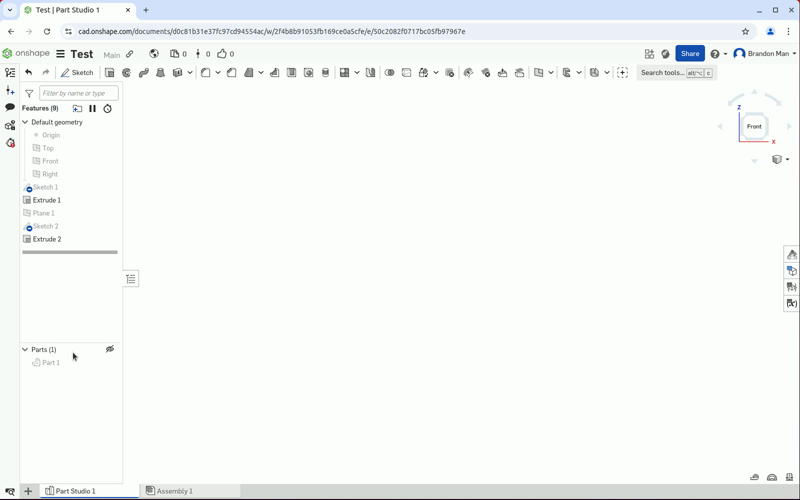
key_down(shift)
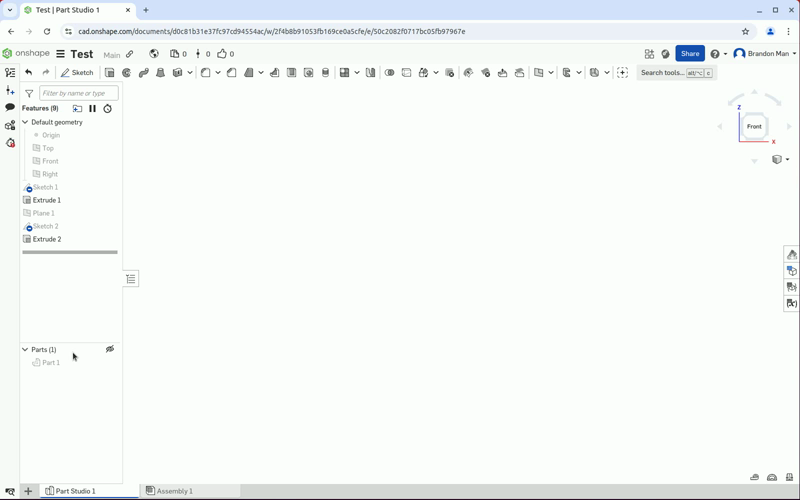
key(left)
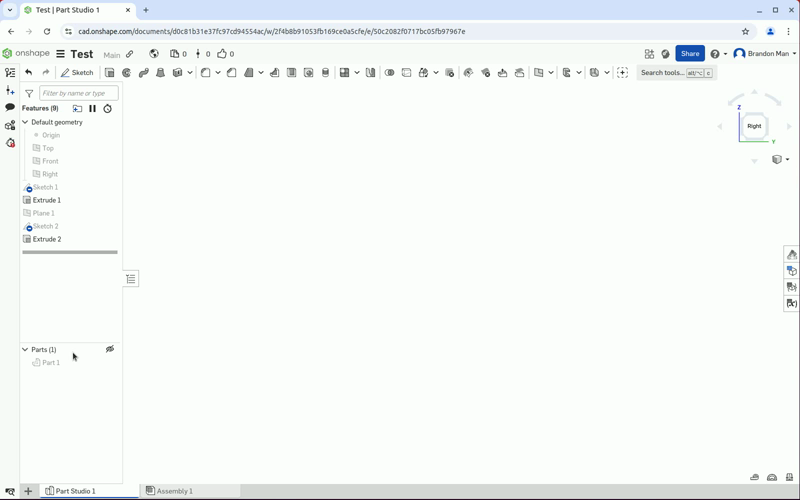
key_up(shift)
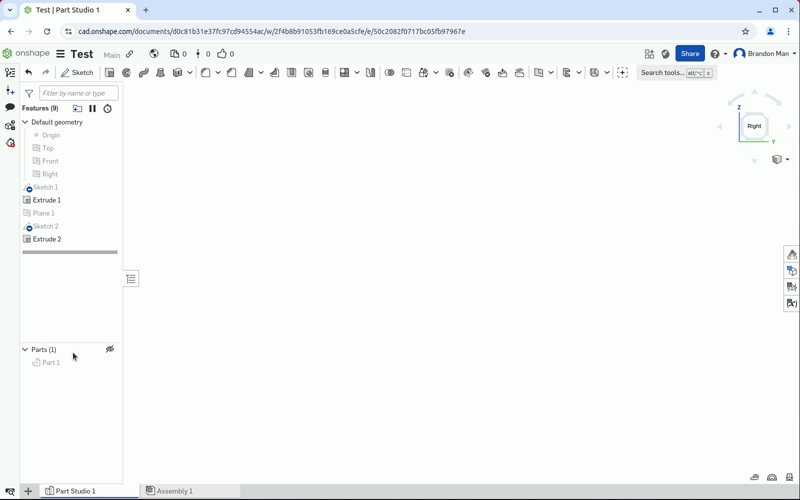
mouse_move(73, 352)
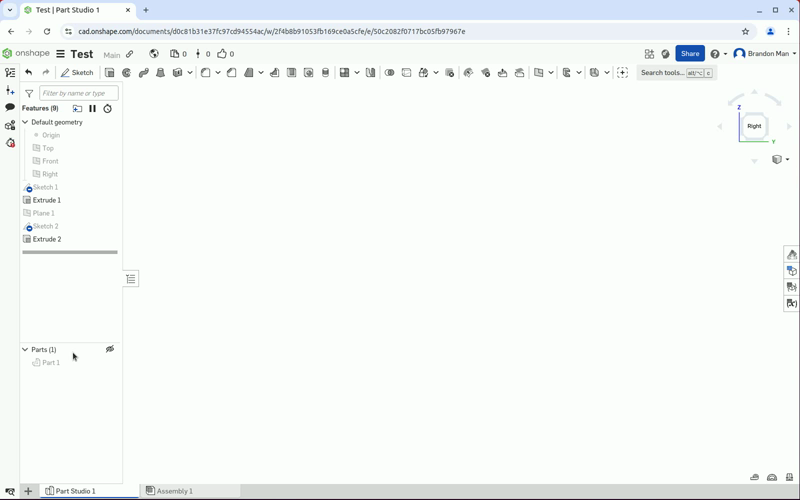
key(shift+y)
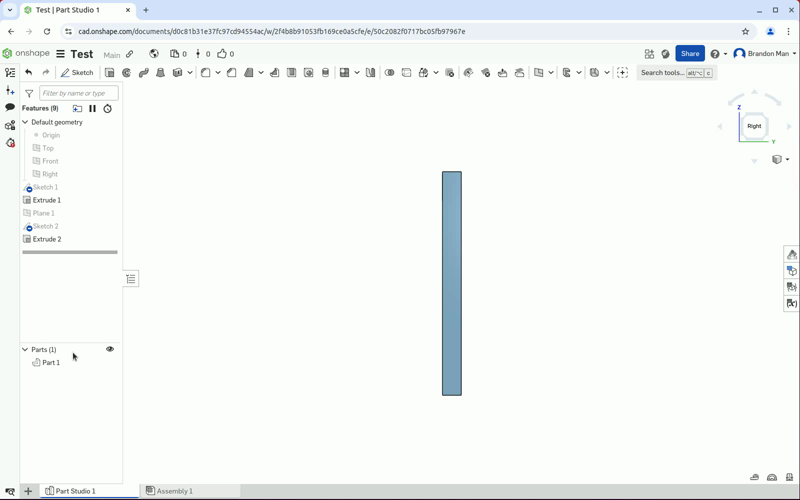
mouse_move(541, 75)
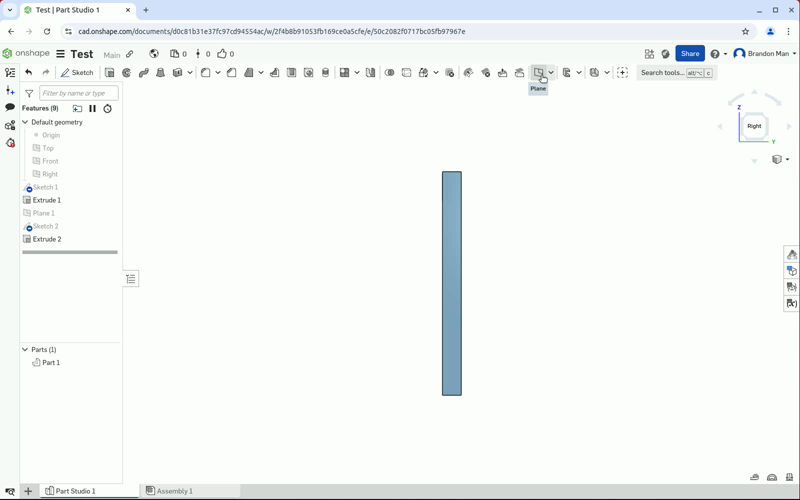
click(541, 75)
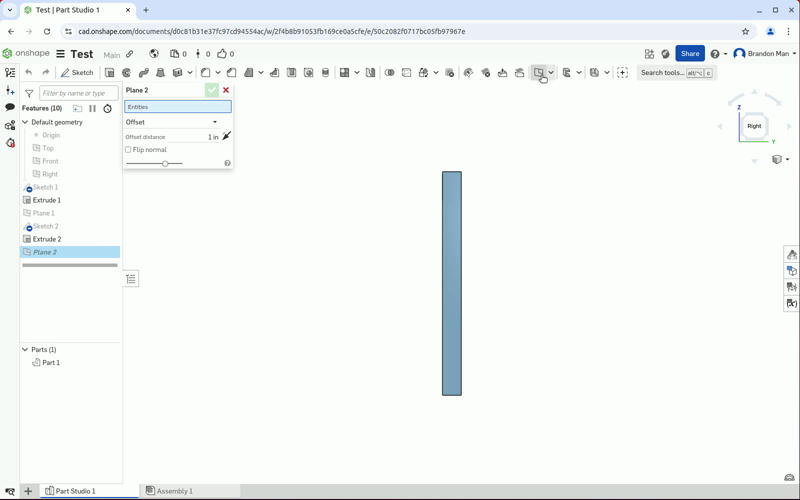
mouse_move(73, 176)
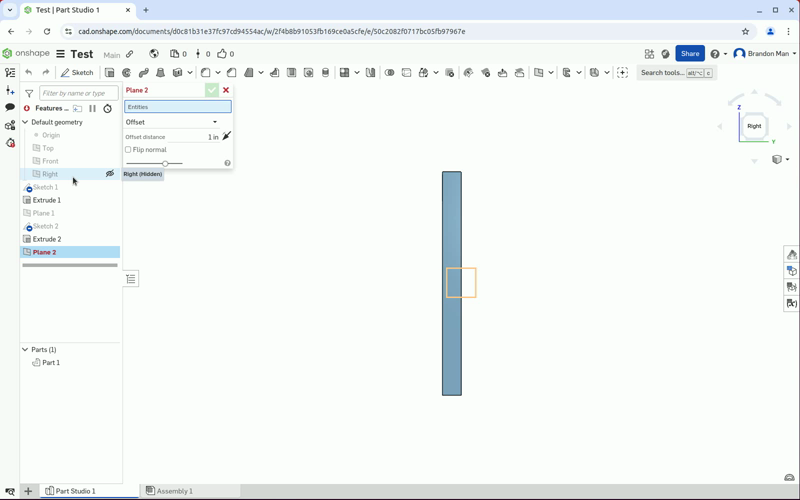
click(73, 176)
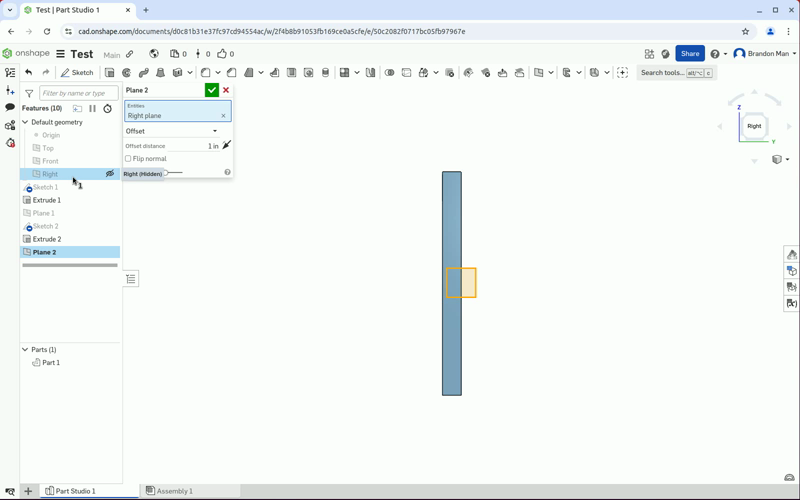
key(tab, 2)
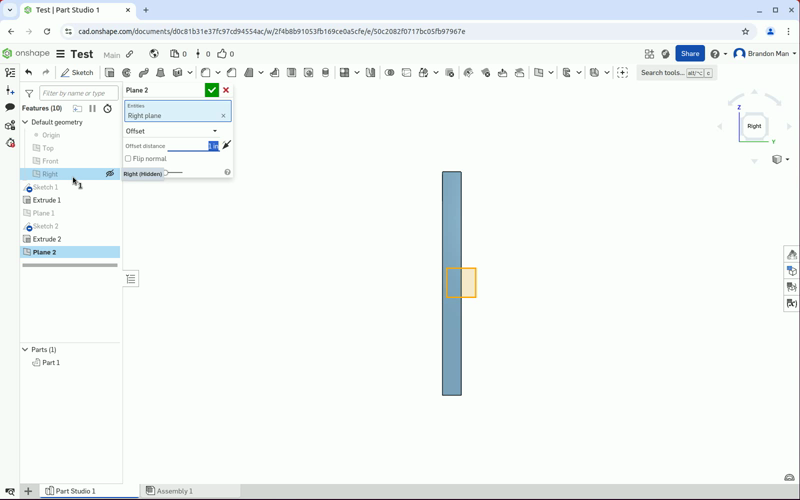
text(1.91)
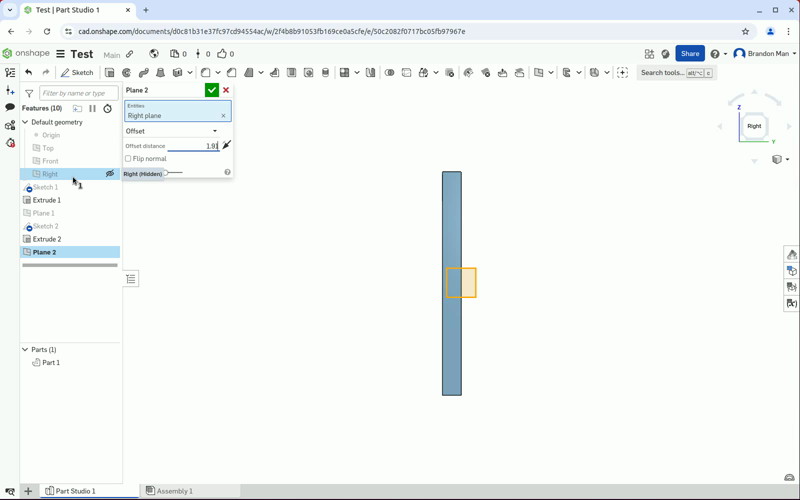
key(enter, 2)
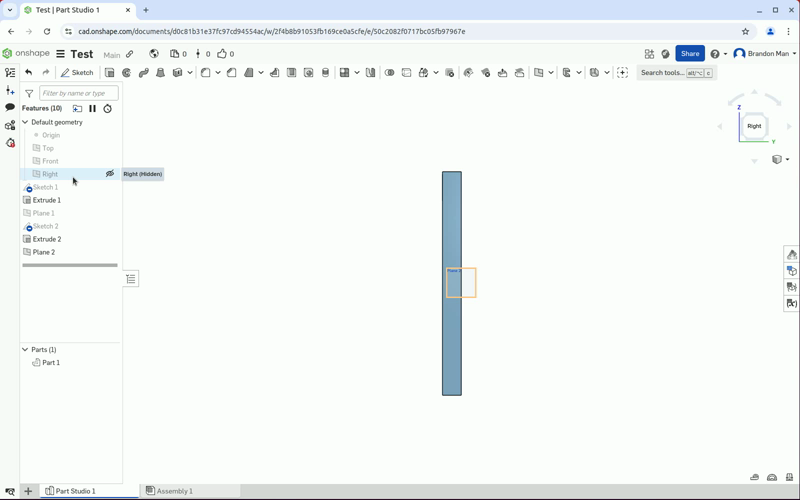
key(shift+s)
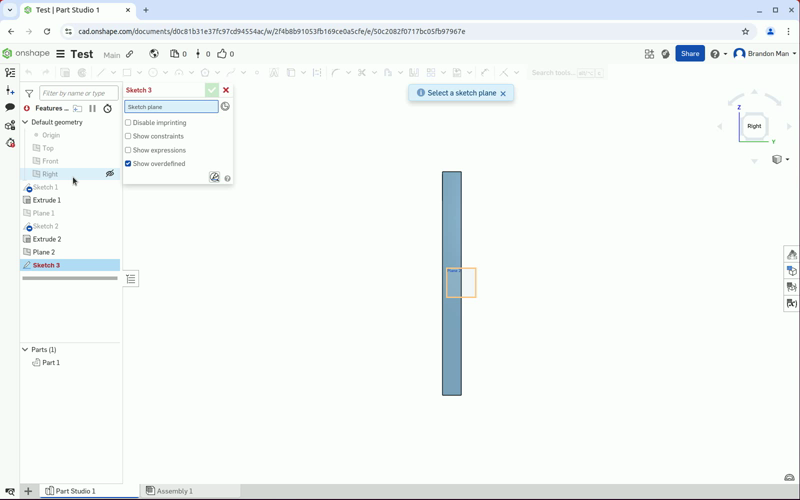
mouse_move(73, 254)
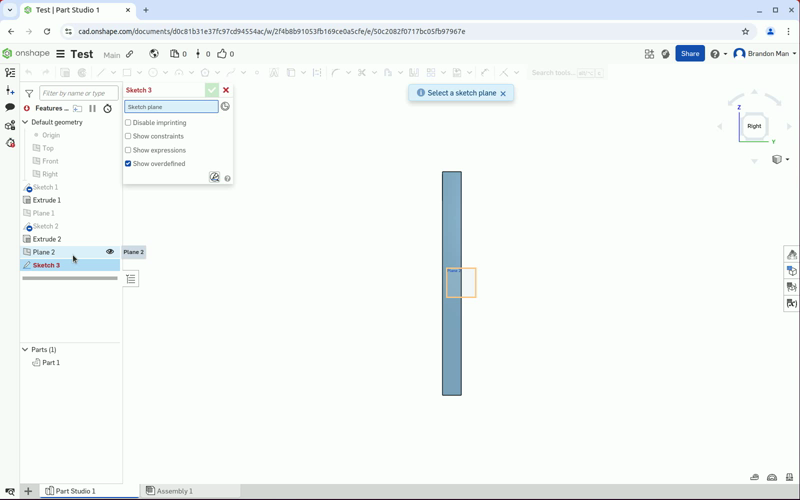
click(73, 254)
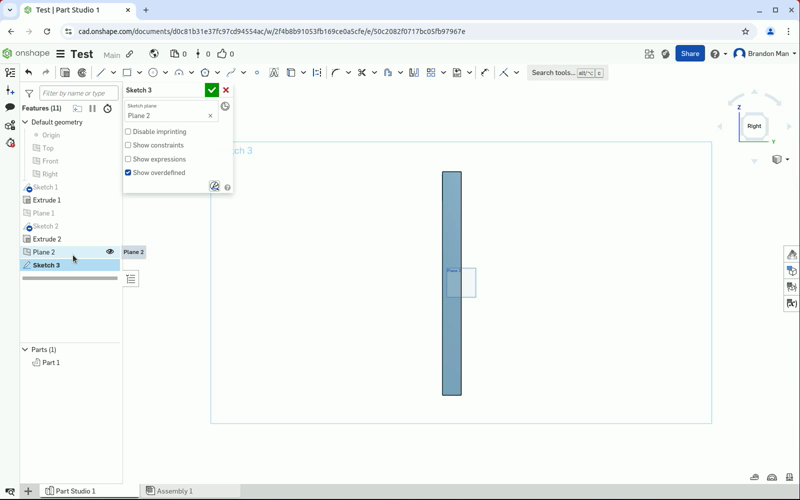
mouse_move(73, 352)
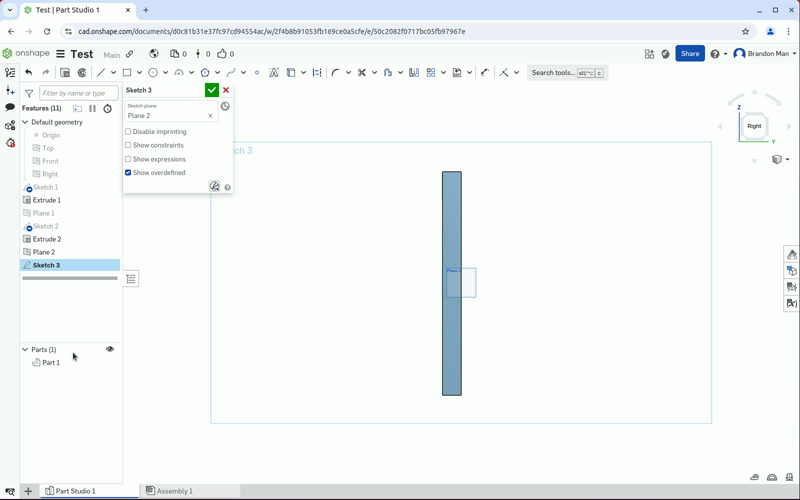
key(y)
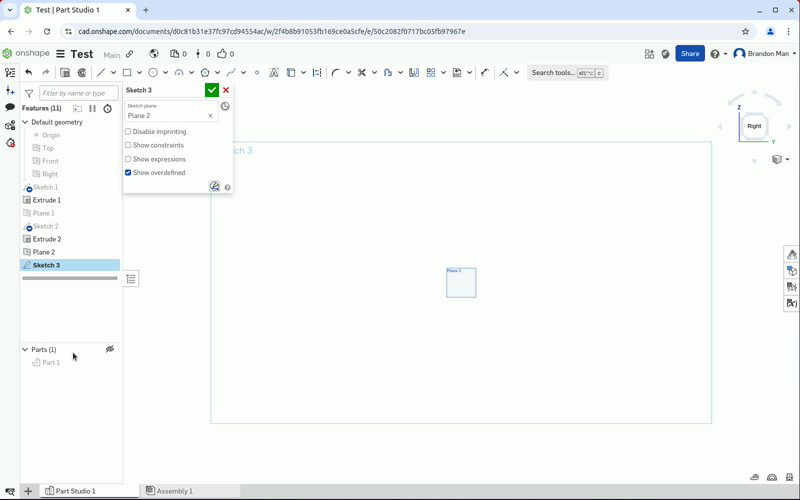
key(l)
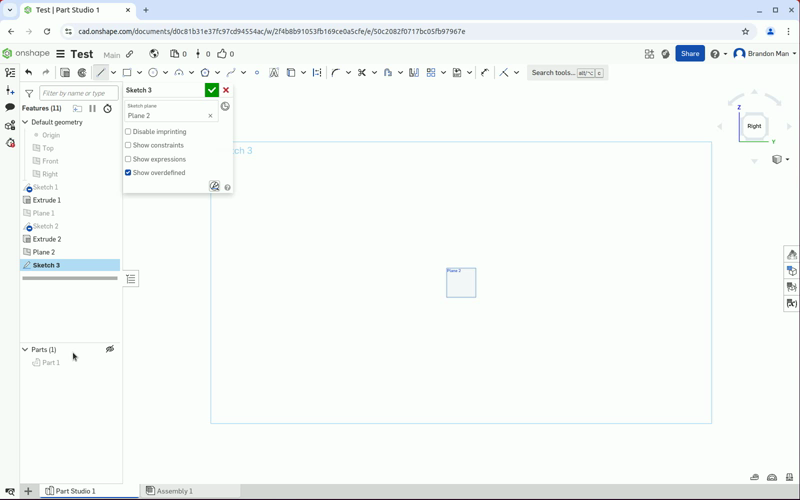
key_down(shift)
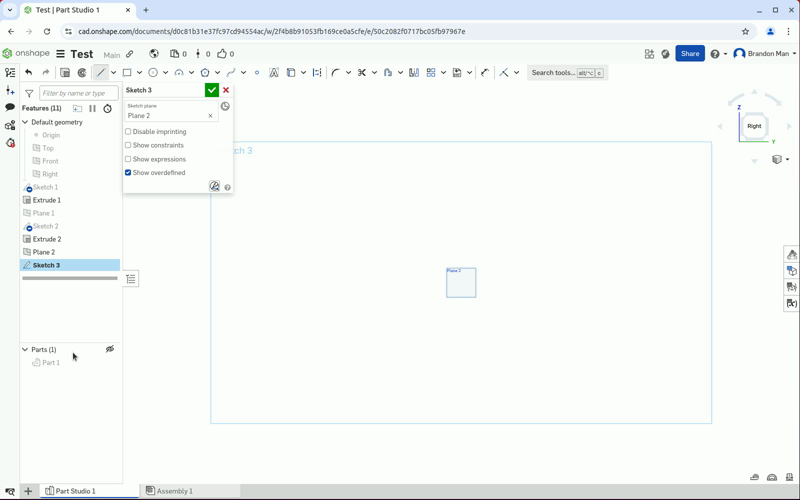
mouse_move(456, 183)
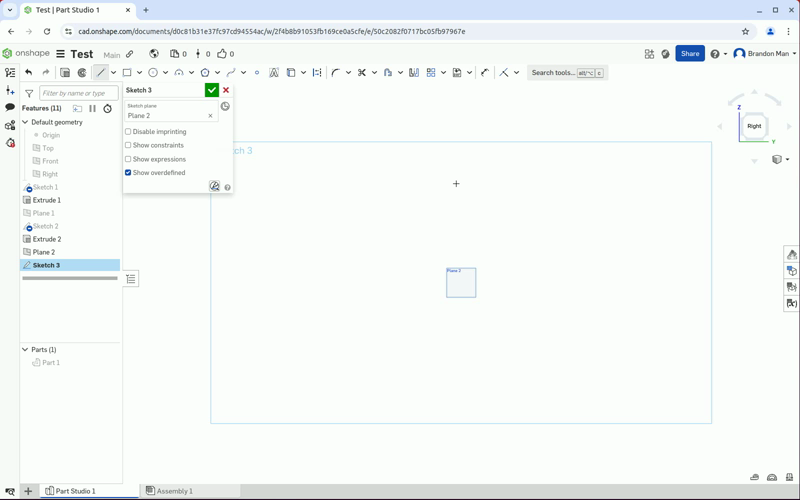
click(456, 183)
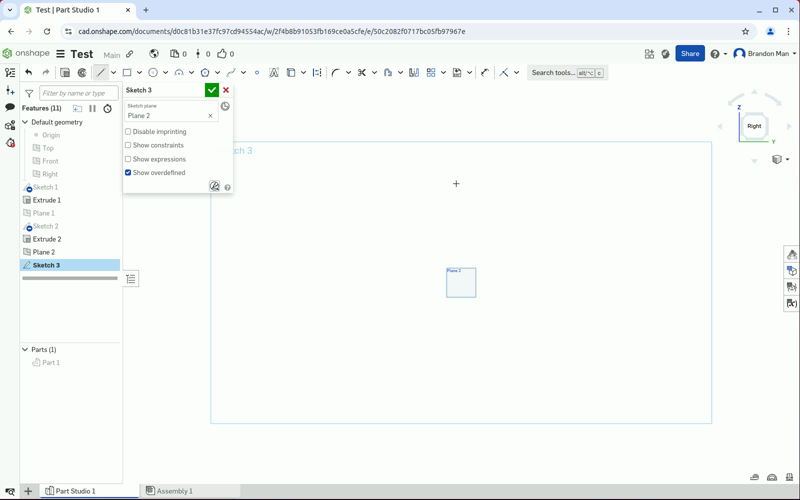
key_up(shift)
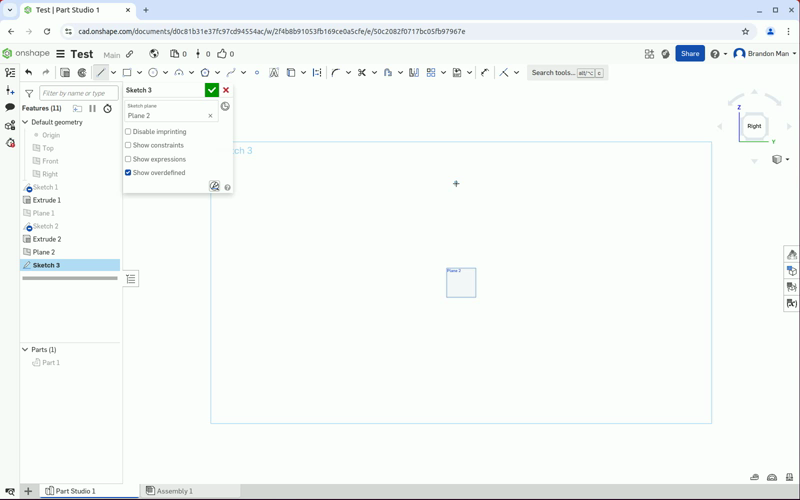
key_down(shift)
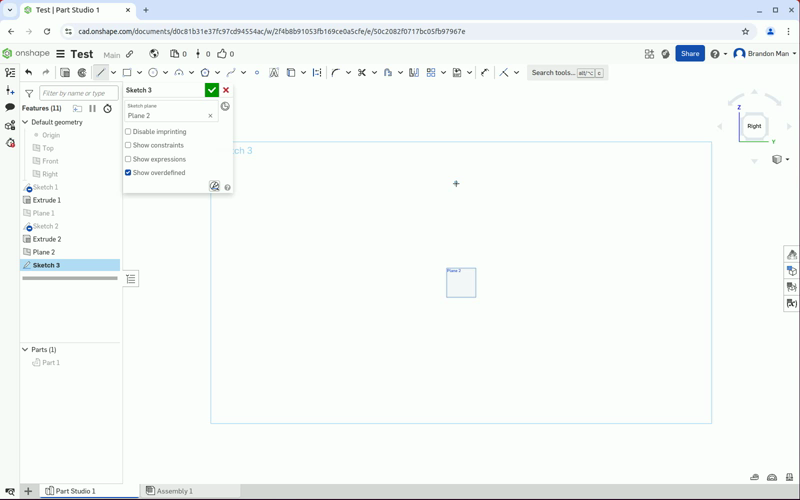
mouse_move(486, 183)
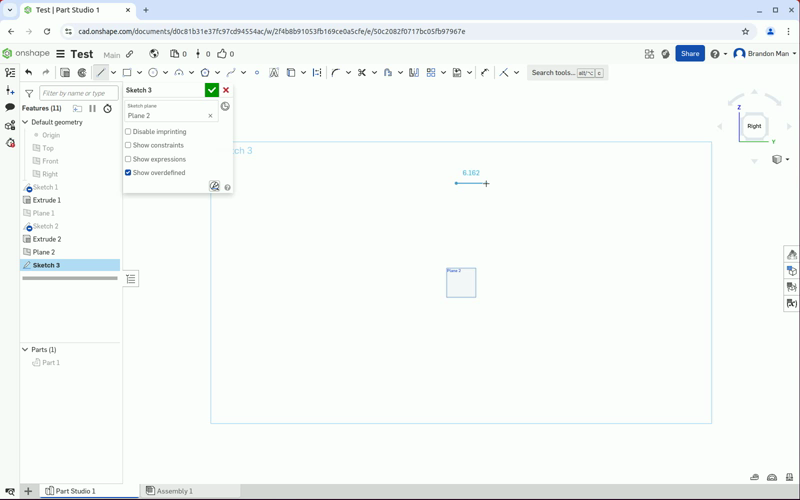
mouse_move(459, 183)
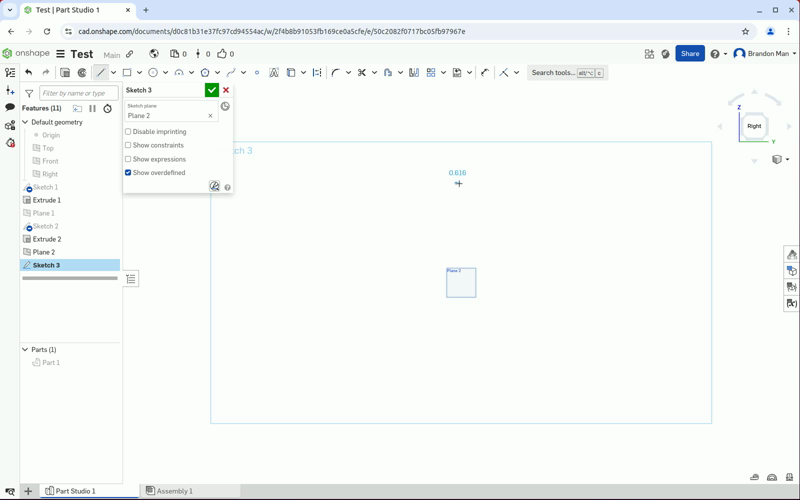
scroll(6)
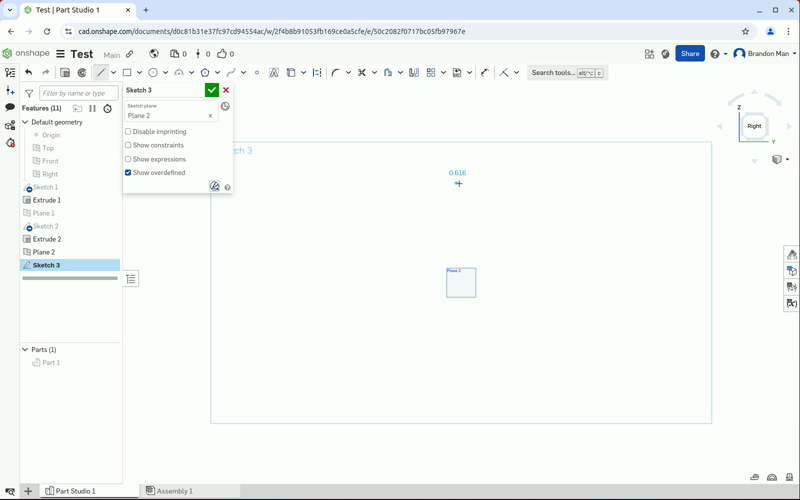
scroll(6)
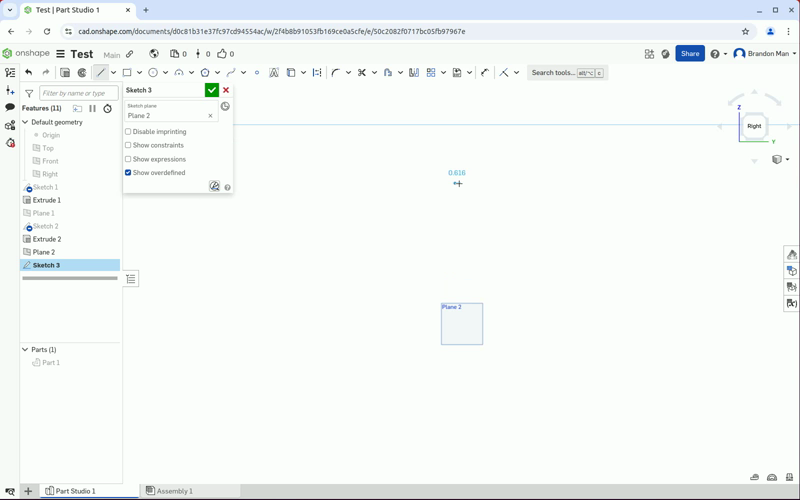
scroll(6)
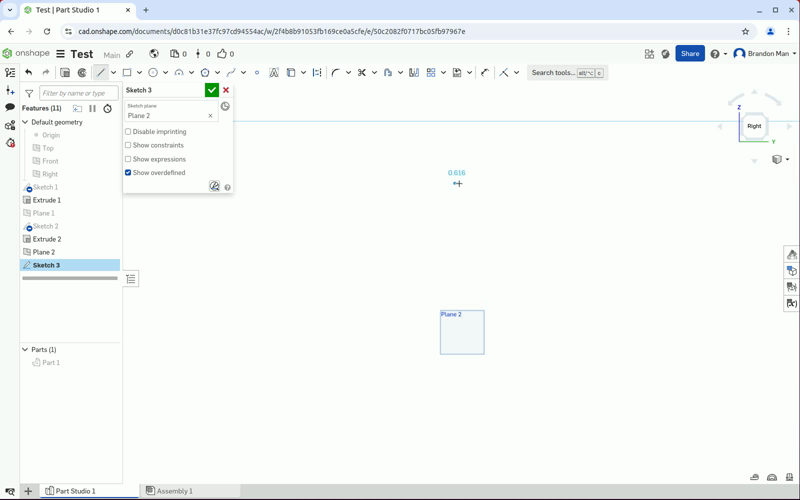
scroll(6)
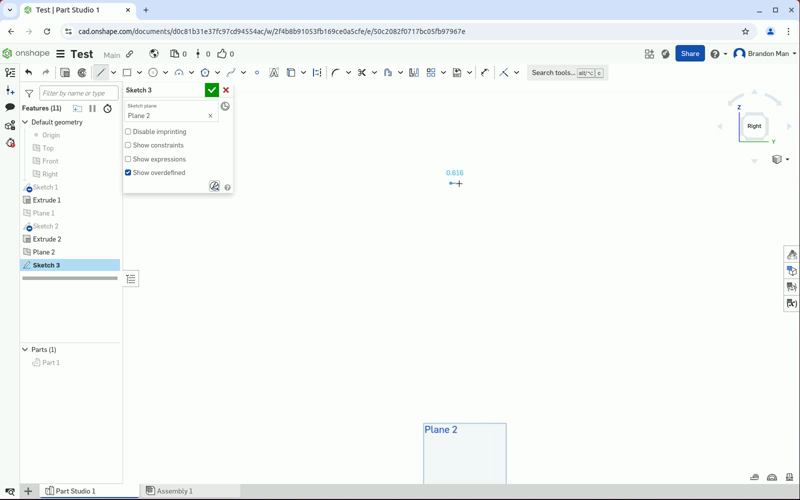
scroll(6)
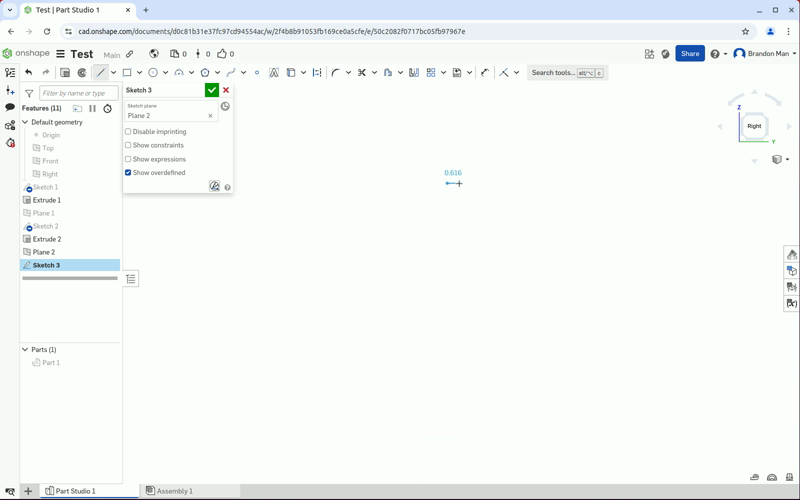
scroll(6)
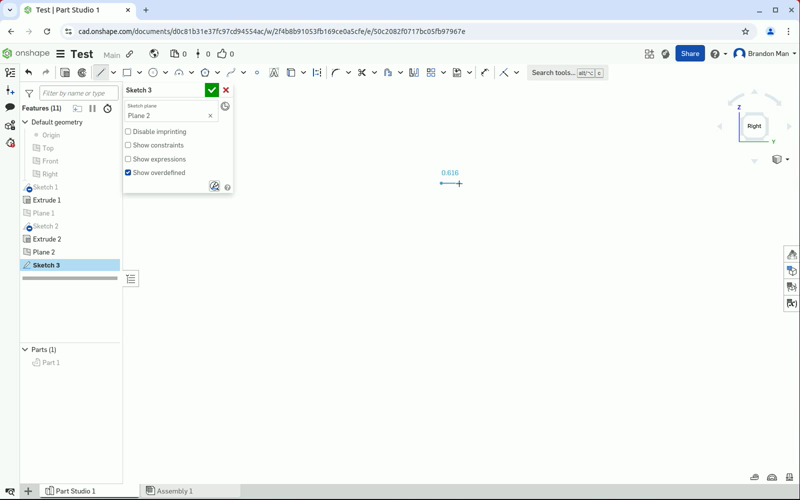
scroll(6)
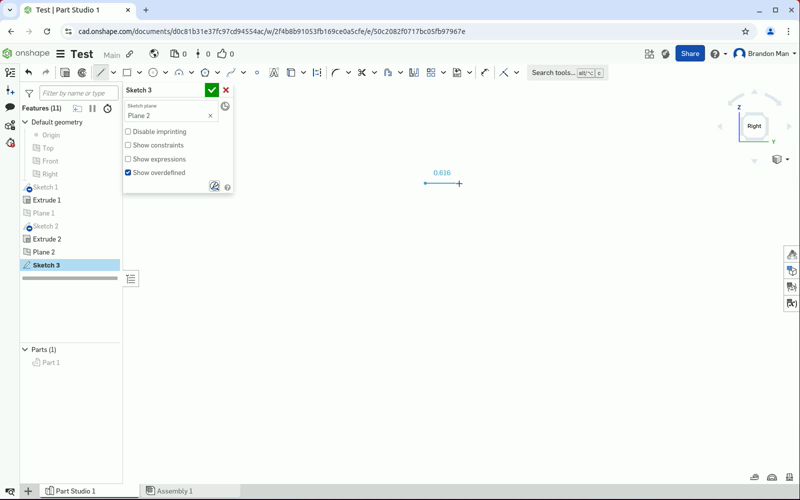
click(459, 183)
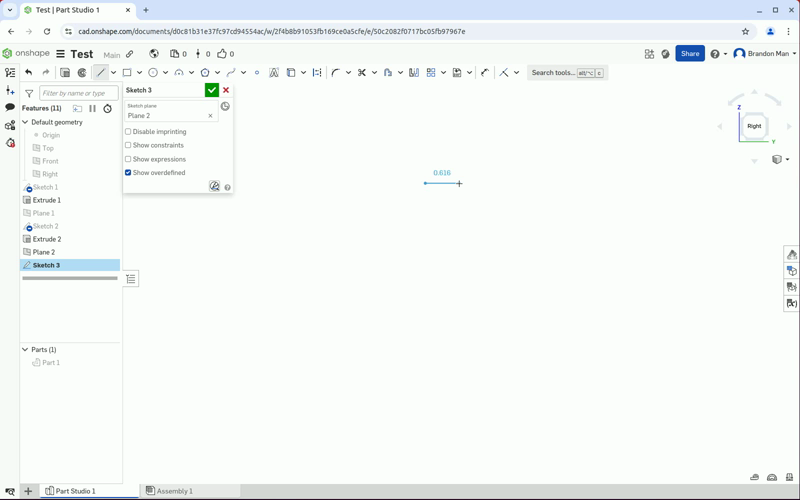
scroll(-6)
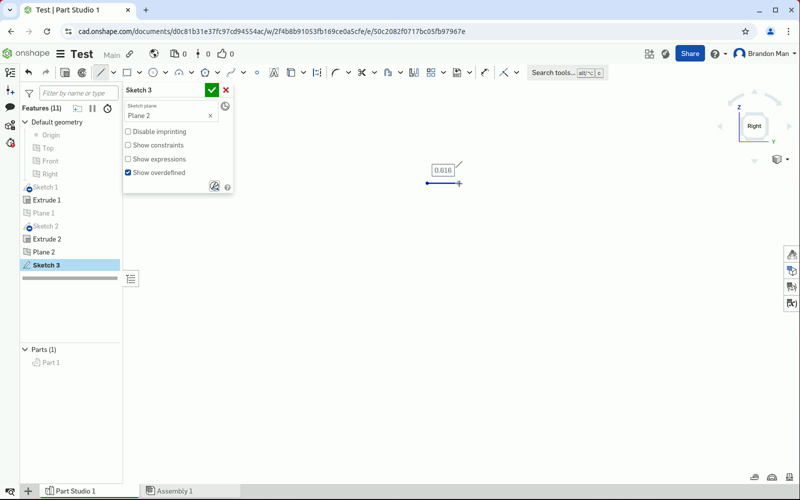
scroll(-6)
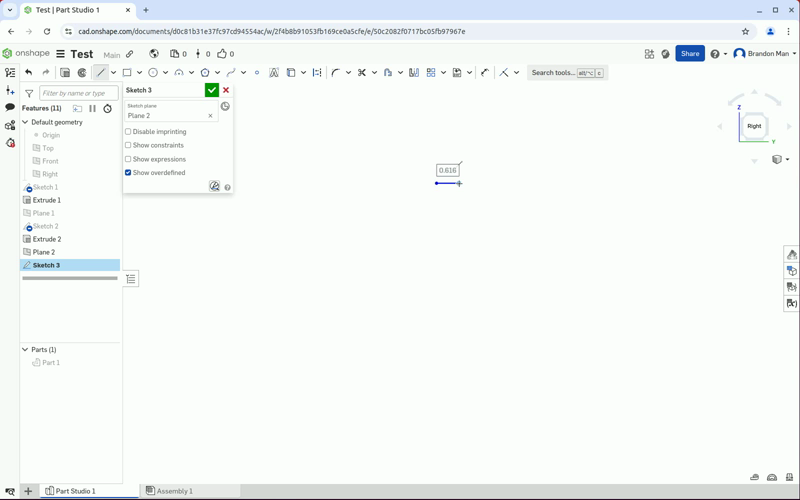
scroll(-6)
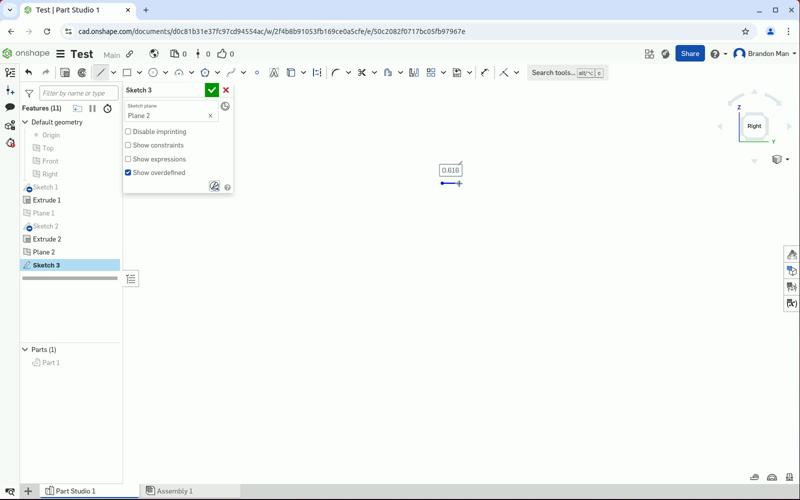
scroll(-6)
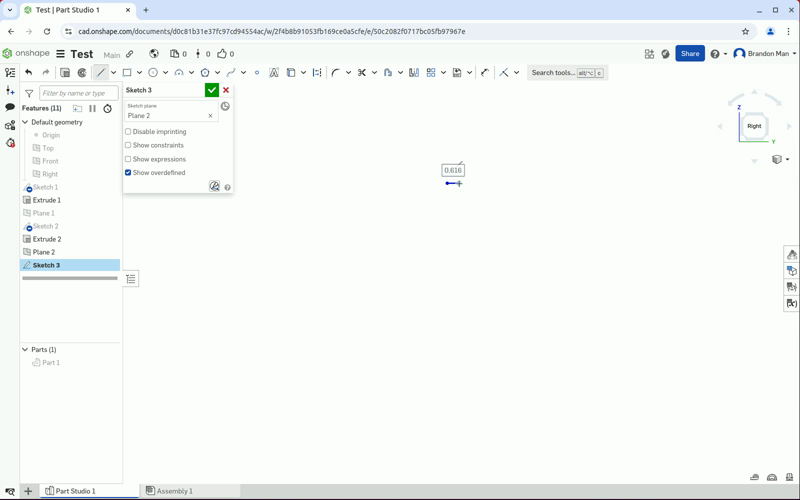
scroll(-6)
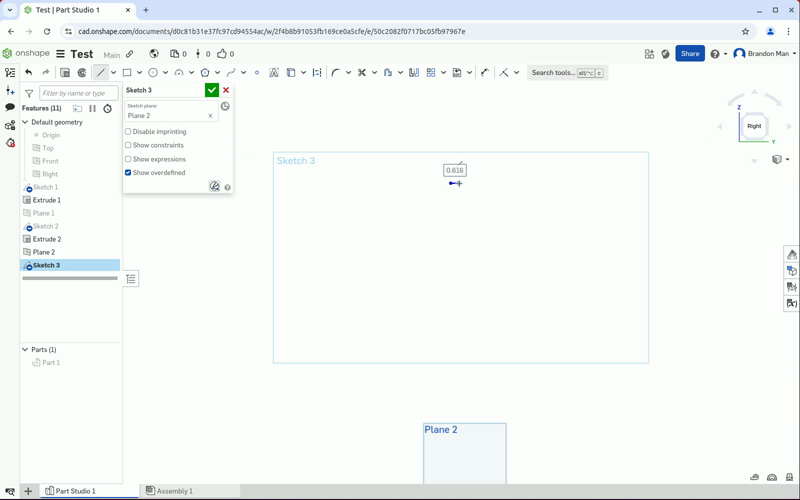
scroll(-6)
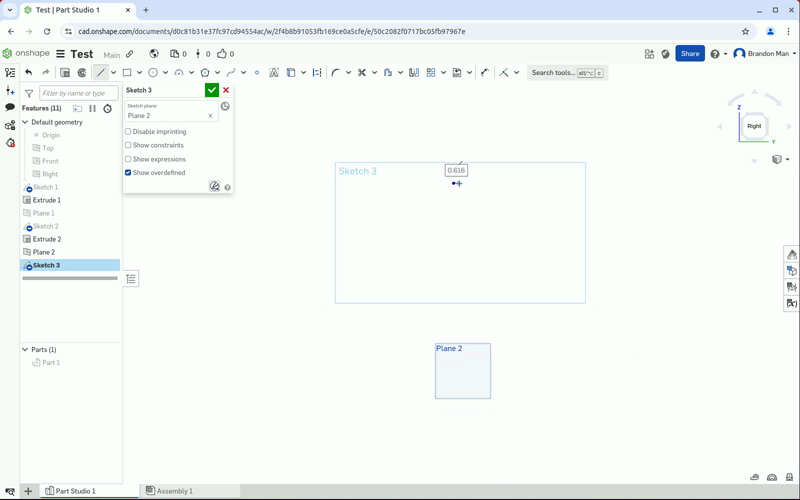
scroll(-6)
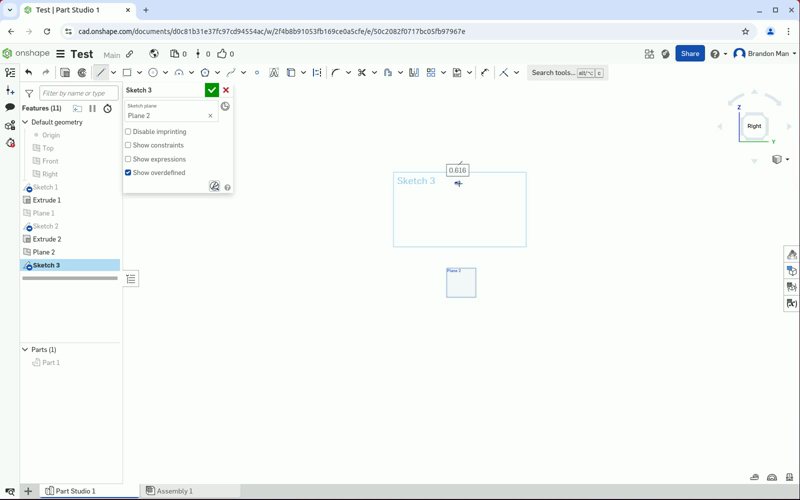
key_up(shift)
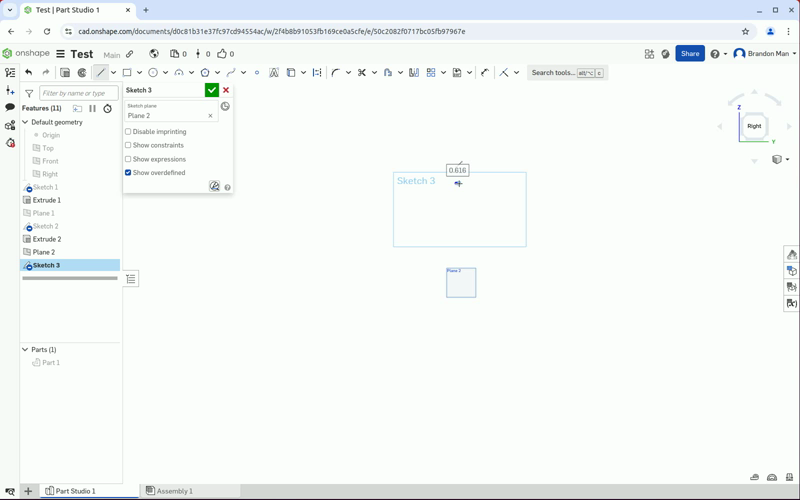
key_down(shift)
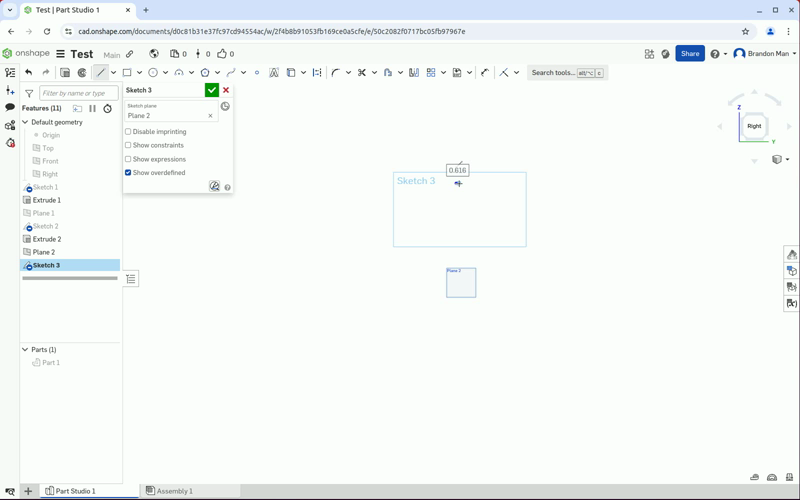
mouse_move(489, 183)
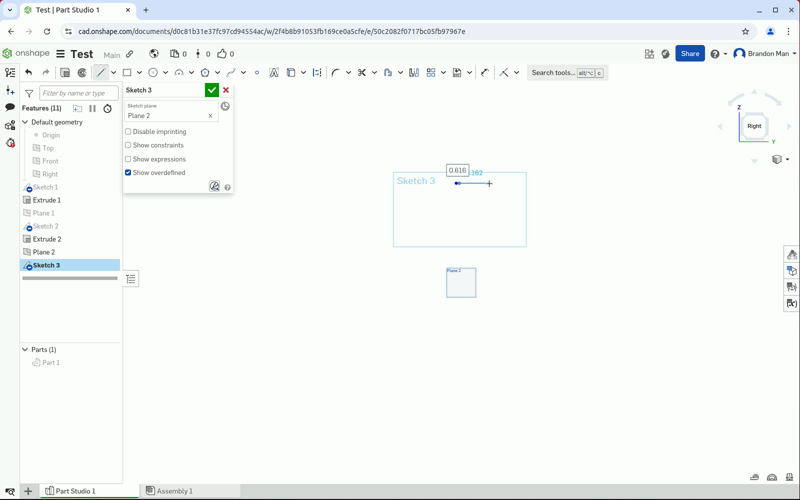
mouse_move(459, 172)
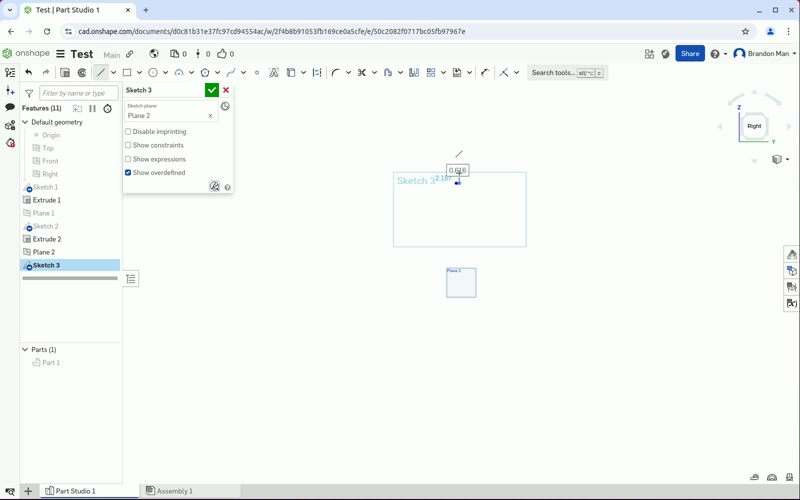
click(459, 172)
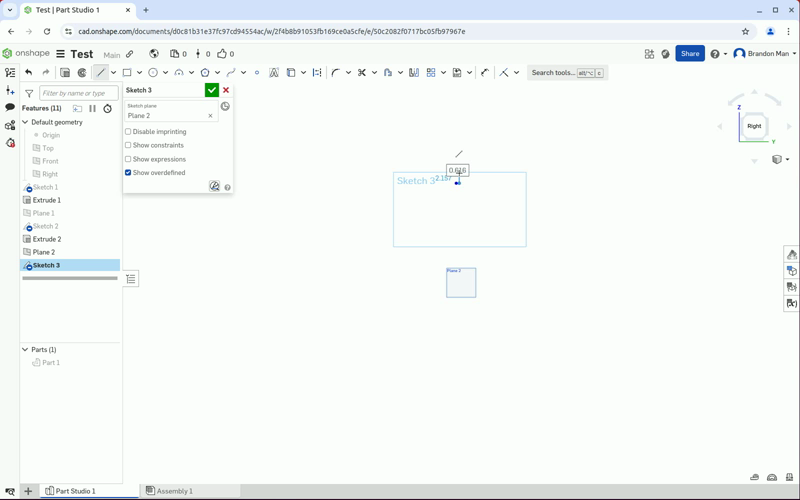
key_up(shift)
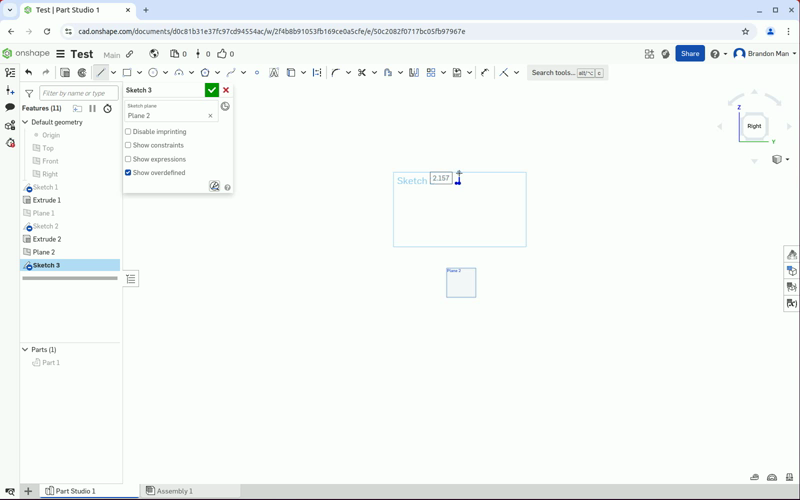
key_down(shift)
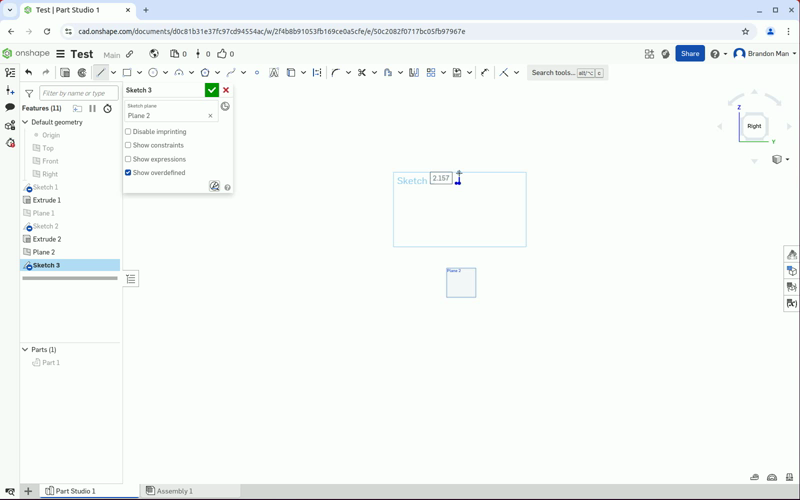
mouse_move(489, 172)
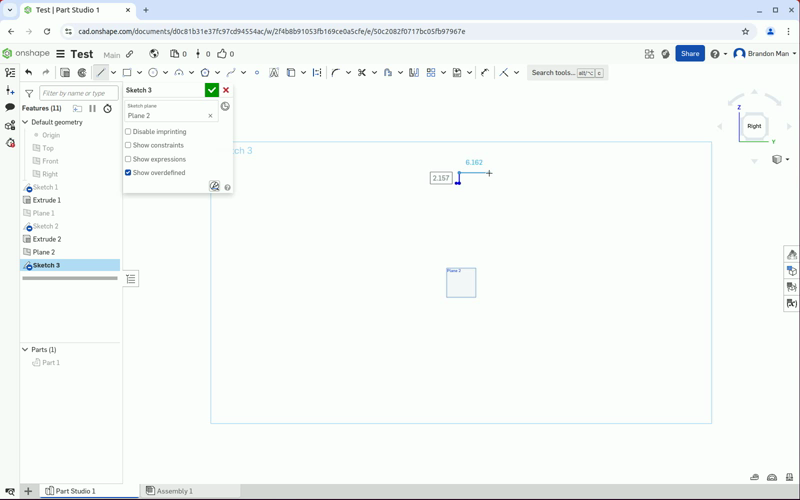
mouse_move(456, 172)
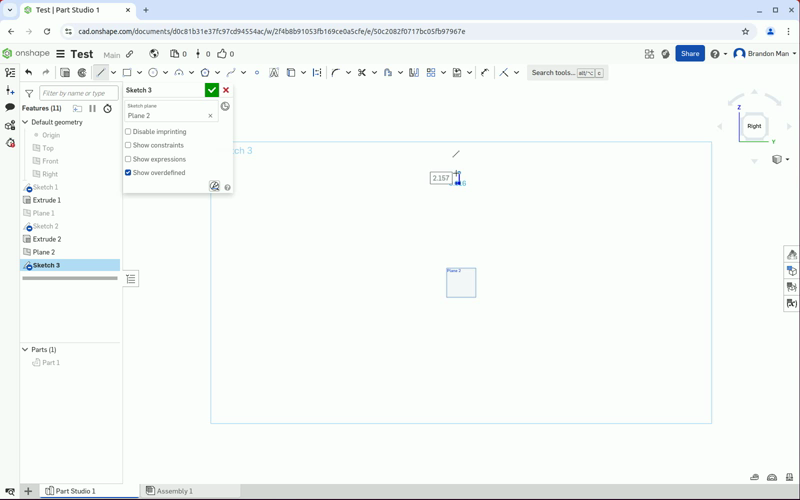
scroll(6)
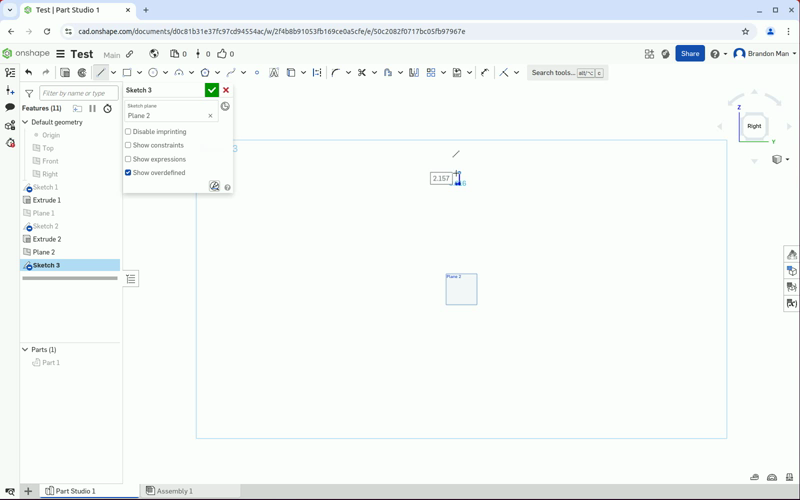
scroll(6)
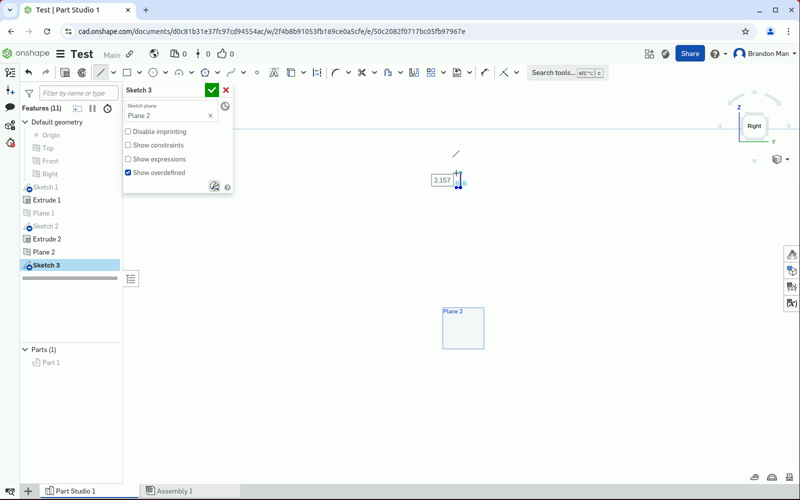
scroll(6)
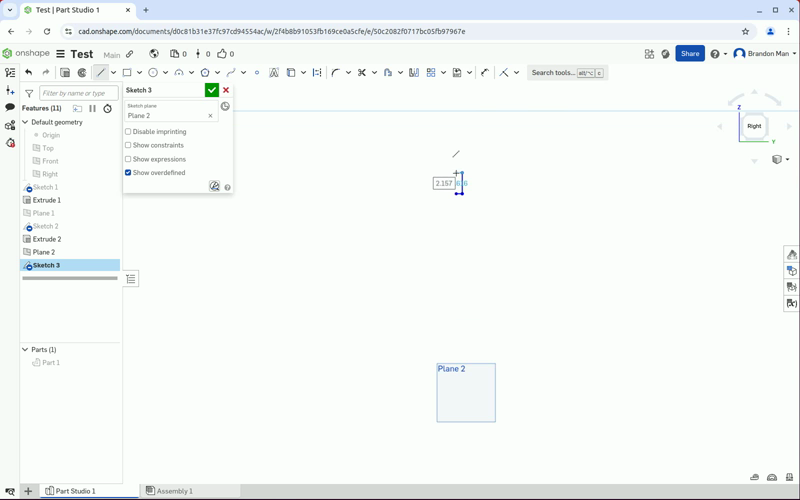
scroll(6)
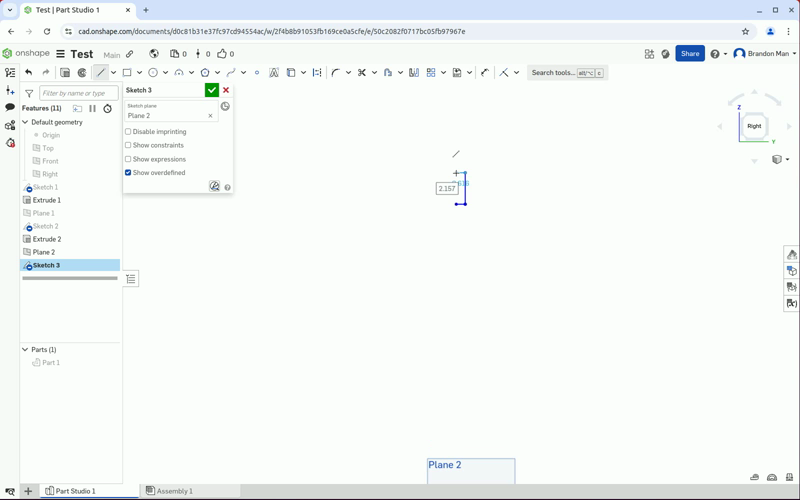
scroll(6)
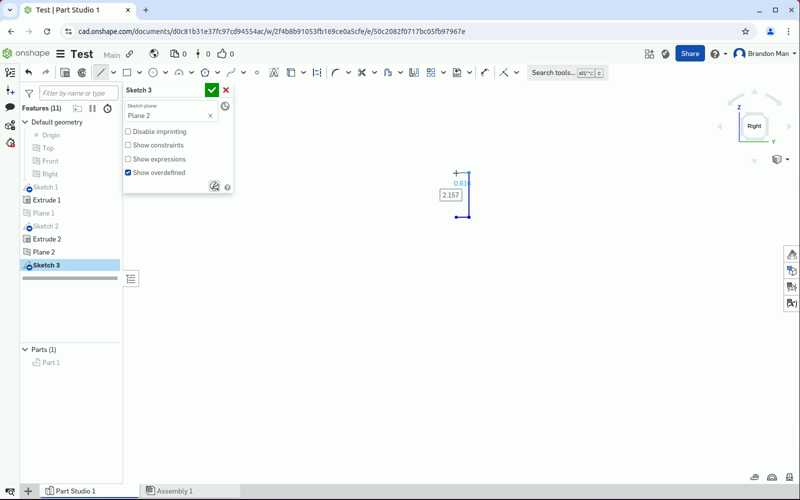
scroll(6)
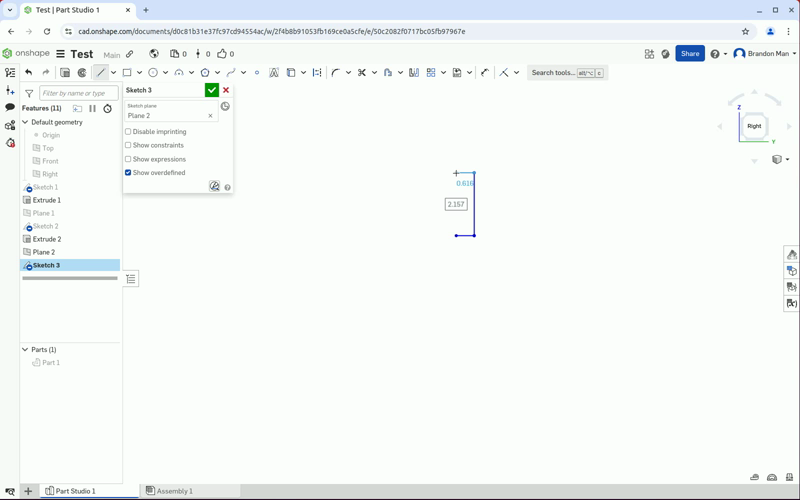
scroll(6)
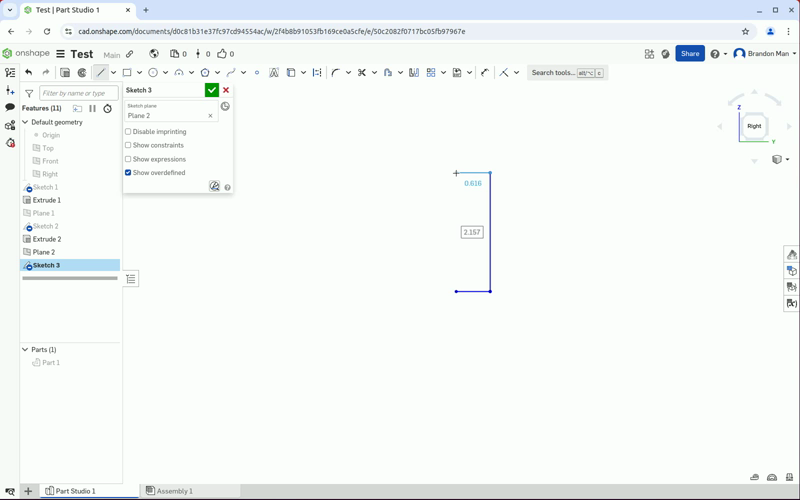
click(456, 172)
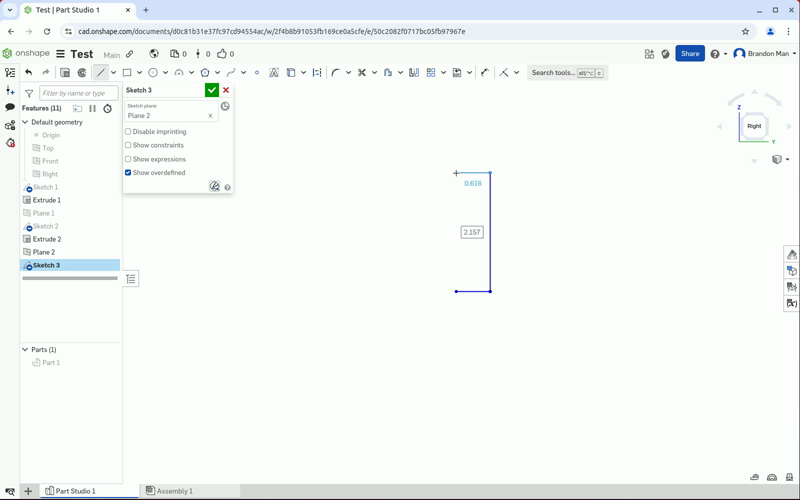
scroll(-6)
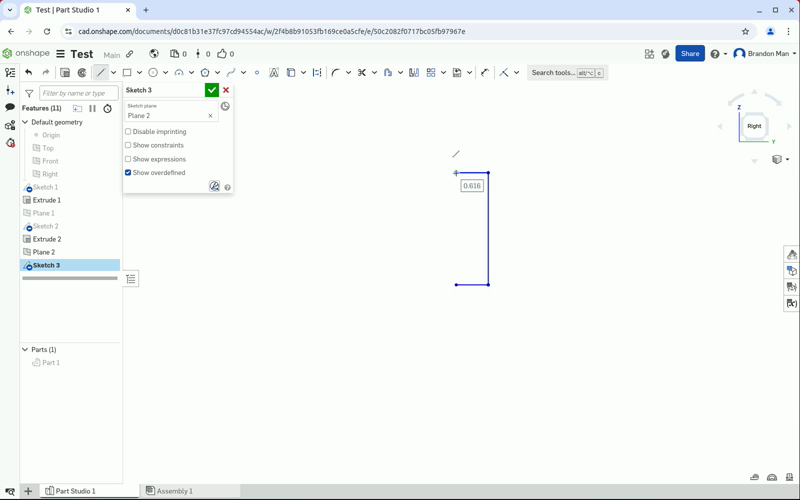
scroll(-6)
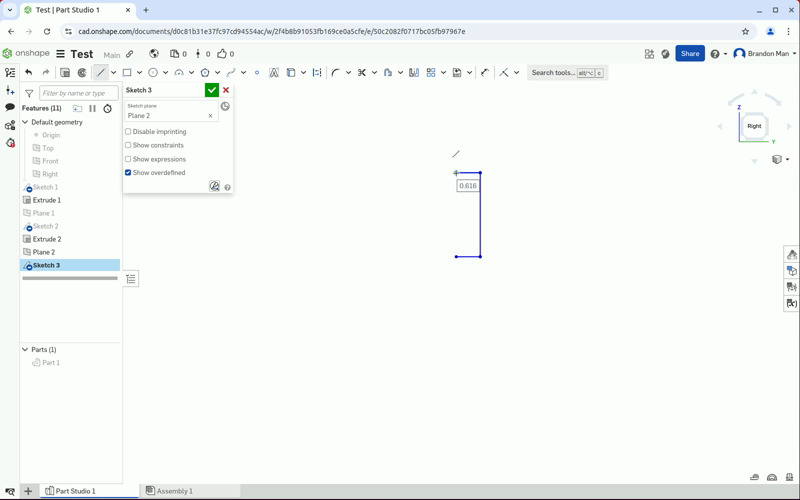
scroll(-6)
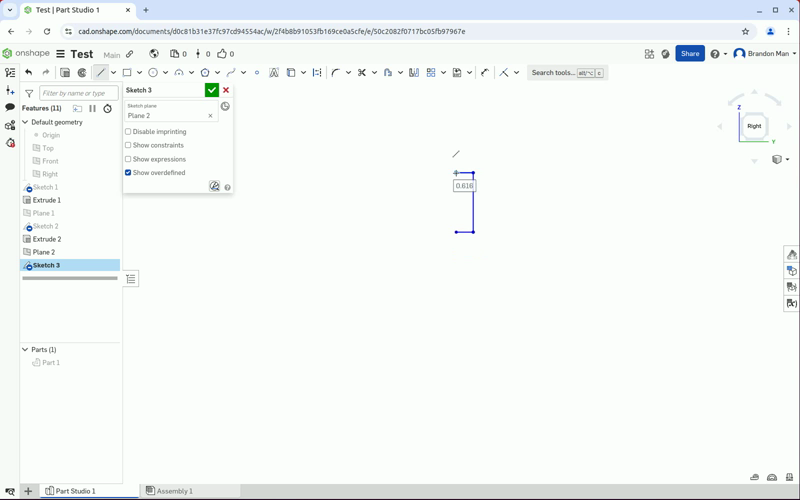
scroll(-6)
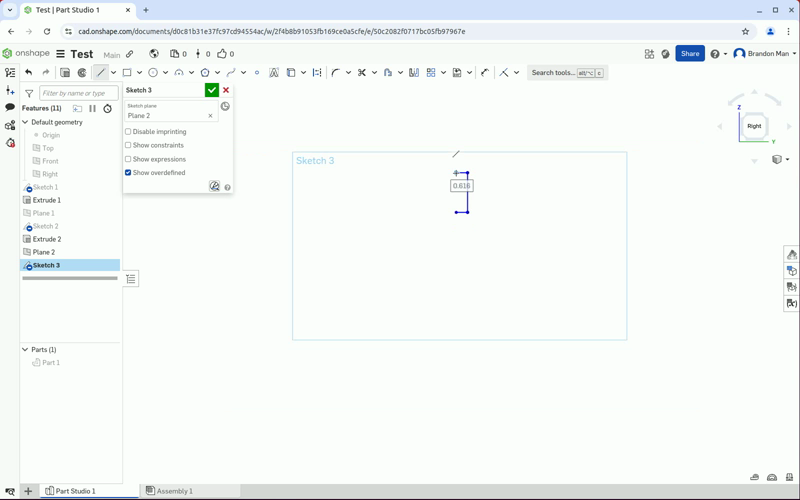
scroll(-6)
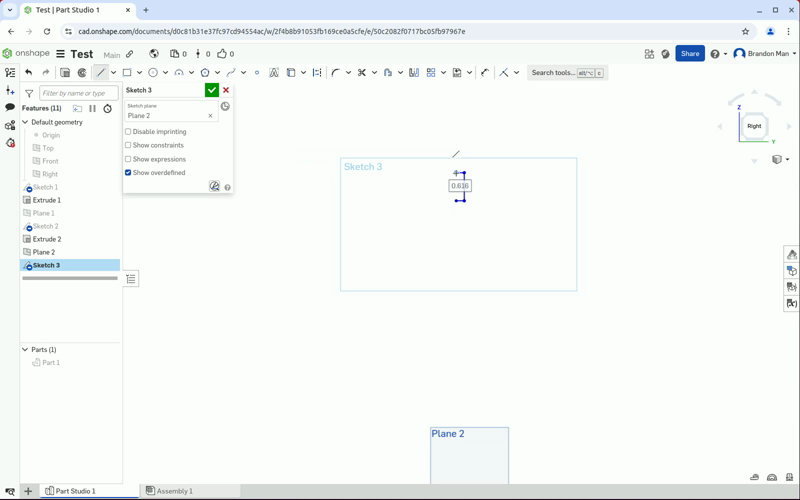
scroll(-6)
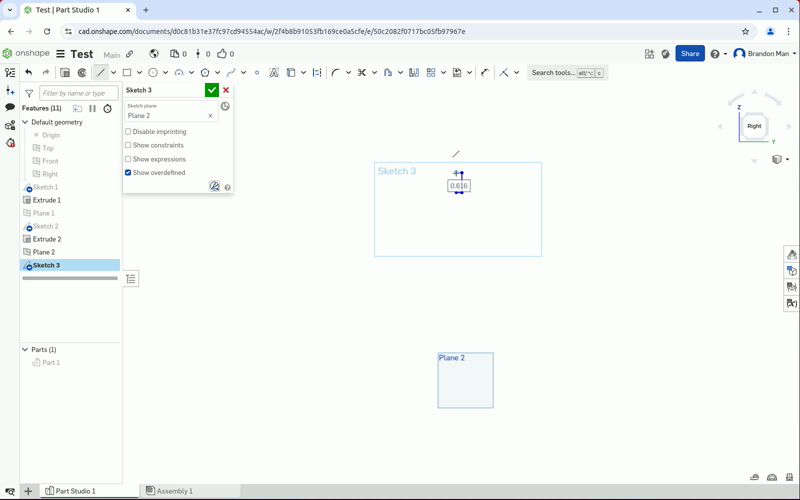
scroll(-6)
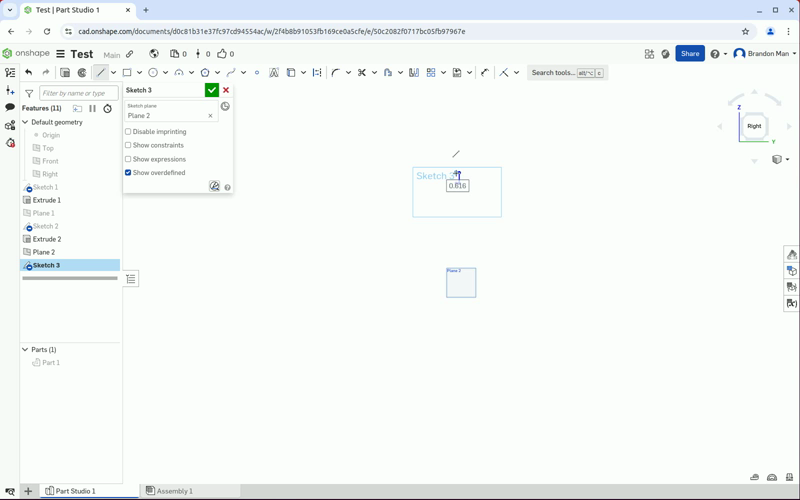
key_up(shift)
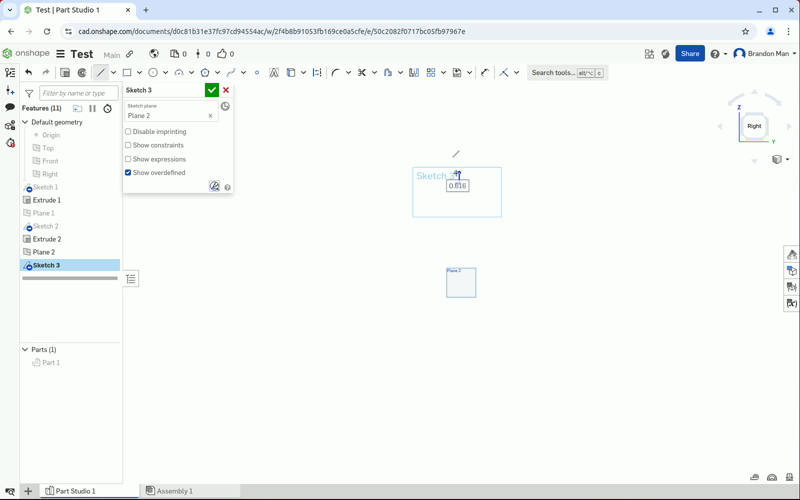
mouse_move(486, 172)
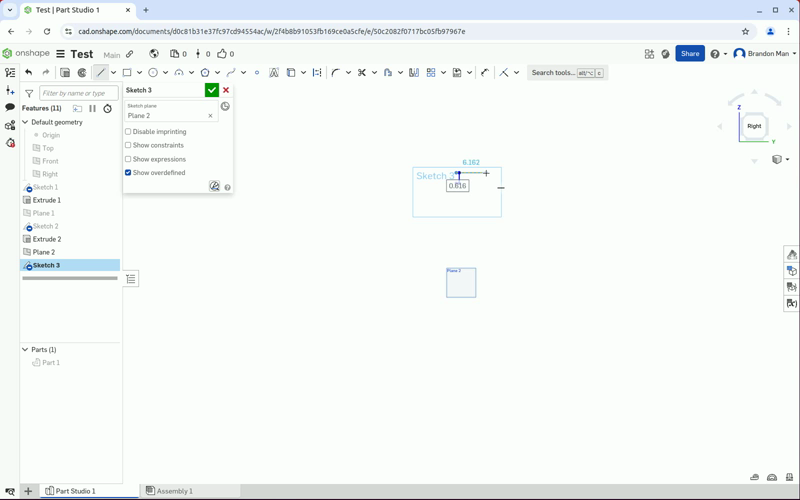
key_down(shift)
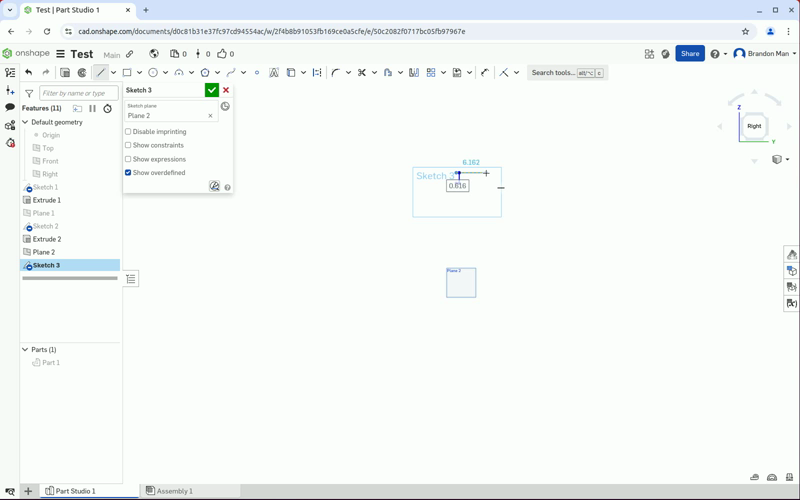
mouse_move(456, 183)
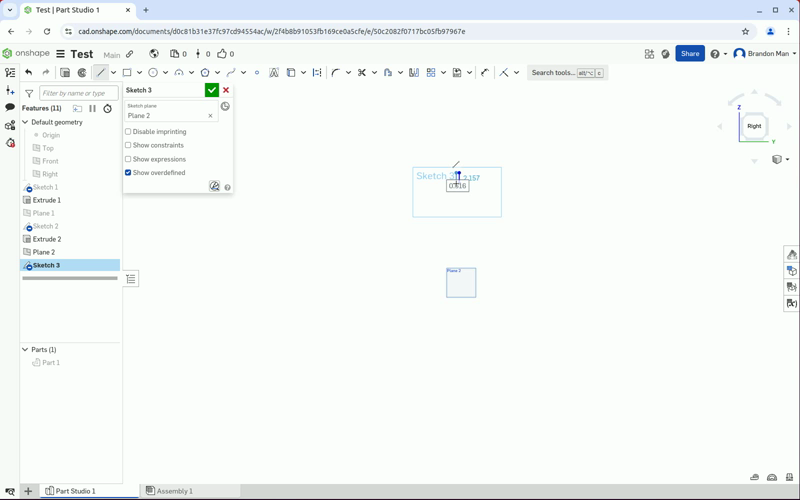
scroll(6)
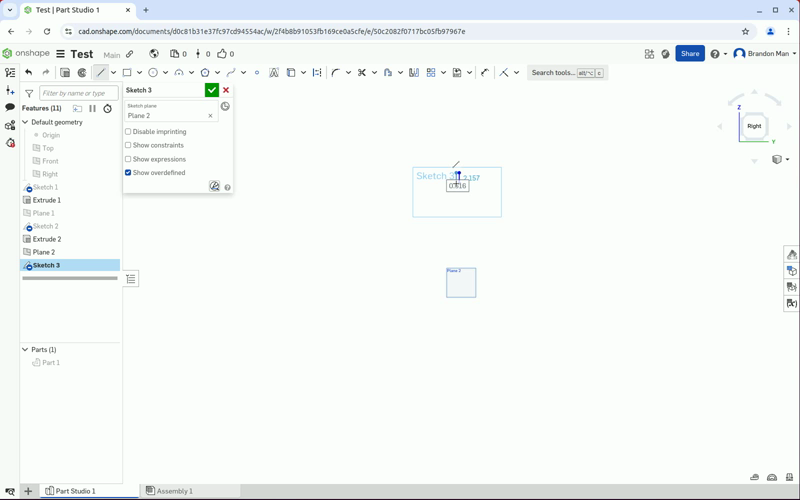
scroll(6)
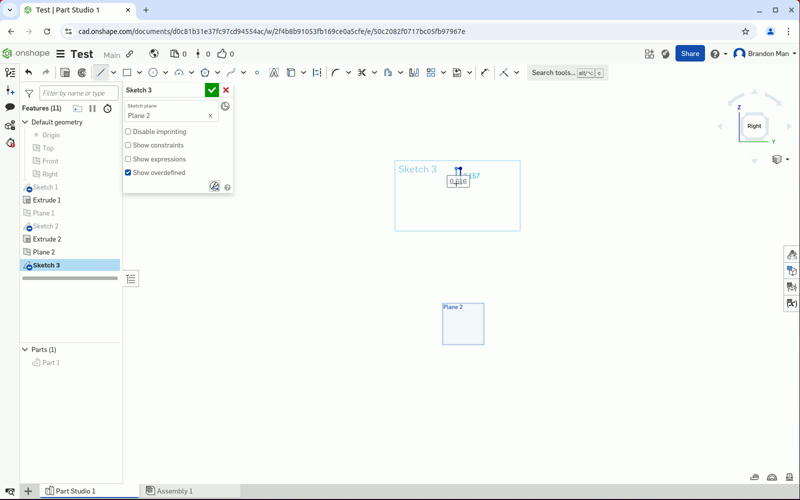
scroll(6)
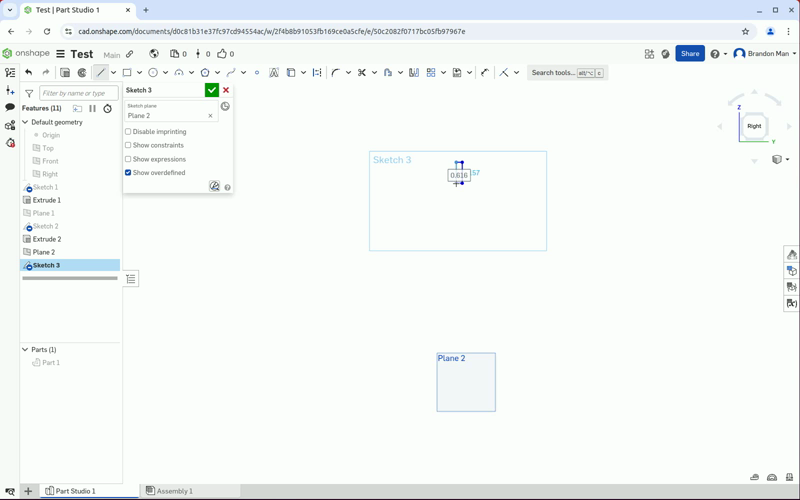
scroll(6)
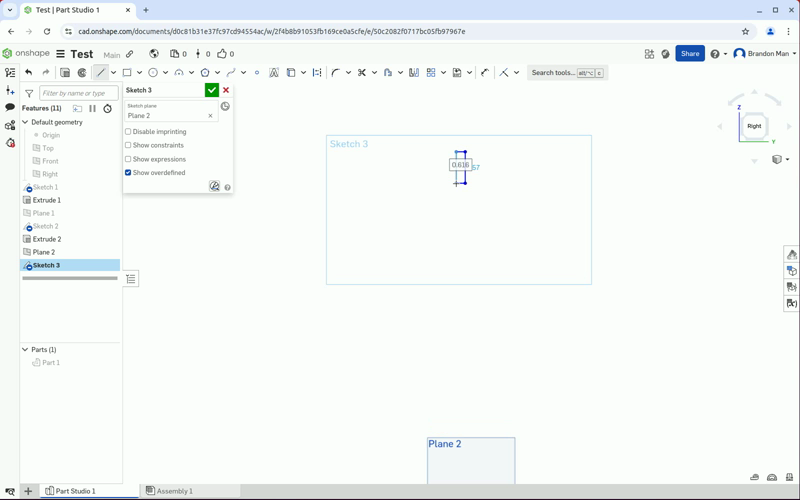
scroll(6)
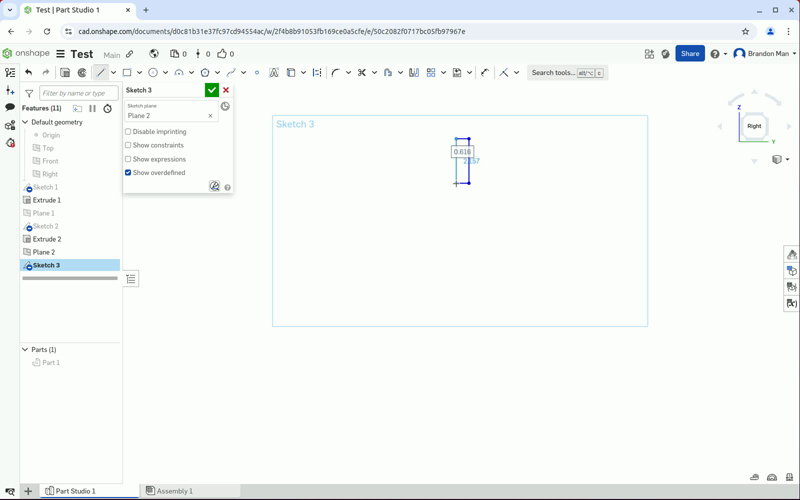
scroll(6)
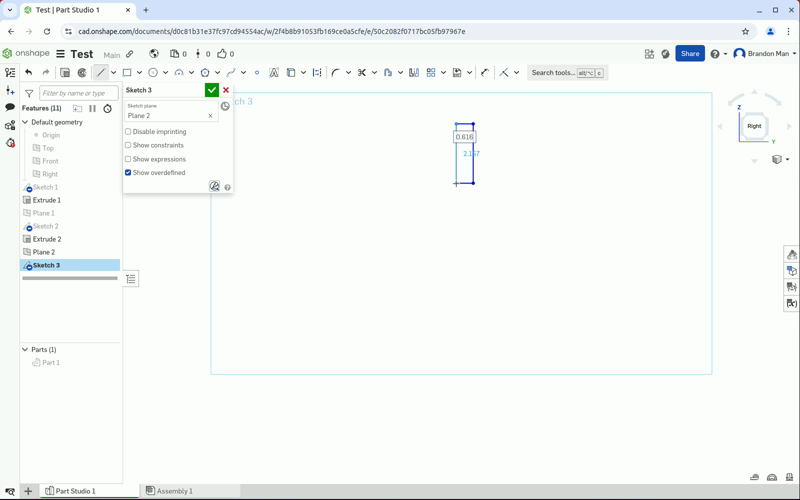
scroll(6)
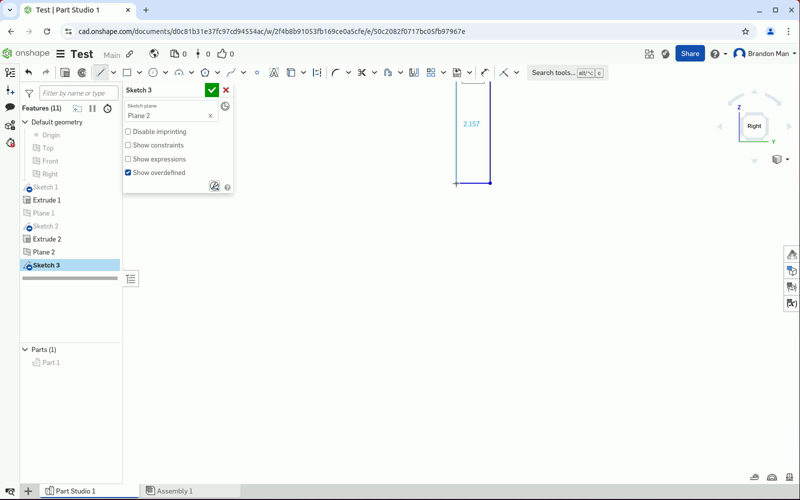
key_up(shift)
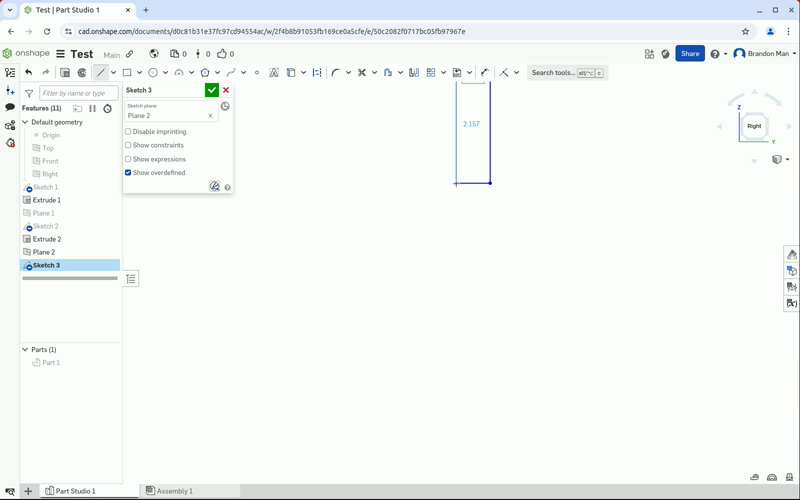
click(456, 183)
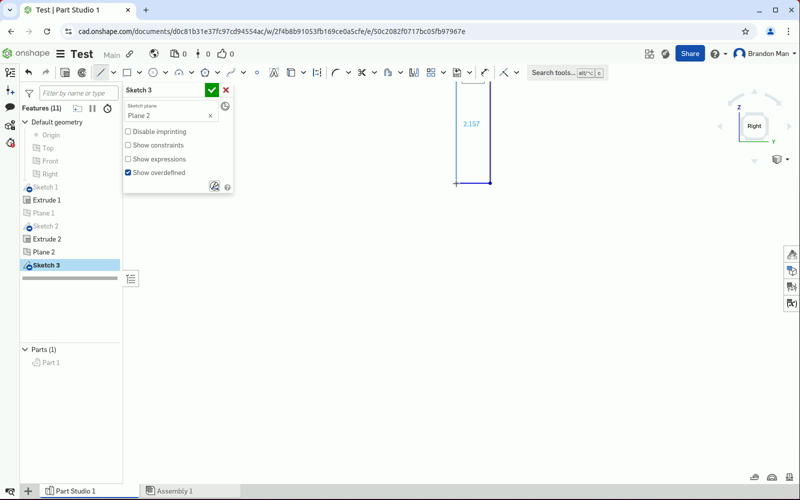
scroll(-6)
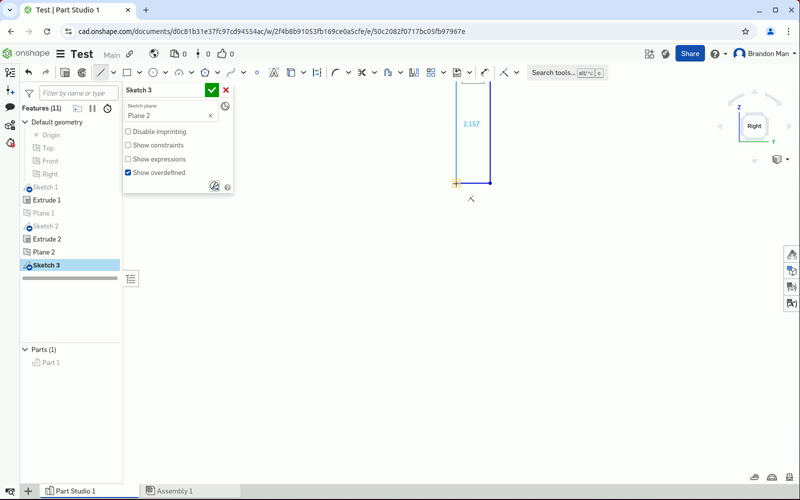
scroll(-6)
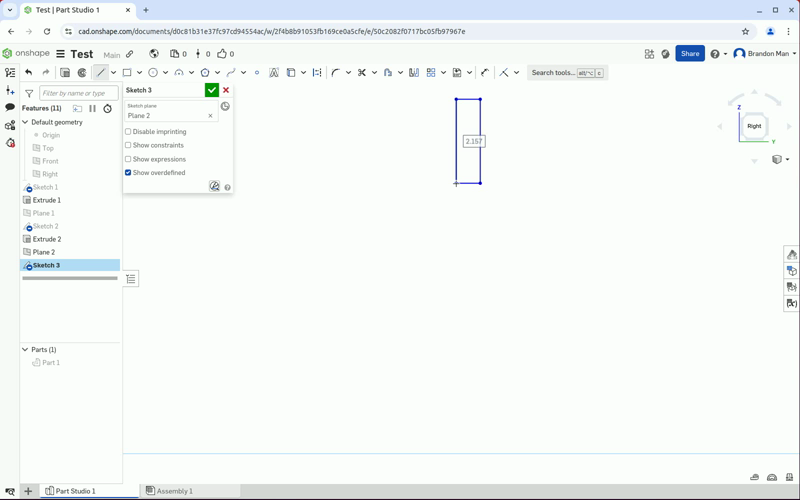
scroll(-6)
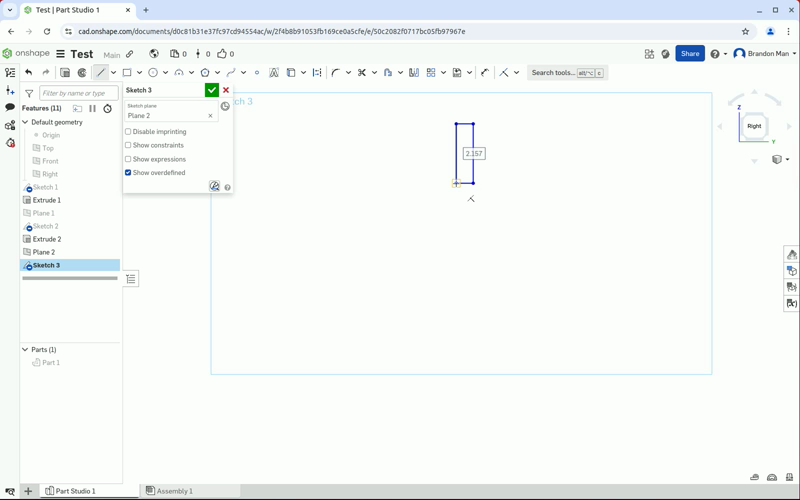
scroll(-6)
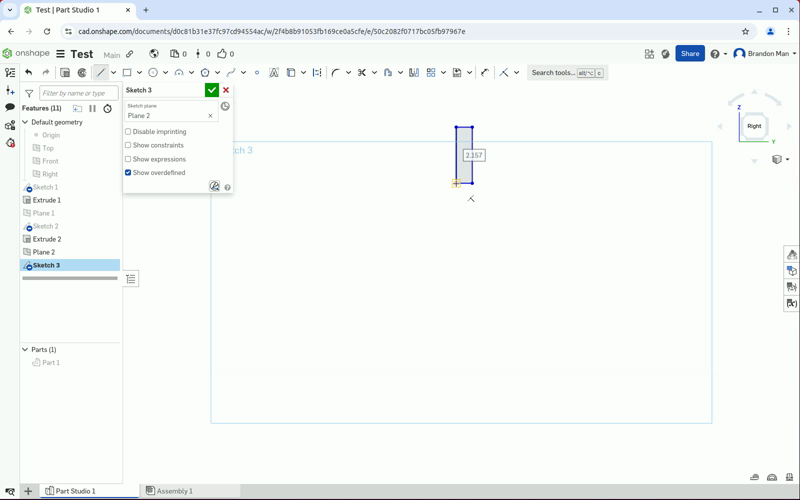
scroll(-6)
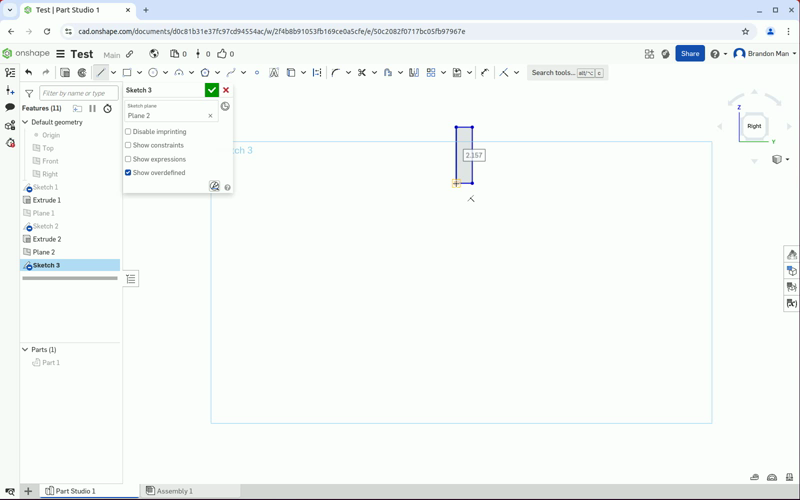
scroll(-6)
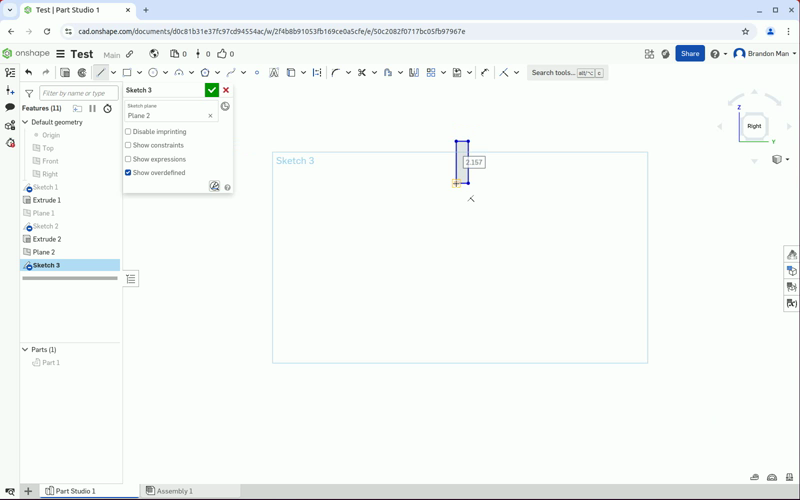
scroll(-6)
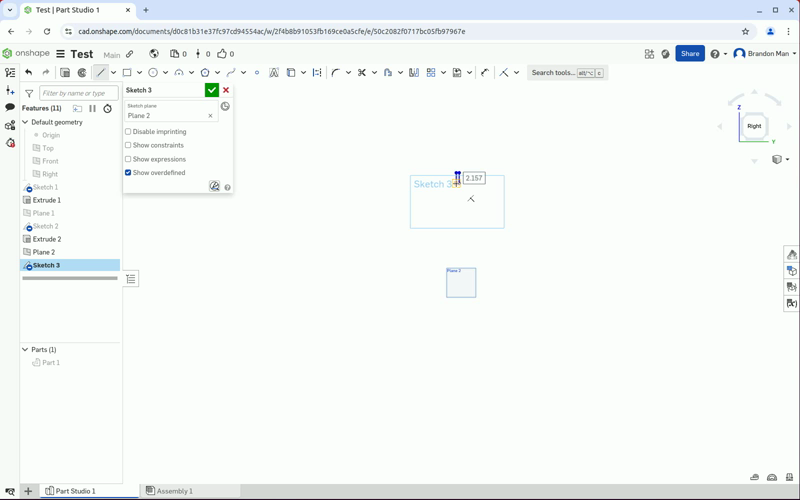
key(esc)
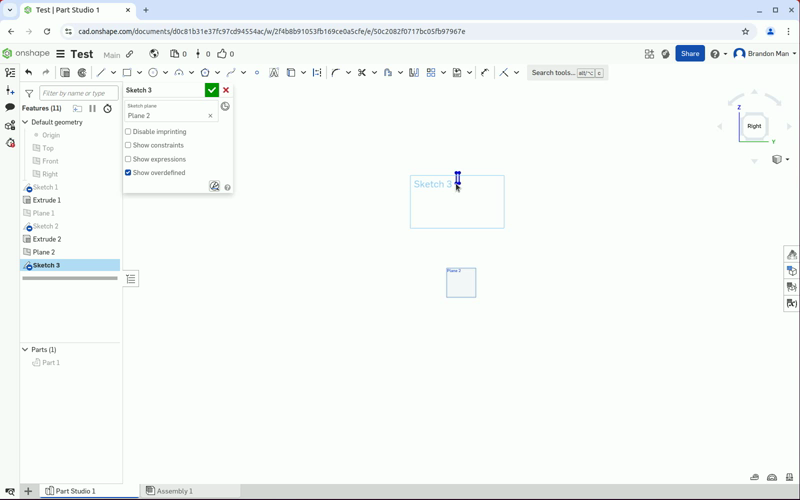
mouse_move(456, 181)
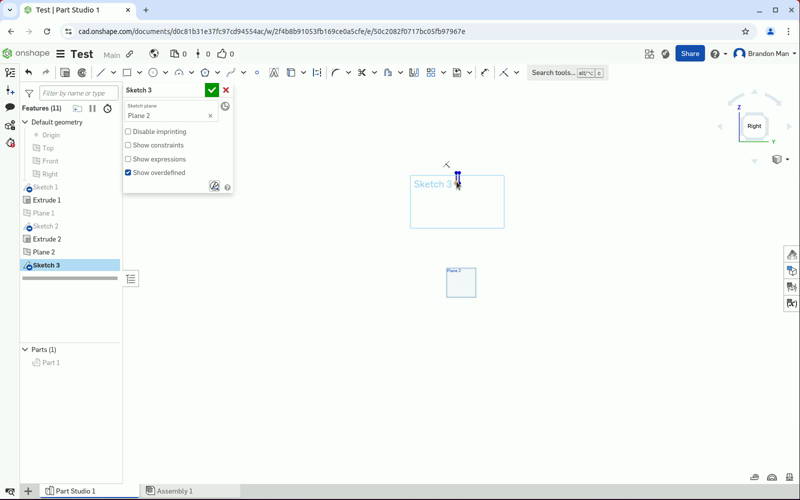
scroll(6)
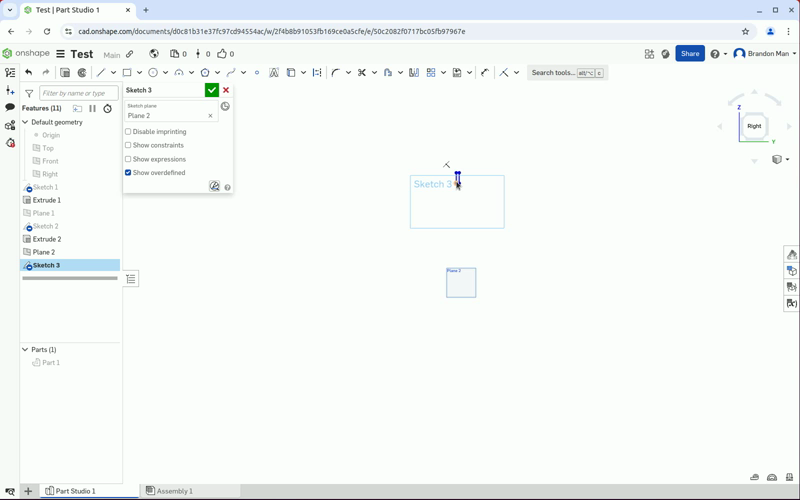
scroll(6)
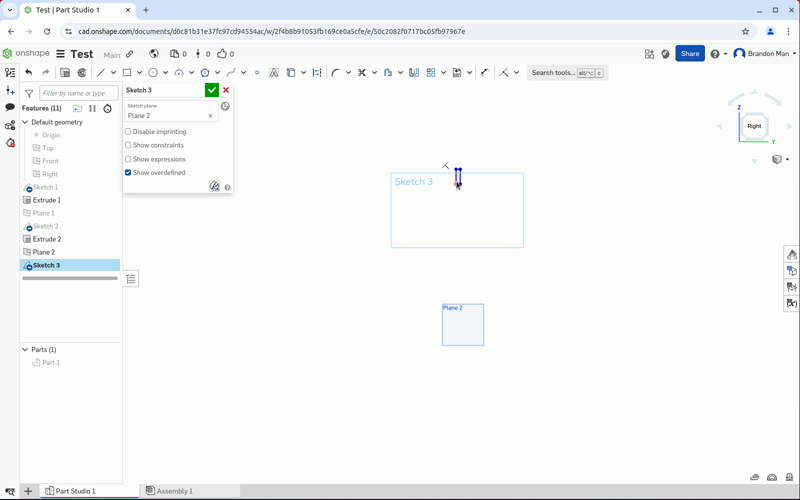
scroll(6)
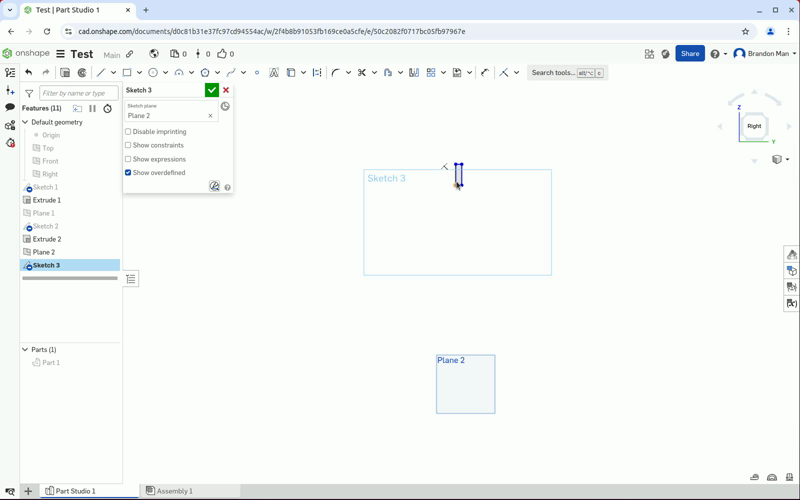
scroll(6)
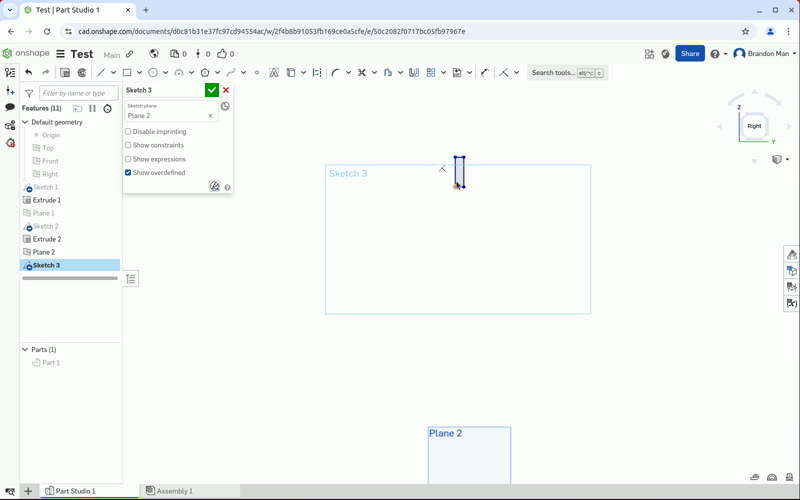
scroll(6)
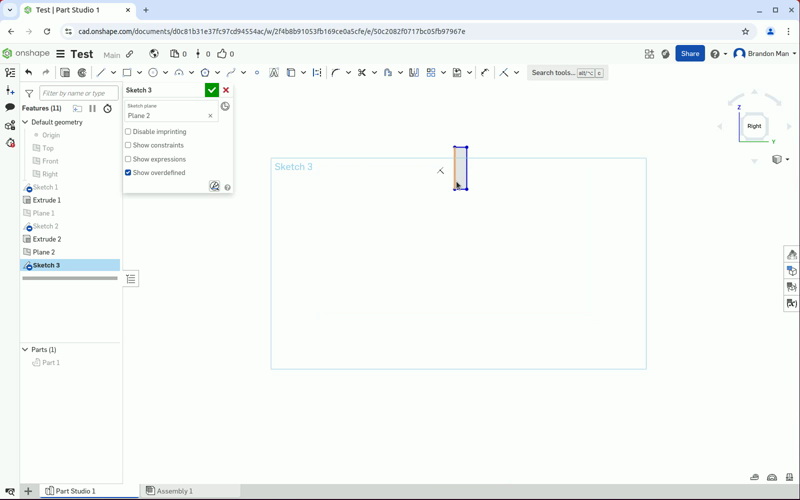
scroll(6)
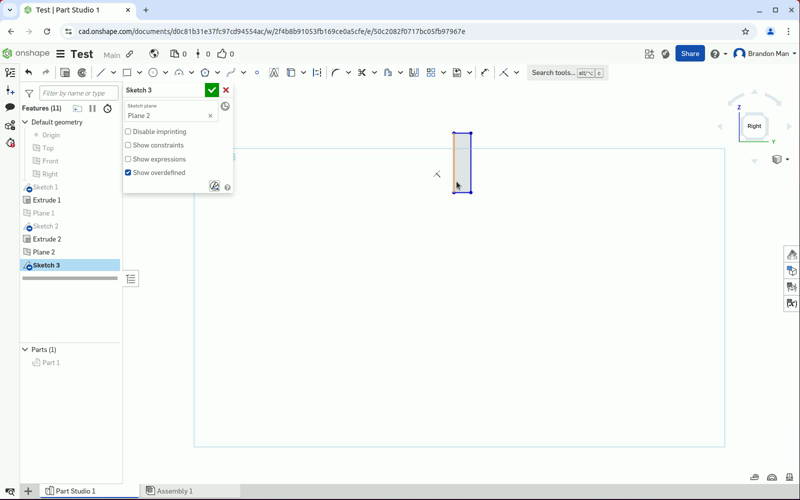
scroll(6)
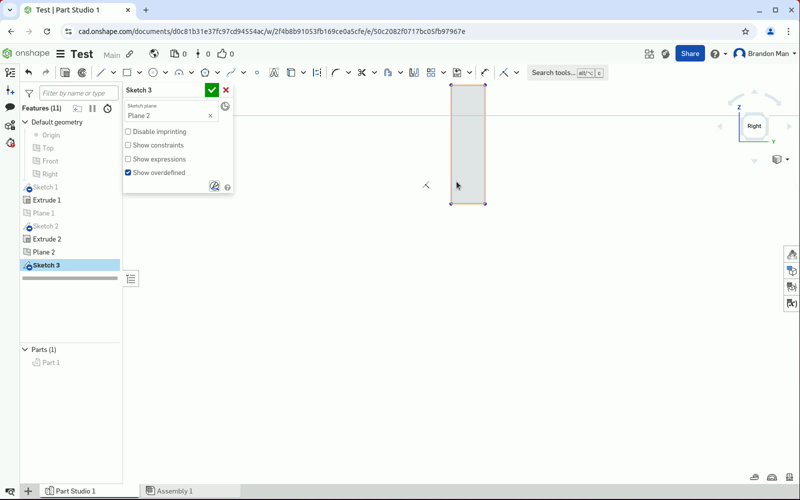
click(456, 181)
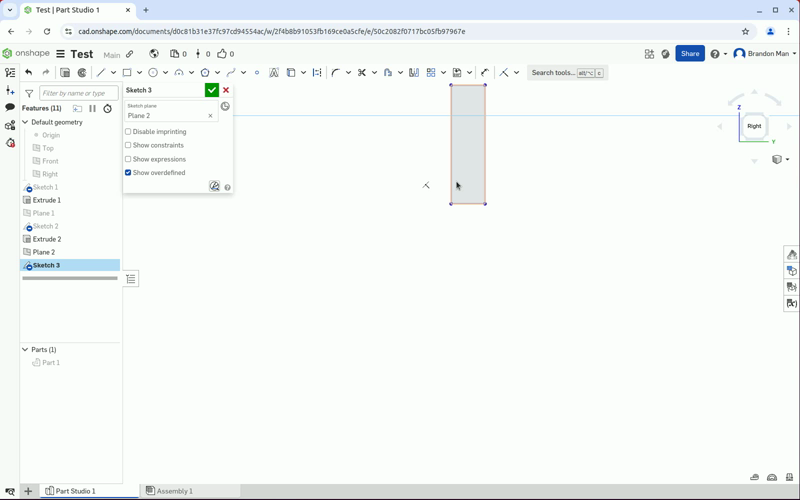
scroll(-6)
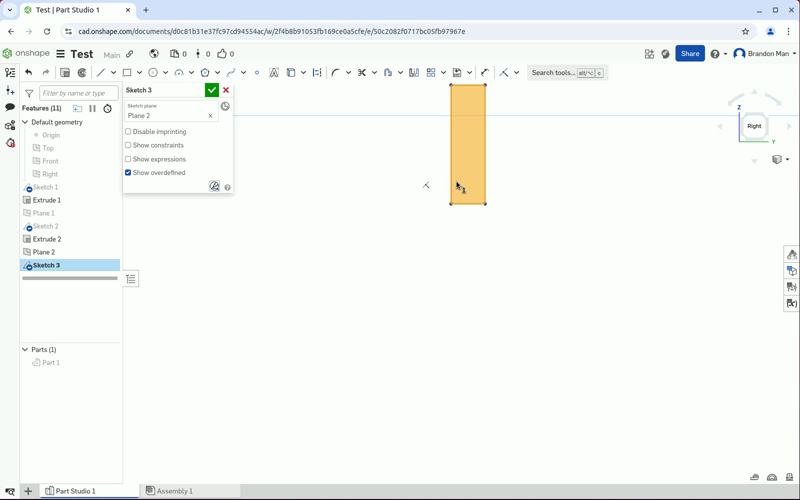
scroll(-6)
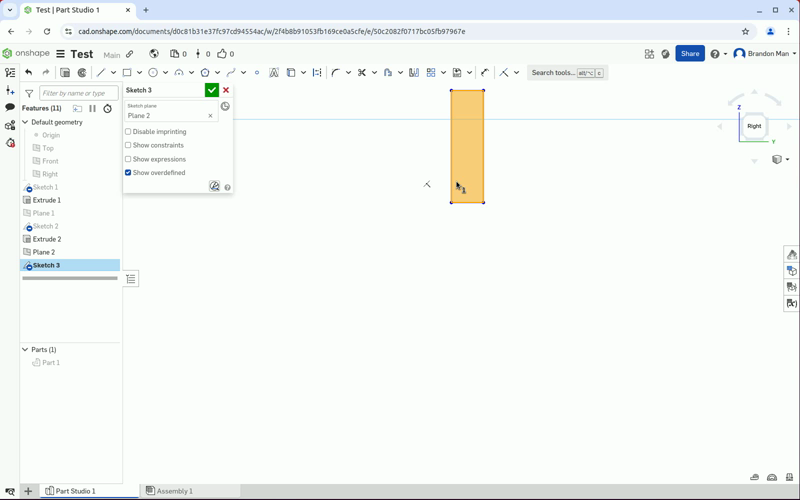
scroll(-6)
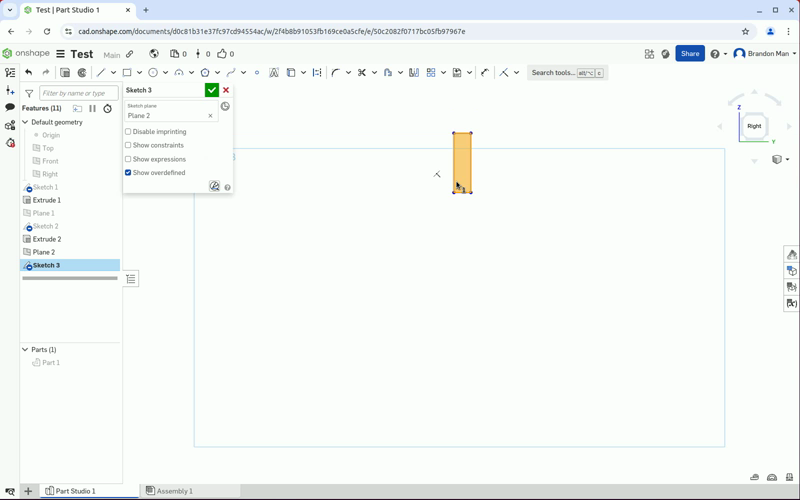
scroll(-6)
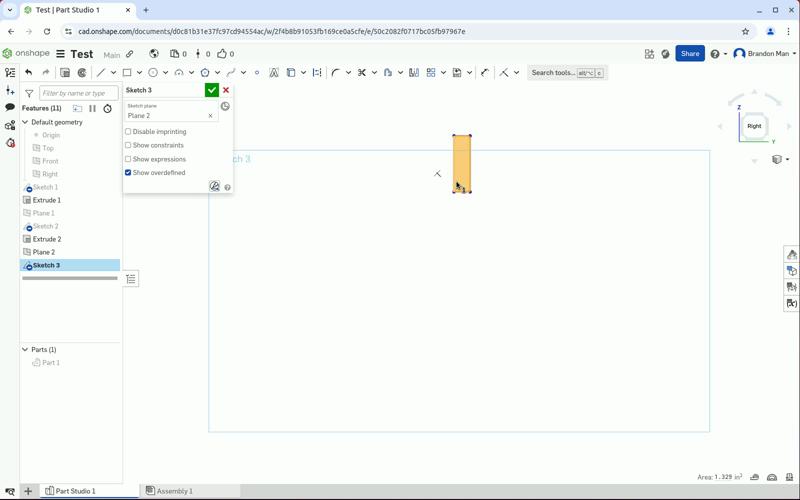
scroll(-6)
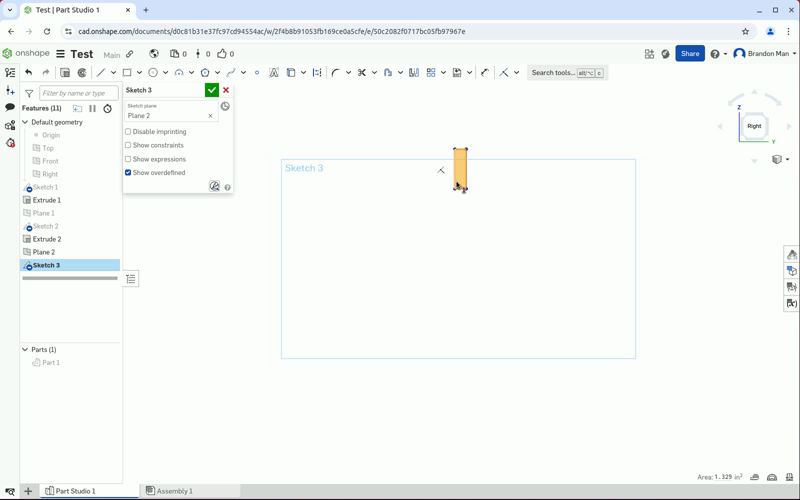
scroll(-6)
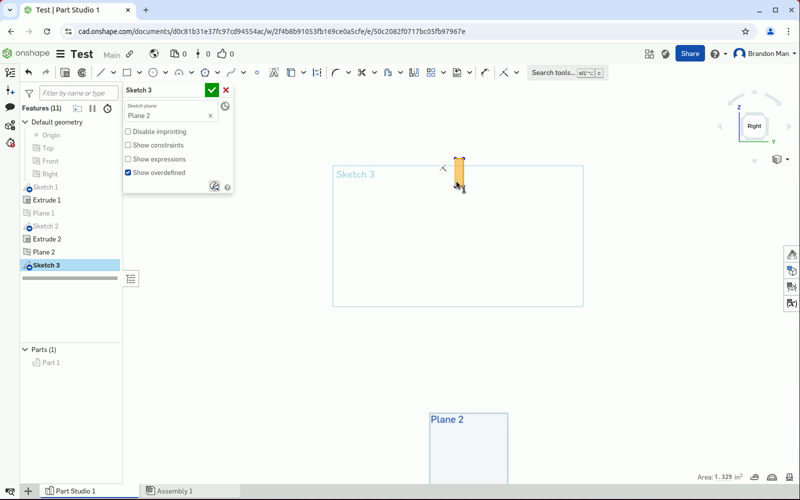
scroll(-6)
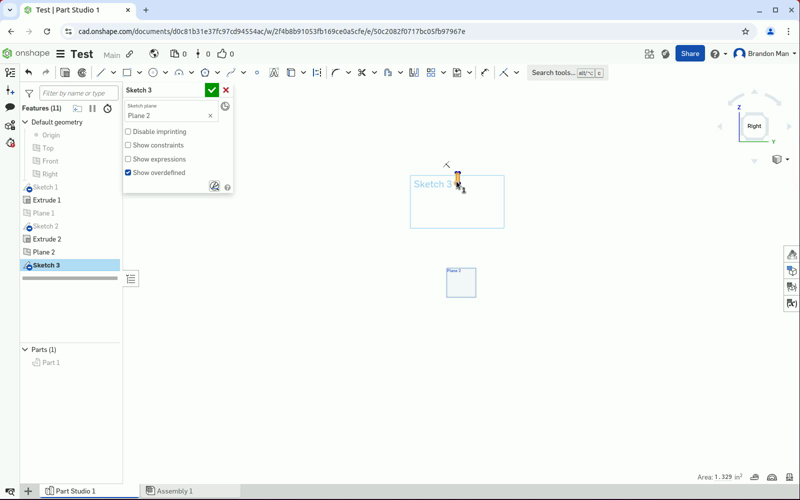
mouse_move(73, 352)
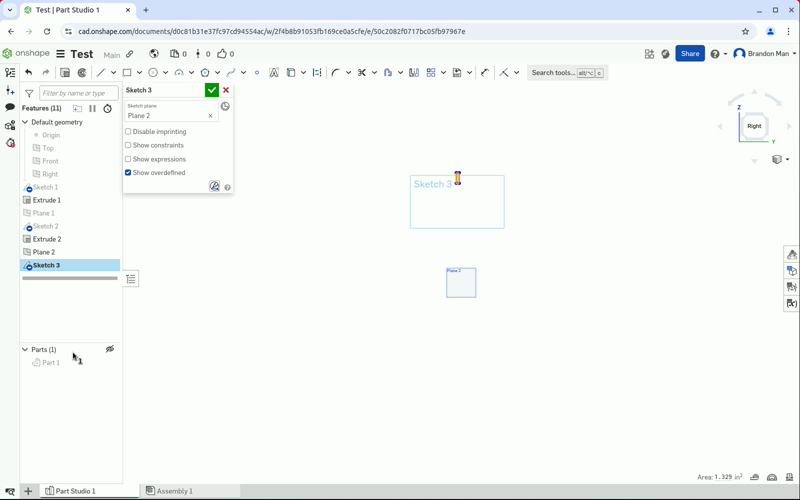
key(shift+y)
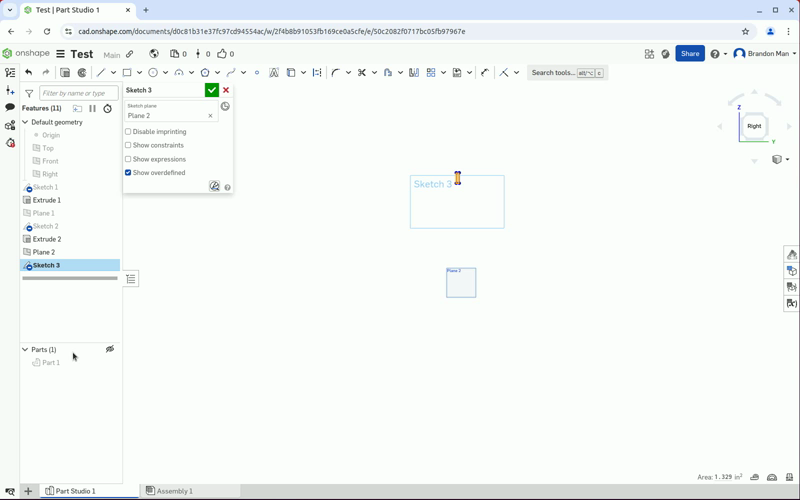
key(shift+e)
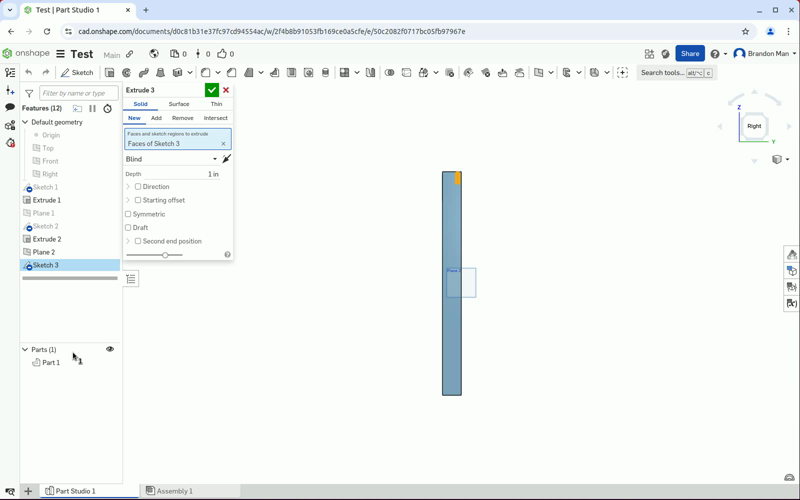
mouse_move(143, 106)
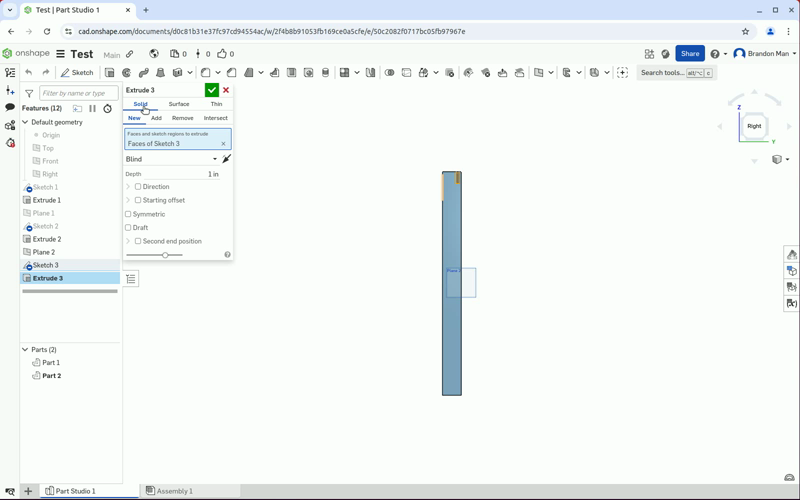
click(143, 106)
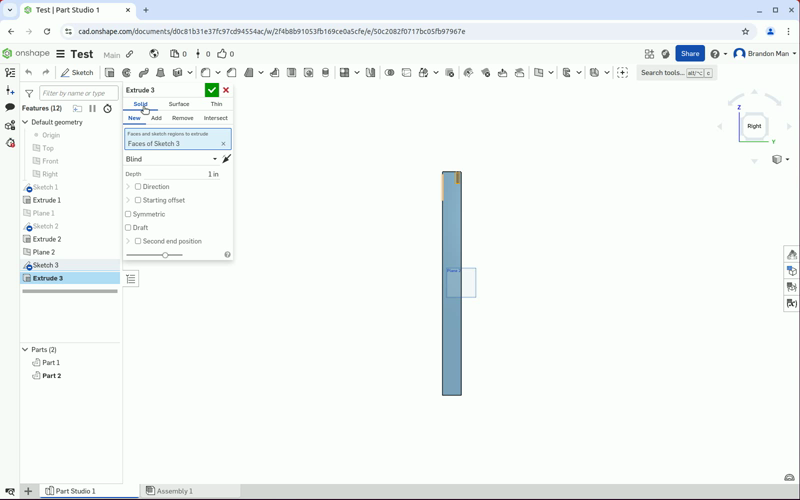
mouse_move(186, 120)
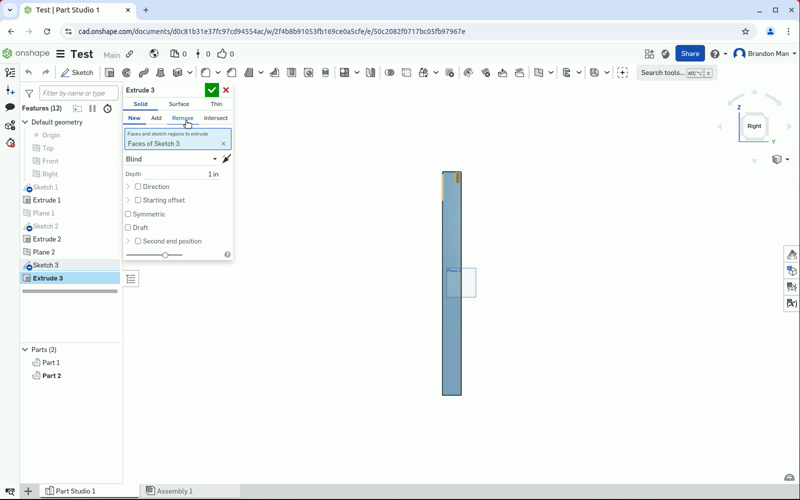
click(186, 120)
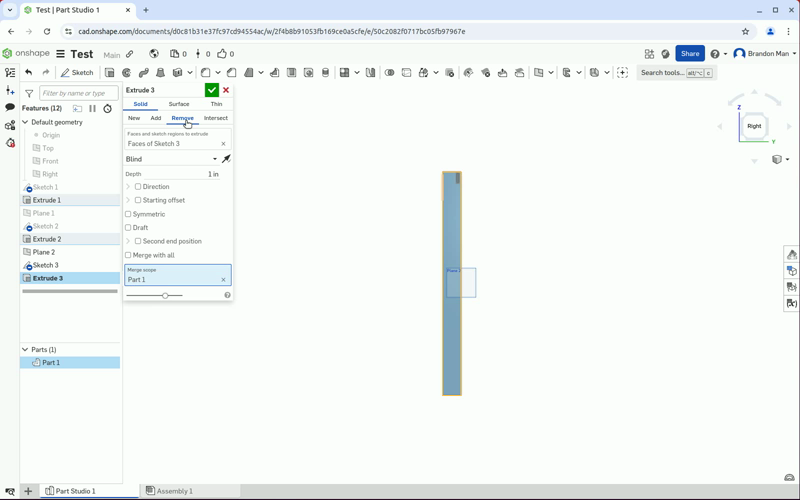
key(tab, 4)
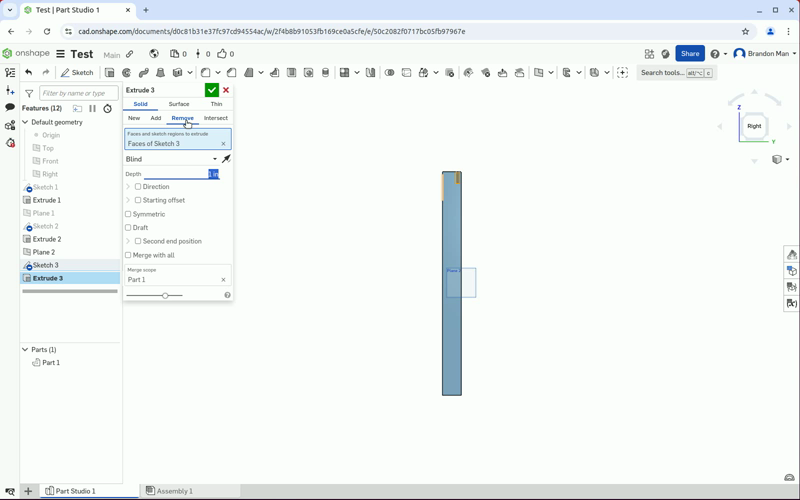
text(1.926)
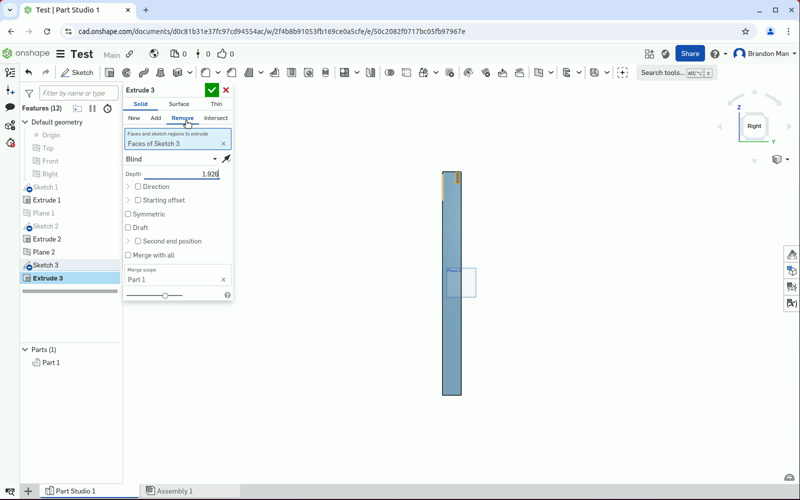
key(tab, 6)
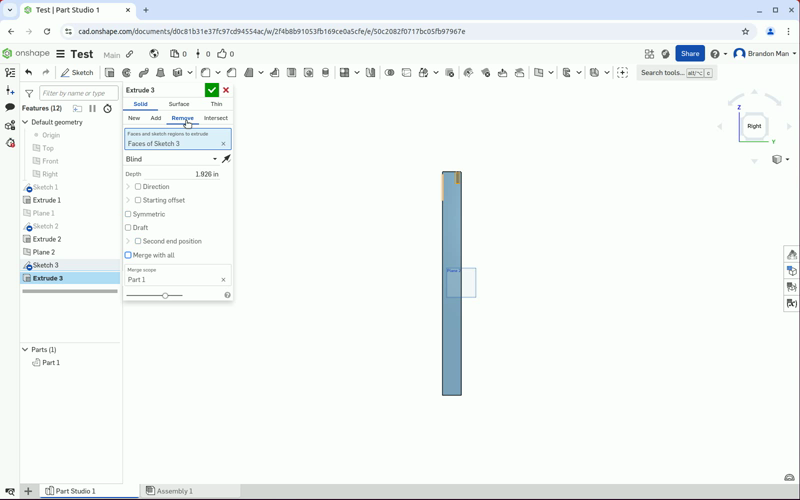
key(space)
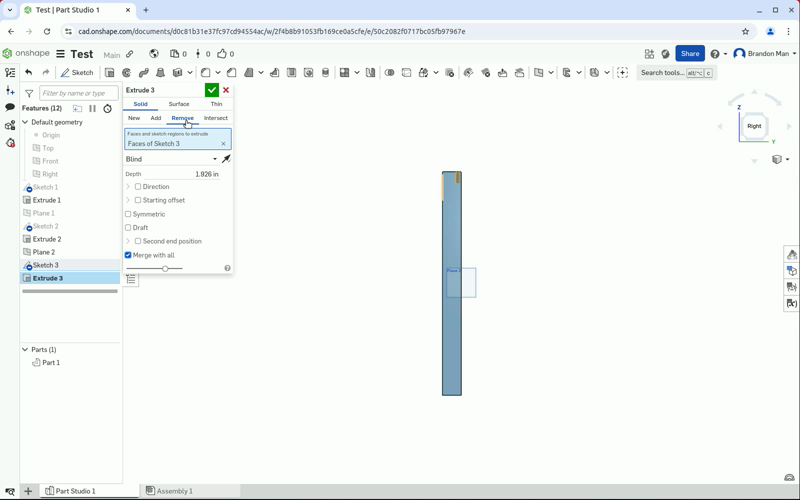
key(enter)
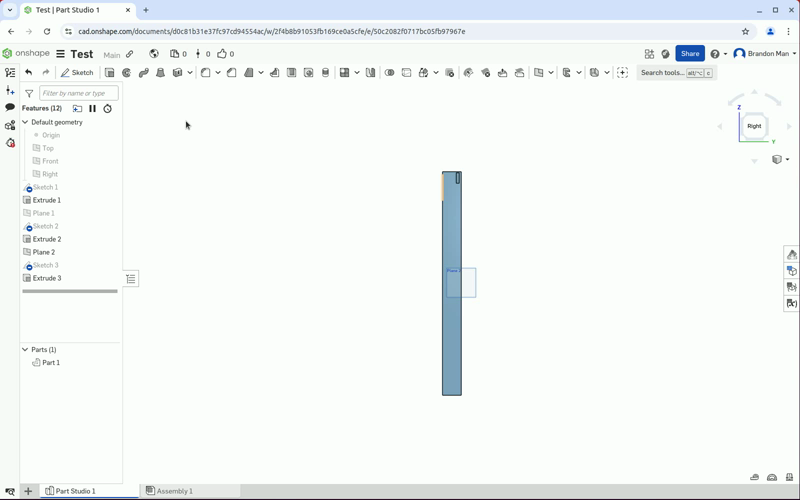
key(shift+h)
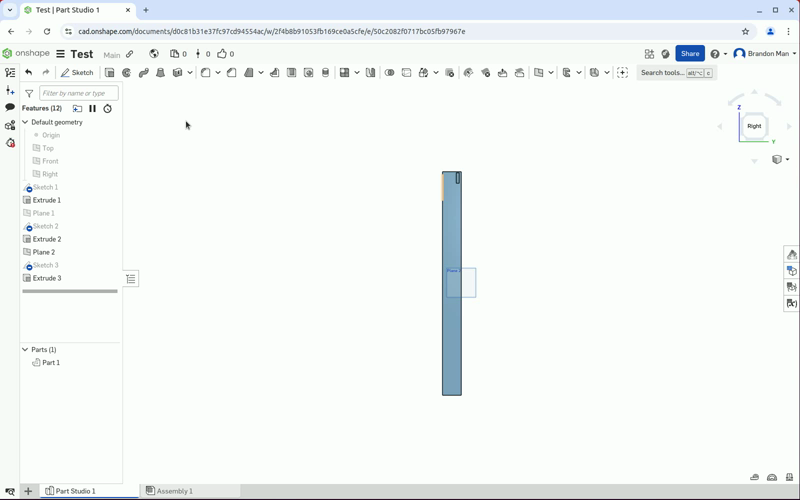
key(shift+h)
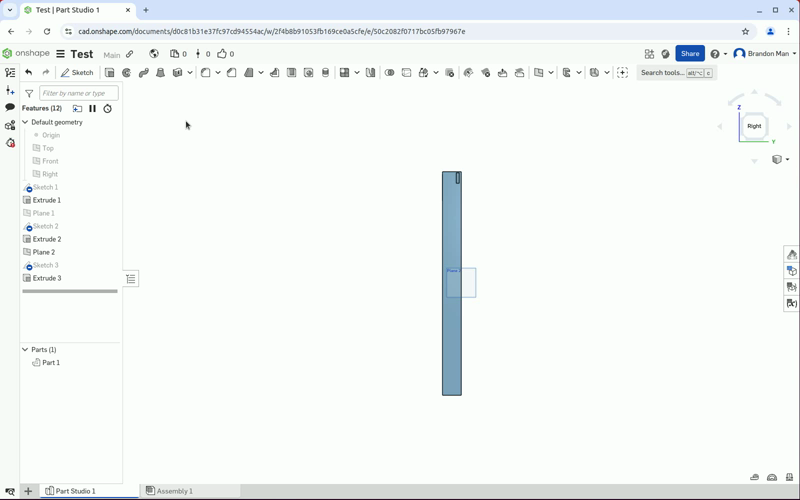
mouse_move(73, 189)
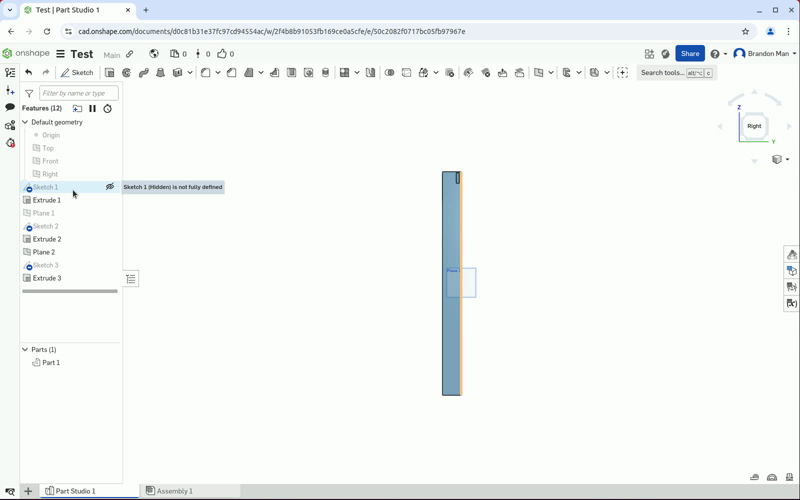
click(73, 189)
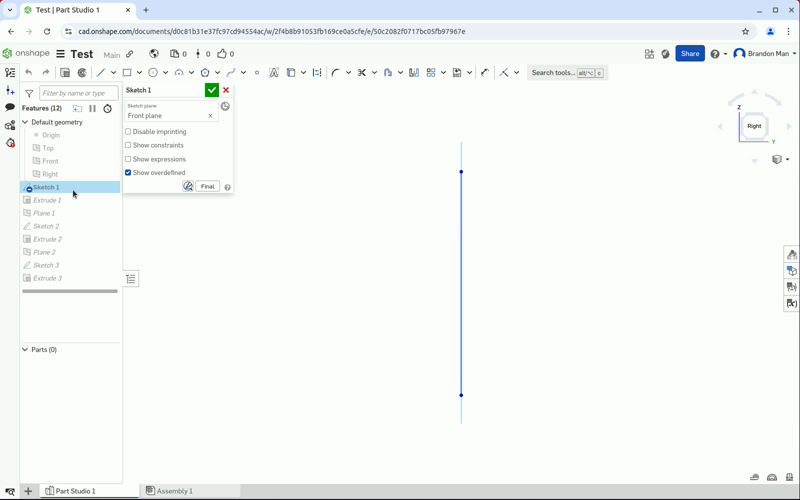
mouse_move(229, 92)
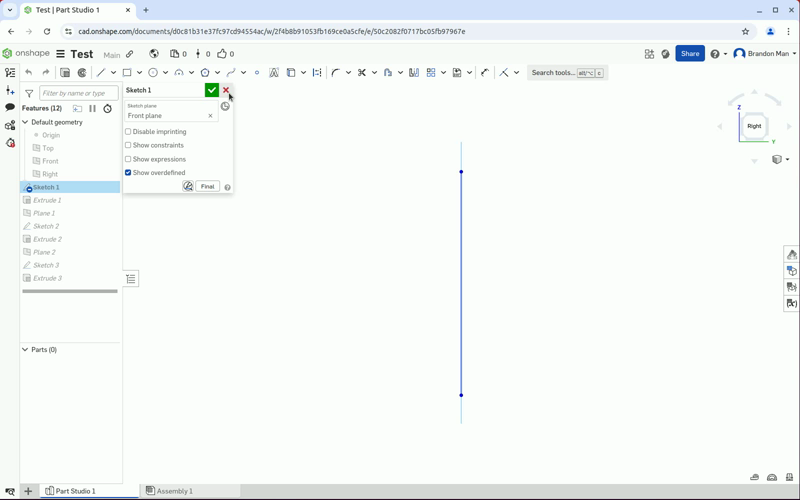
click(229, 92)
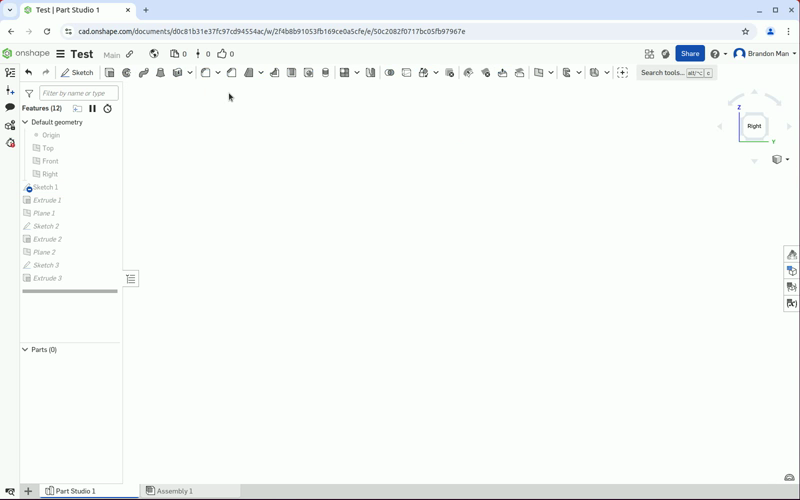
key(shift+s)
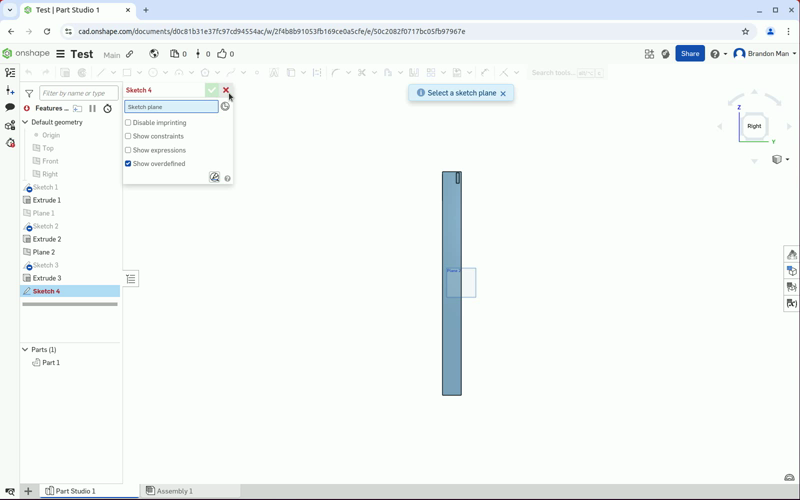
mouse_move(73, 254)
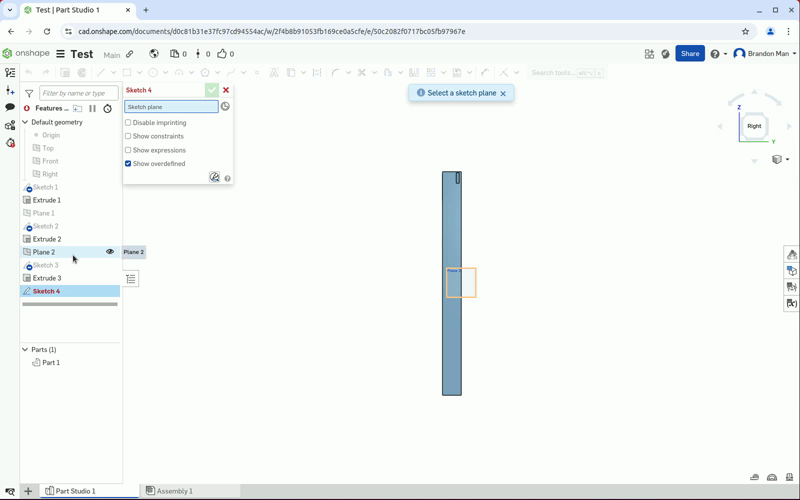
click(73, 254)
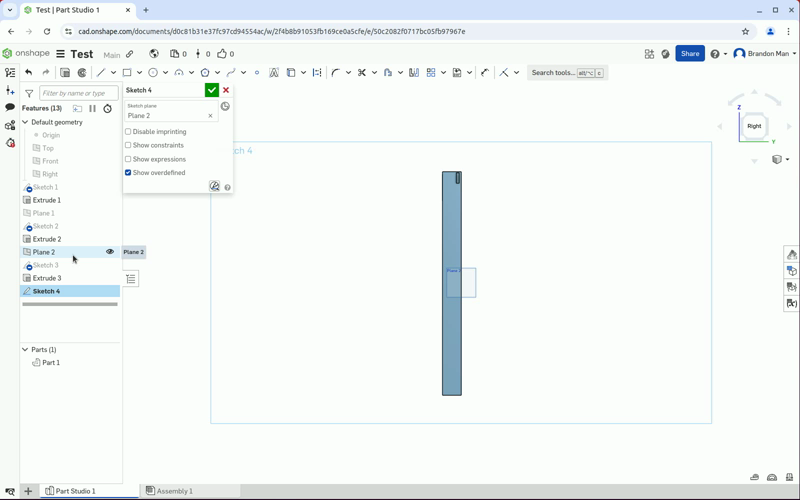
mouse_move(73, 352)
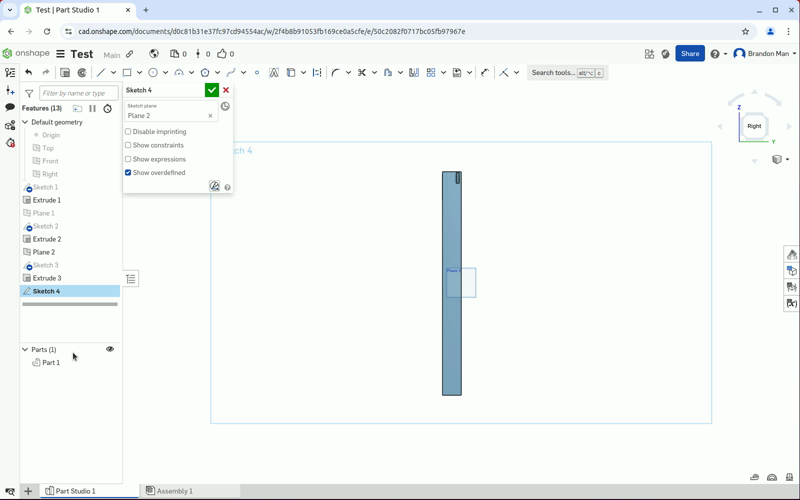
key(y)
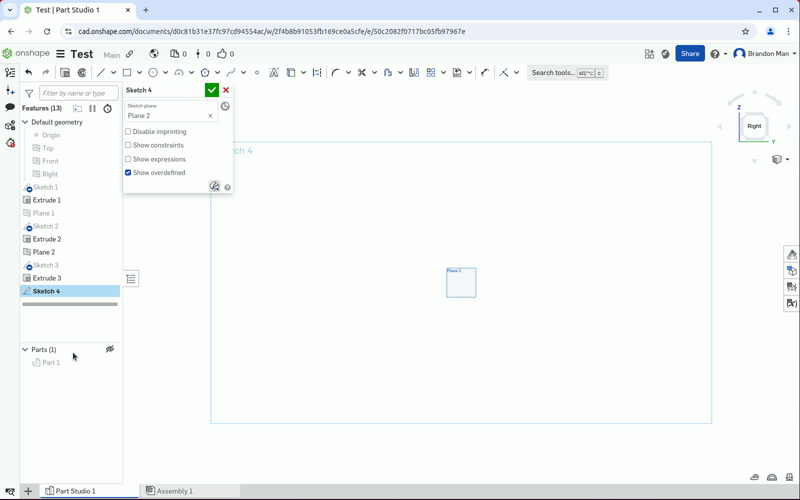
key(l)
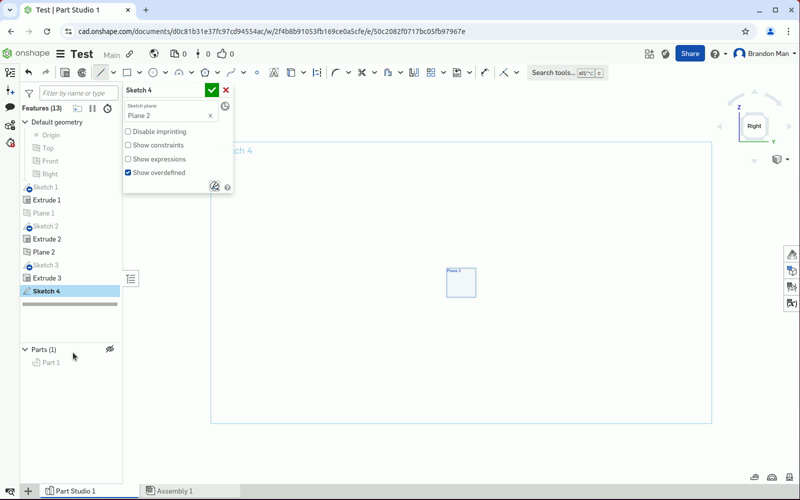
key_down(shift)
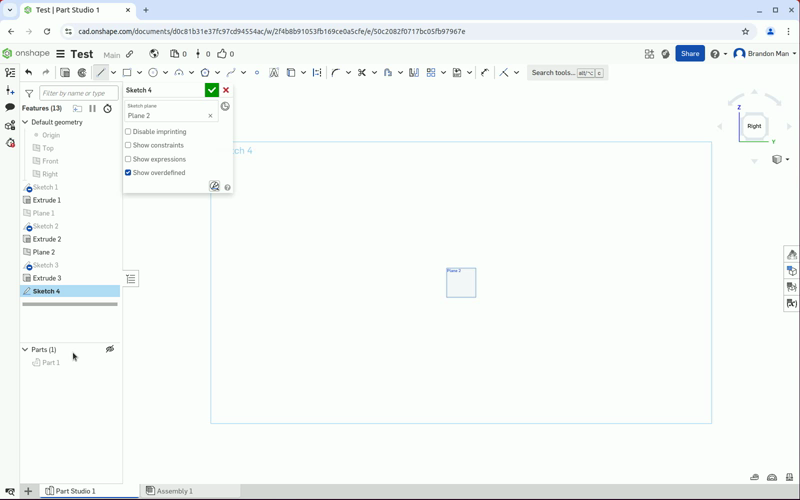
mouse_move(456, 200)
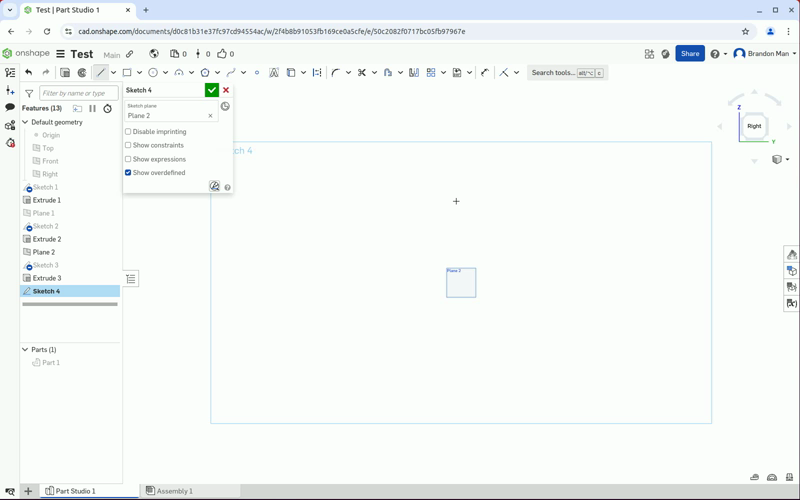
click(456, 200)
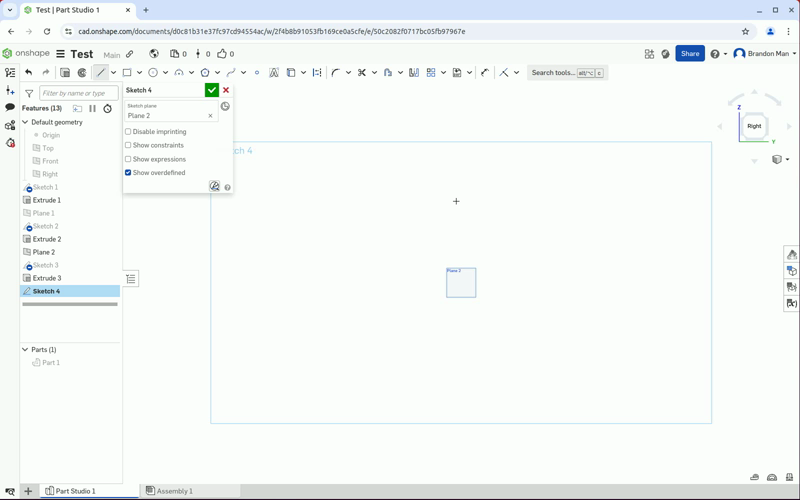
key_up(shift)
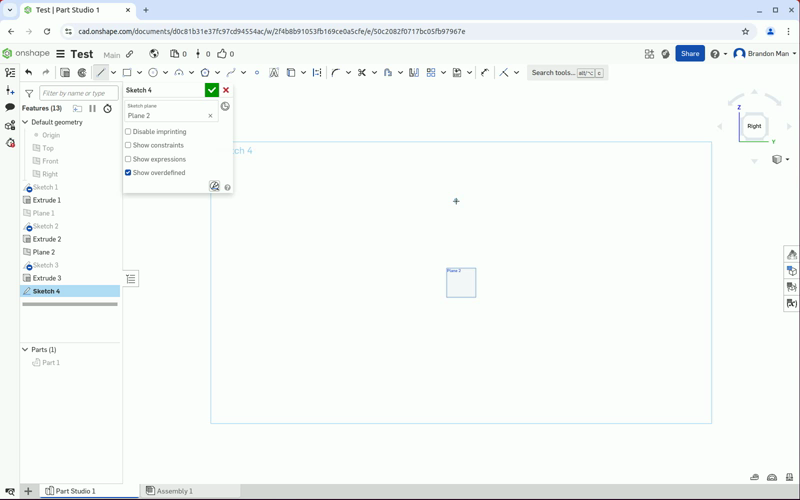
key_down(shift)
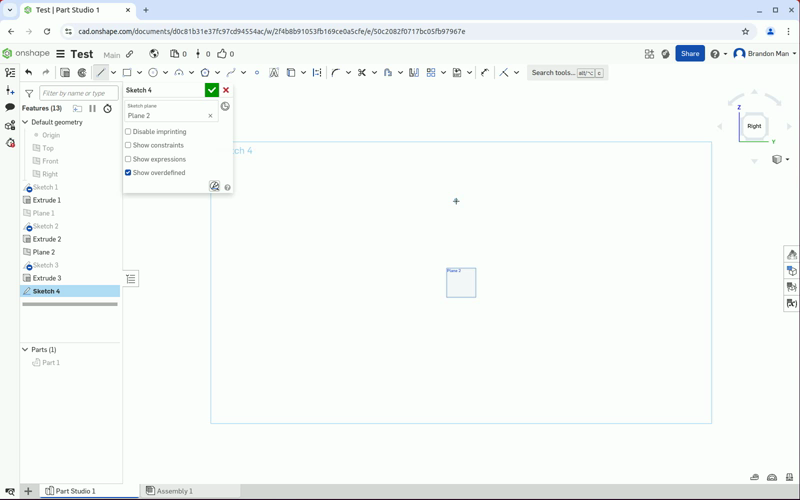
mouse_move(486, 200)
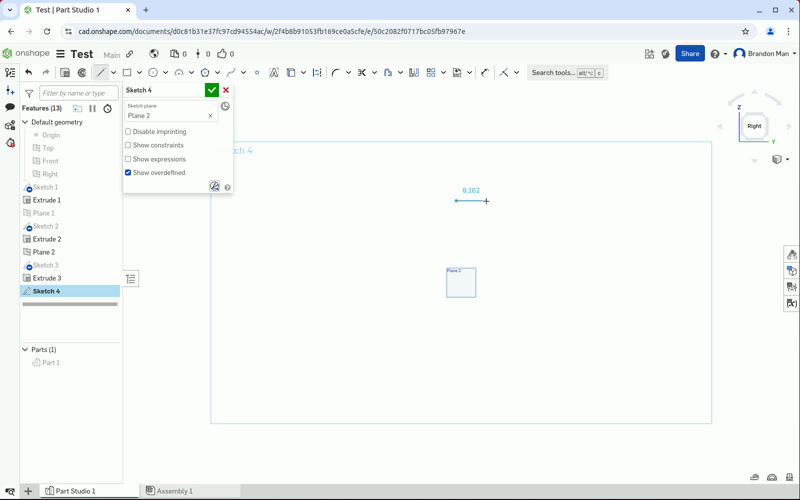
mouse_move(459, 200)
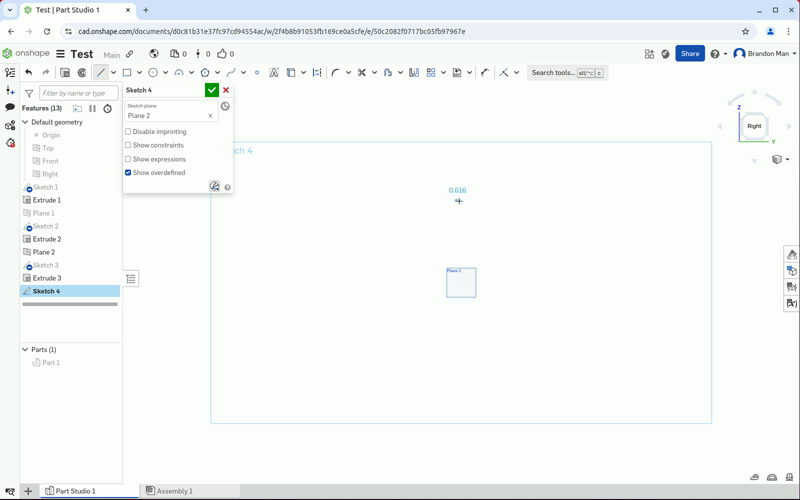
scroll(6)
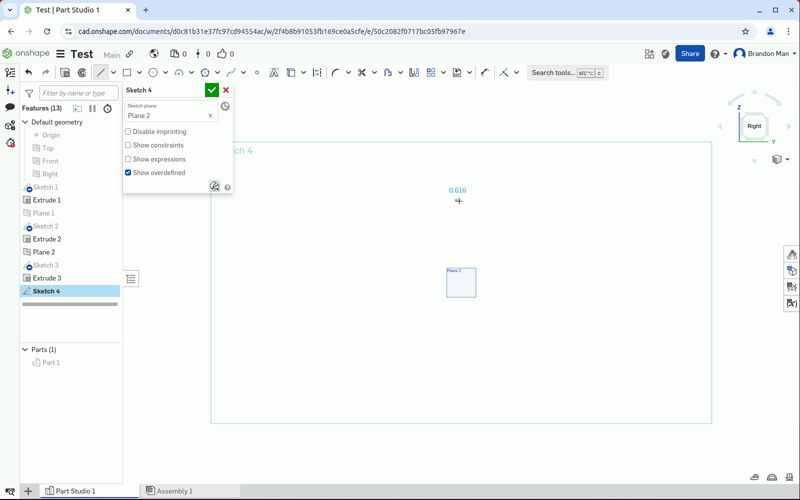
scroll(6)
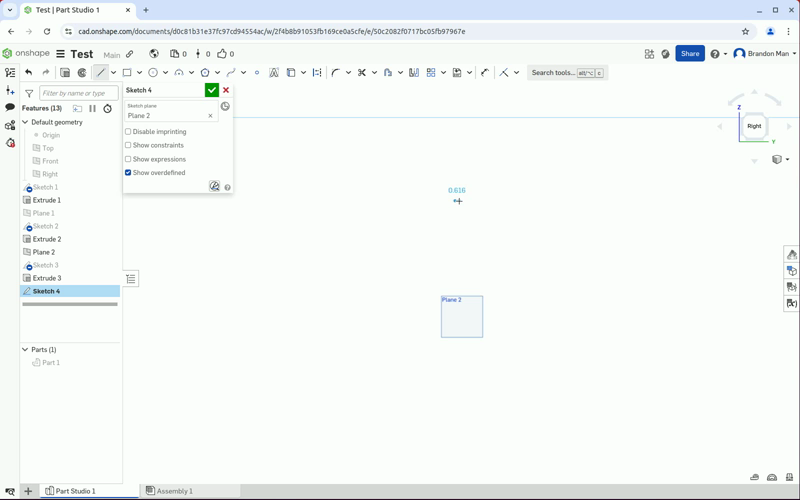
scroll(6)
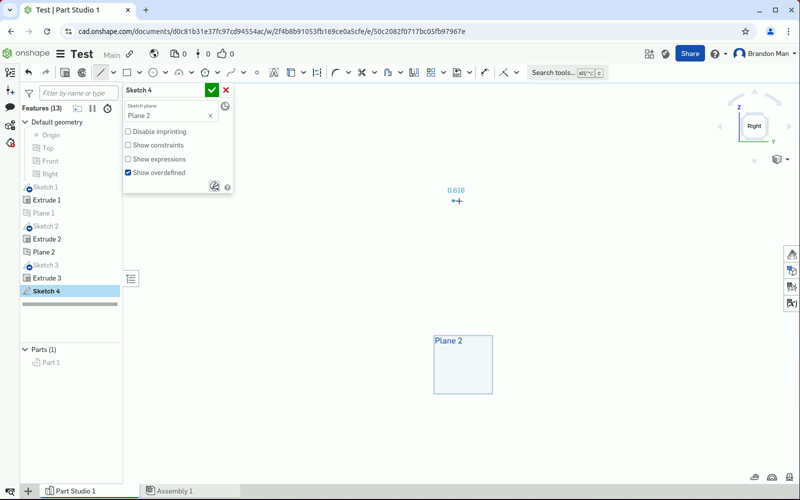
scroll(6)
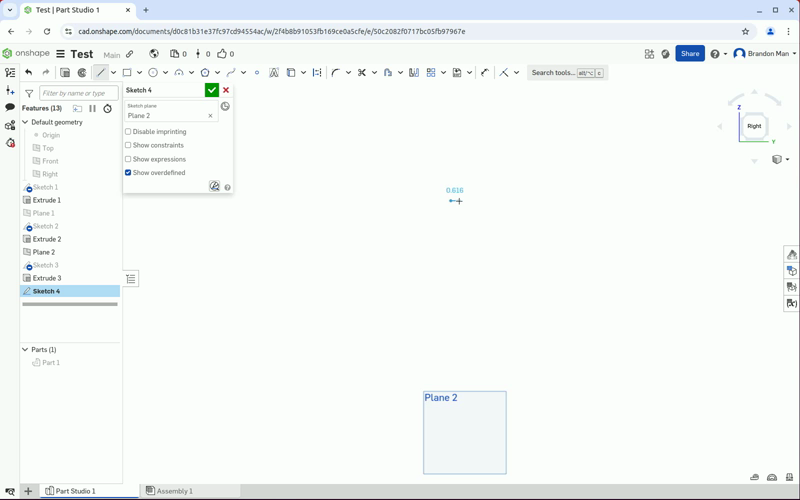
scroll(6)
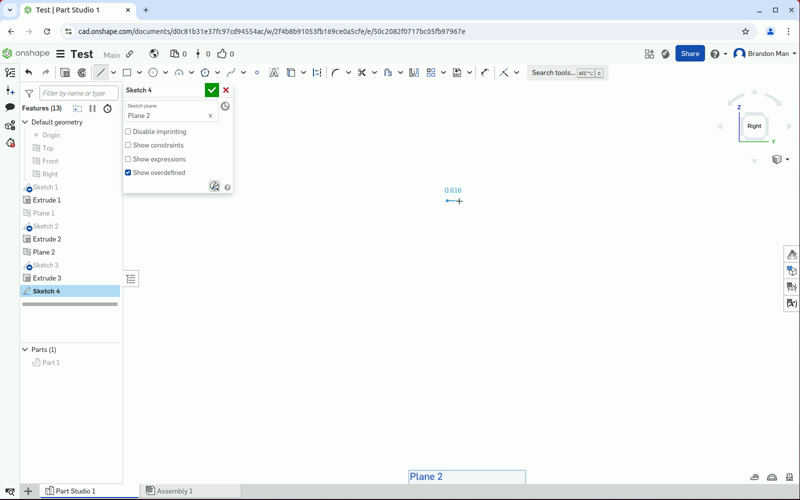
scroll(6)
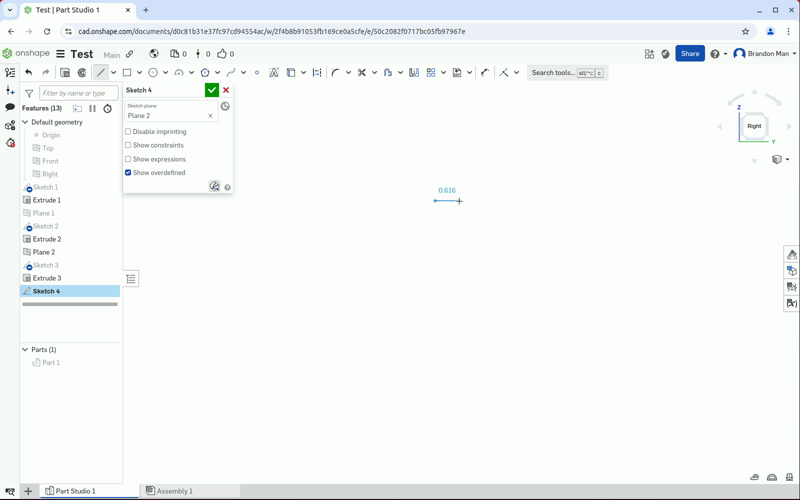
scroll(6)
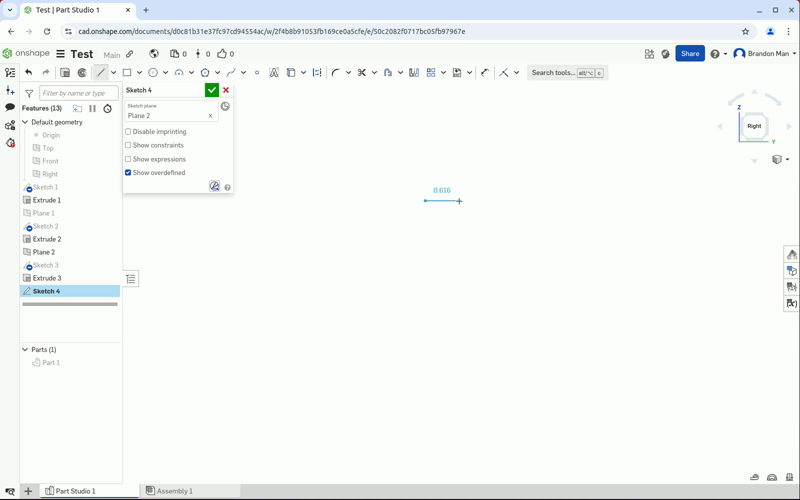
click(459, 200)
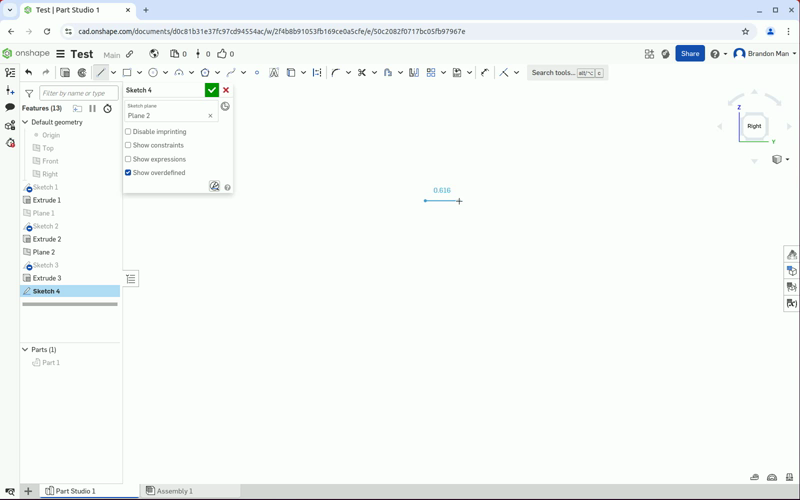
scroll(-6)
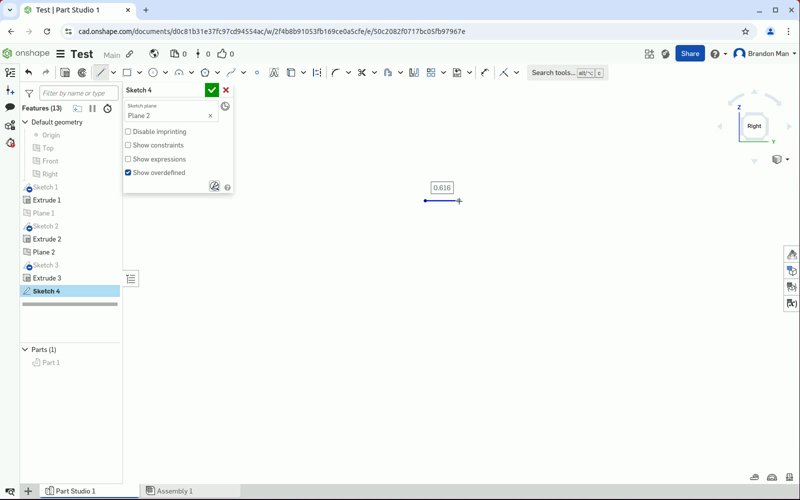
scroll(-6)
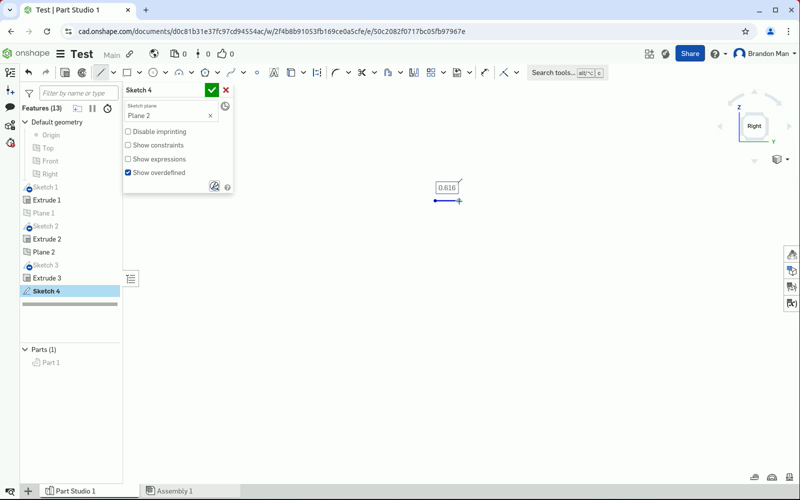
scroll(-6)
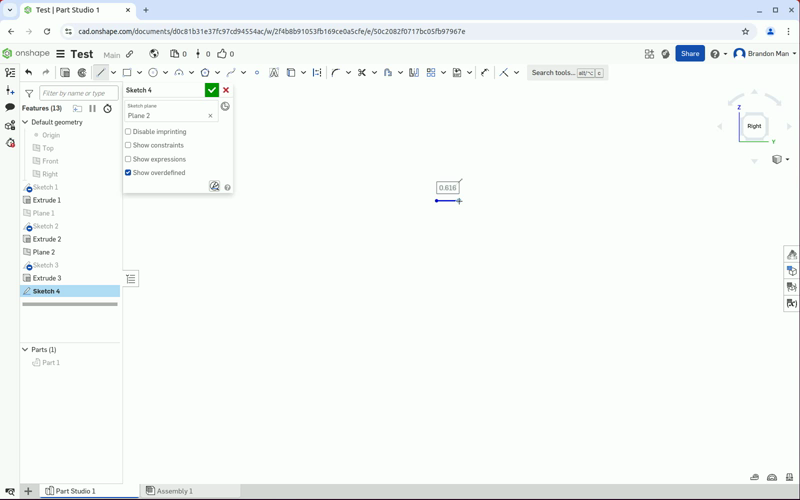
scroll(-6)
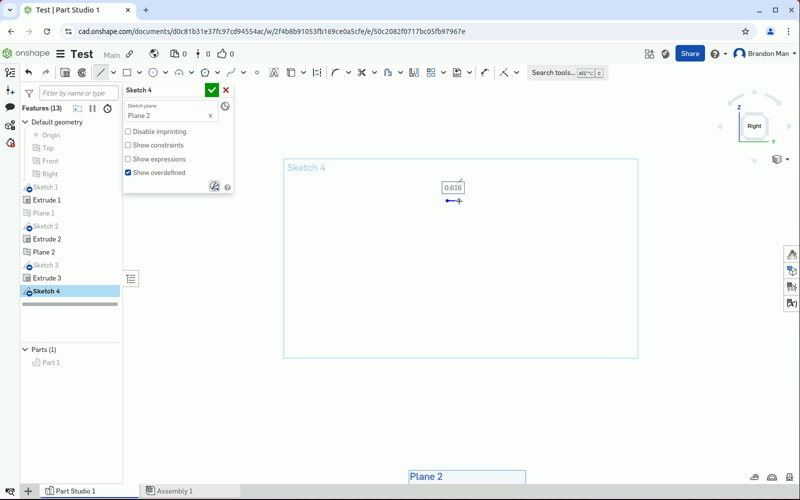
scroll(-6)
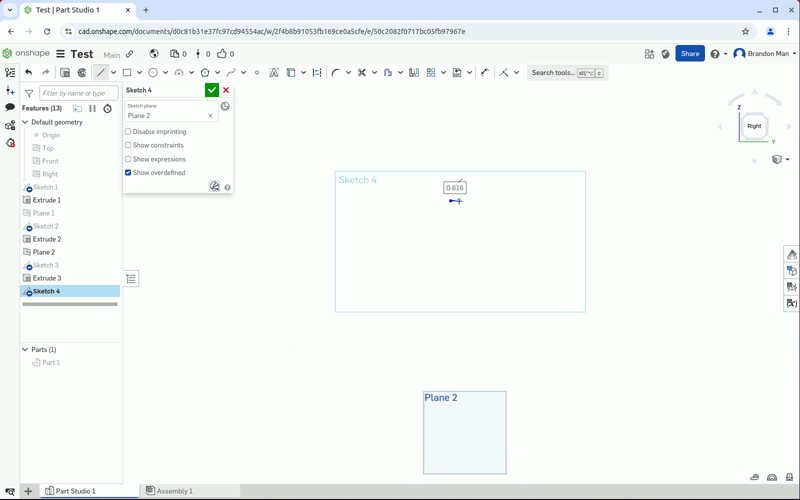
scroll(-6)
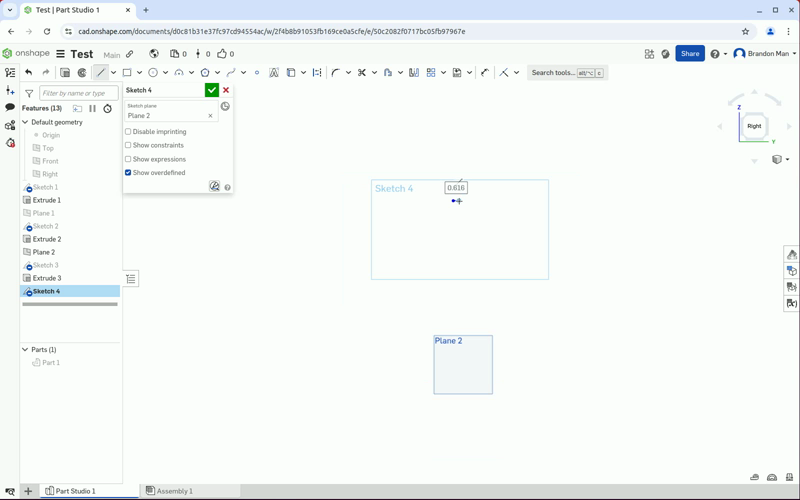
scroll(-6)
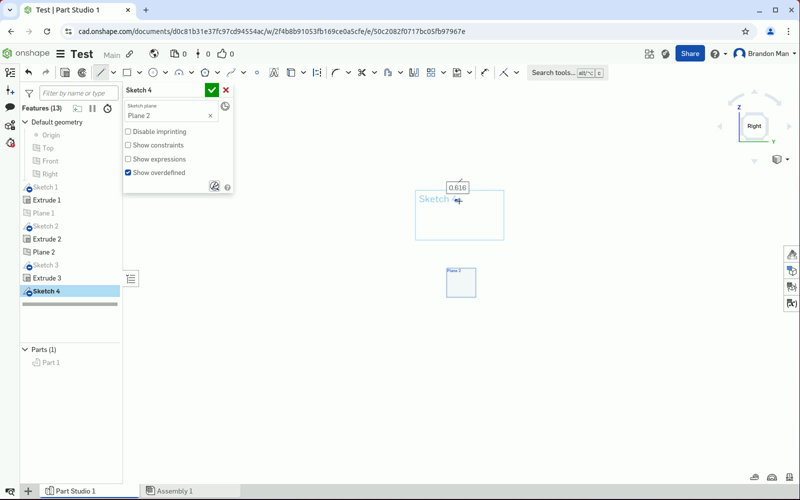
key_up(shift)
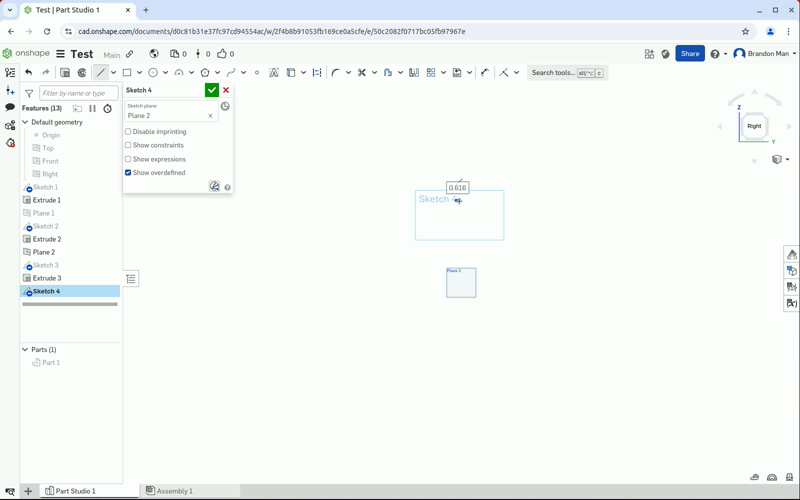
key_down(shift)
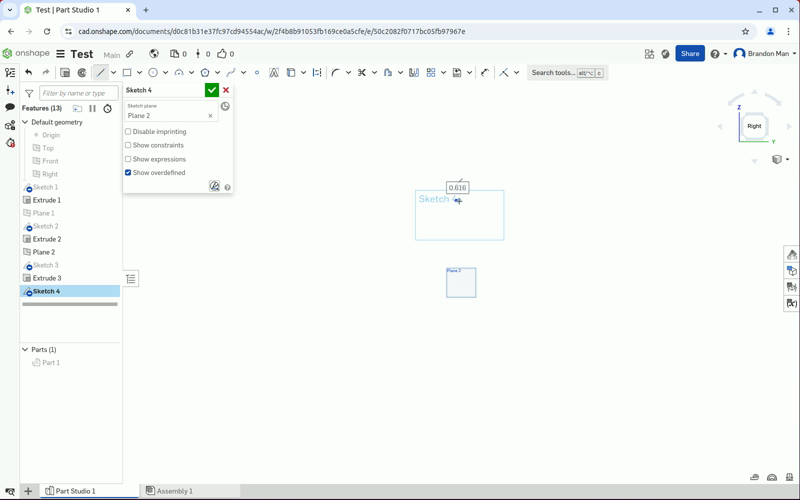
mouse_move(489, 200)
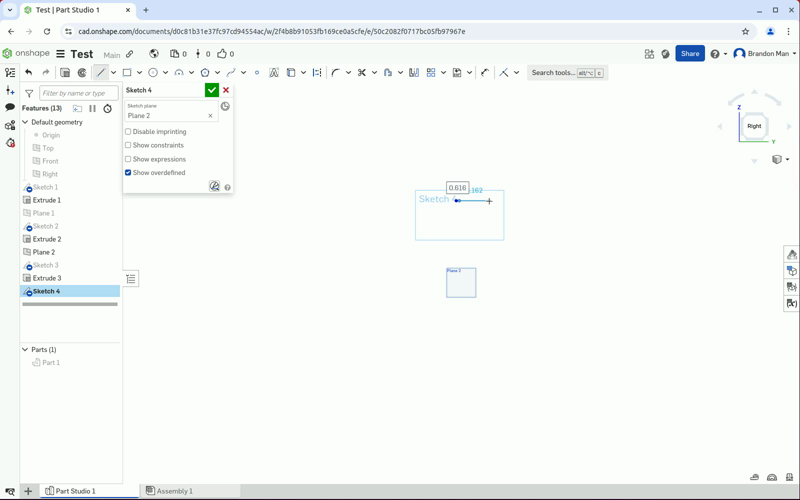
mouse_move(459, 190)
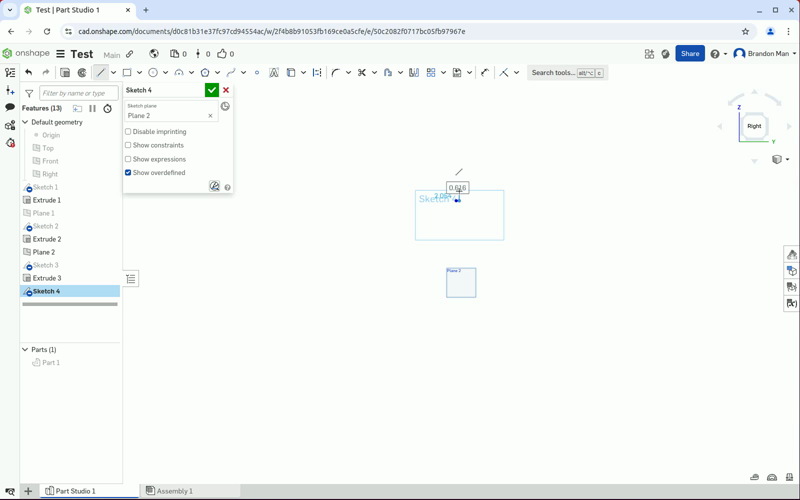
click(459, 190)
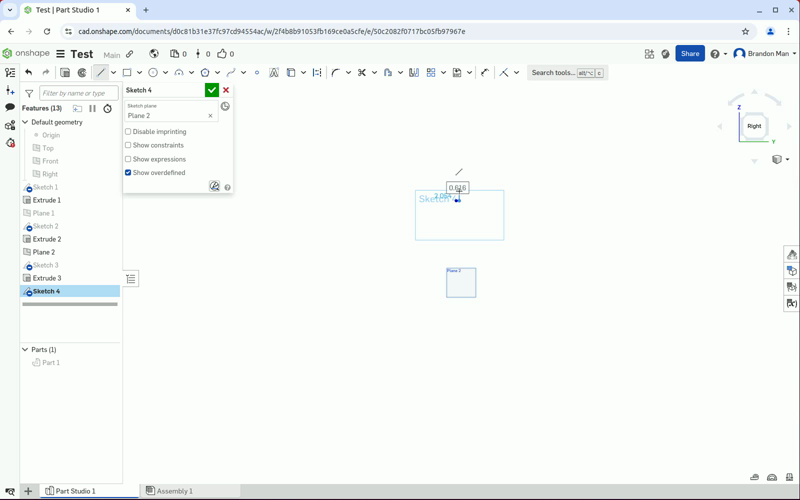
key_up(shift)
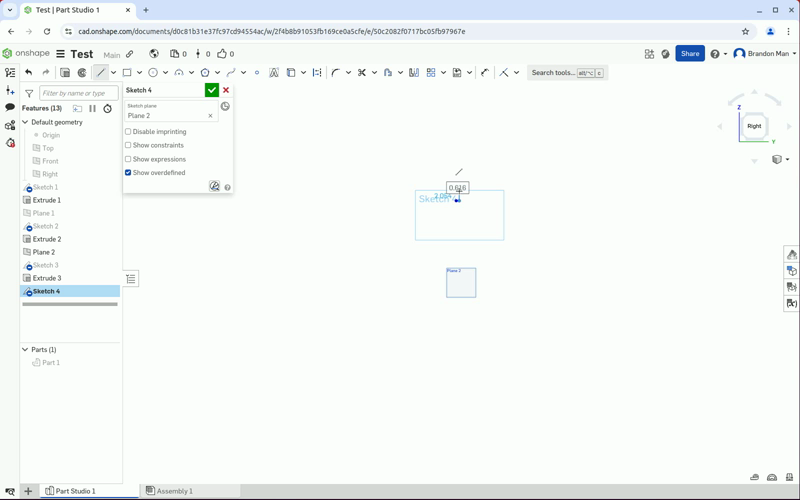
key_down(shift)
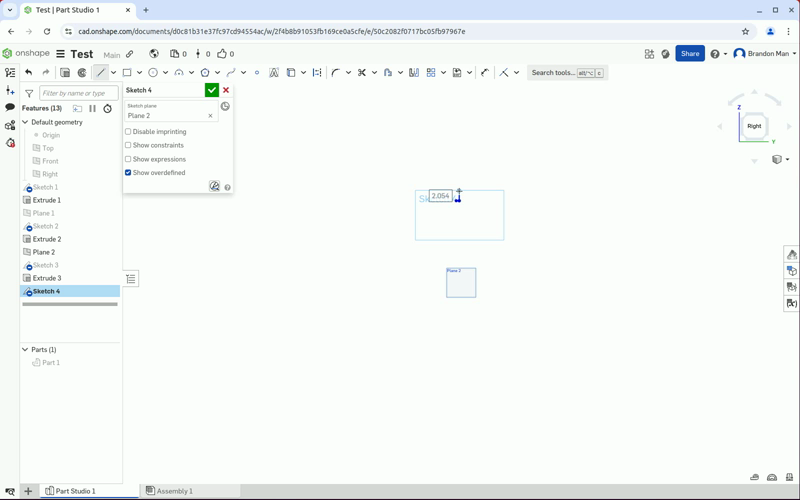
mouse_move(489, 190)
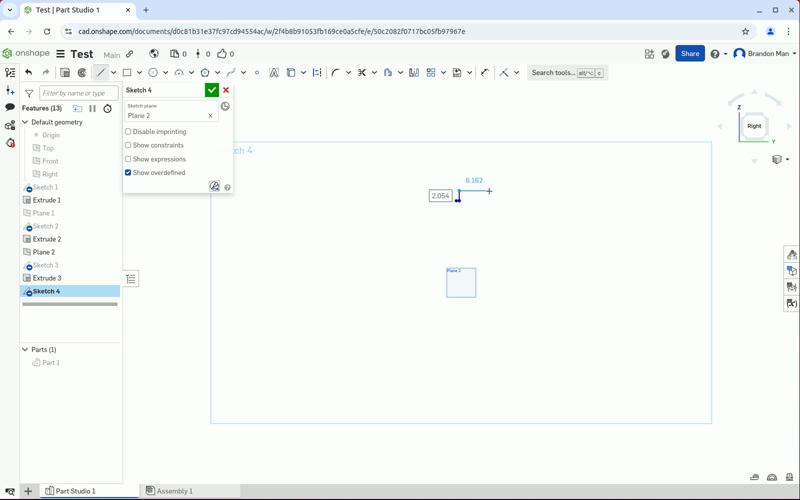
mouse_move(456, 190)
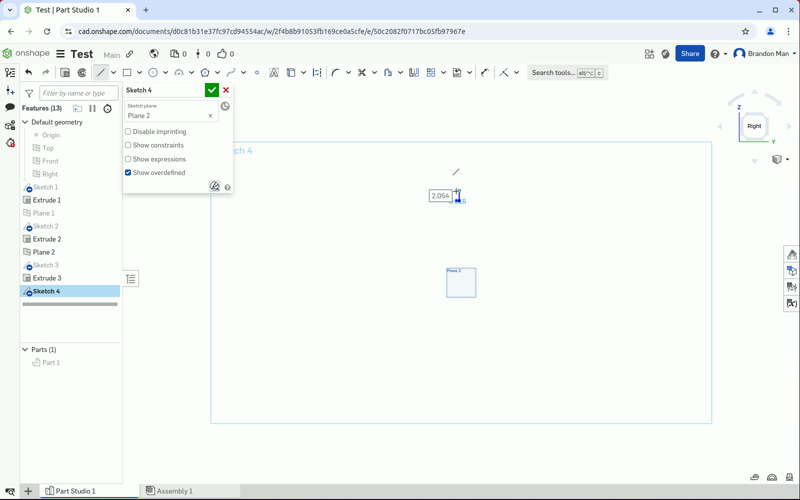
scroll(6)
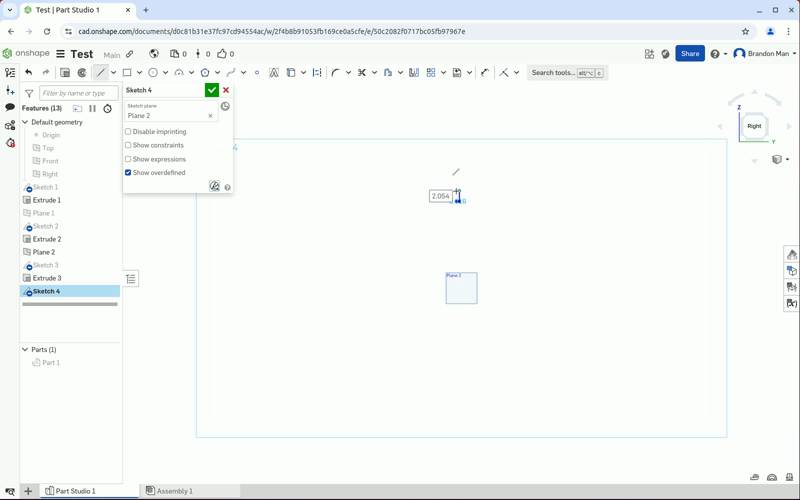
scroll(6)
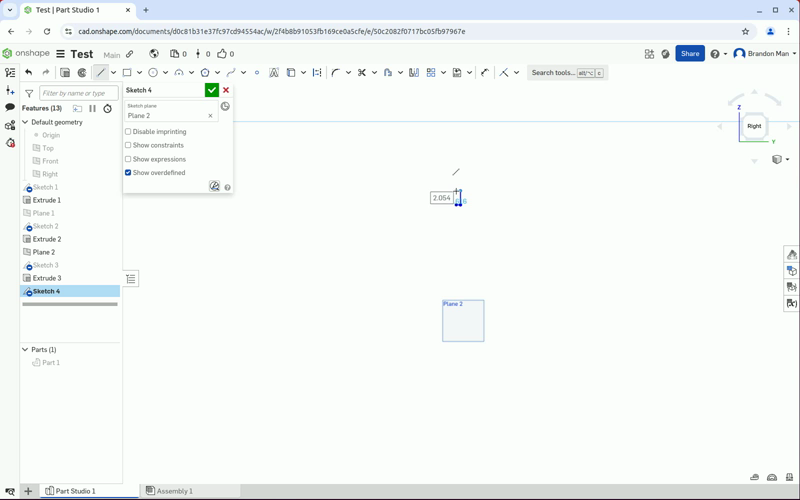
scroll(6)
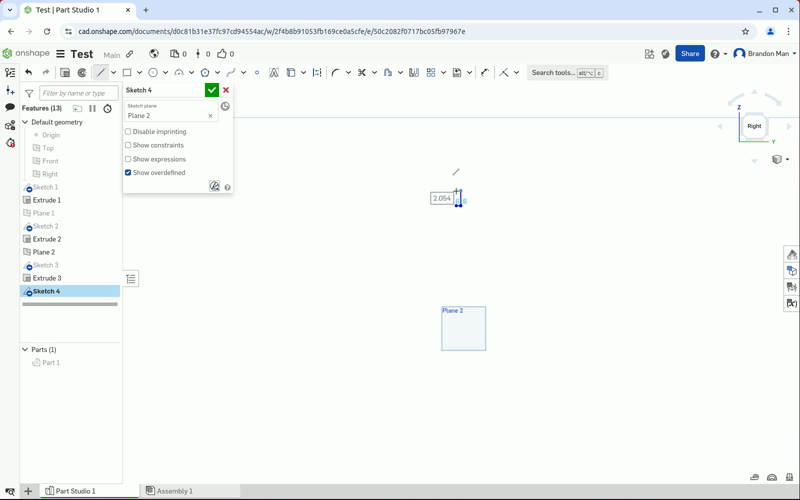
scroll(6)
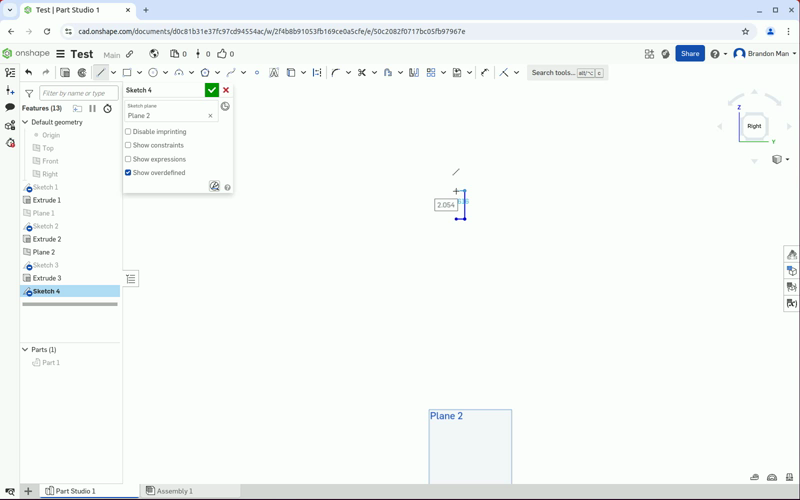
scroll(6)
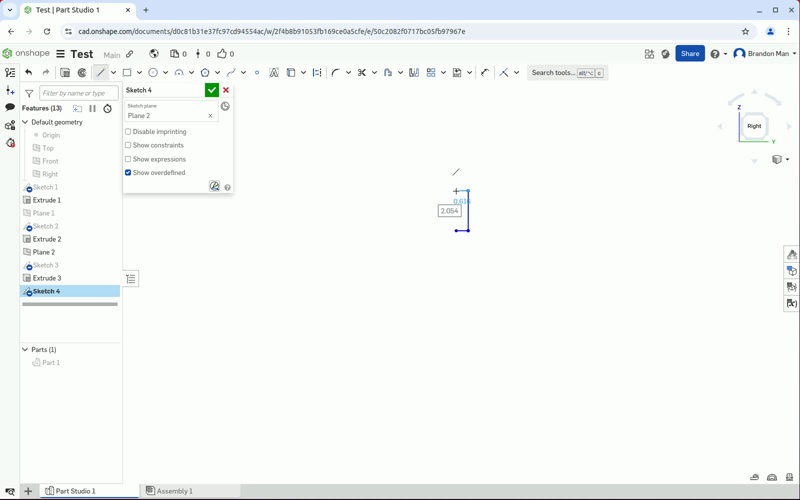
scroll(6)
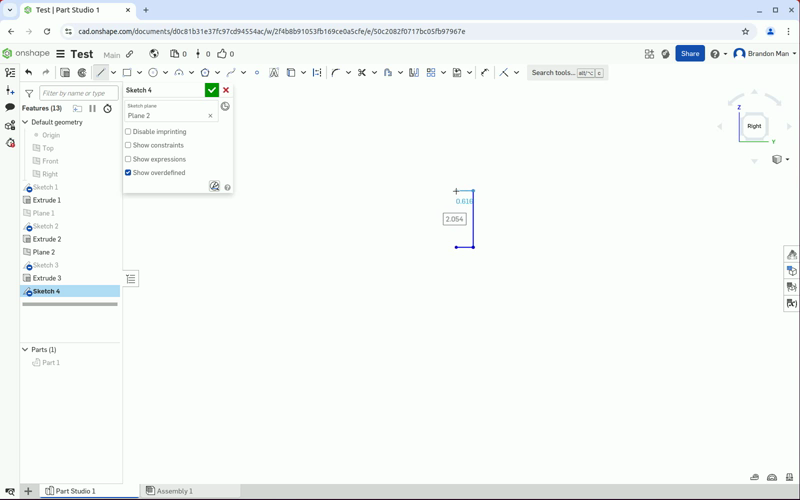
scroll(6)
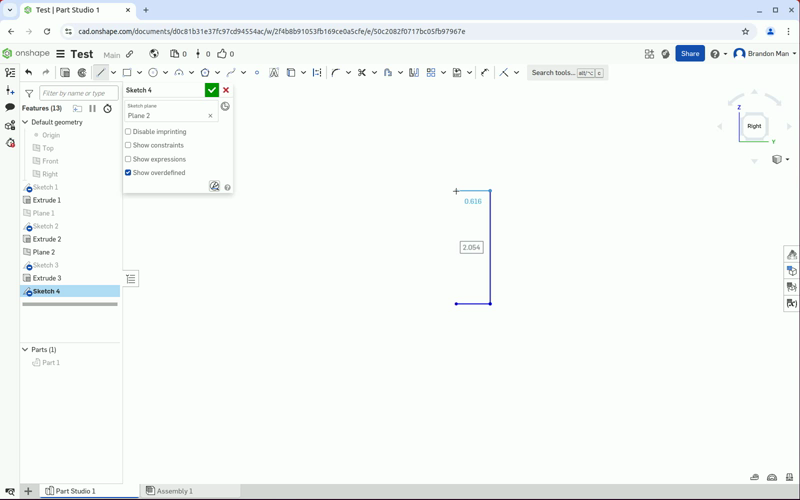
click(456, 190)
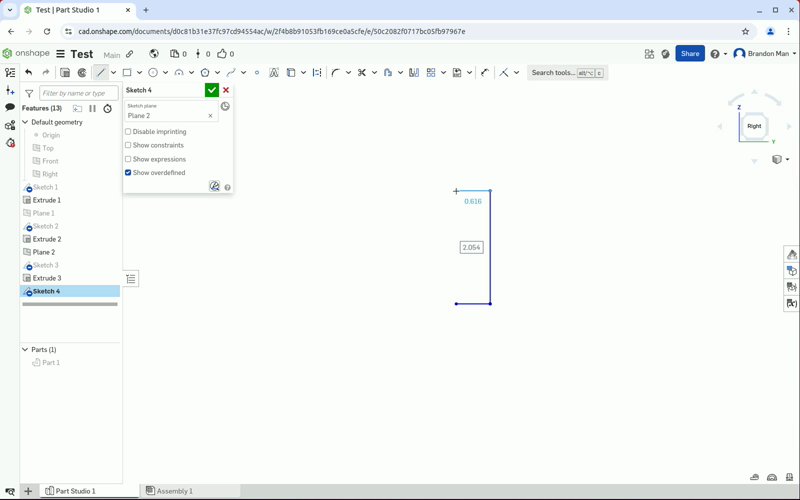
scroll(-6)
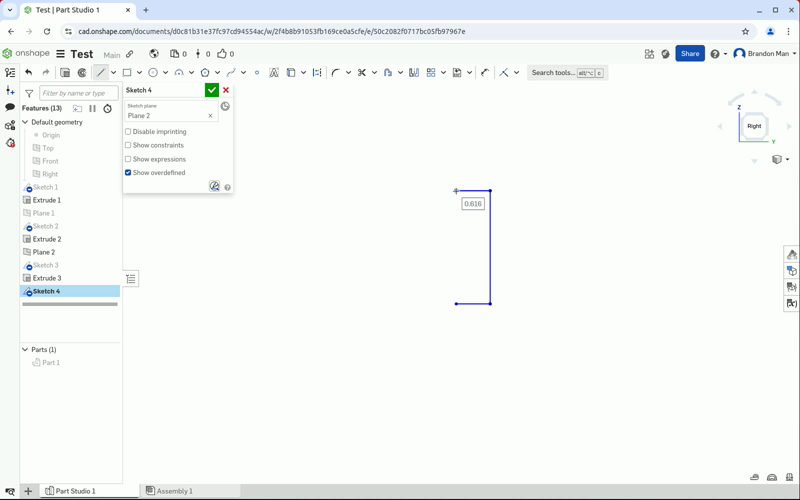
scroll(-6)
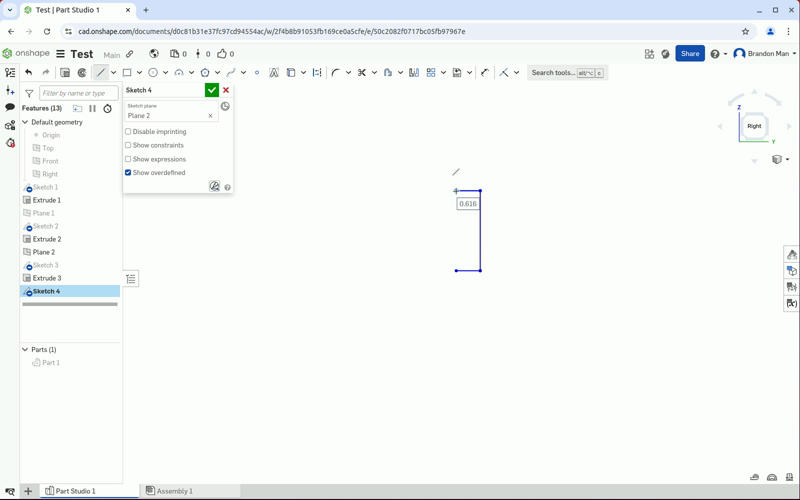
scroll(-6)
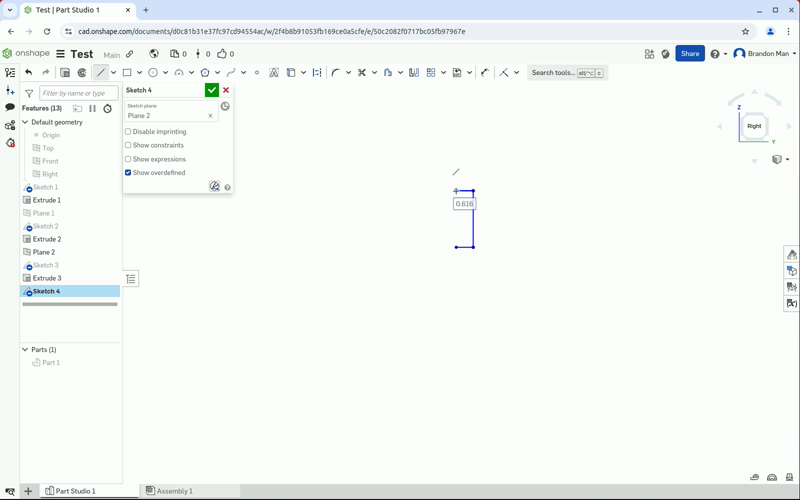
scroll(-6)
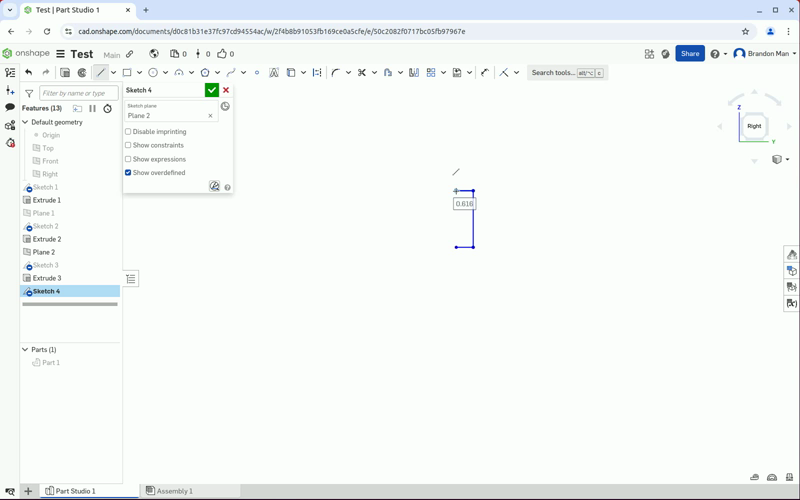
scroll(-6)
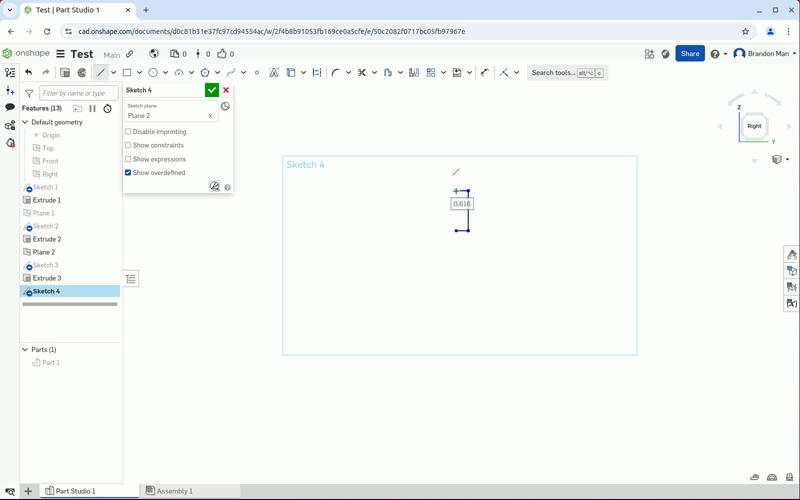
scroll(-6)
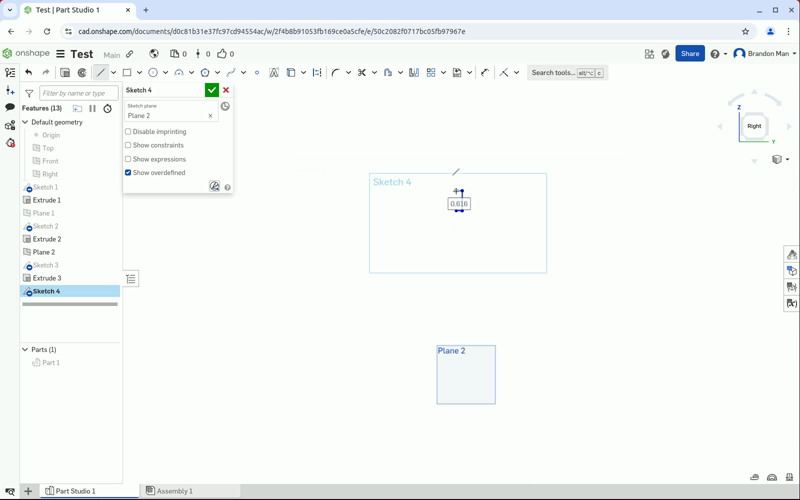
scroll(-6)
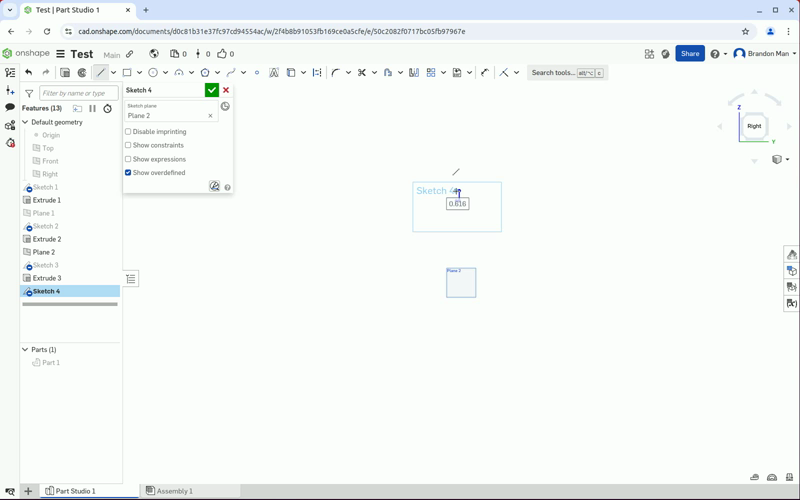
key_up(shift)
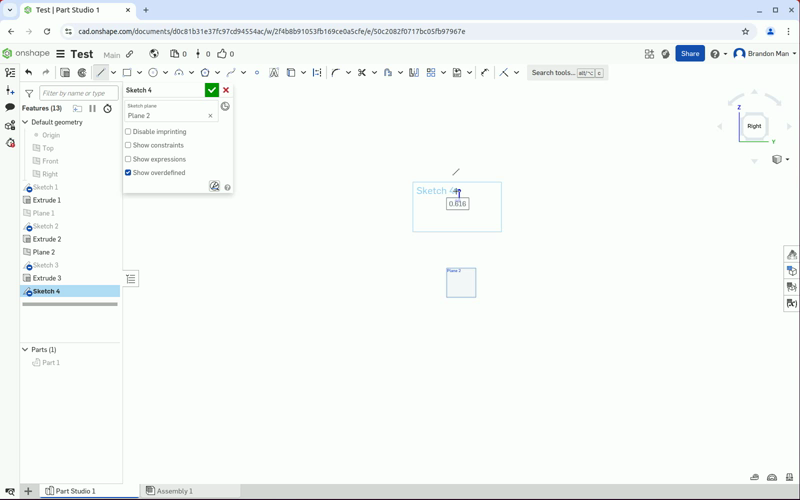
mouse_move(486, 190)
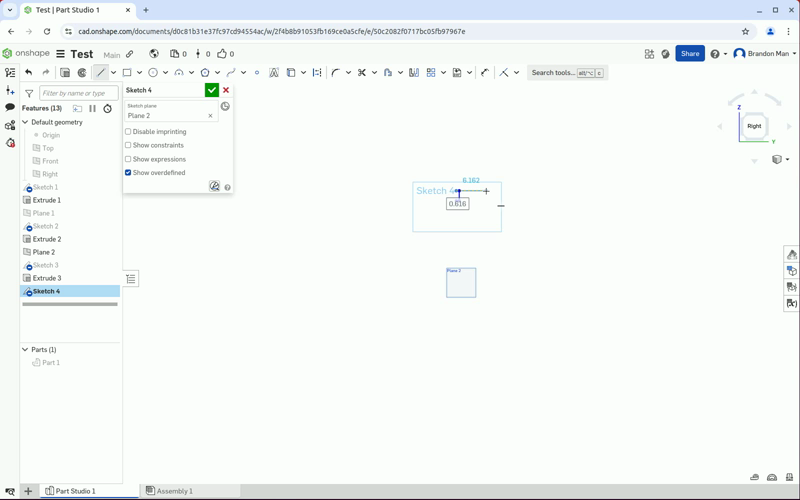
key_down(shift)
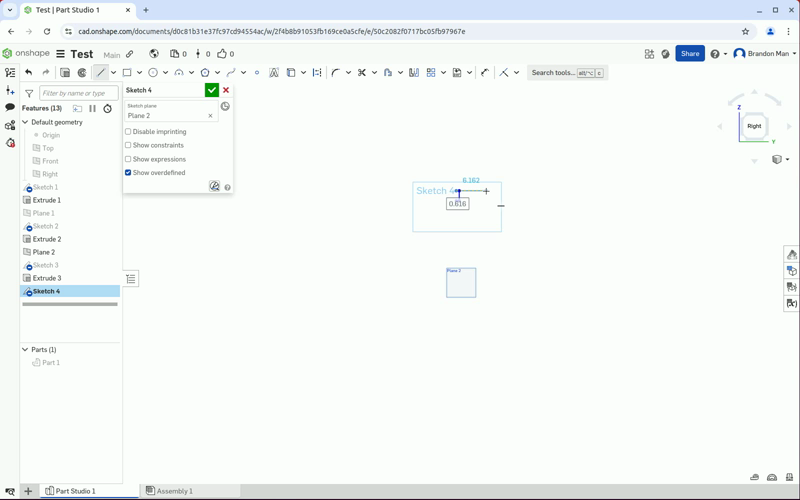
mouse_move(456, 200)
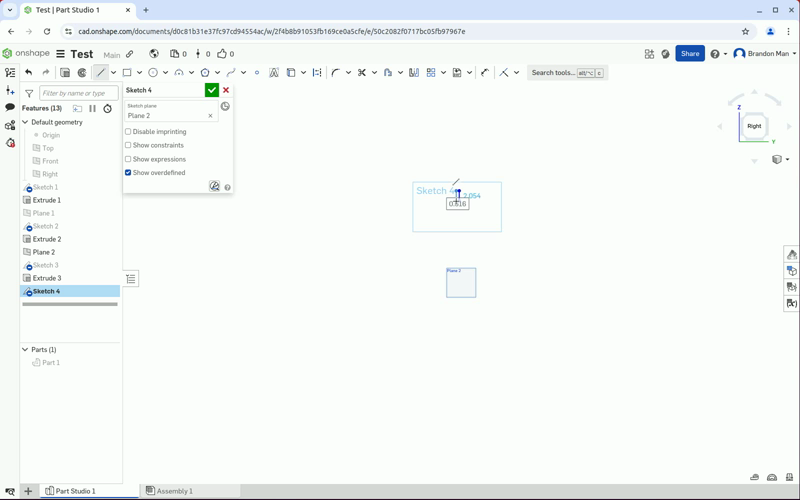
scroll(6)
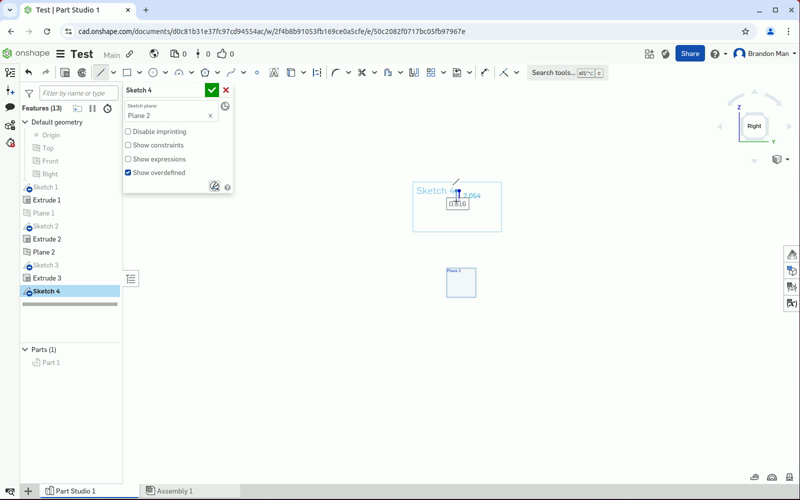
scroll(6)
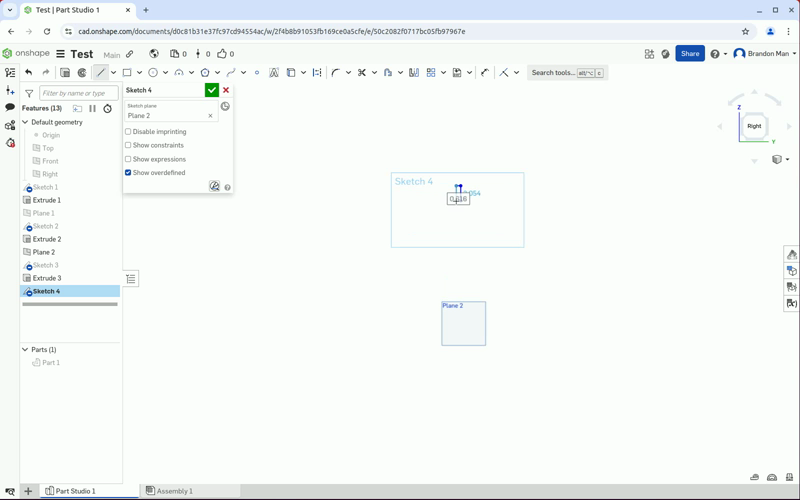
scroll(6)
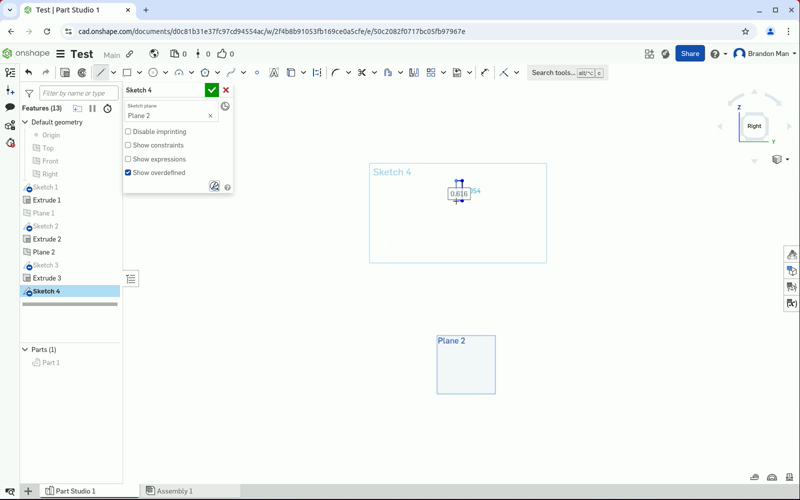
scroll(6)
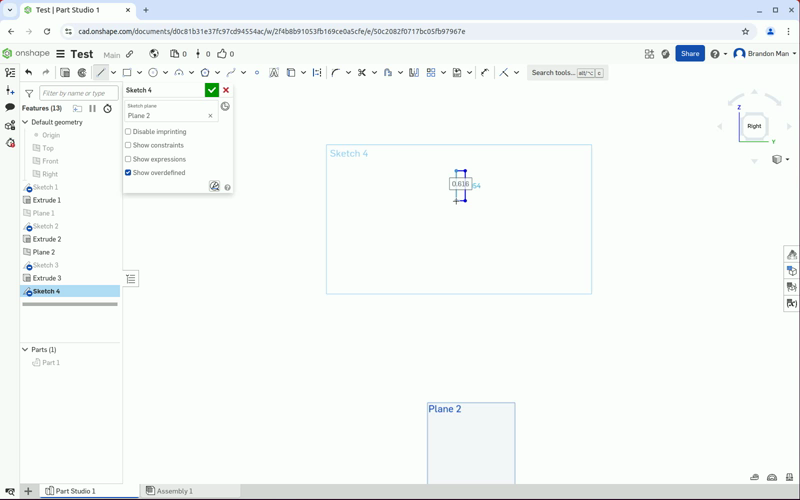
scroll(6)
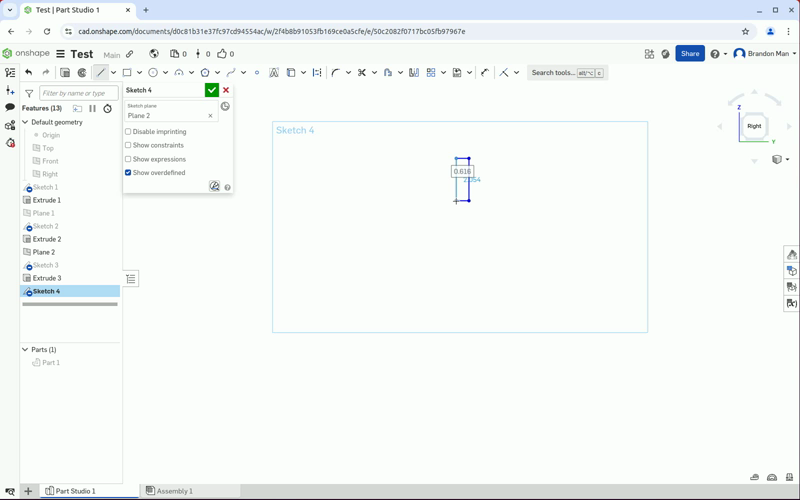
scroll(6)
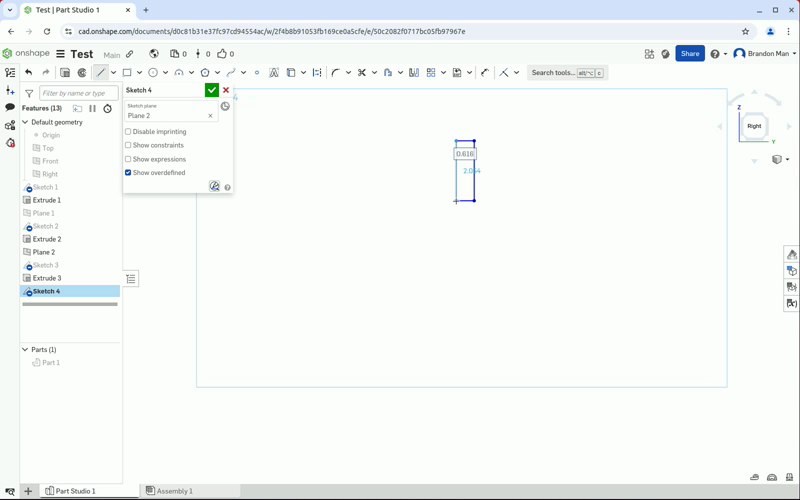
scroll(6)
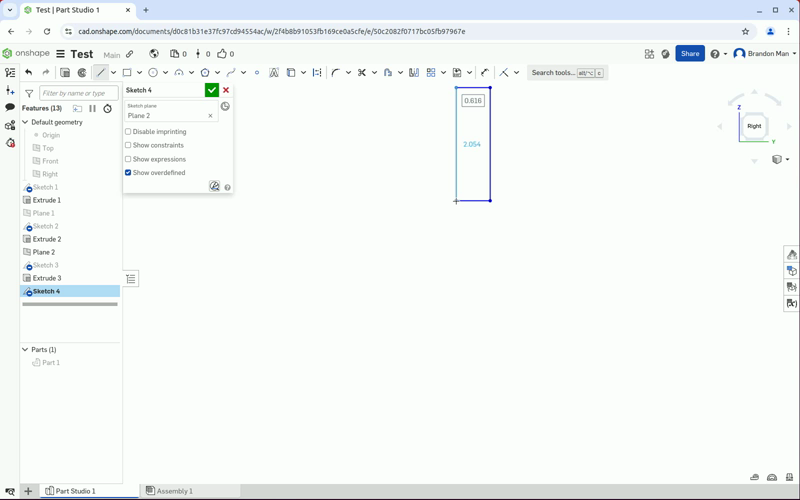
key_up(shift)
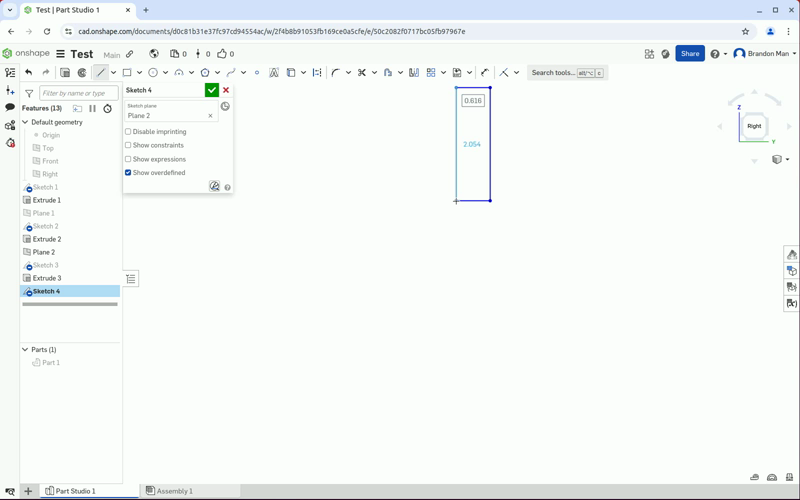
click(456, 200)
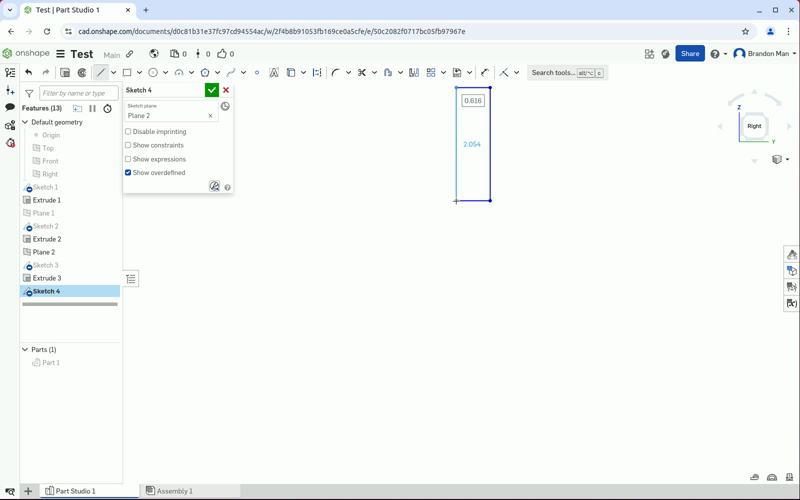
scroll(-6)
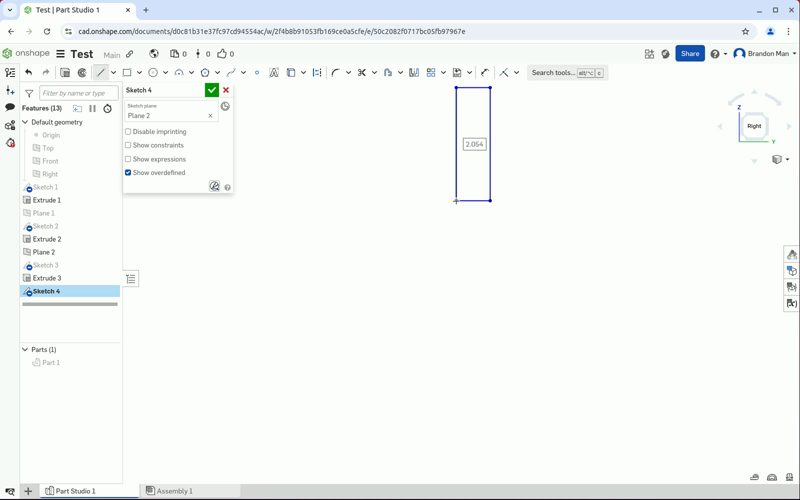
scroll(-6)
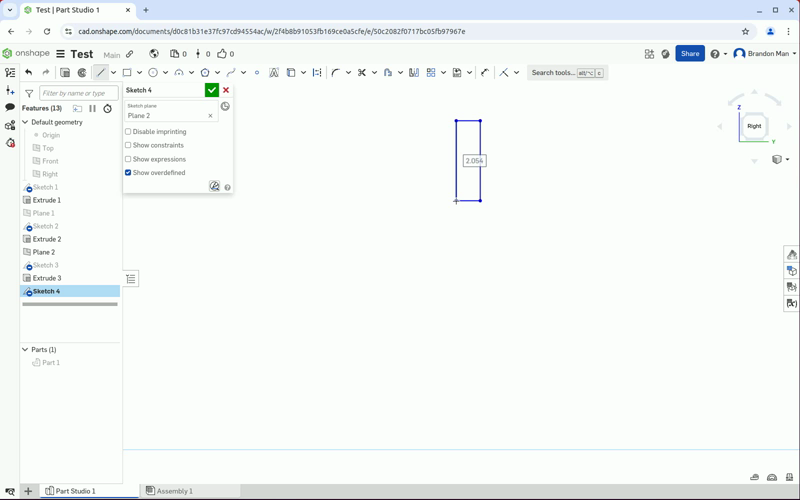
scroll(-6)
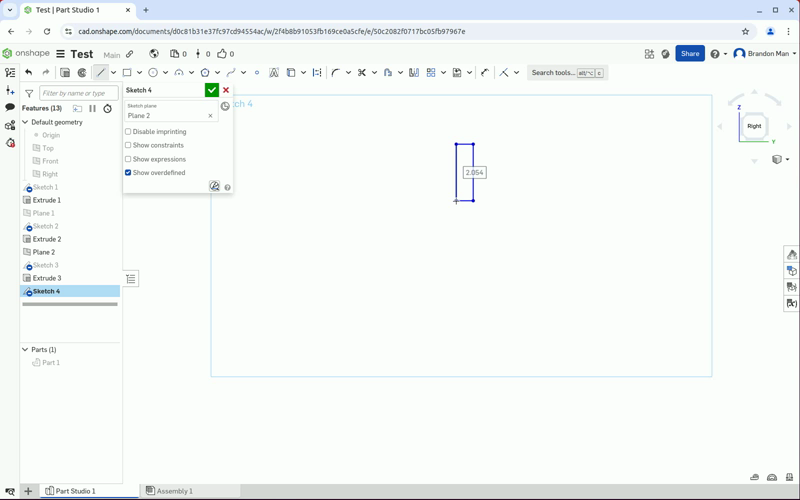
scroll(-6)
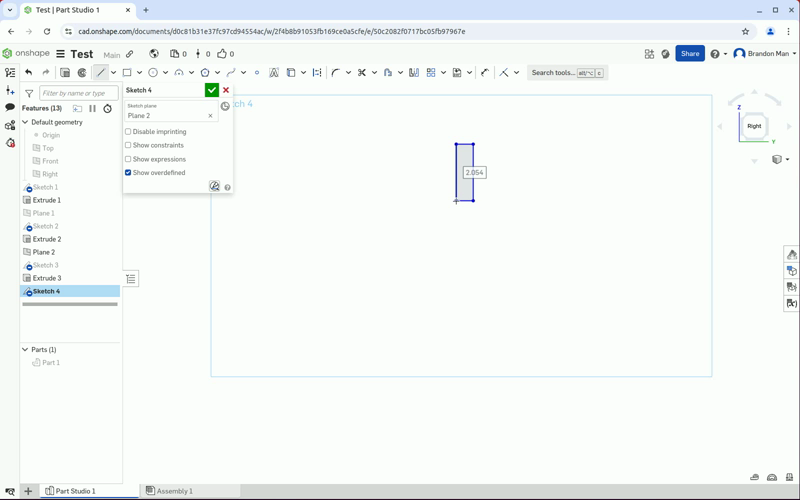
scroll(-6)
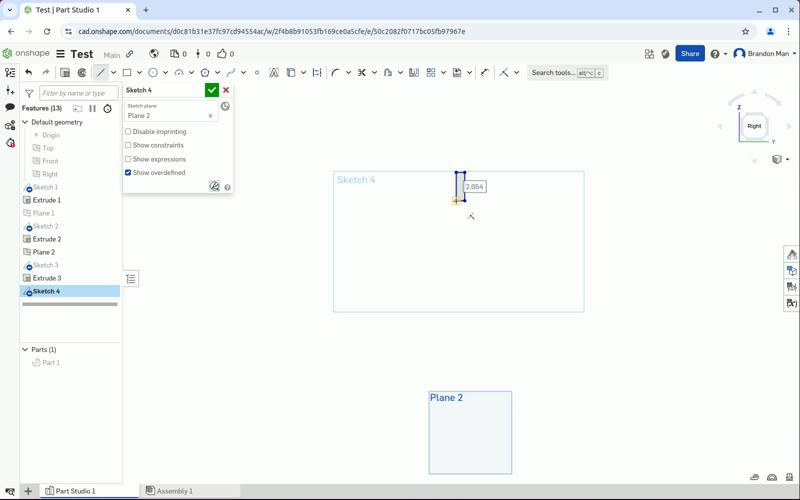
scroll(-6)
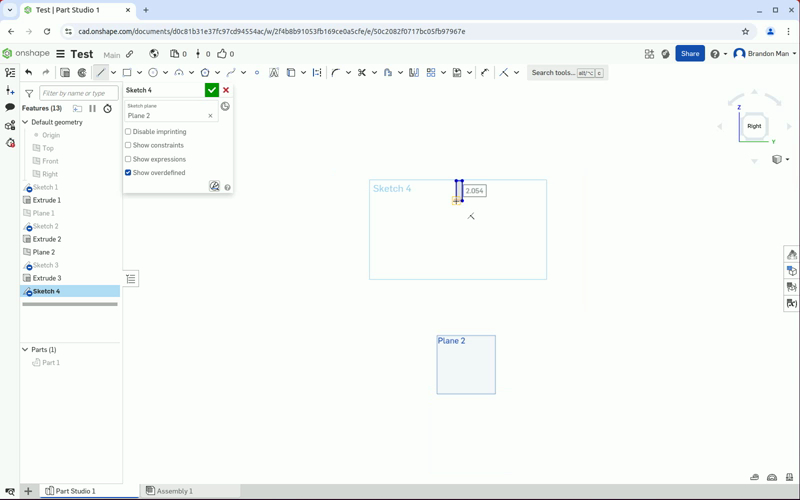
scroll(-6)
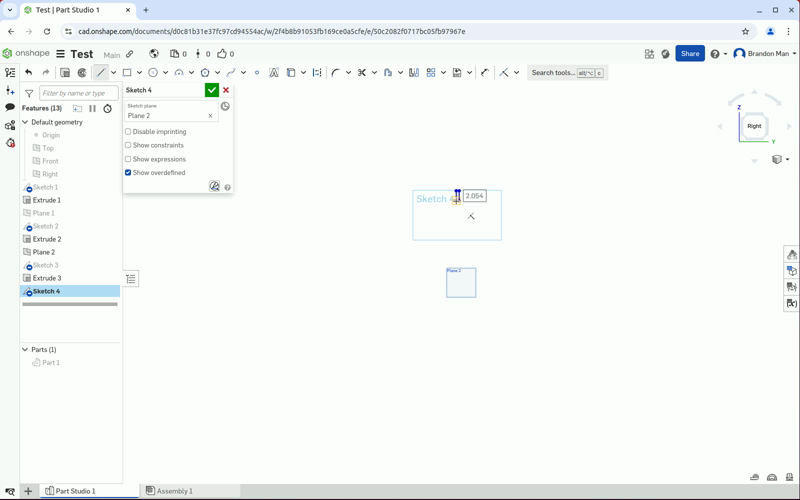
key(esc)
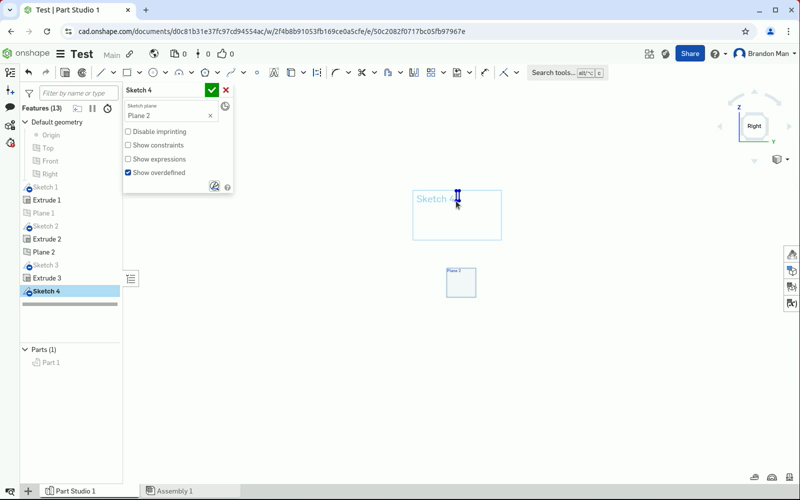
mouse_move(456, 197)
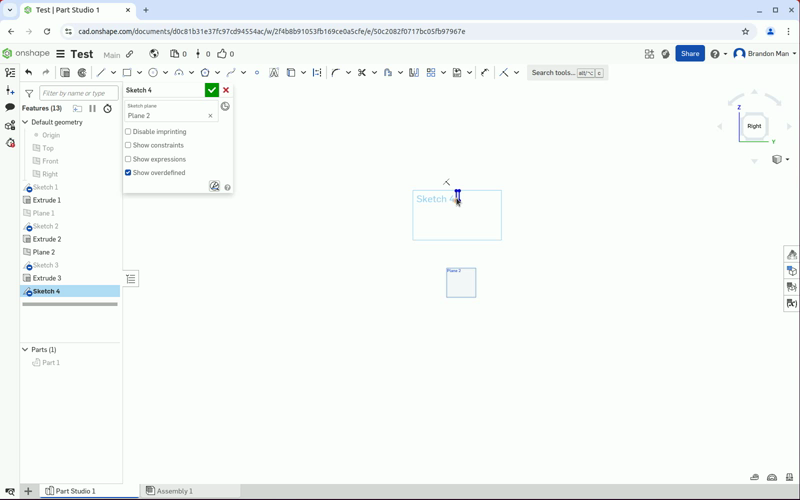
scroll(6)
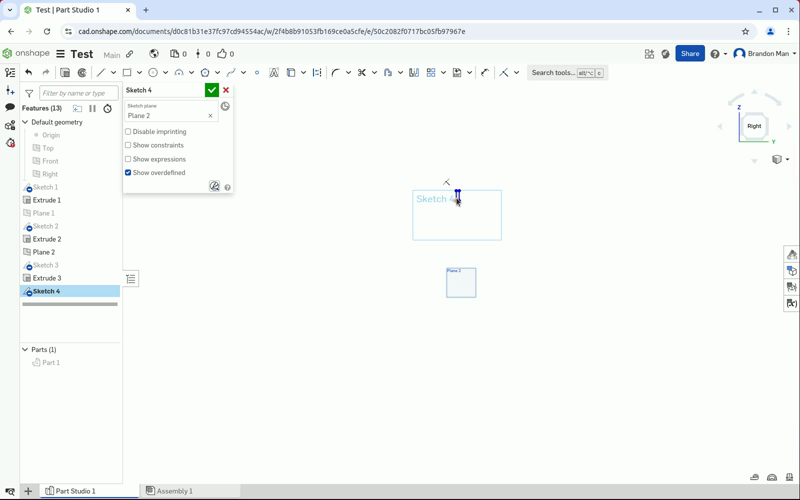
scroll(6)
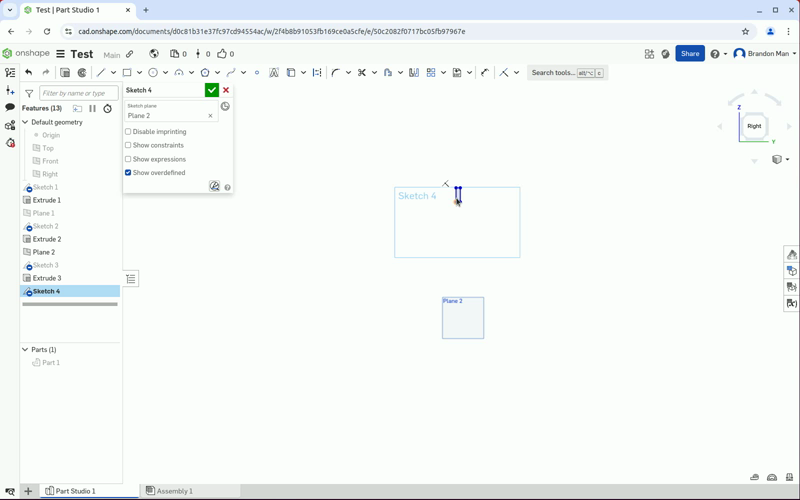
scroll(6)
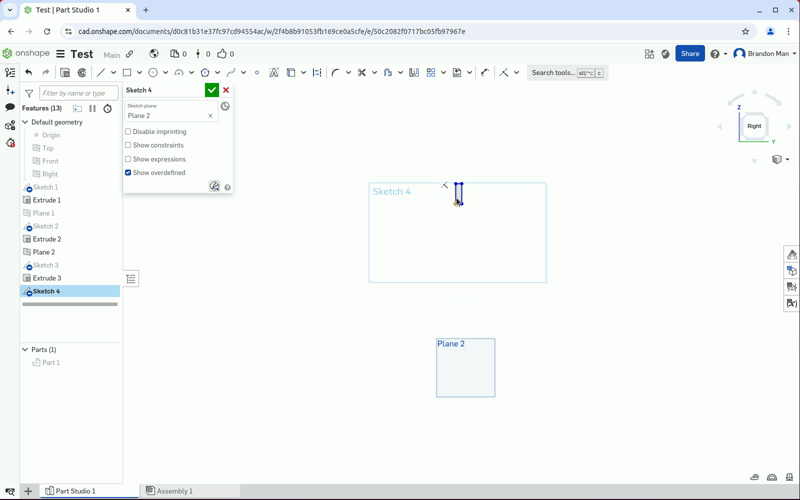
scroll(6)
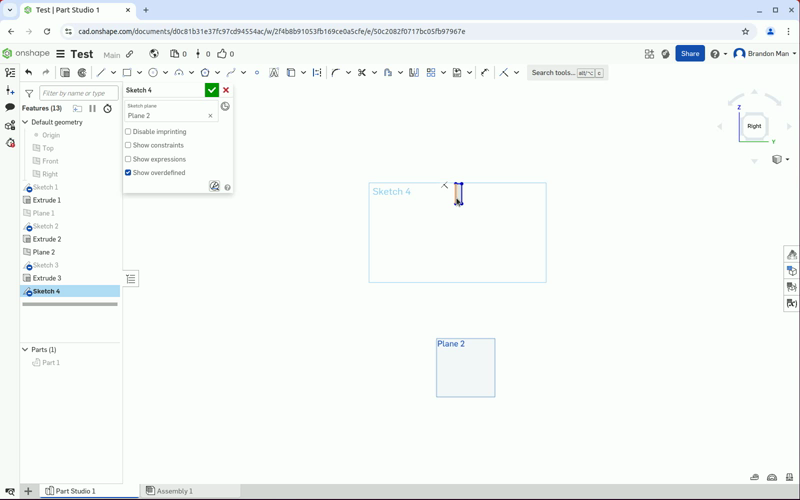
scroll(6)
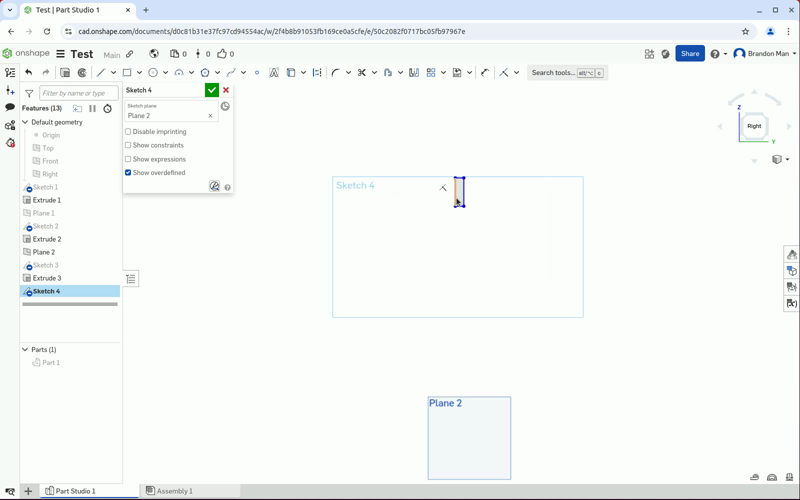
scroll(6)
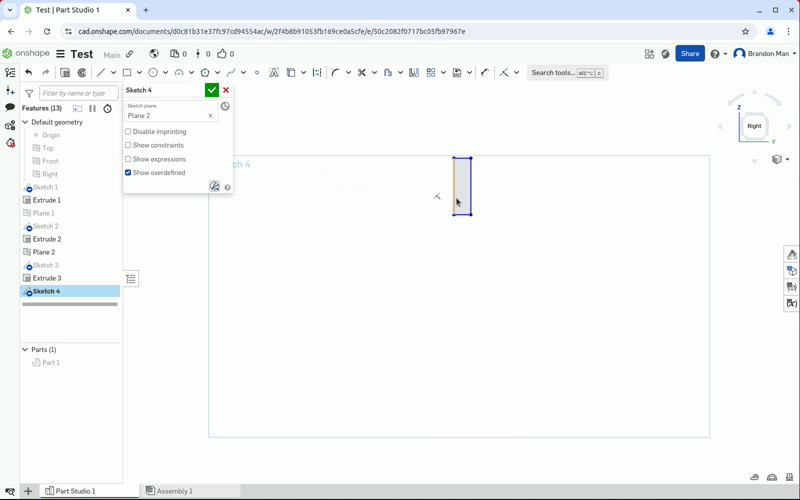
scroll(6)
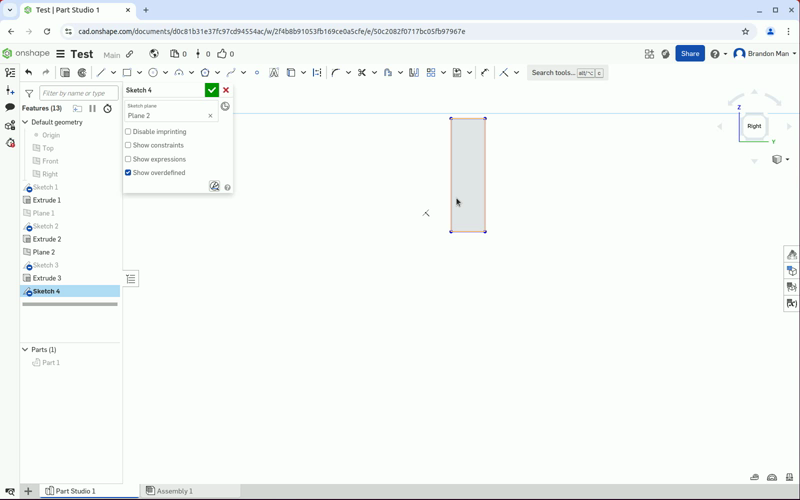
click(456, 197)
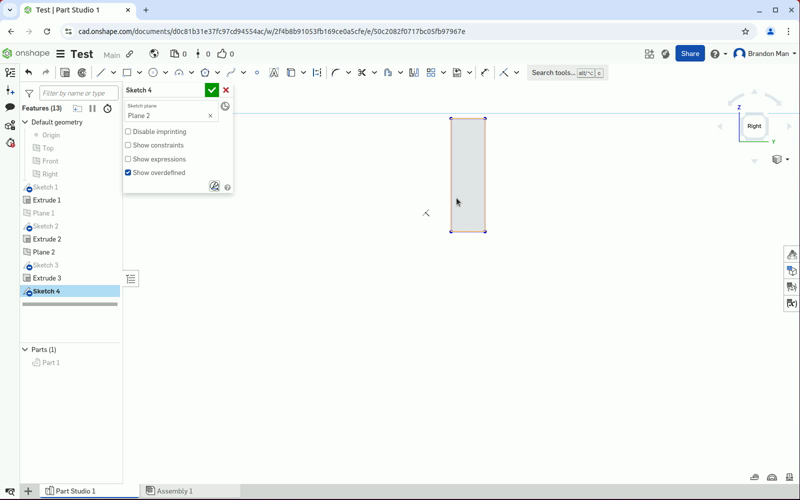
scroll(-6)
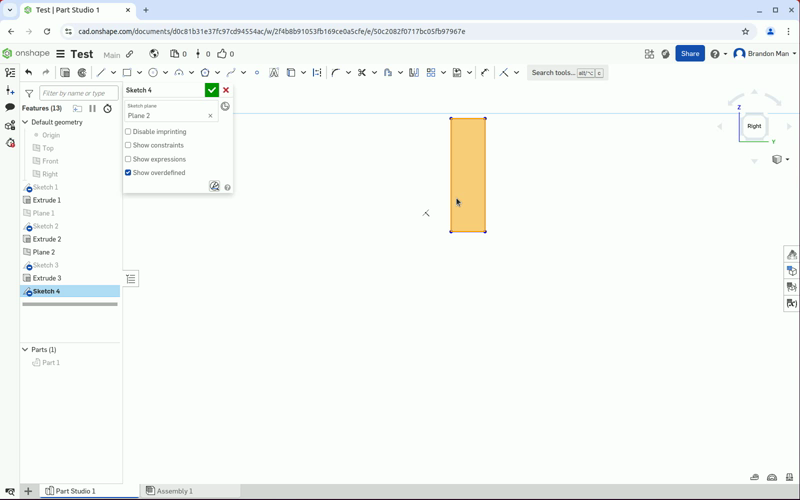
scroll(-6)
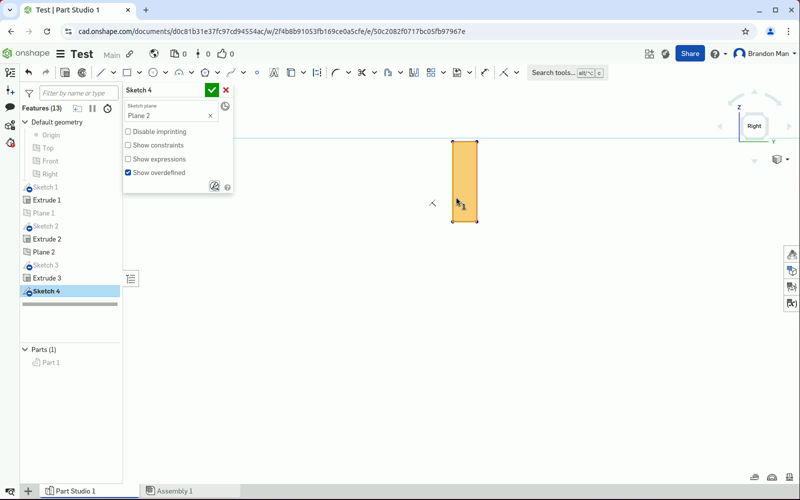
scroll(-6)
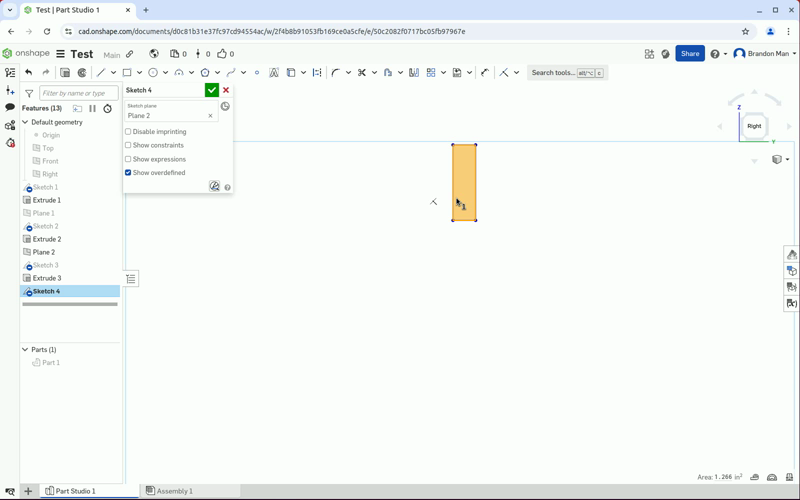
scroll(-6)
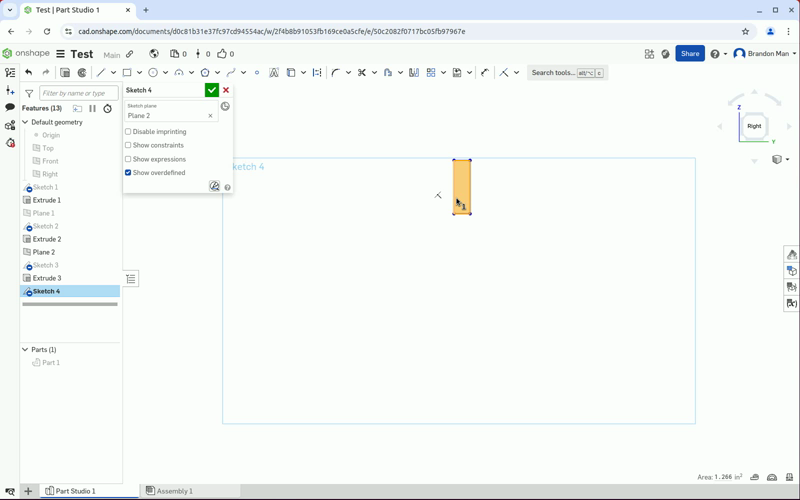
scroll(-6)
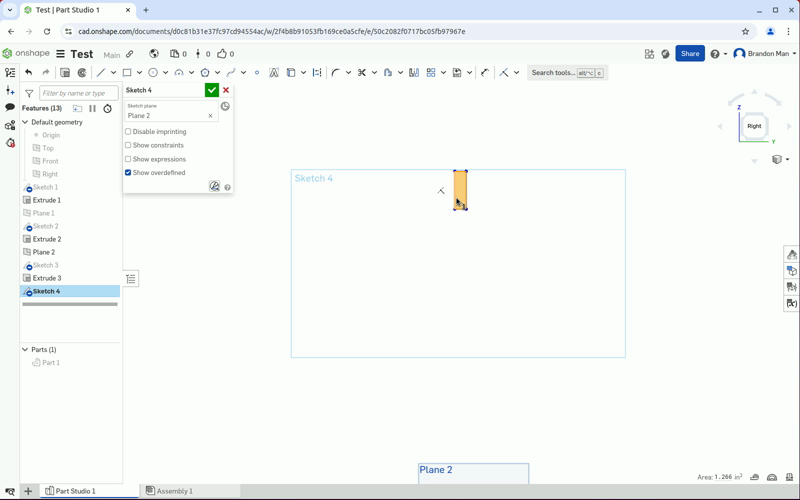
scroll(-6)
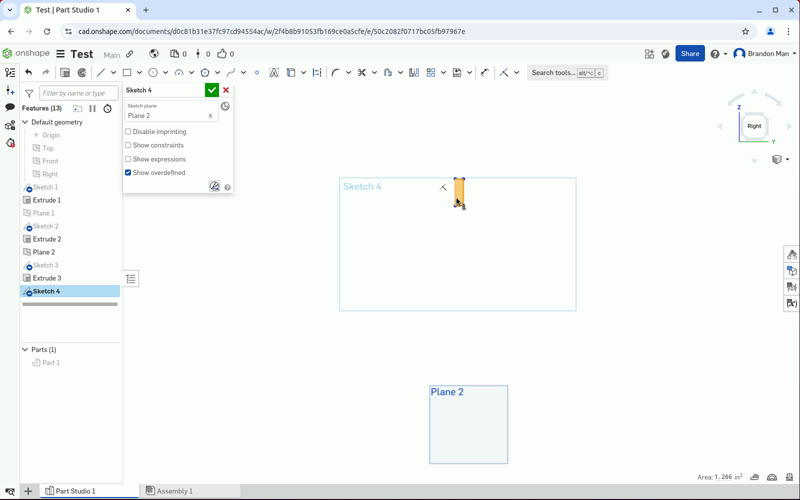
scroll(-6)
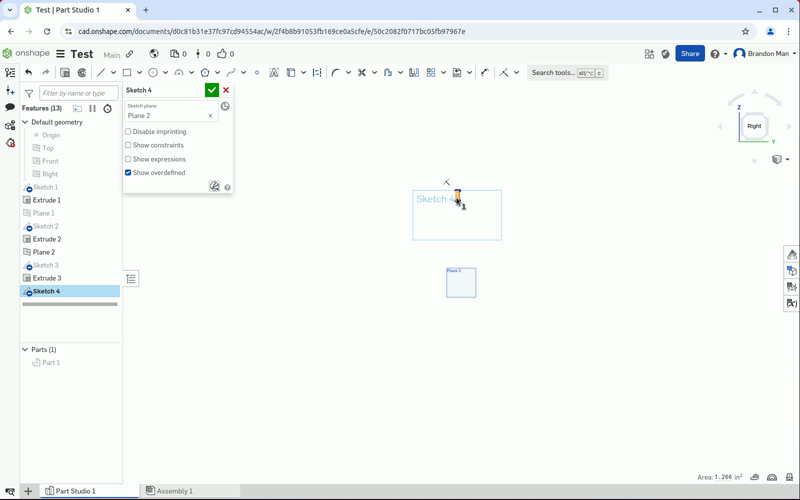
mouse_move(73, 352)
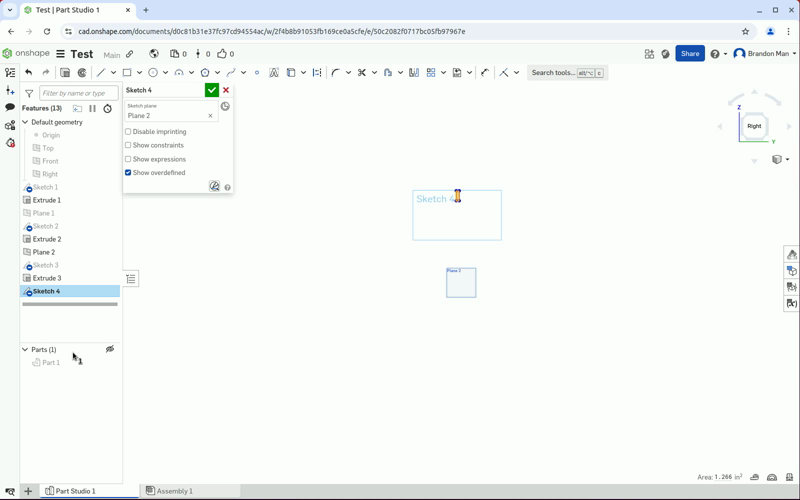
key(shift+y)
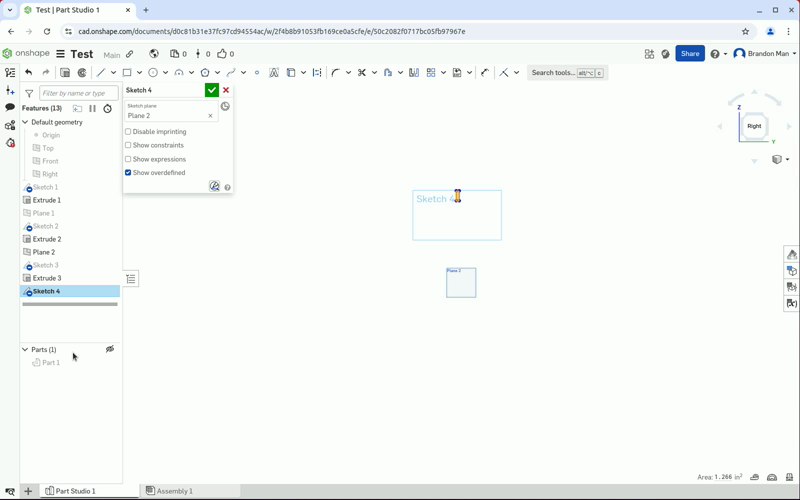
key(shift+e)
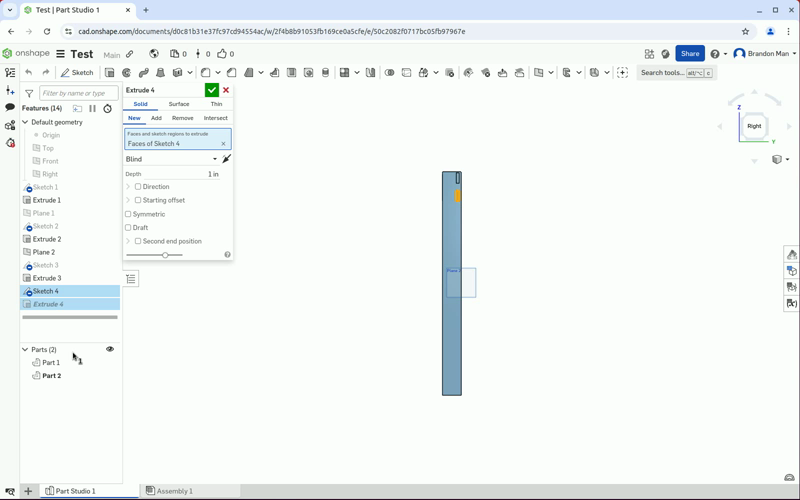
mouse_move(143, 106)
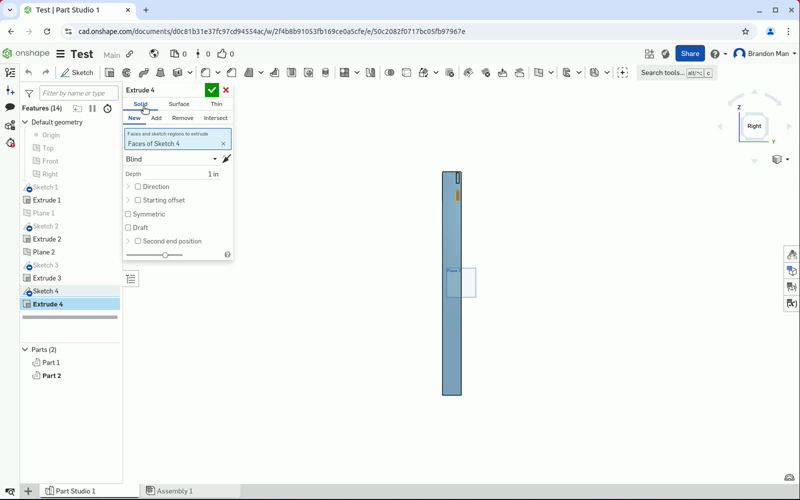
click(143, 106)
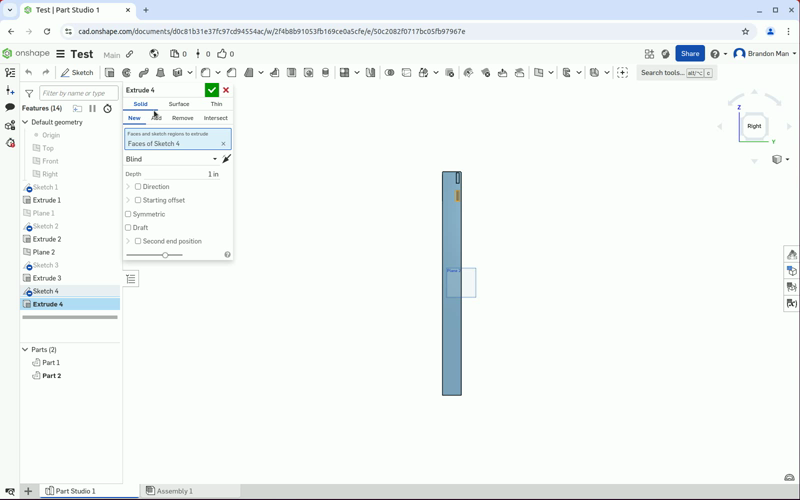
mouse_move(186, 120)
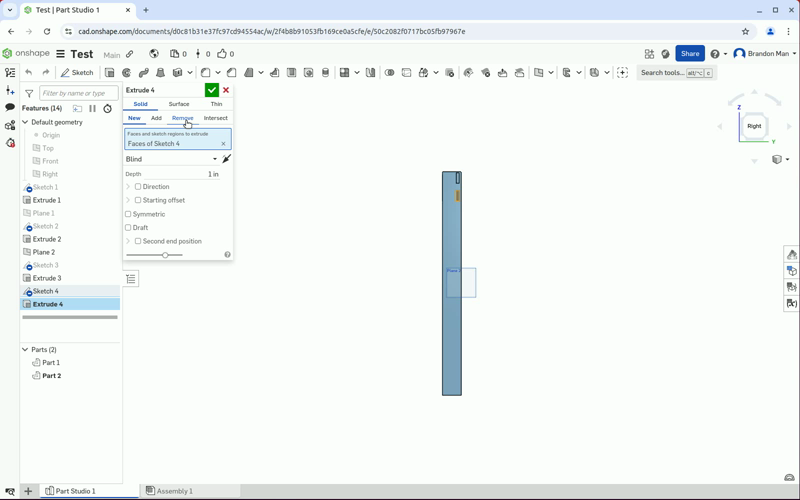
click(186, 120)
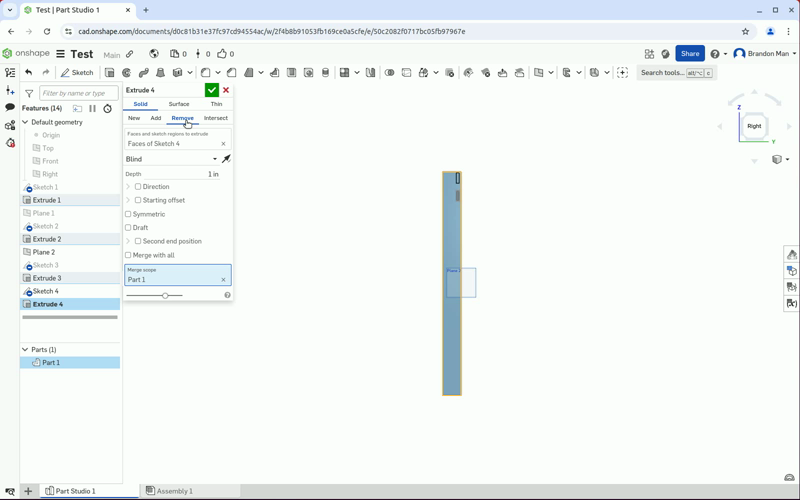
key(tab, 4)
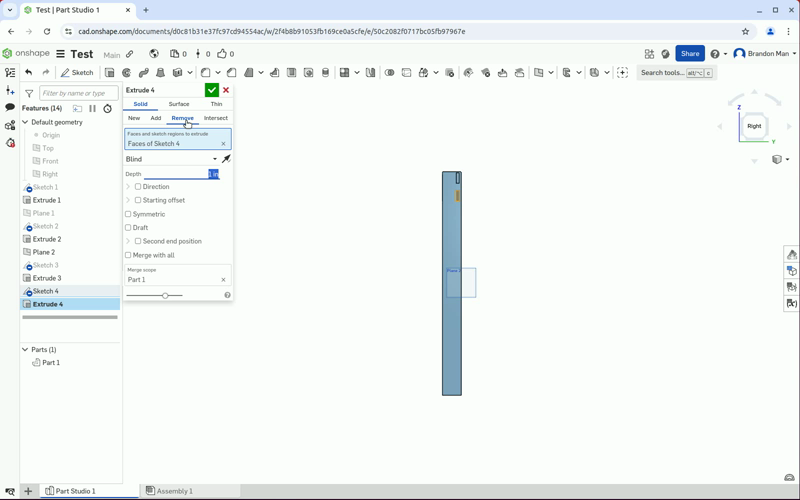
text(1.926)
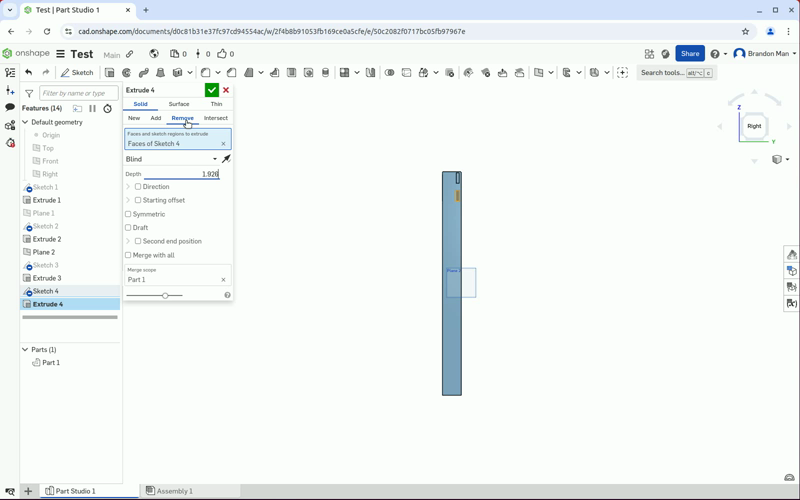
key(tab, 6)
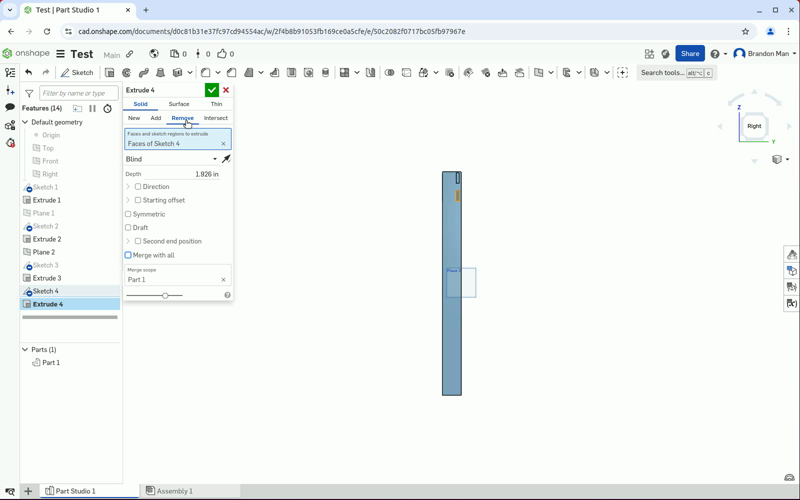
key(space)
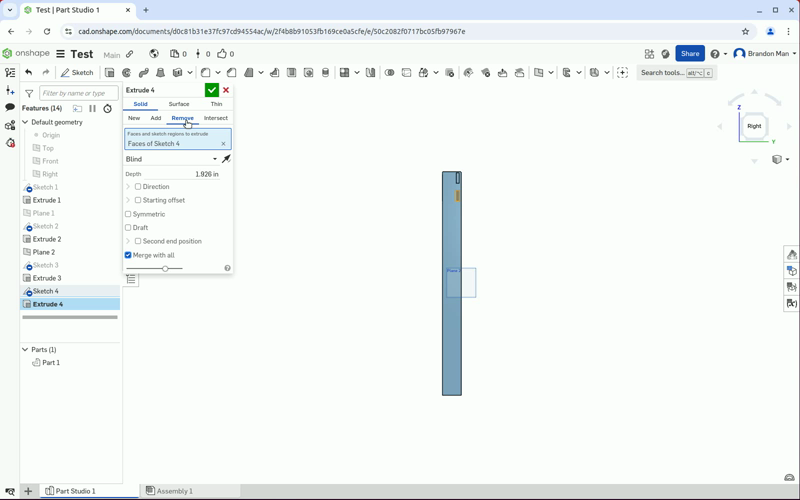
key(enter)
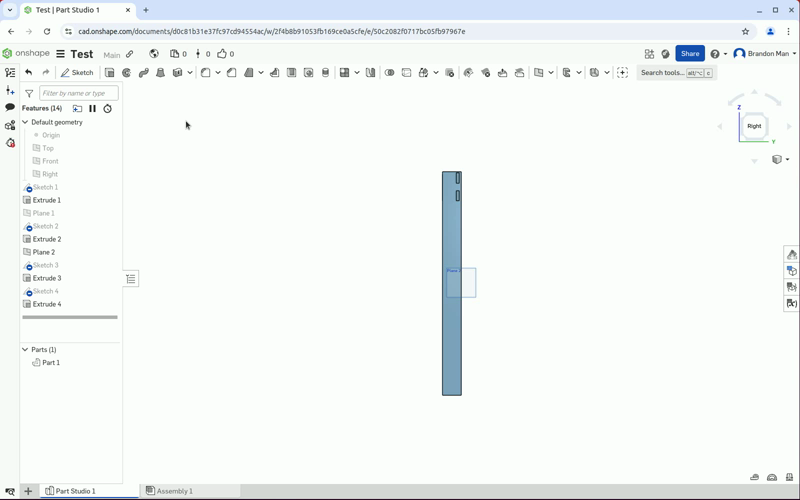
key(shift+h)
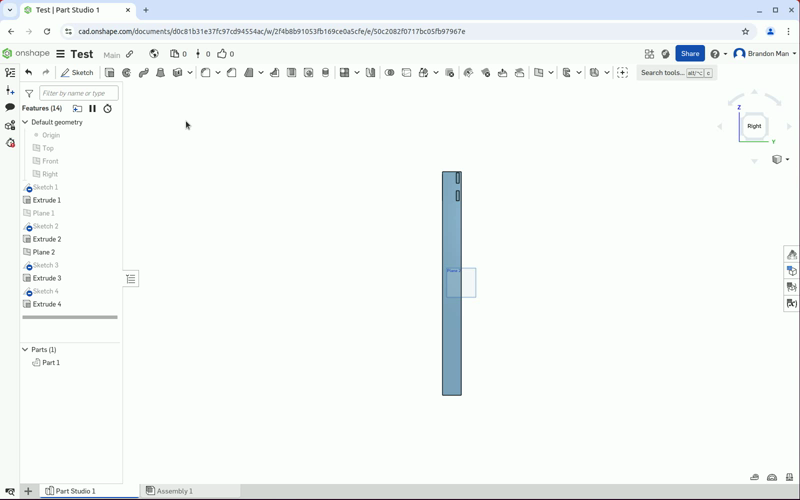
key(shift+h)
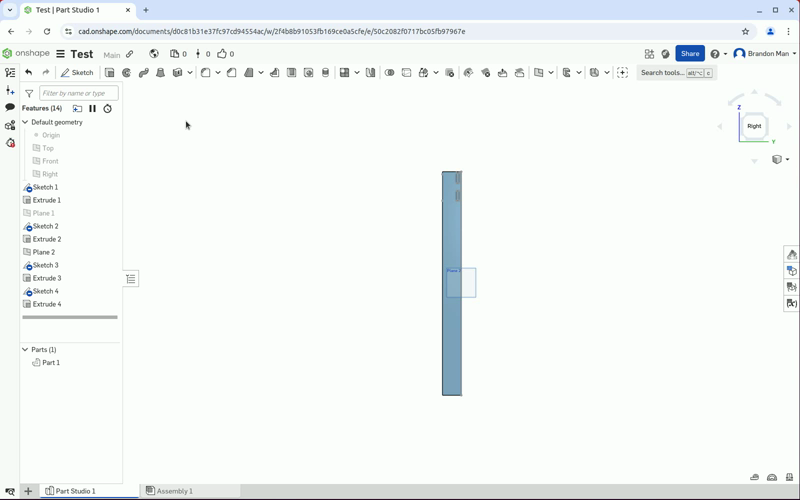
key(shift+7)
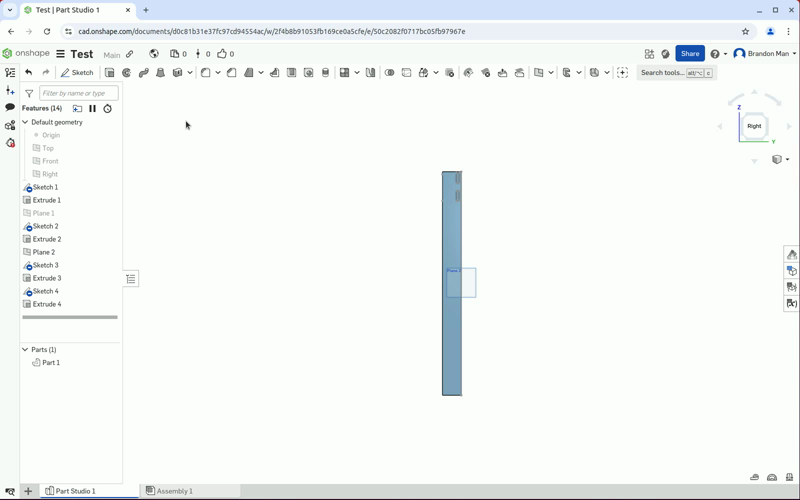
key(right, 2)
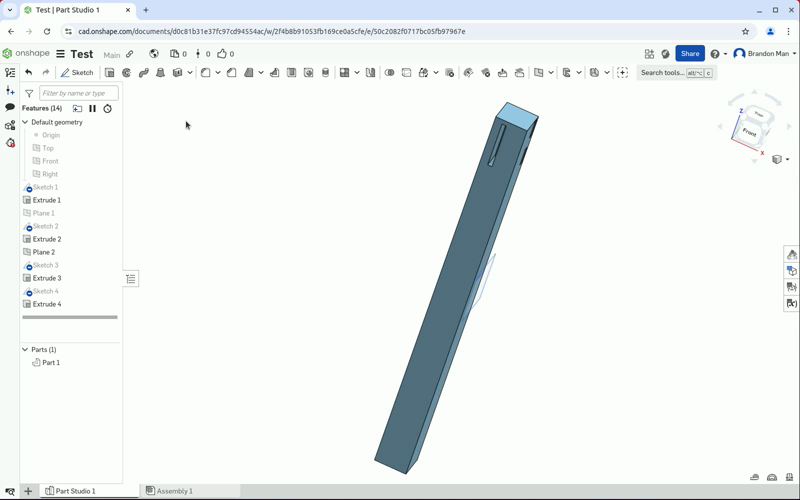
key(down, 2)
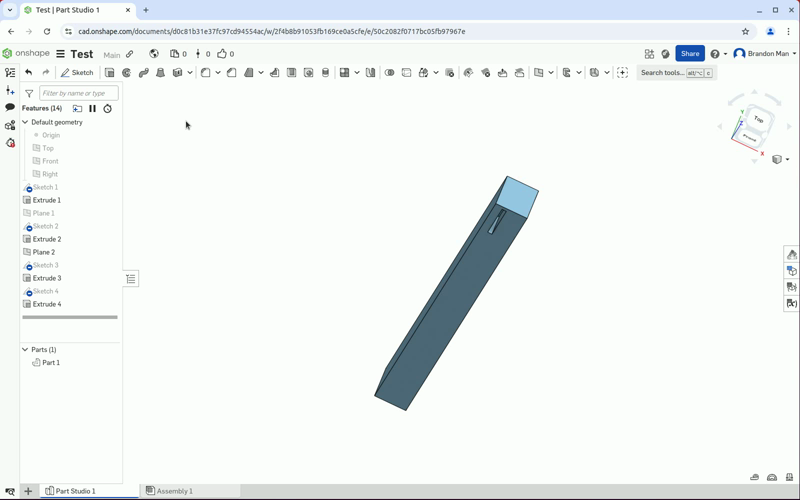
key(up, 2)
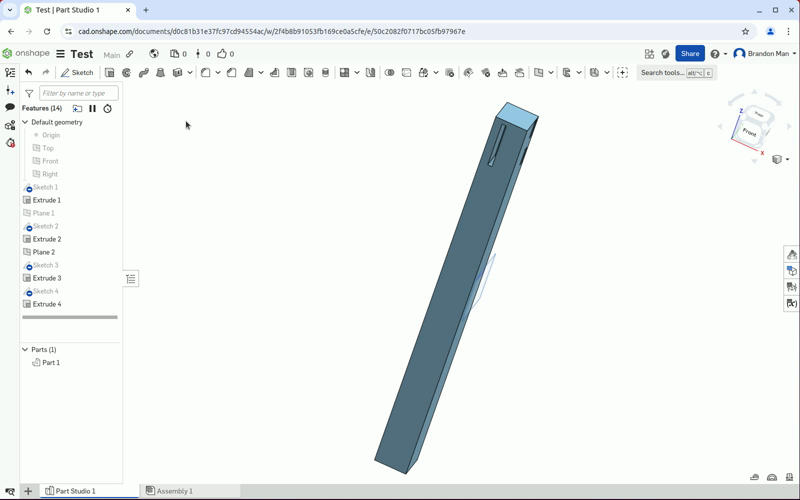
key(left, 2)
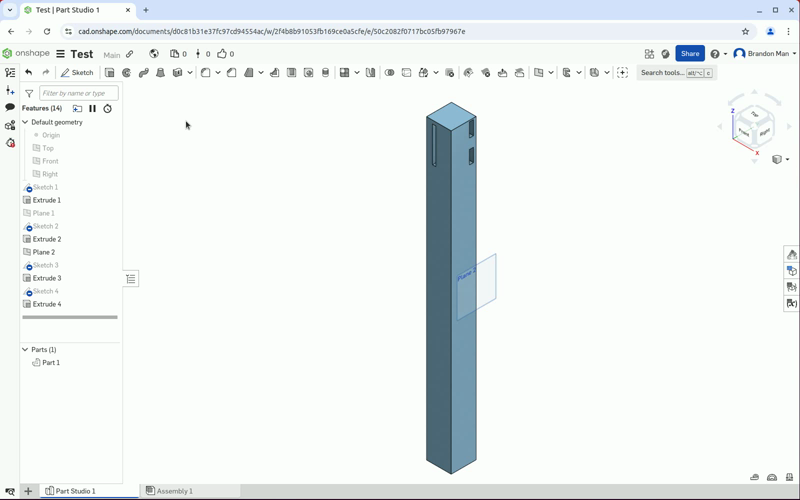
mouse_move(73, 189)
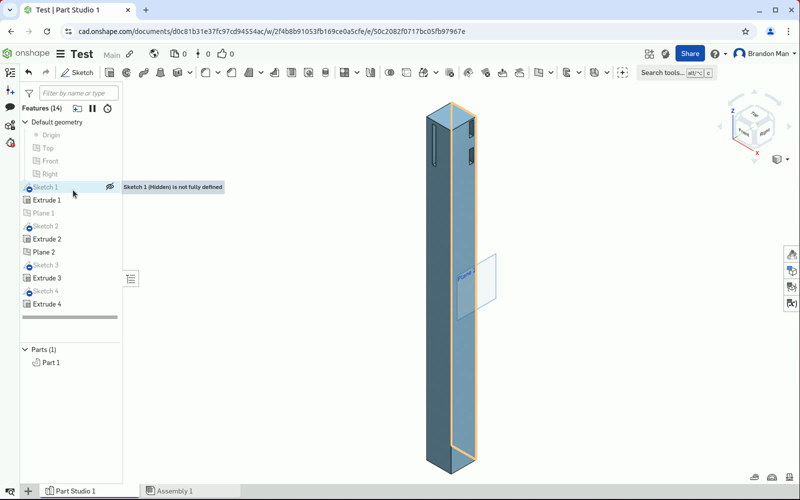
click(73, 189)